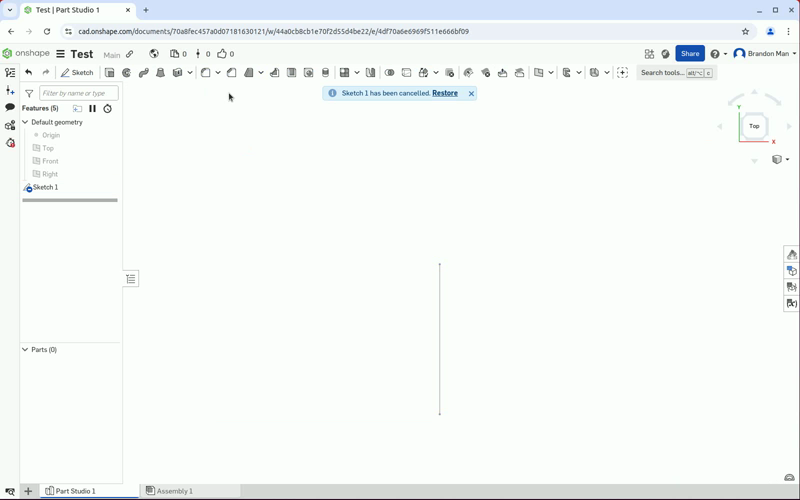
key(shift+h)
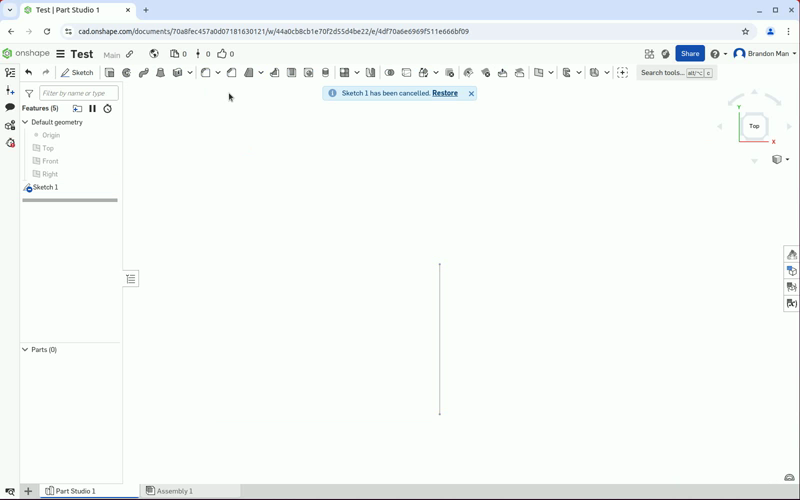
key(shift+s)
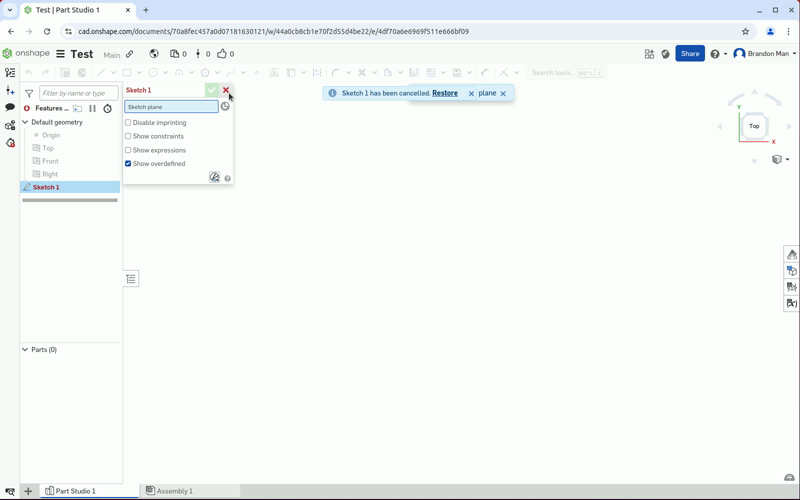
mouse_move(73, 150)
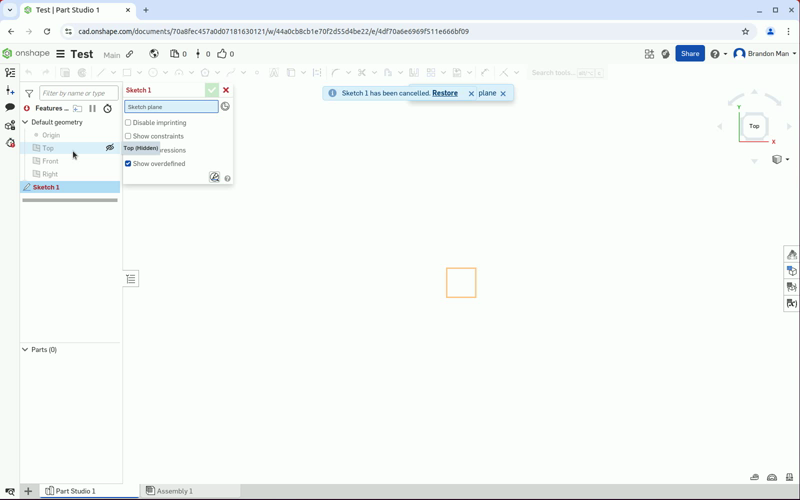
click(73, 150)
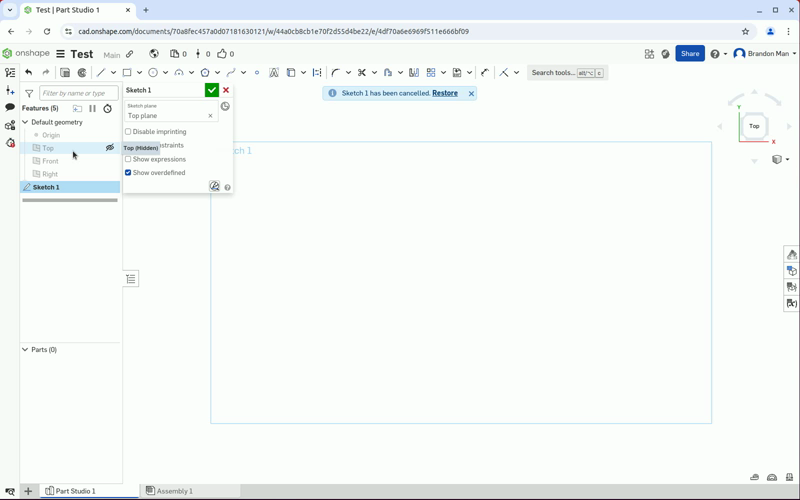
mouse_move(73, 352)
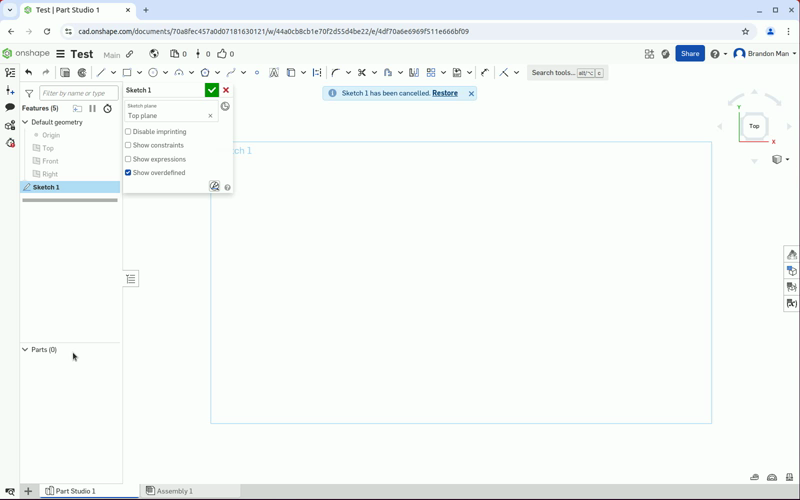
key(y)
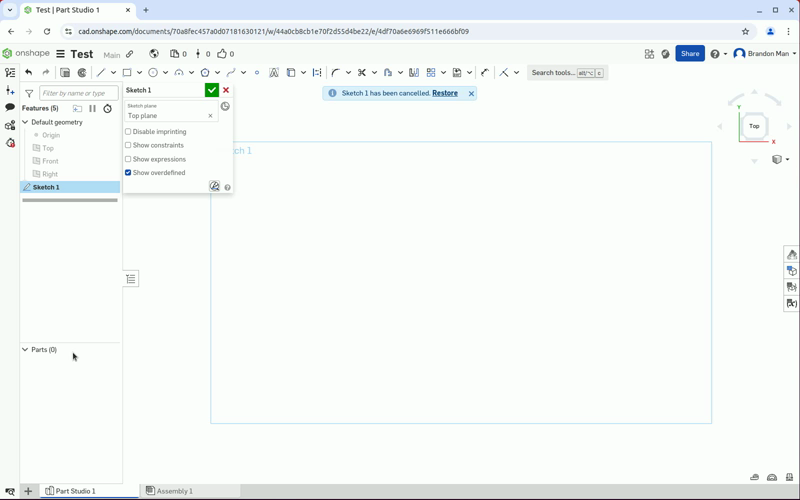
key(l)
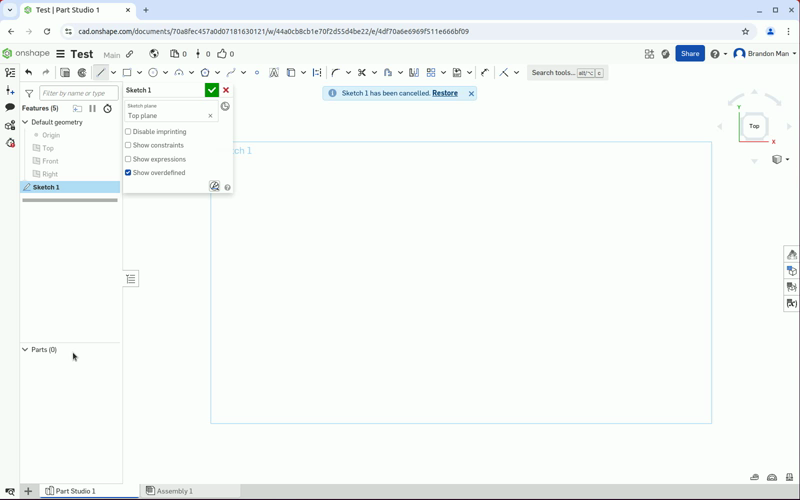
key_down(shift)
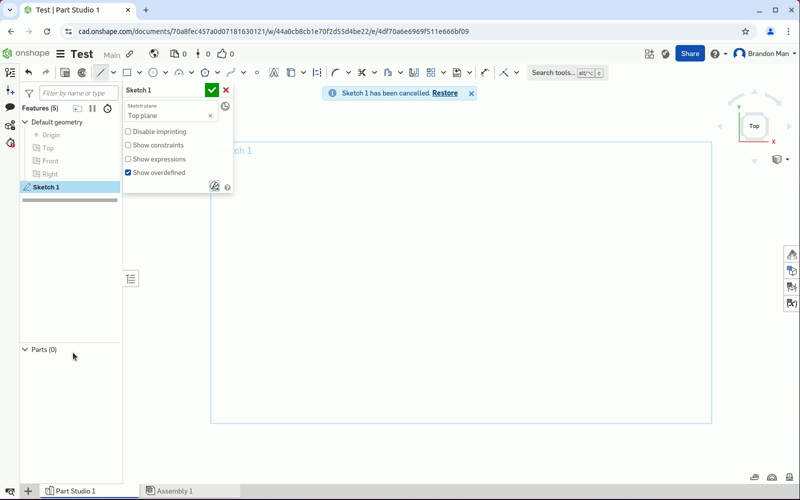
mouse_move(396, 347)
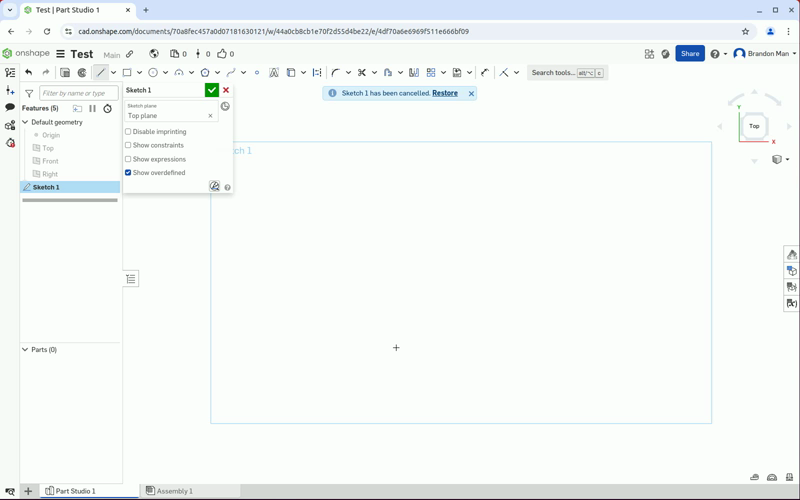
click(396, 347)
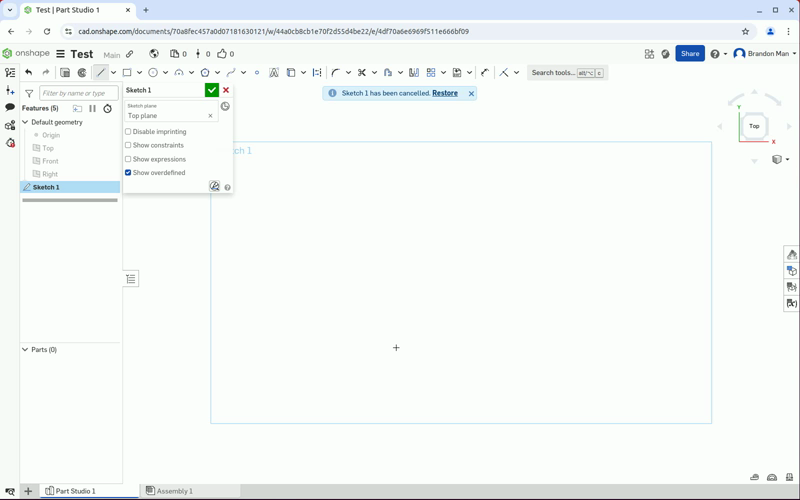
key_up(shift)
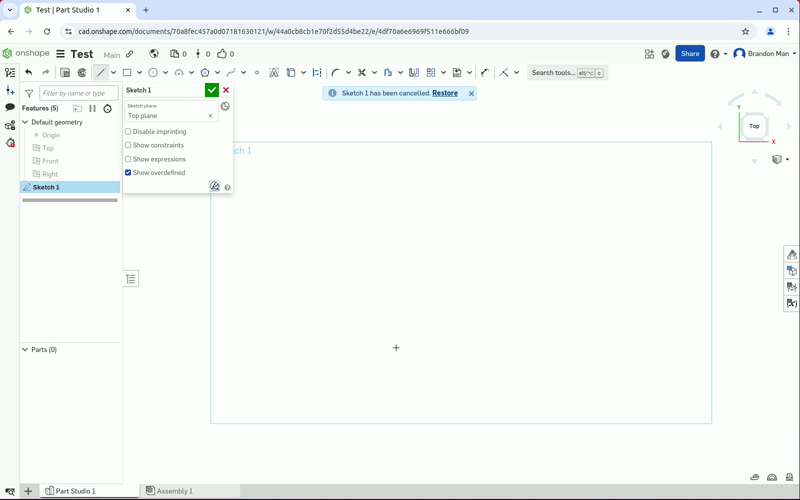
key_down(shift)
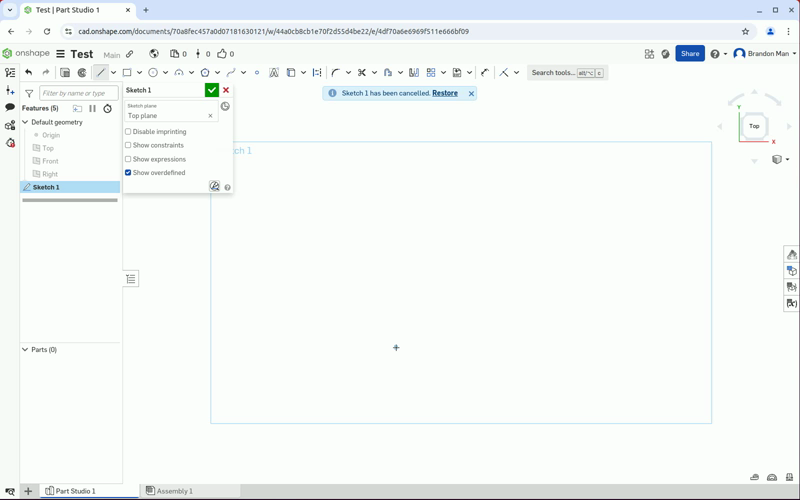
mouse_move(526, 347)
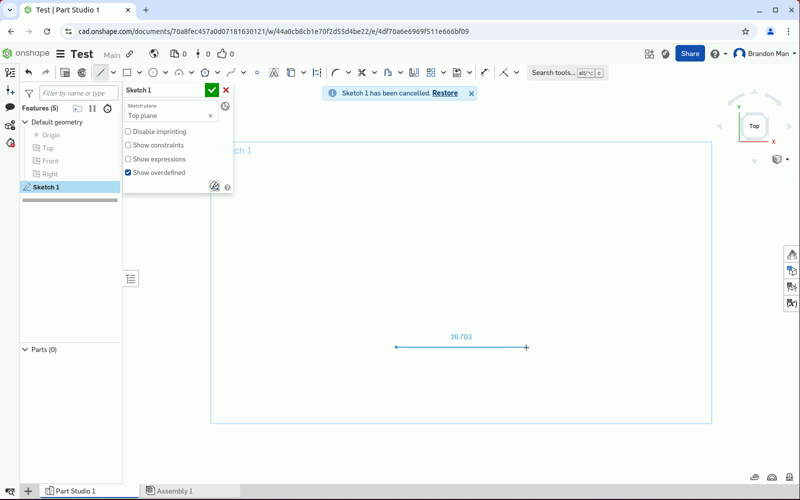
click(526, 347)
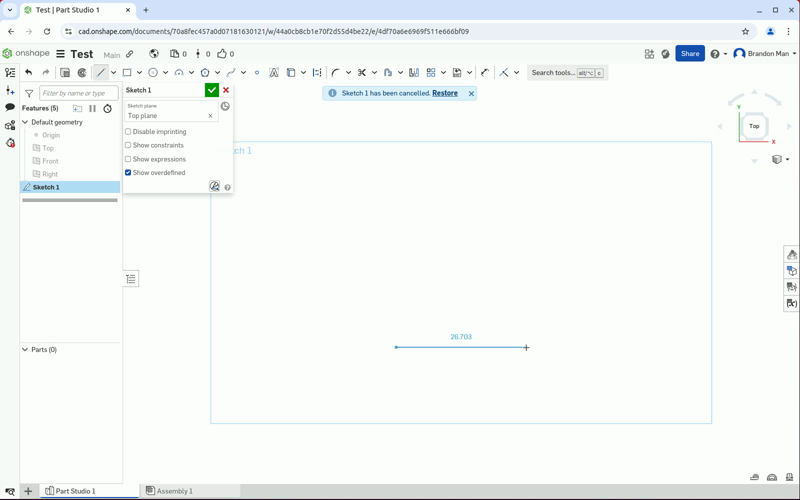
key_up(shift)
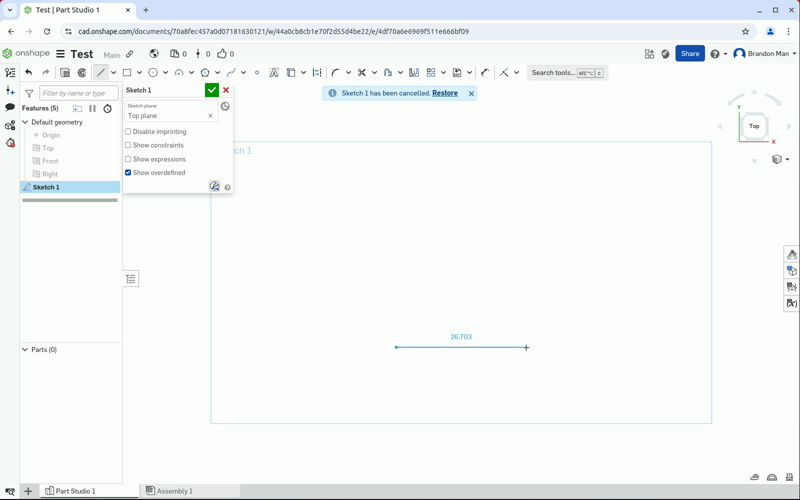
key_down(shift)
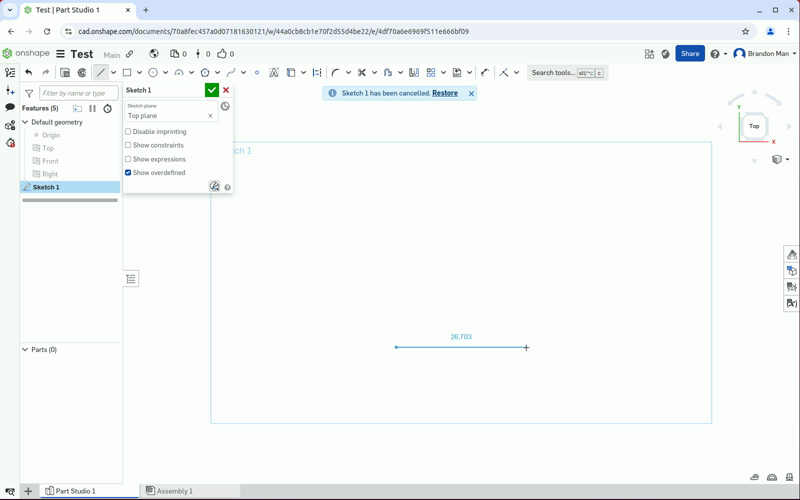
mouse_move(526, 217)
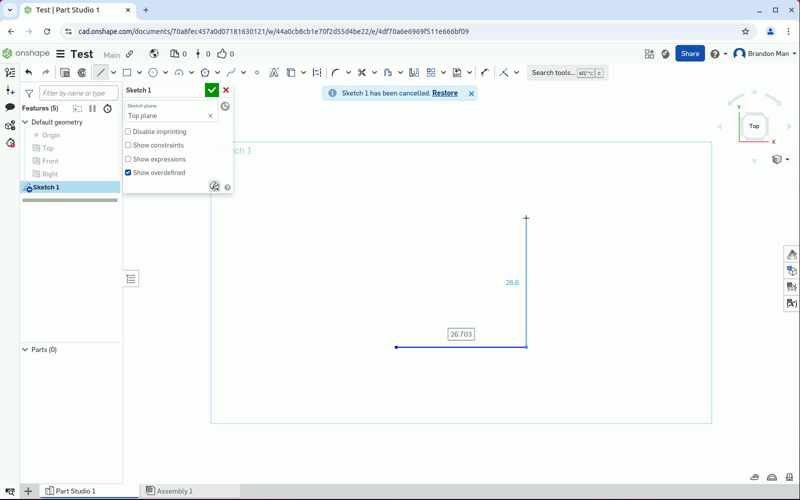
click(526, 217)
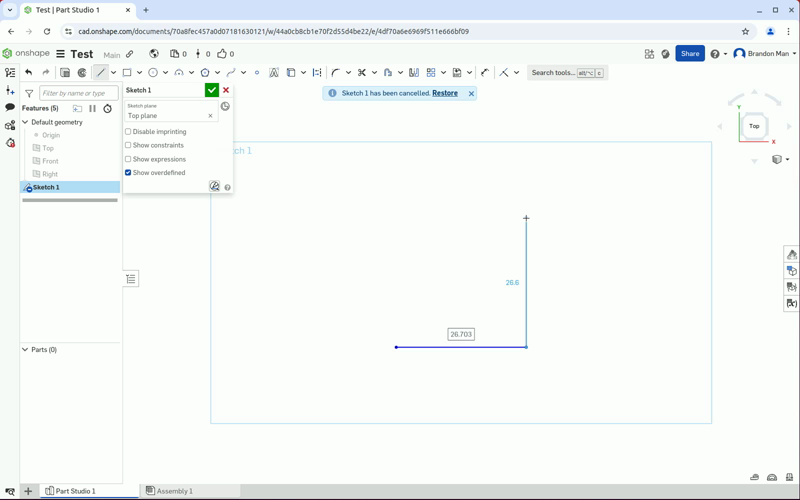
key_up(shift)
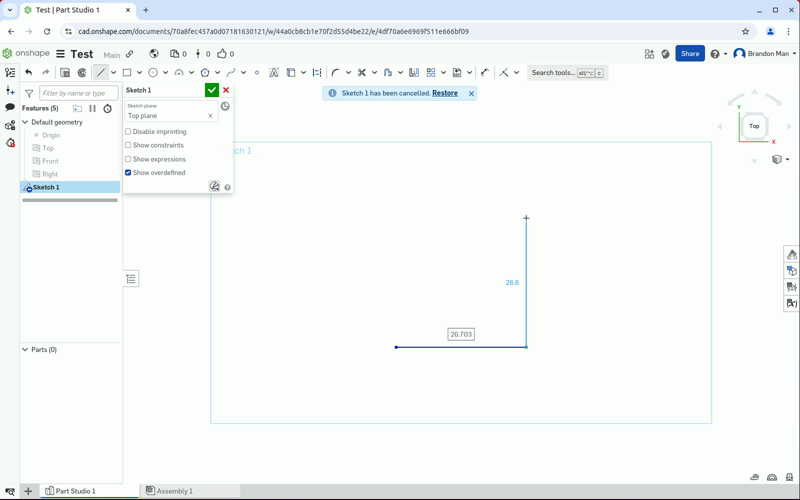
key_down(shift)
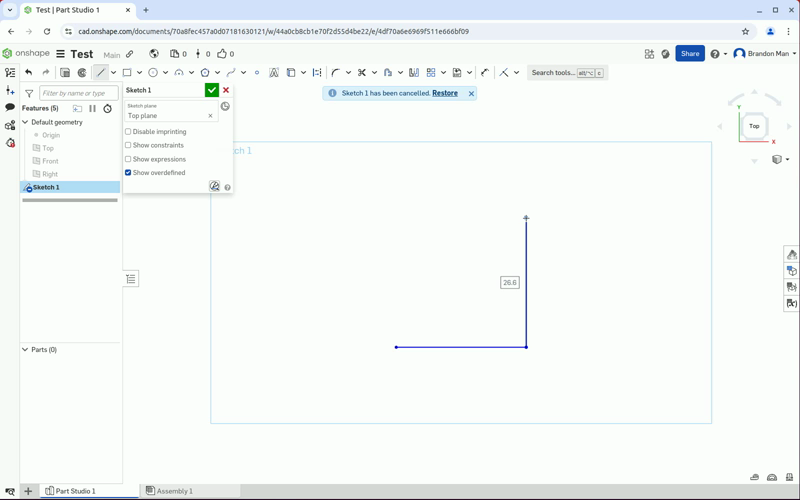
mouse_move(396, 217)
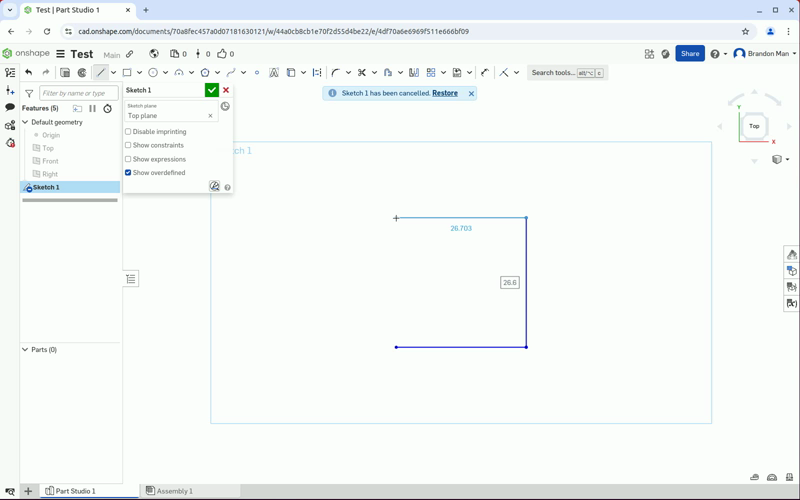
click(396, 217)
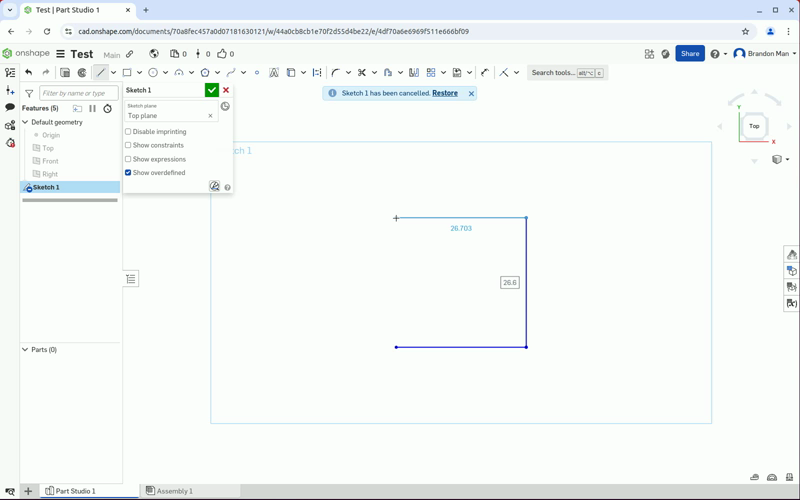
key_up(shift)
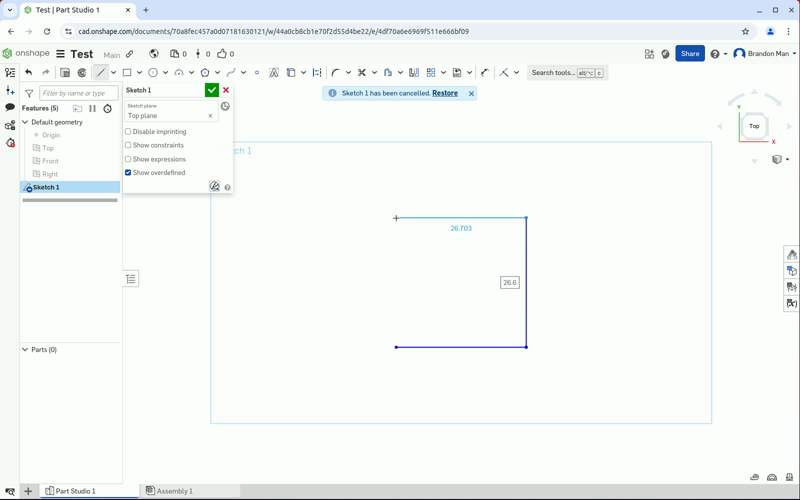
key_down(shift)
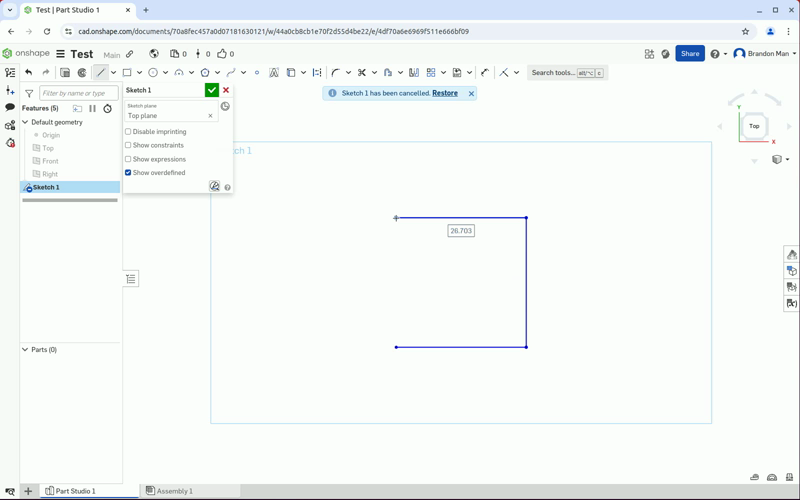
mouse_move(396, 347)
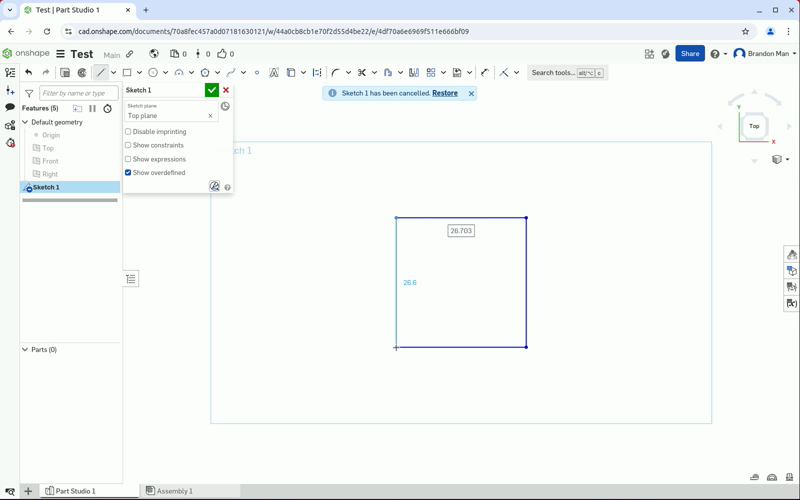
key_up(shift)
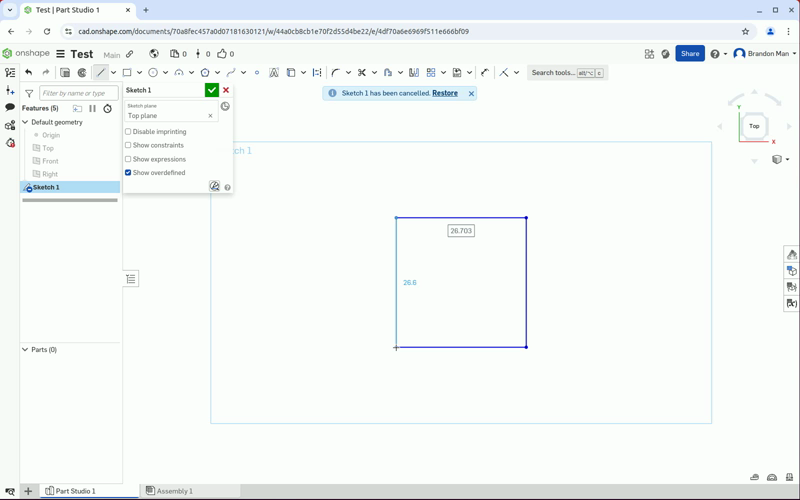
click(396, 347)
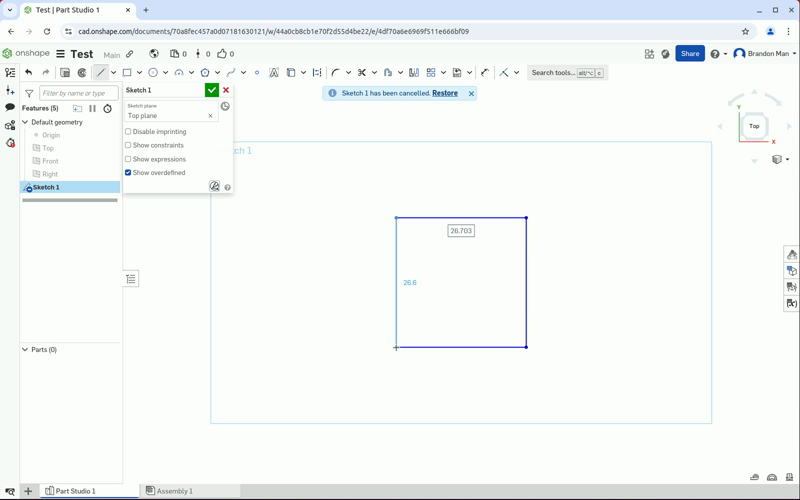
key(esc)
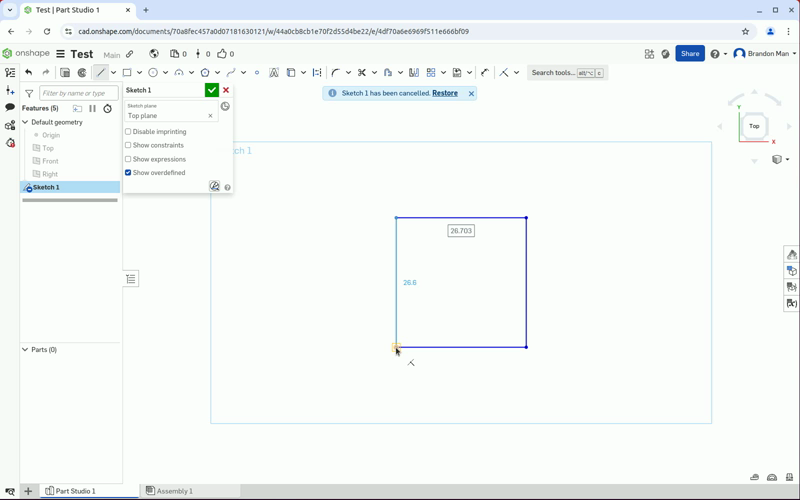
key(c)
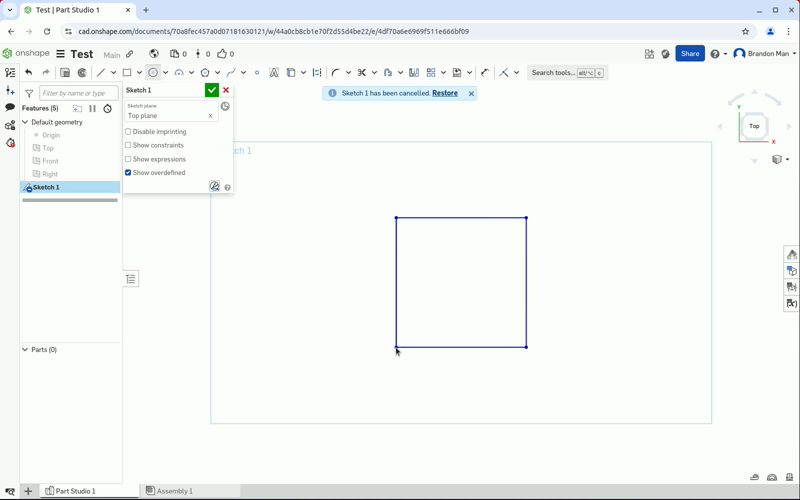
key_down(shift)
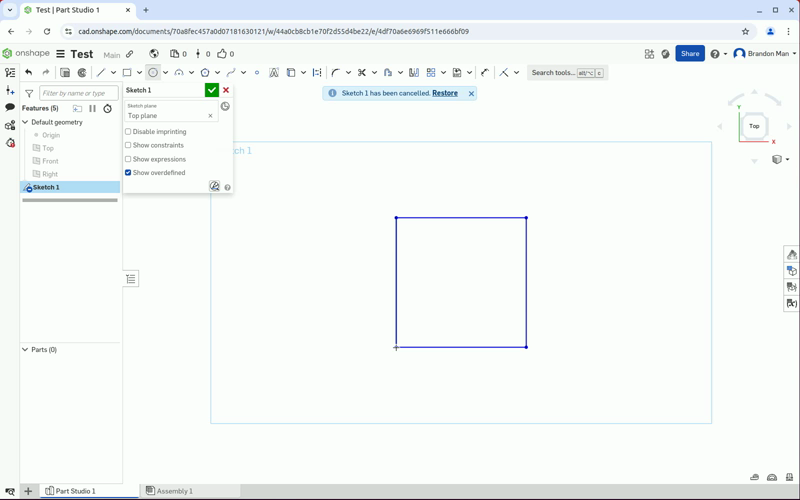
mouse_move(461, 281)
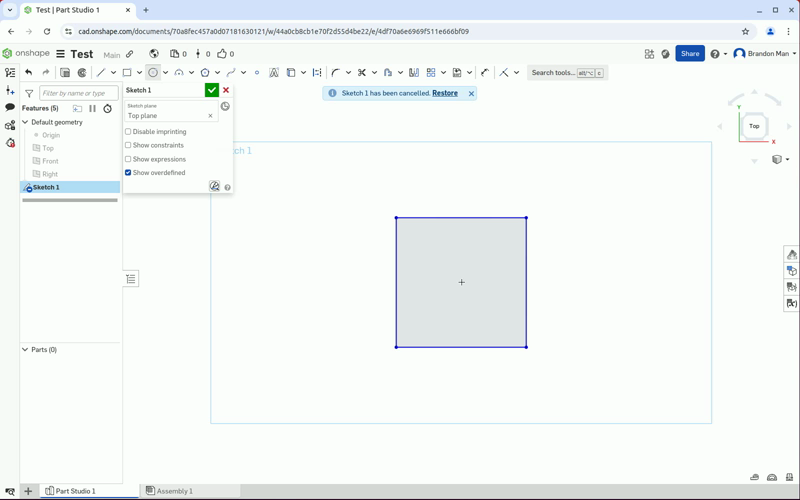
click(461, 281)
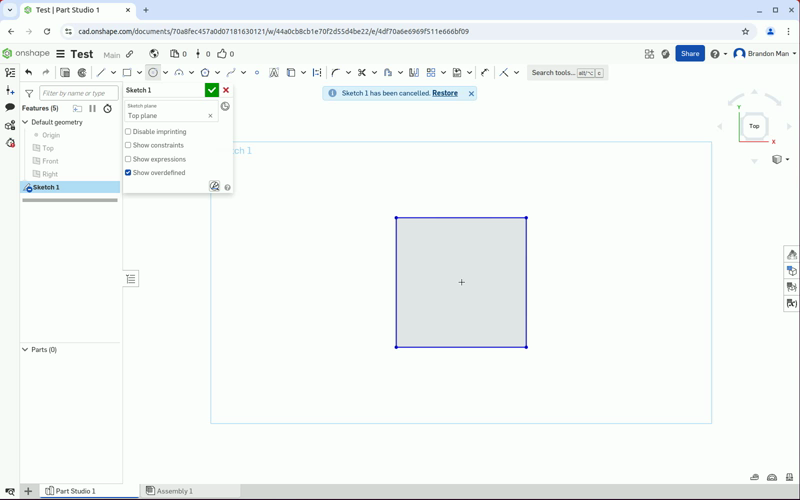
key_up(shift)
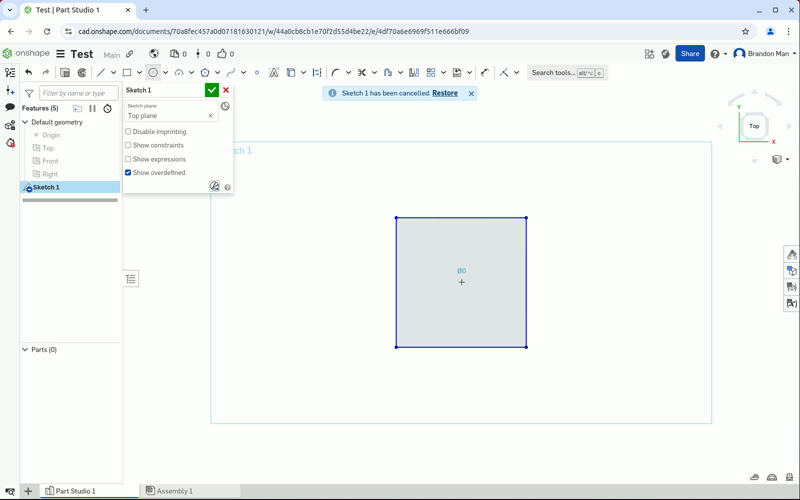
mouse_move(486, 281)
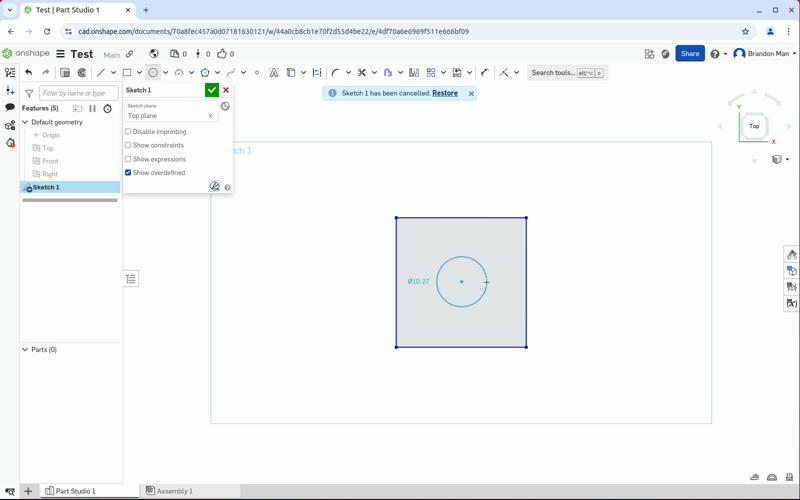
click(486, 281)
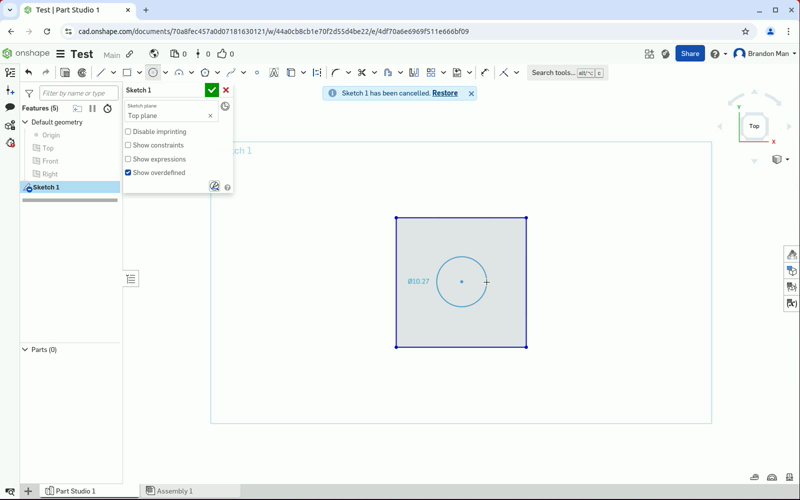
key(esc)
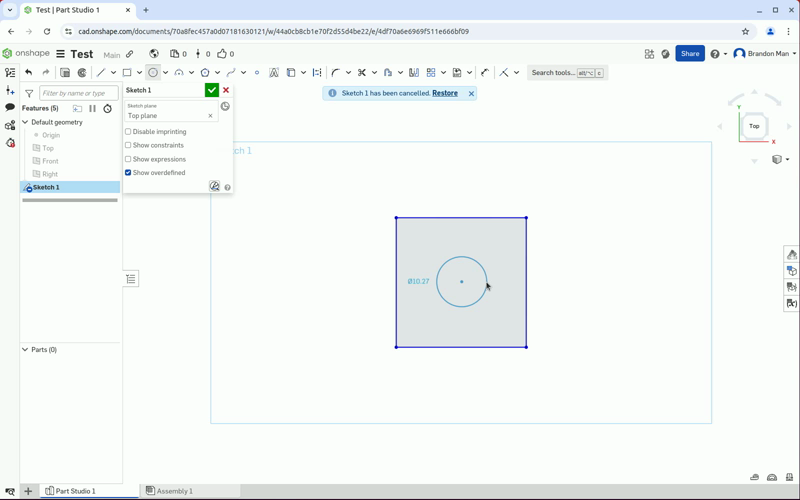
mouse_move(439, 254)
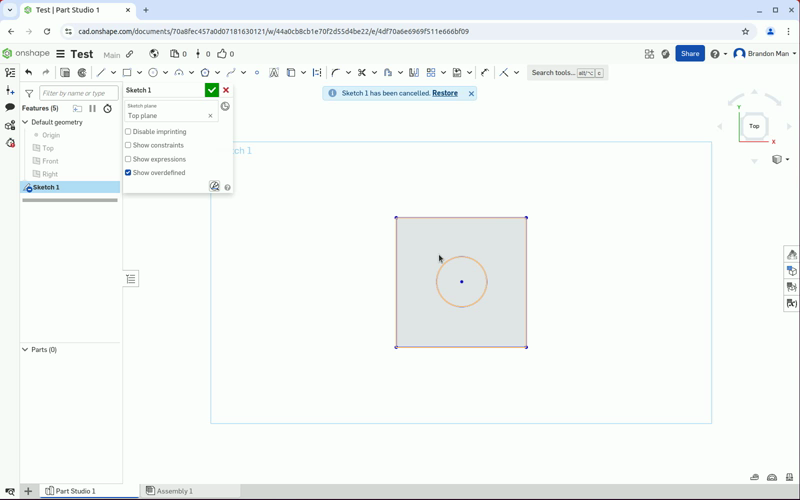
click(439, 254)
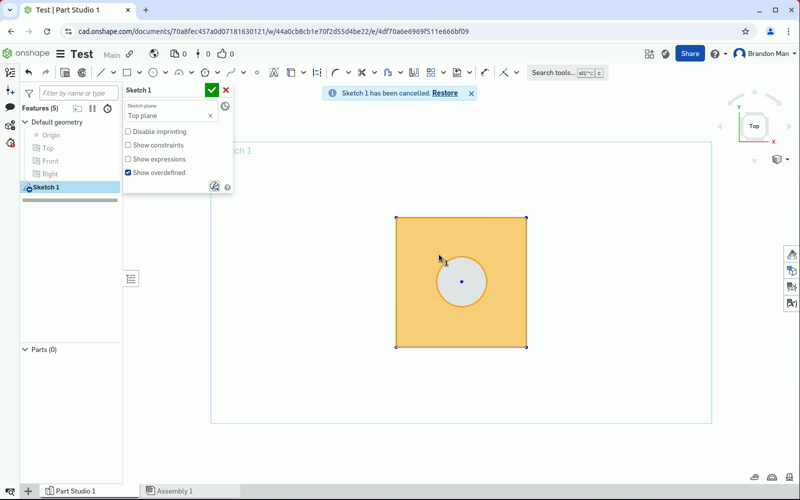
mouse_move(73, 352)
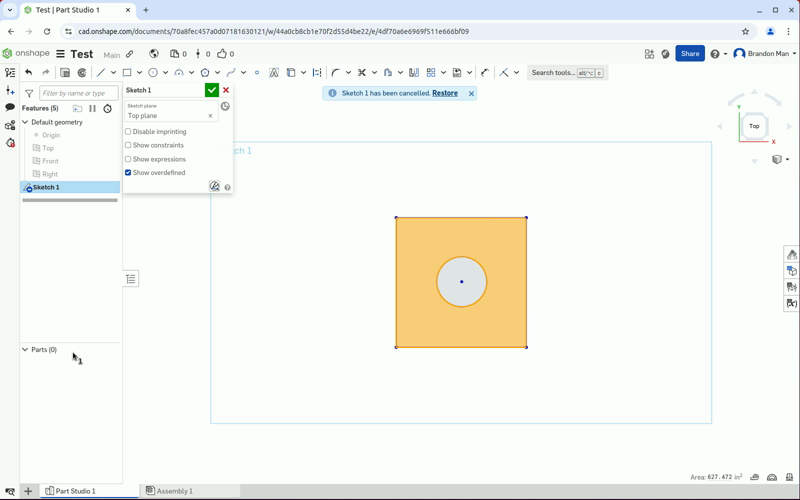
key(shift+y)
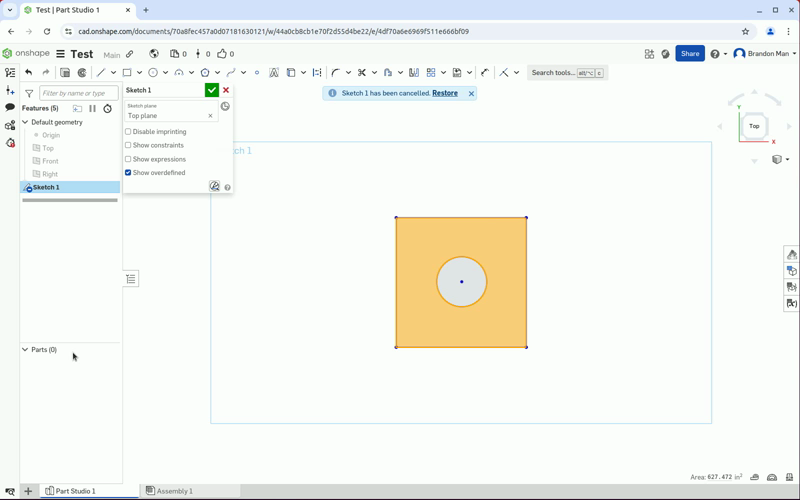
key(shift+e)
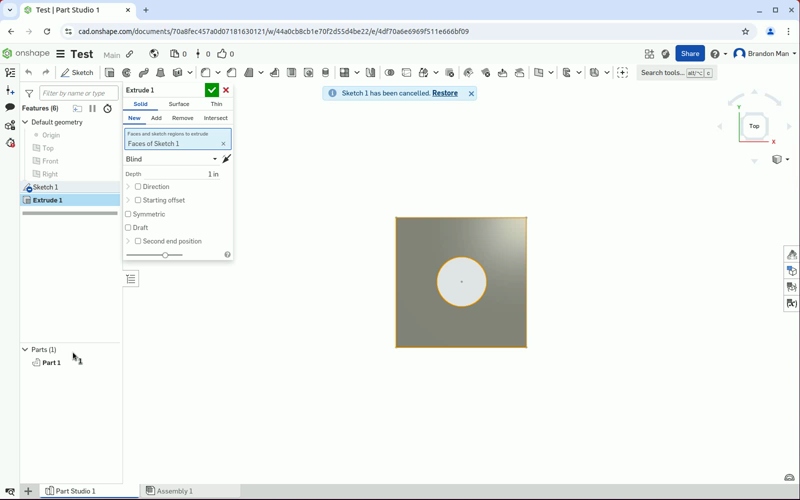
mouse_move(143, 106)
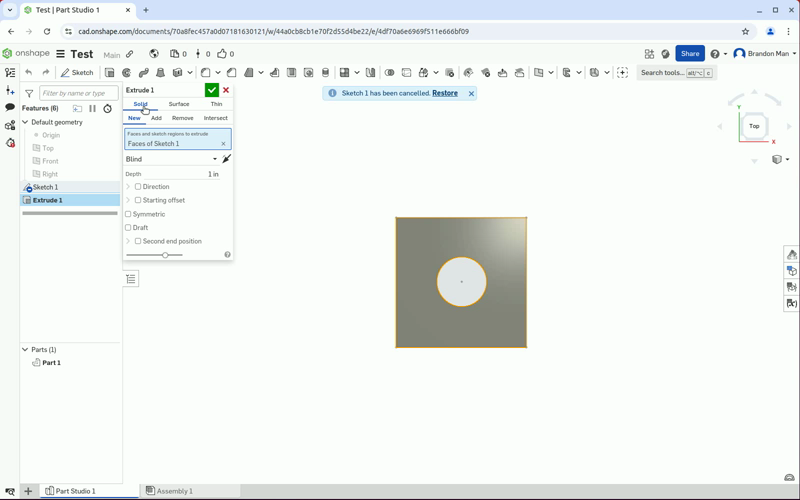
click(143, 106)
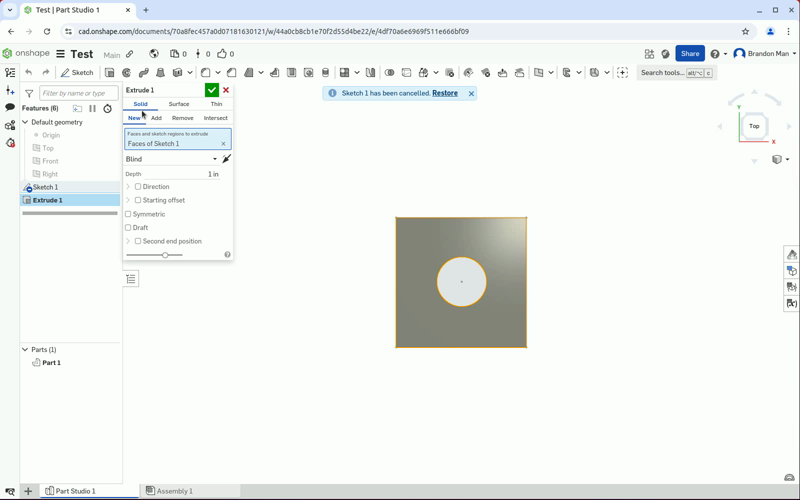
mouse_move(137, 120)
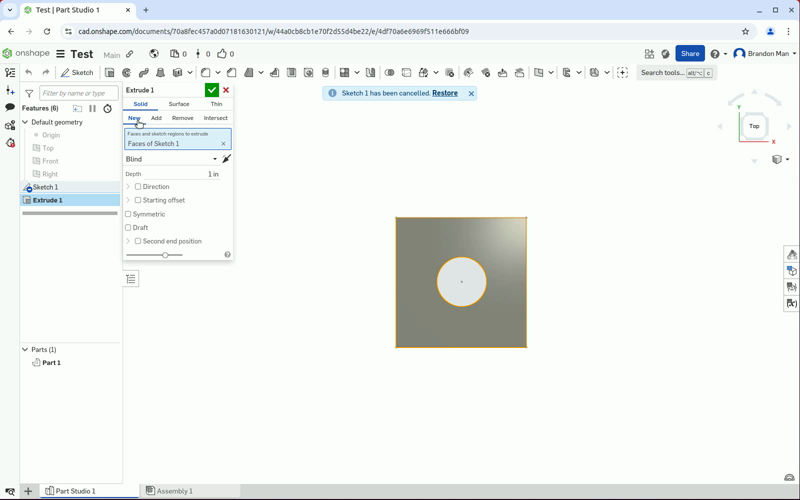
click(137, 120)
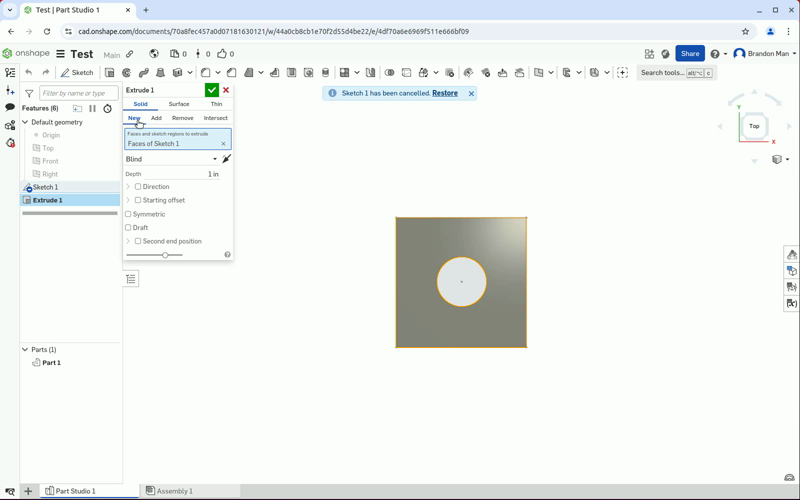
key(tab, 4)
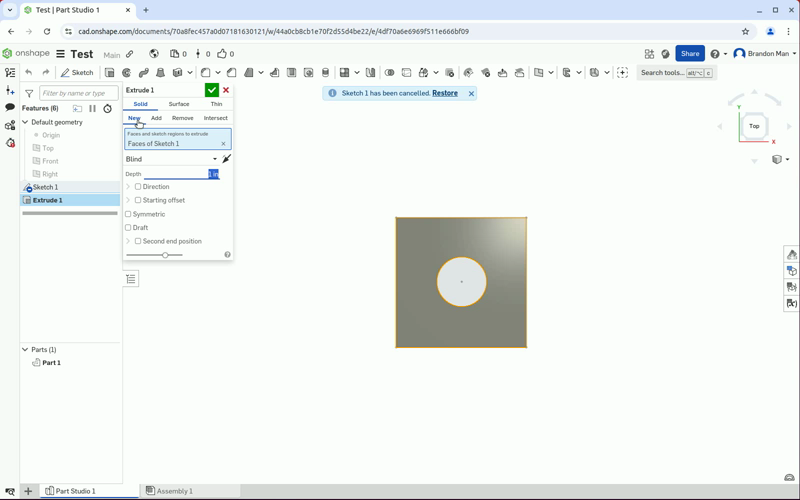
text(23.108)
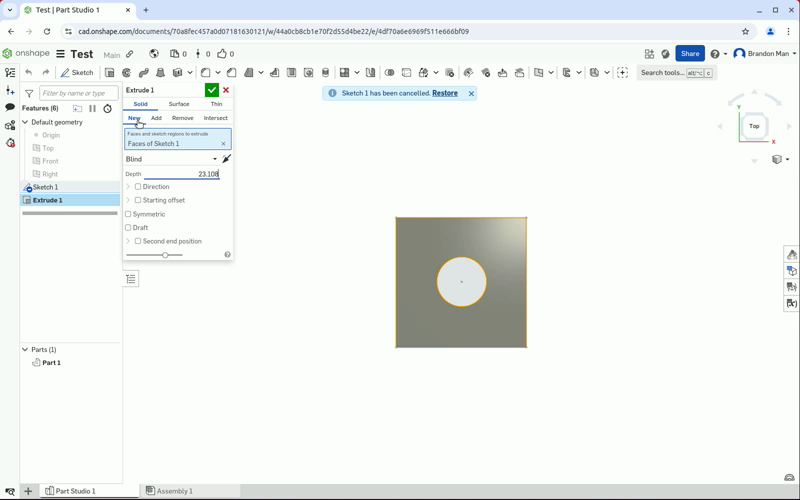
key(enter)
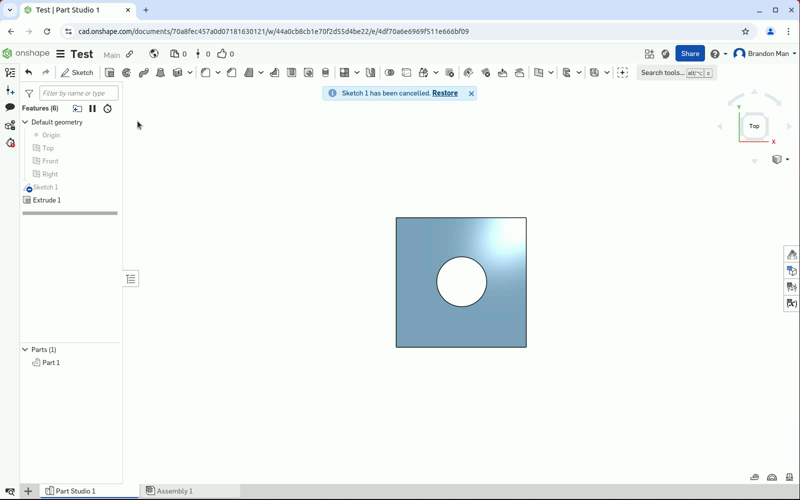
key(shift+h)
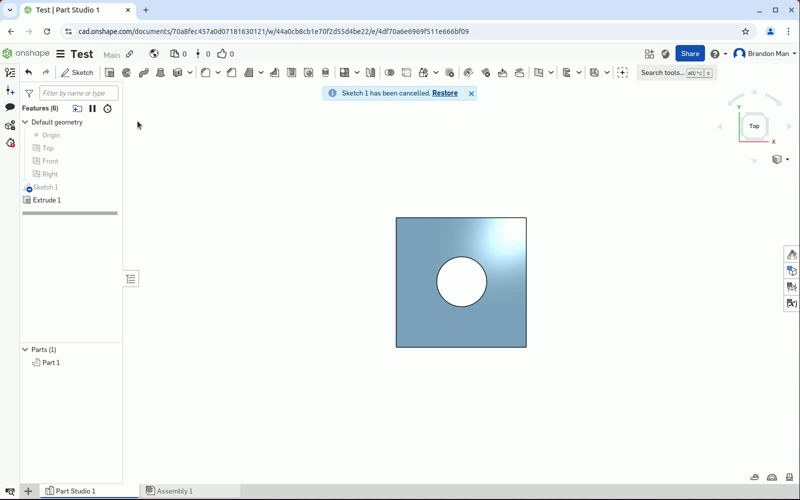
key(shift+h)
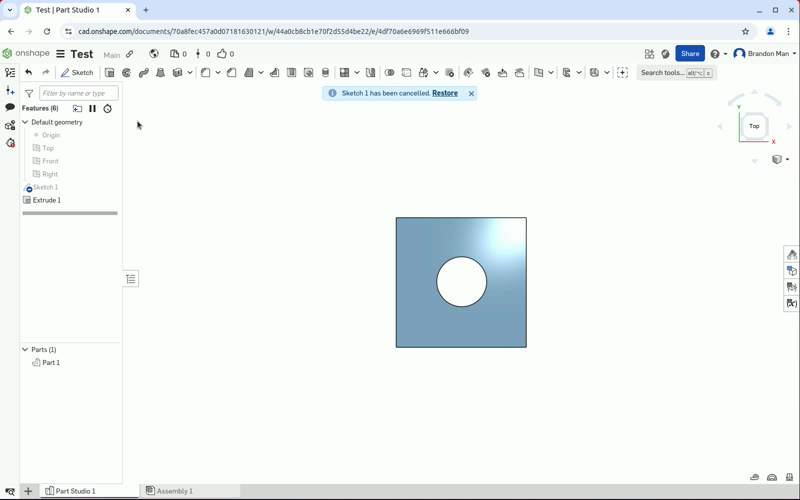
mouse_move(73, 189)
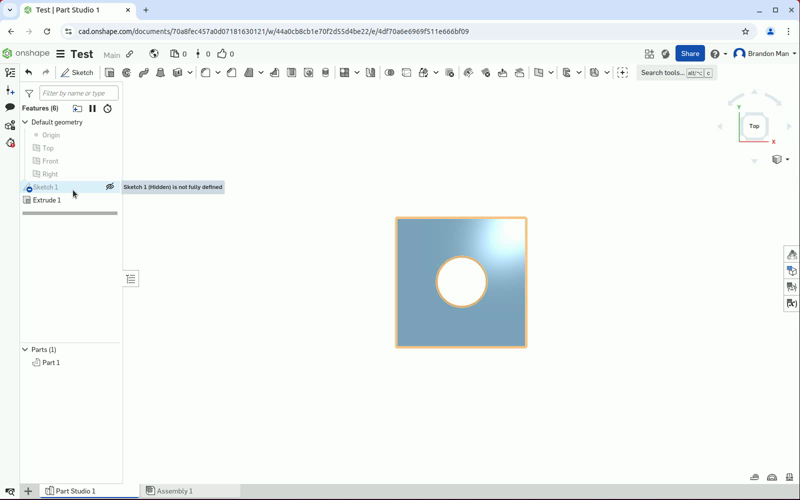
click(73, 189)
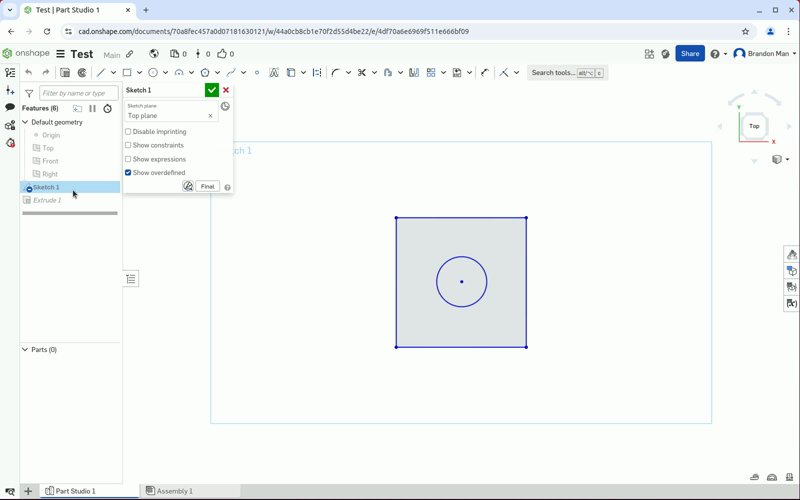
mouse_move(229, 92)
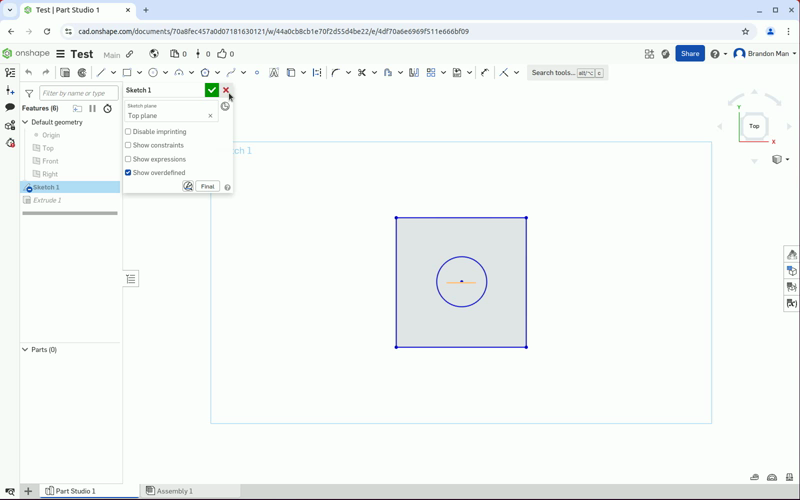
click(229, 92)
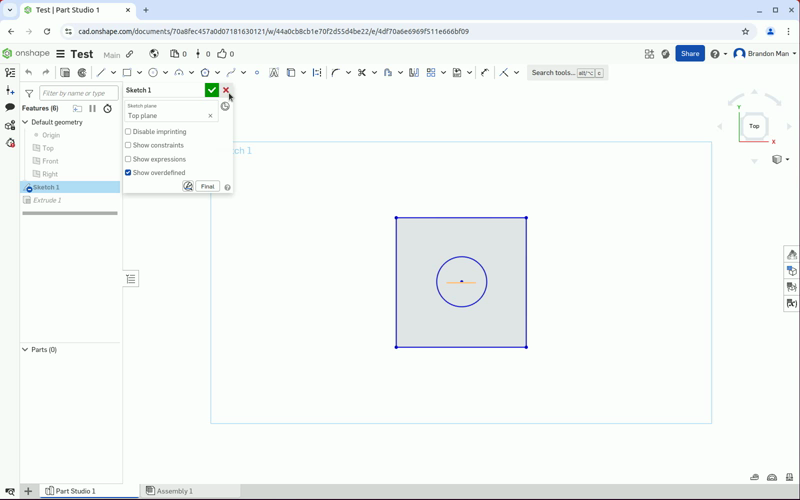
key(shift+s)
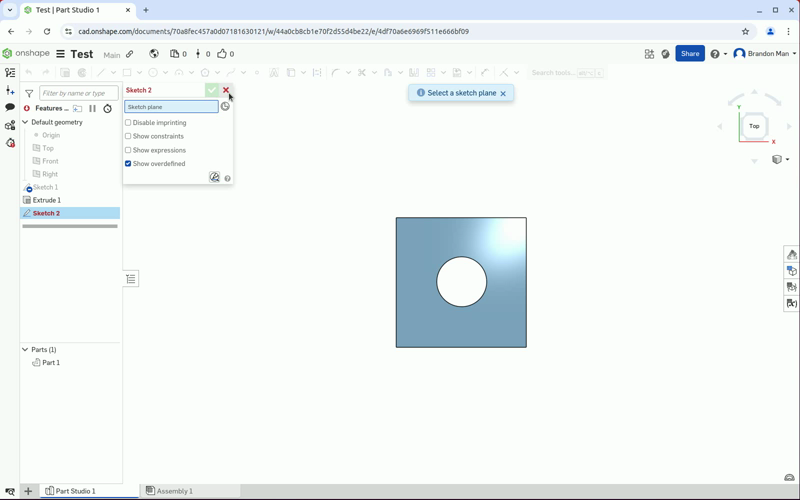
mouse_move(73, 150)
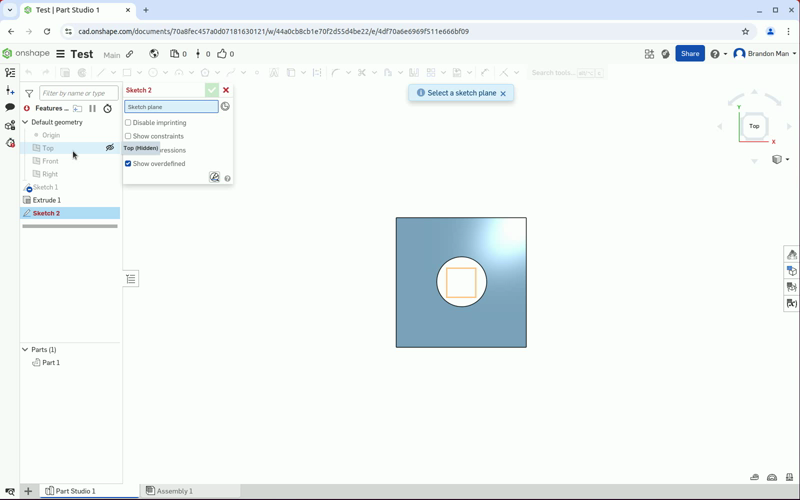
click(73, 150)
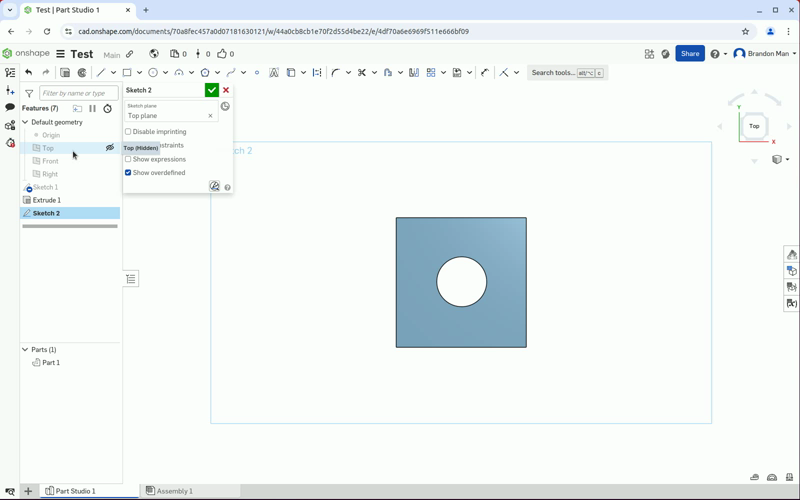
mouse_move(73, 352)
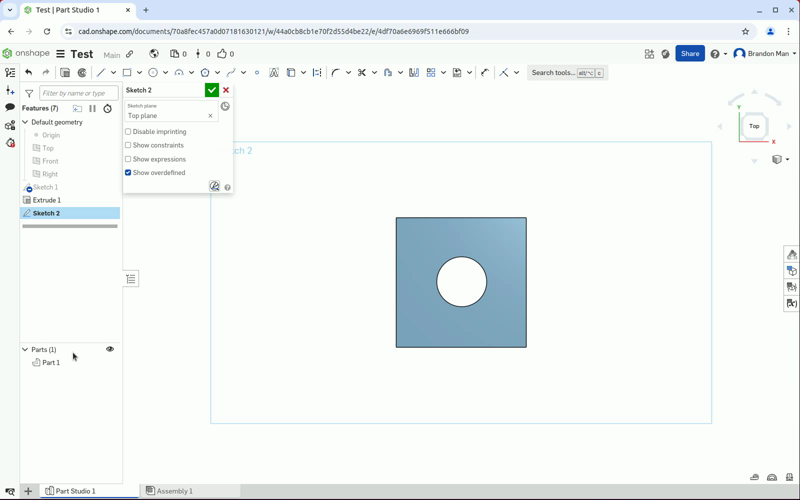
key(y)
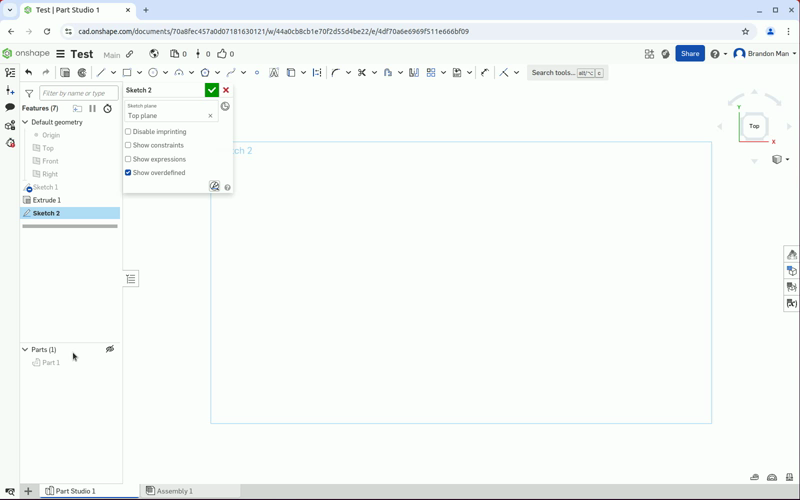
key(c)
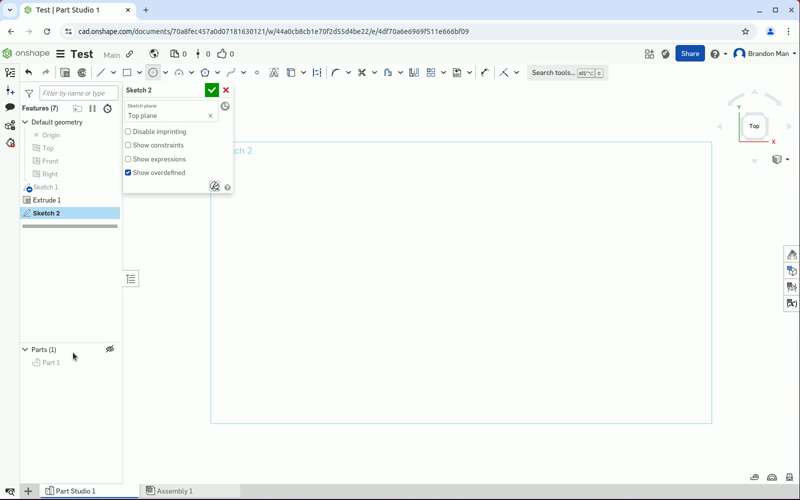
key_down(shift)
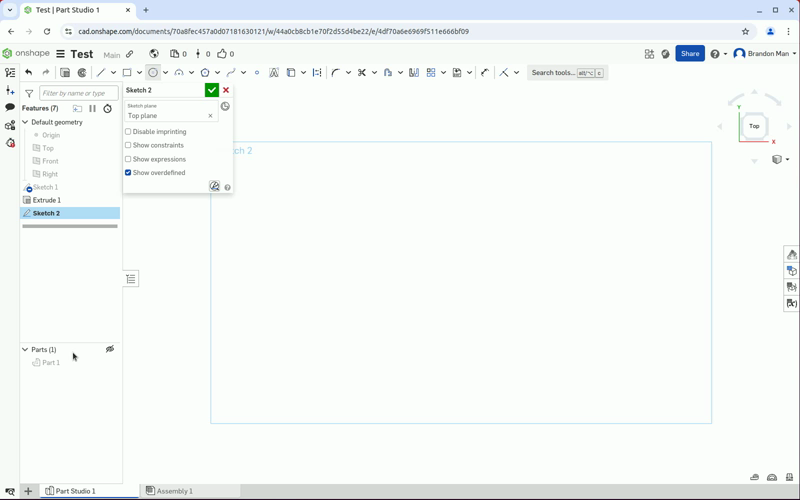
mouse_move(461, 282)
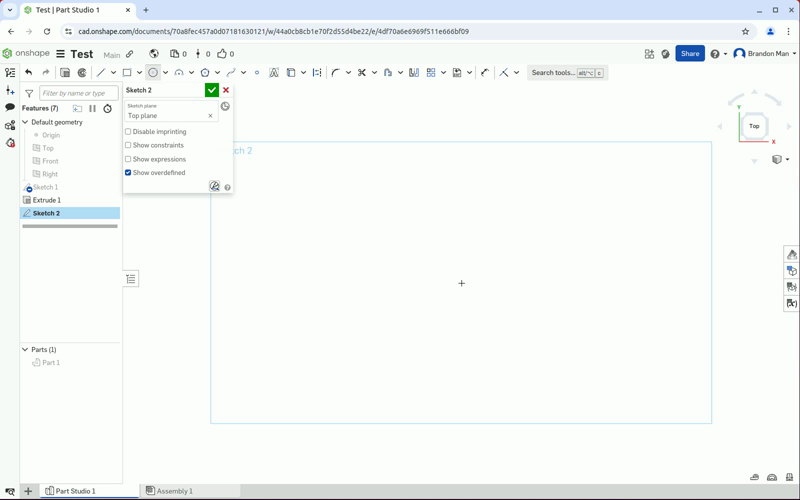
click(461, 282)
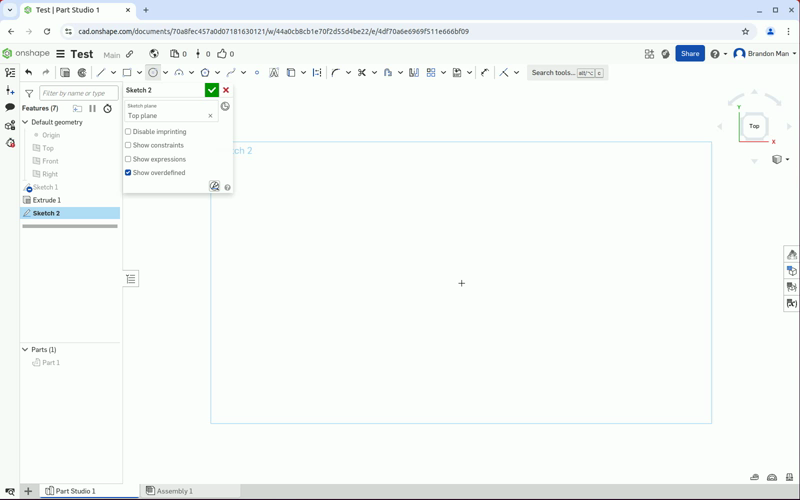
key_up(shift)
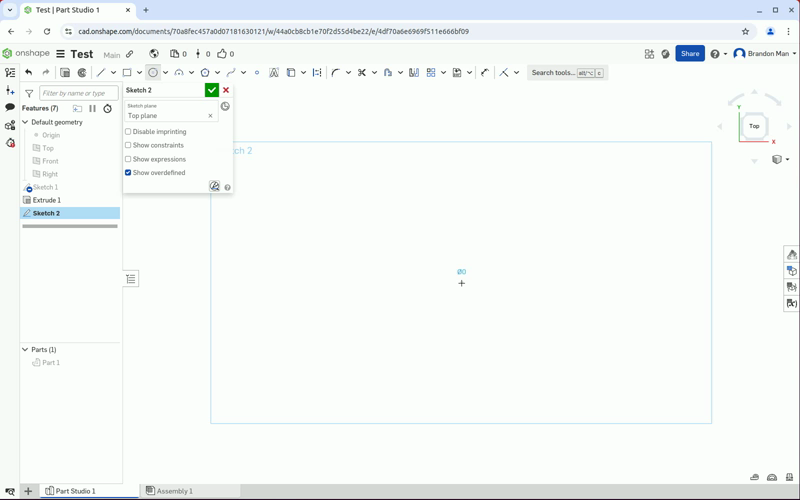
mouse_move(487, 282)
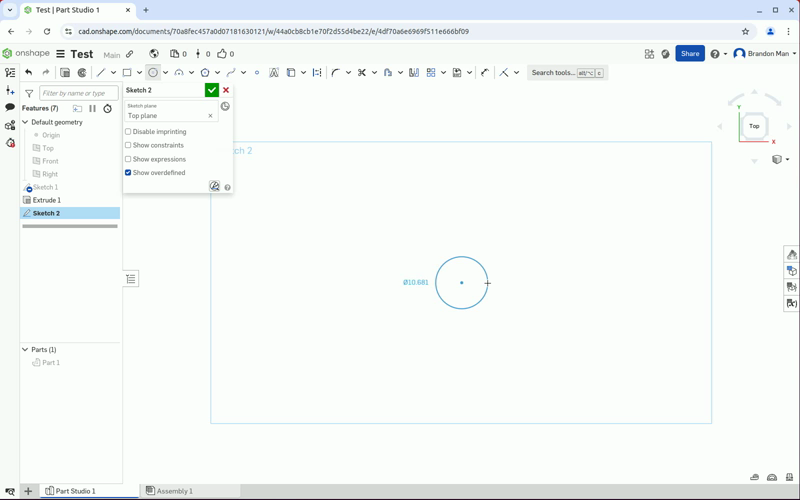
click(487, 282)
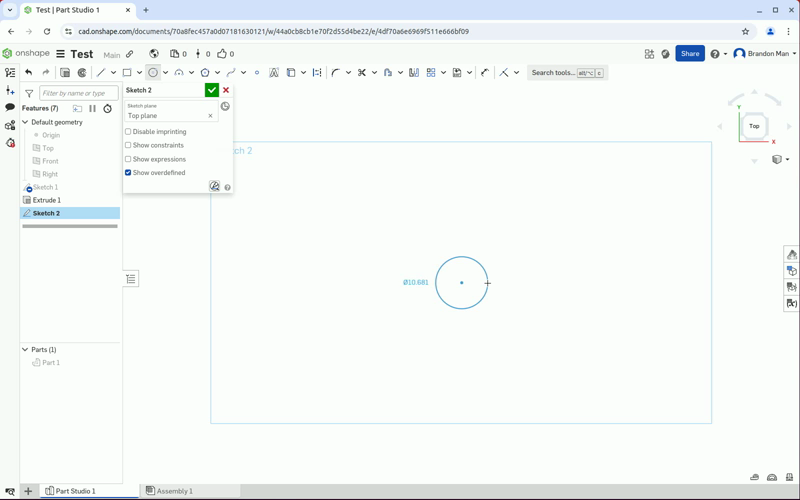
key(esc)
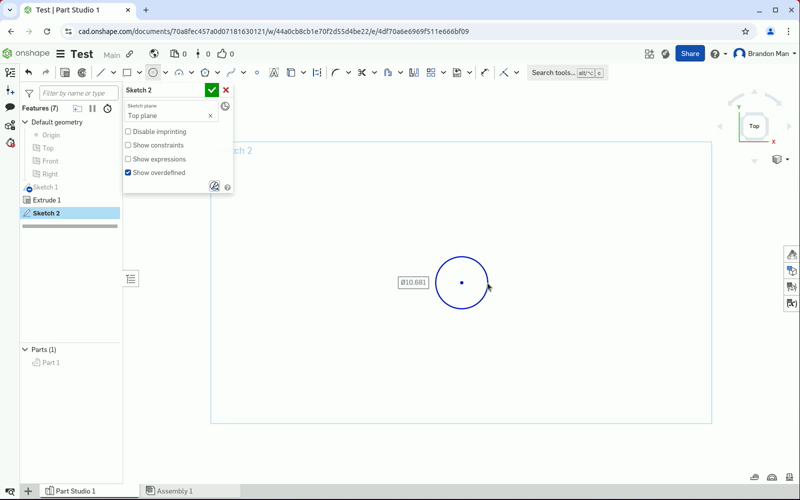
key(c)
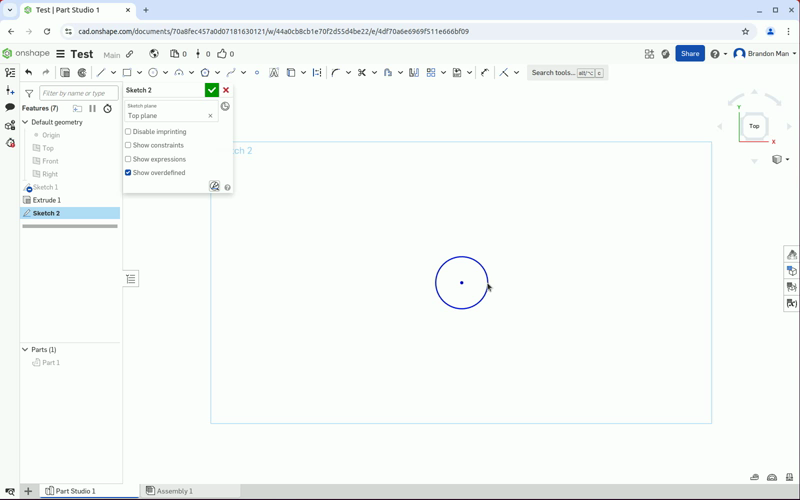
key_down(shift)
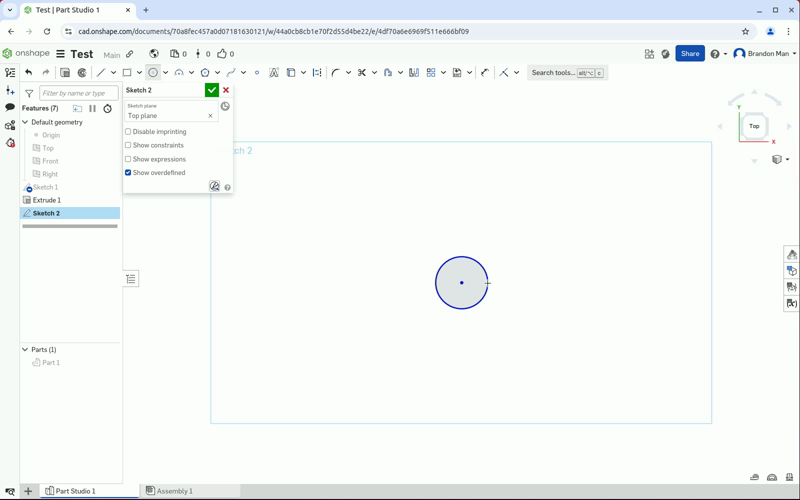
mouse_move(461, 282)
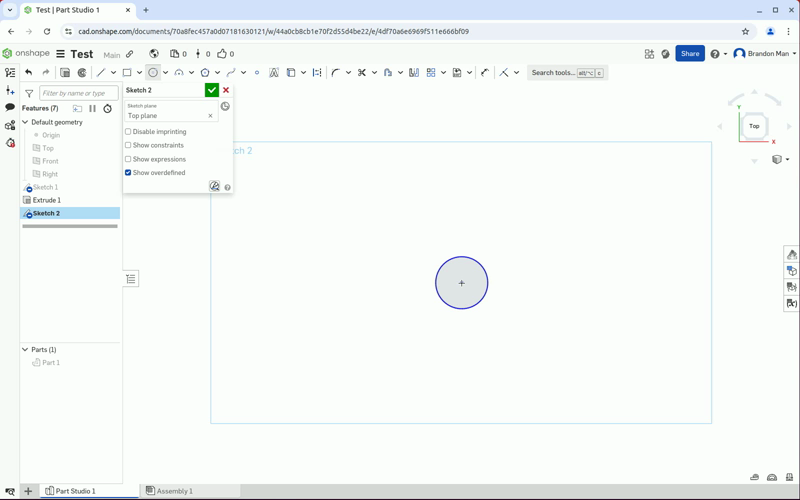
click(461, 282)
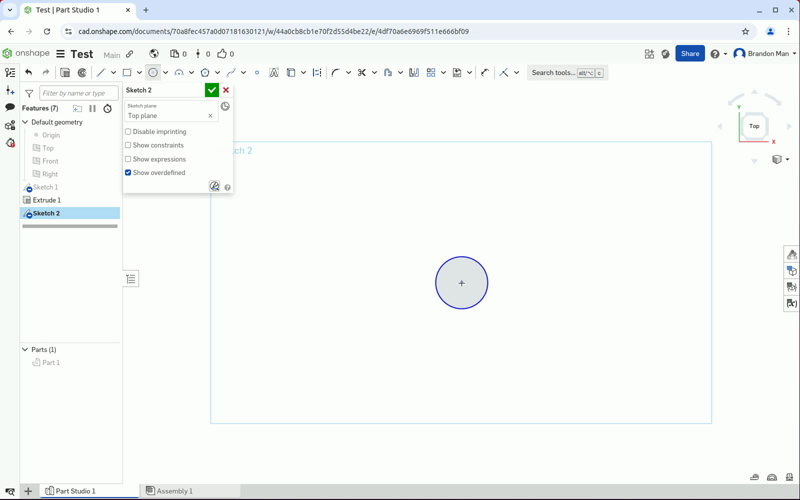
key_up(shift)
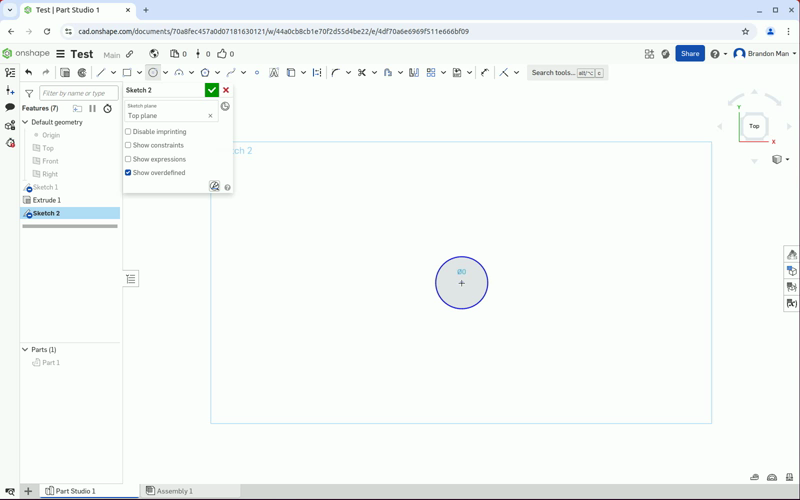
mouse_move(475, 282)
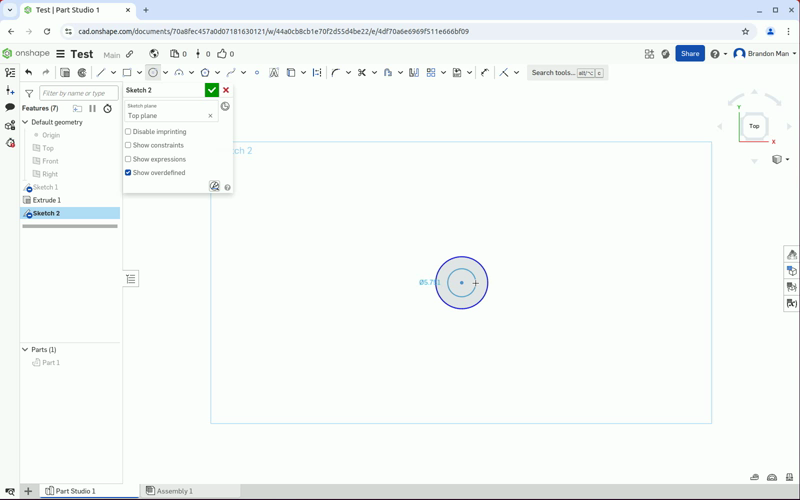
click(475, 282)
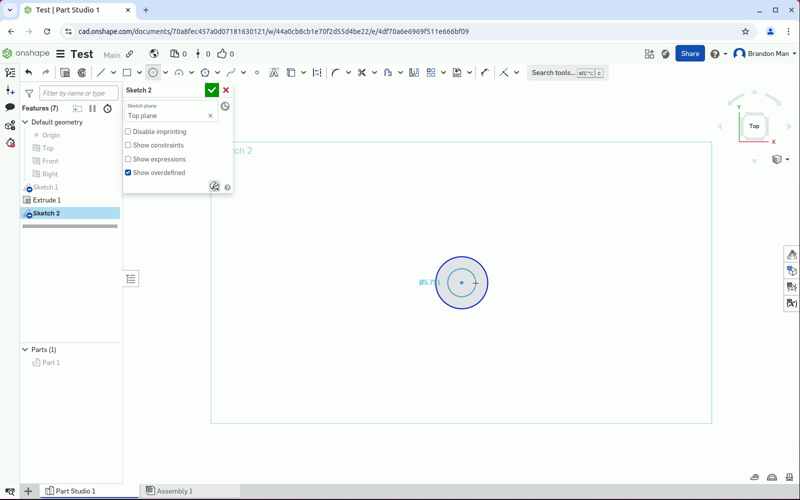
key(esc)
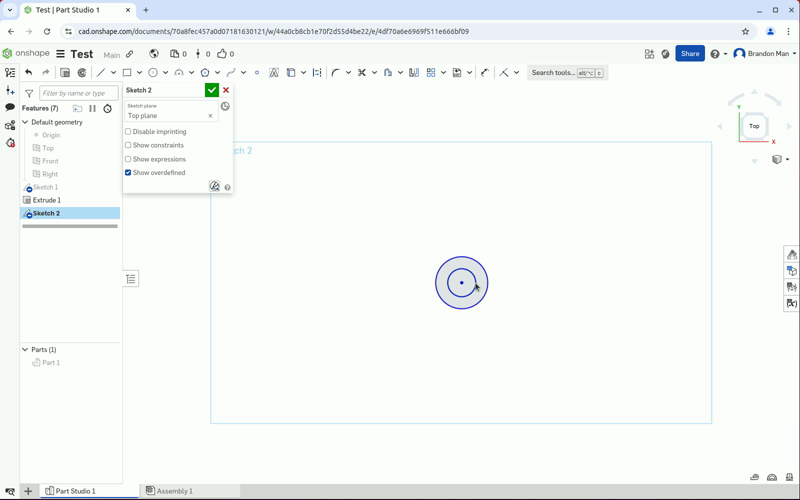
mouse_move(470, 264)
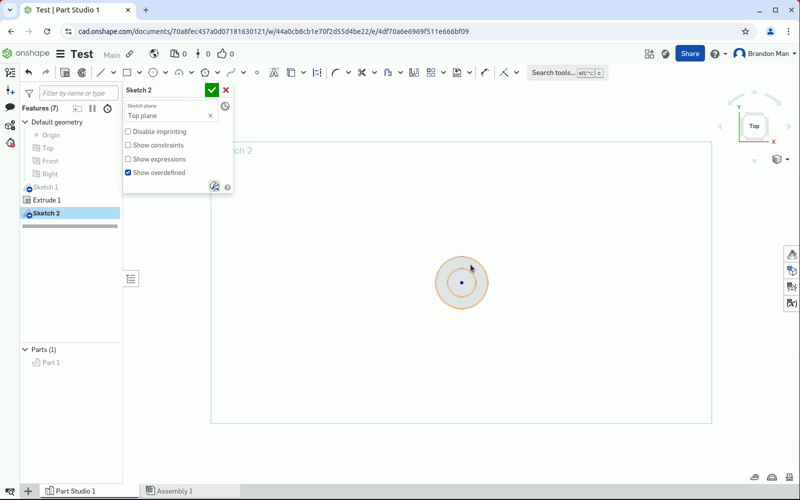
scroll(6)
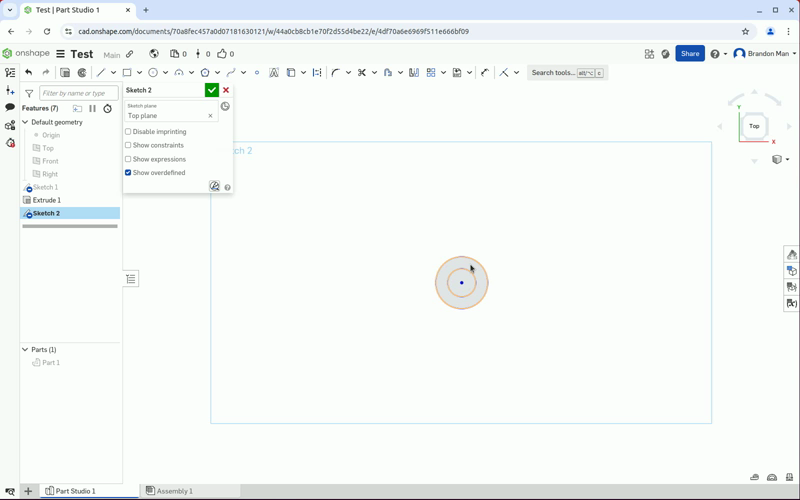
scroll(6)
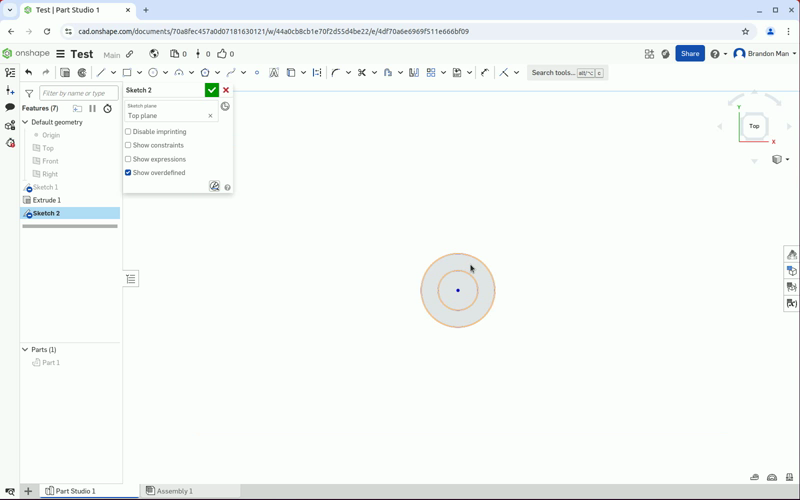
scroll(6)
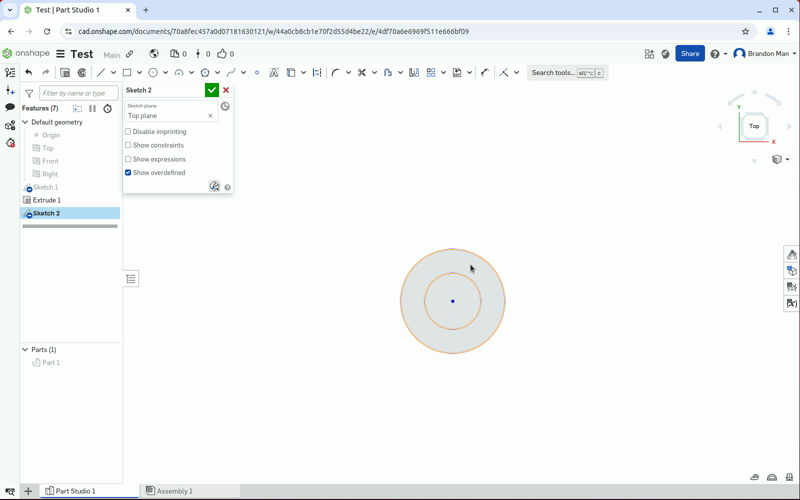
scroll(6)
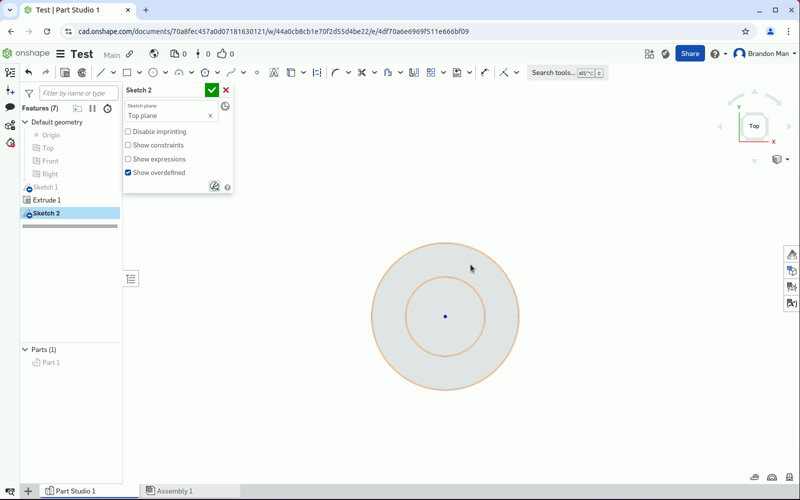
scroll(6)
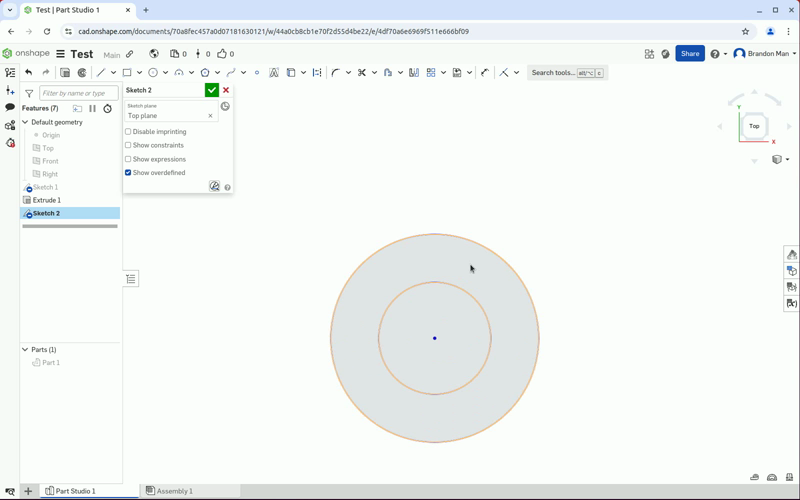
scroll(6)
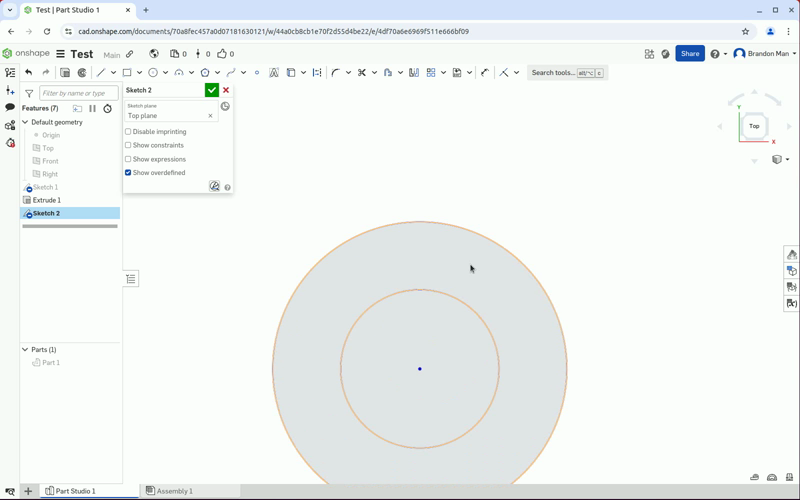
scroll(6)
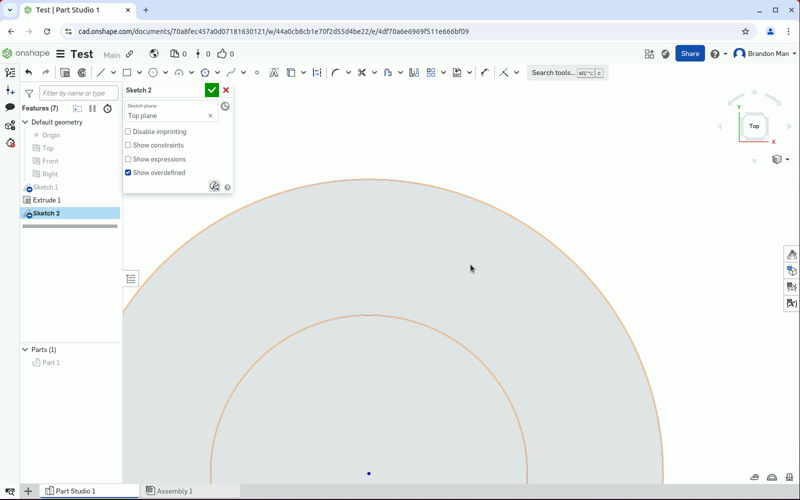
click(470, 264)
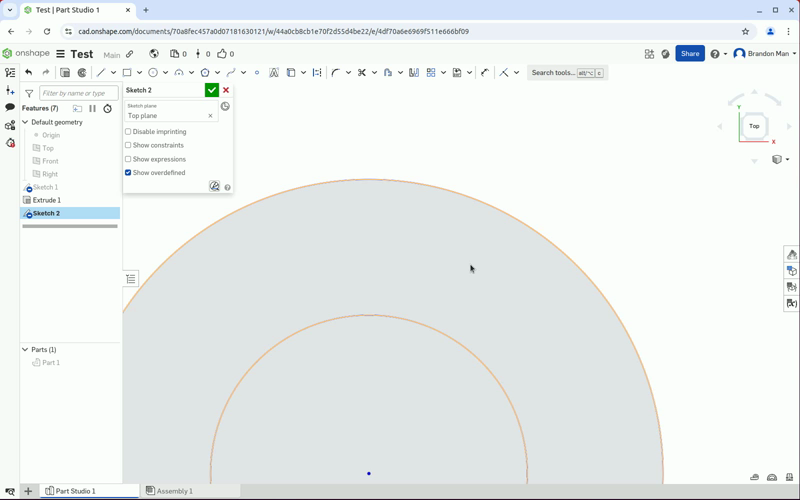
scroll(-6)
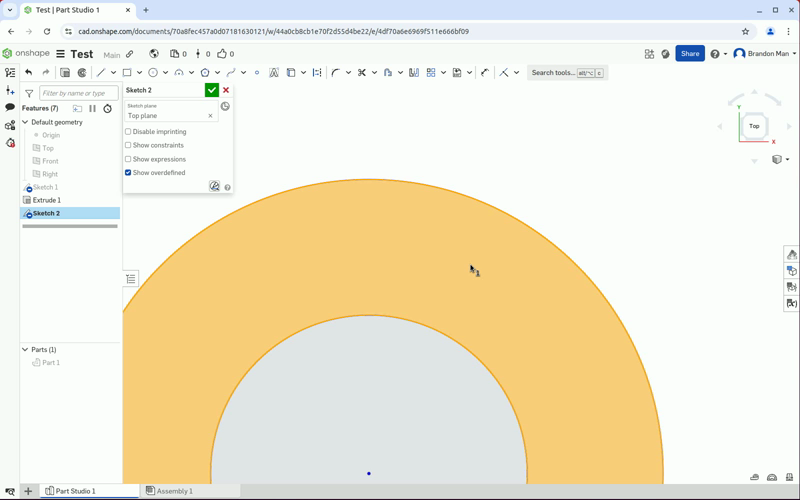
scroll(-6)
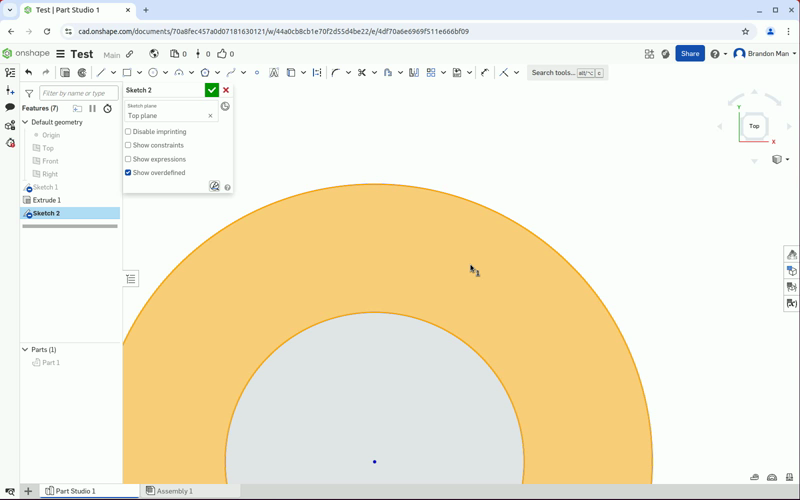
scroll(-6)
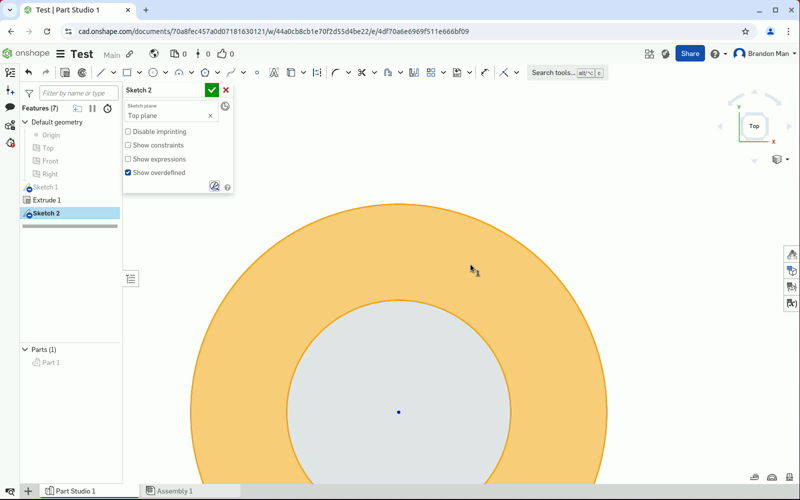
scroll(-6)
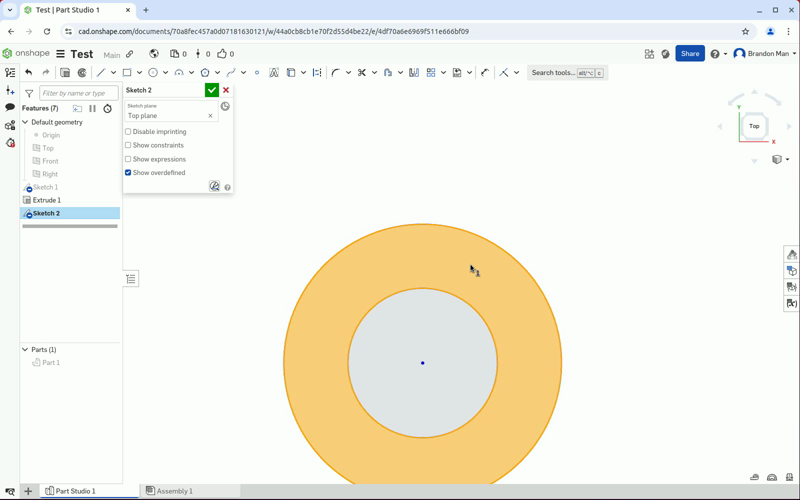
scroll(-6)
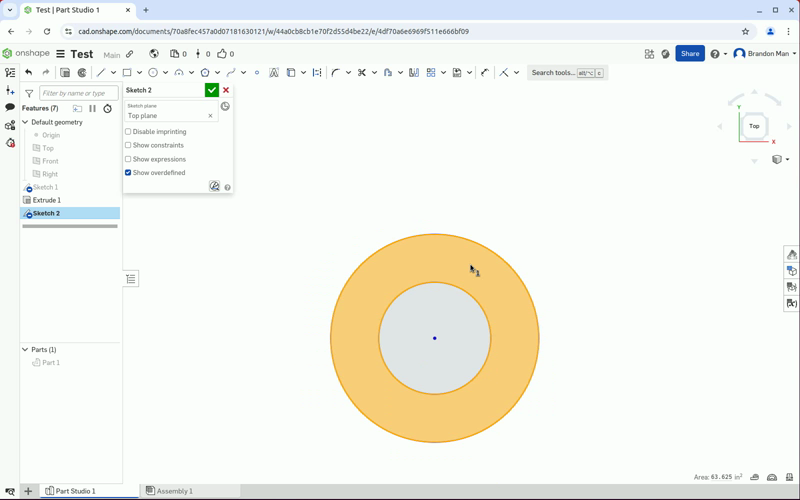
scroll(-6)
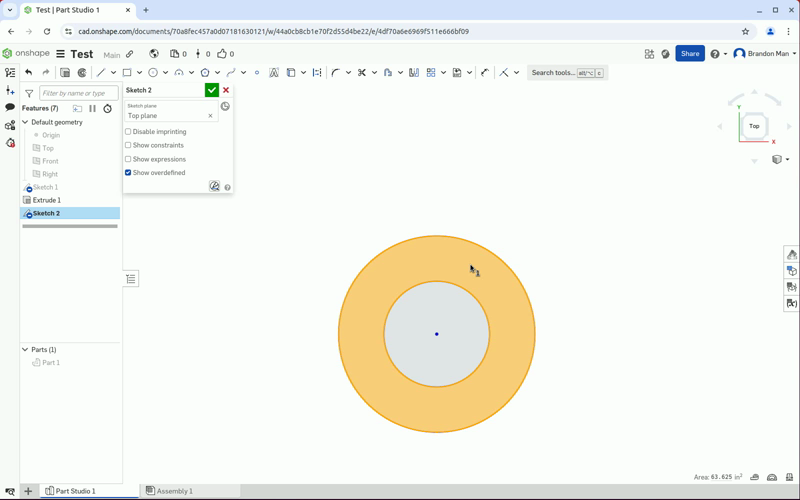
scroll(-6)
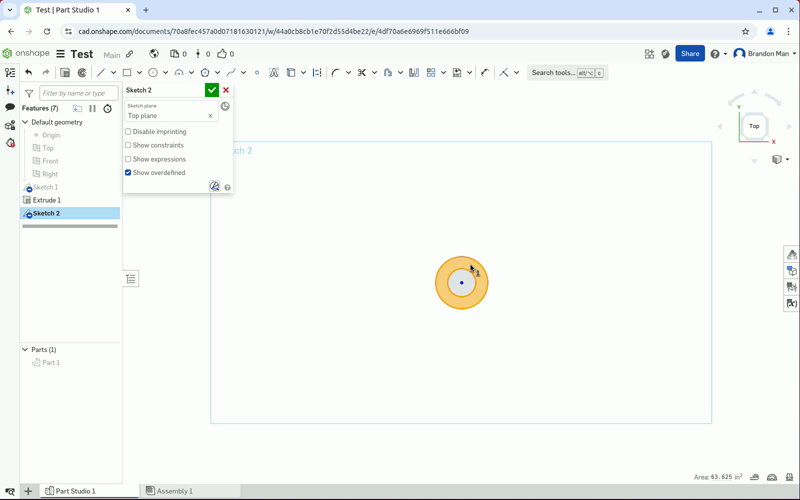
mouse_move(73, 352)
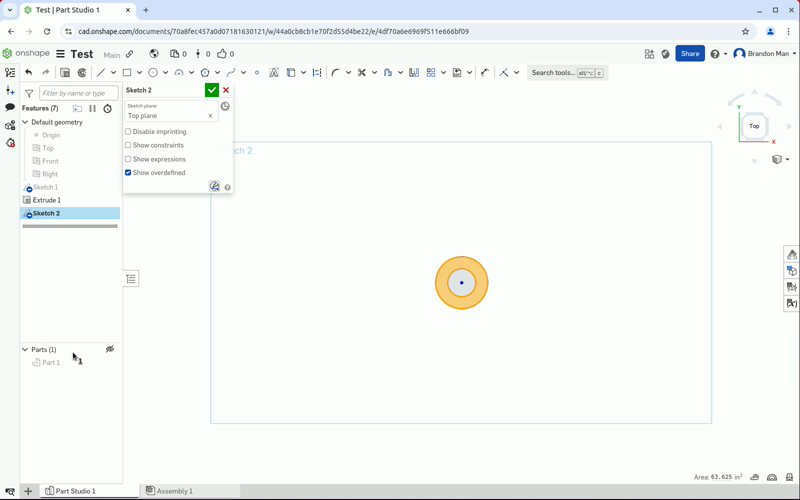
key(shift+y)
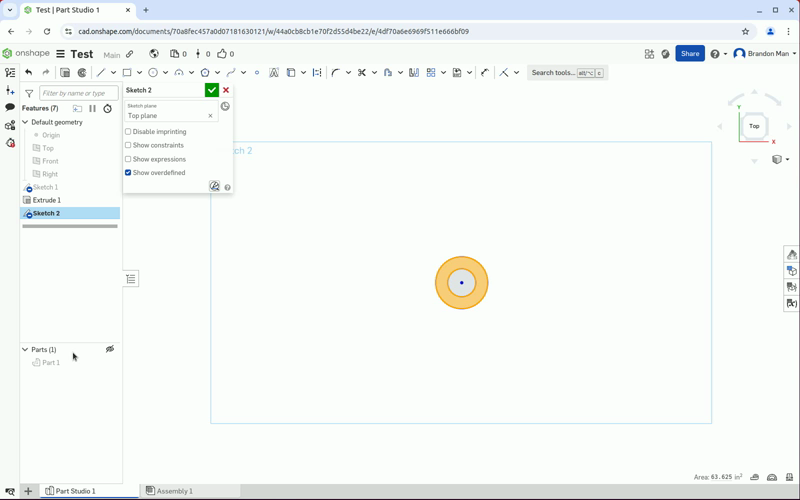
key(shift+e)
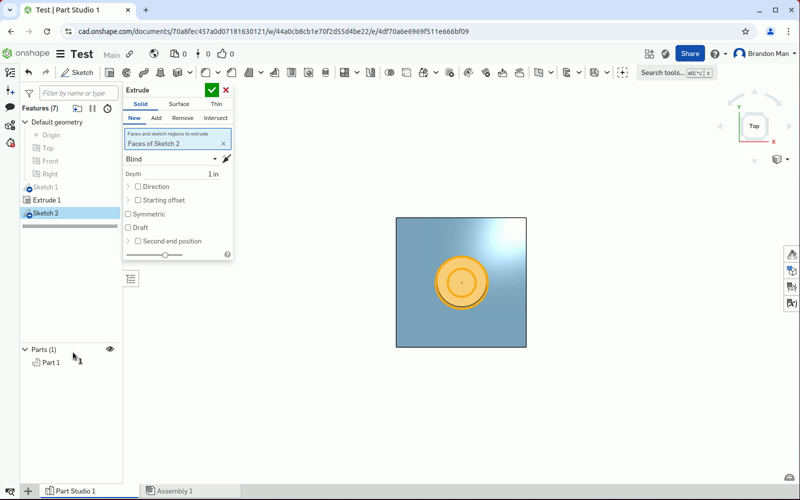
mouse_move(143, 106)
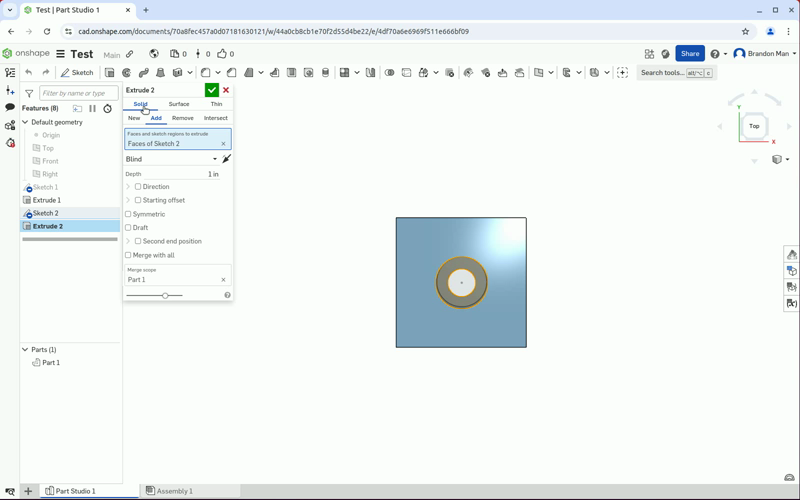
click(143, 106)
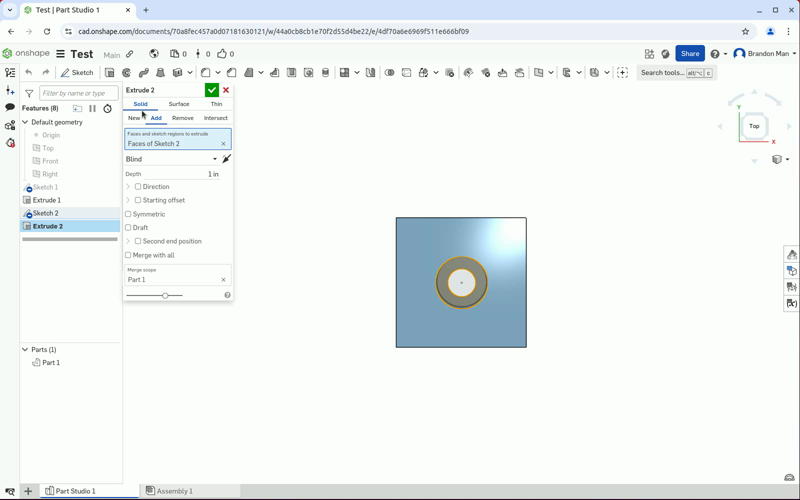
mouse_move(137, 120)
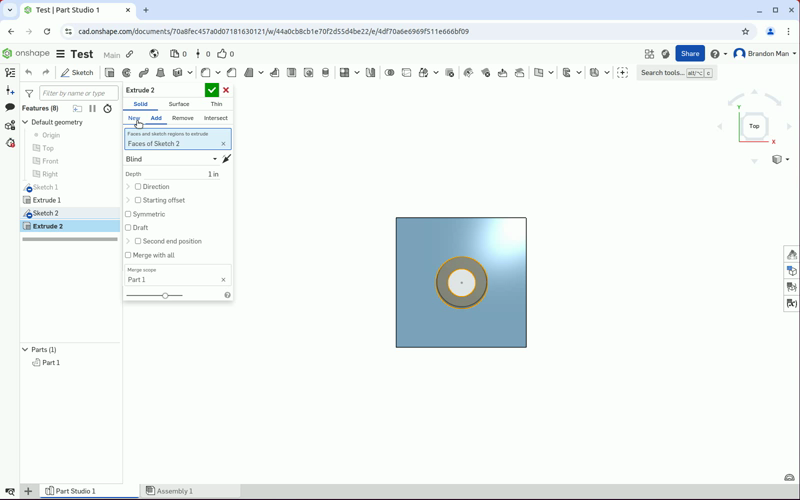
click(137, 120)
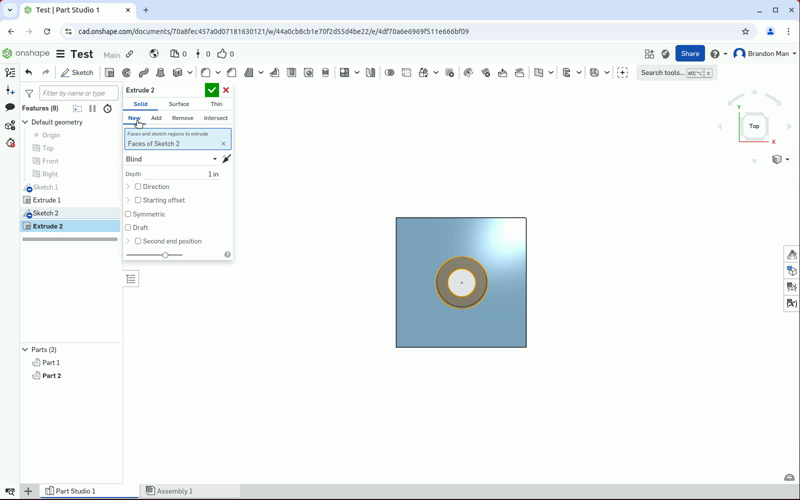
key(tab, 4)
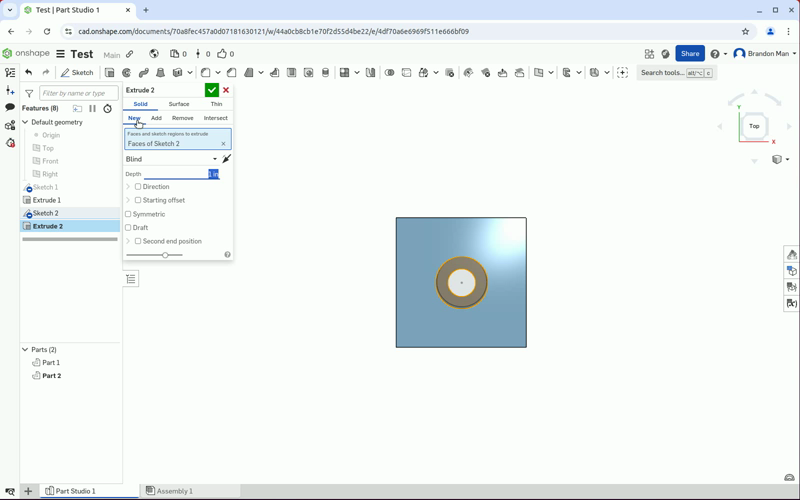
text(23.108)
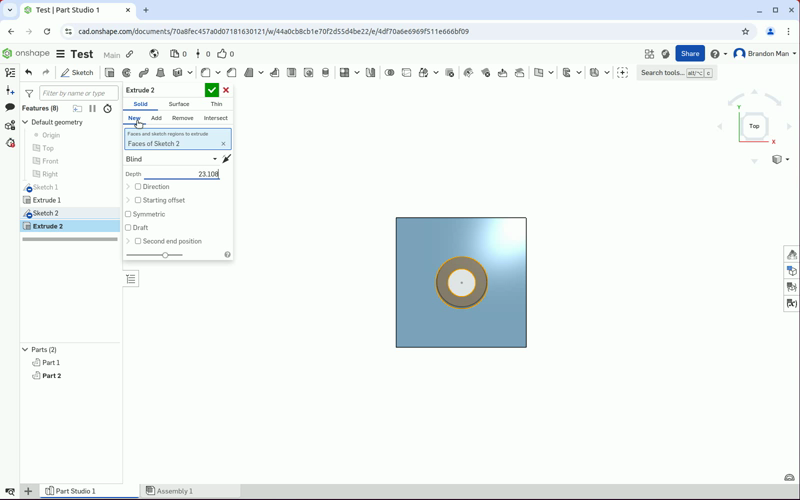
key(enter)
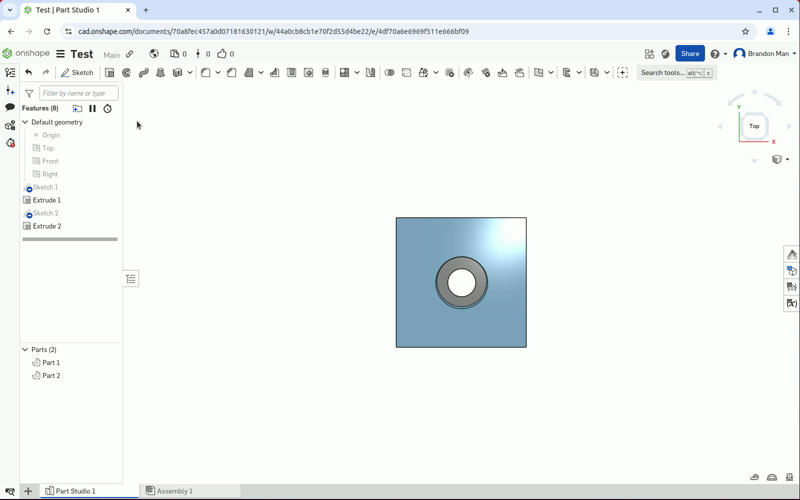
key(shift+h)
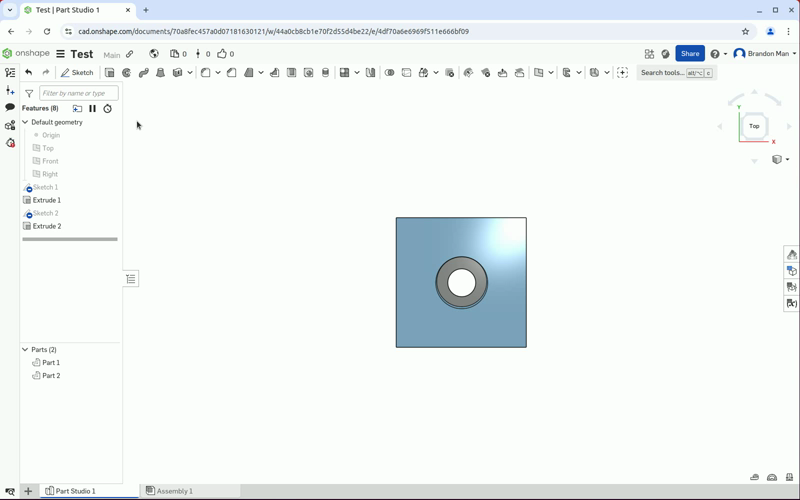
key(shift+h)
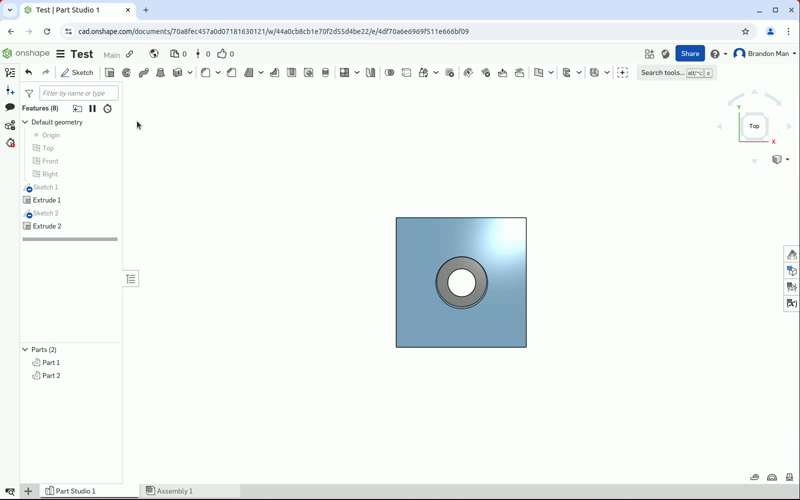
mouse_move(73, 189)
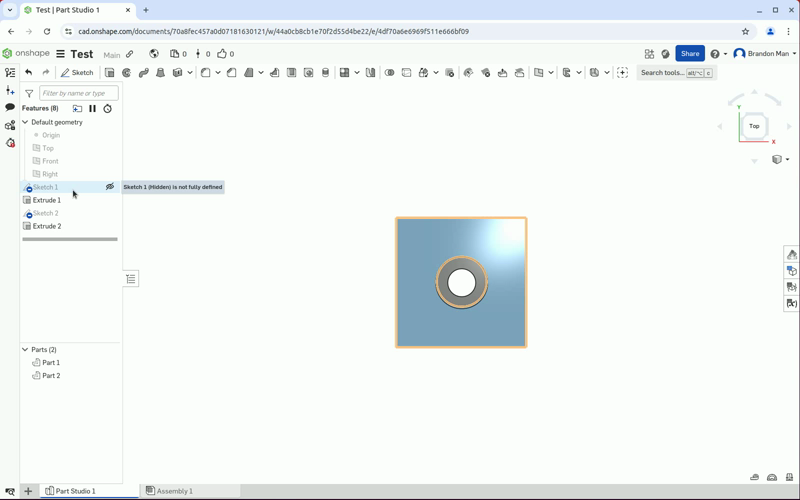
click(73, 189)
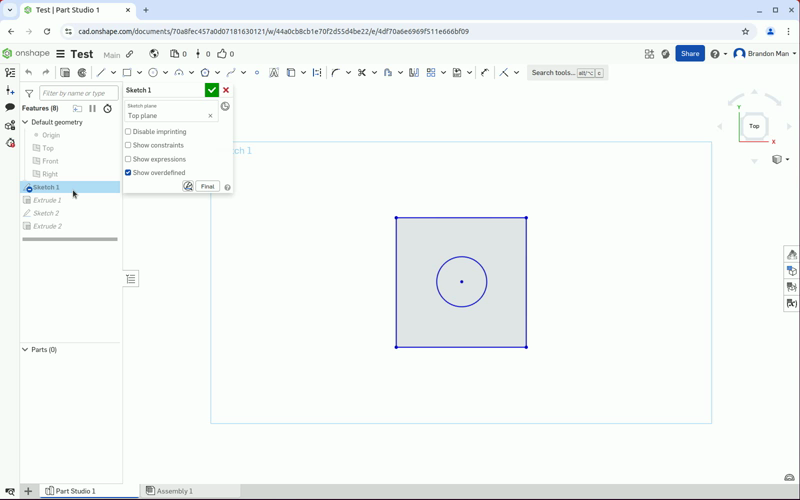
mouse_move(229, 92)
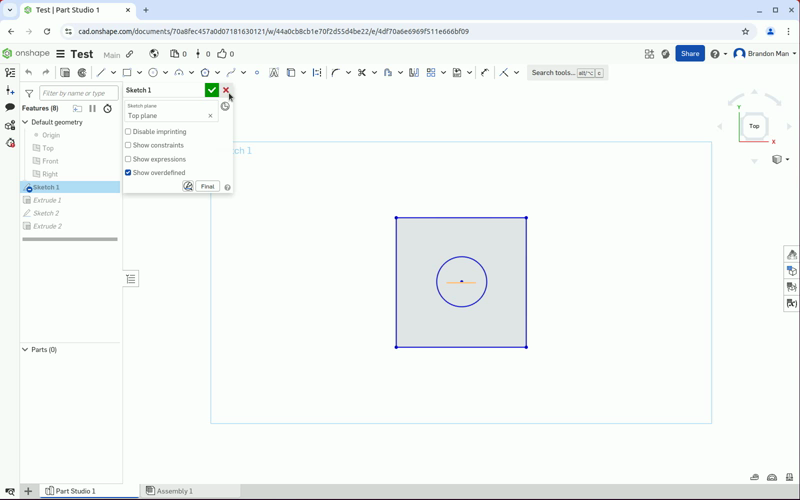
click(229, 92)
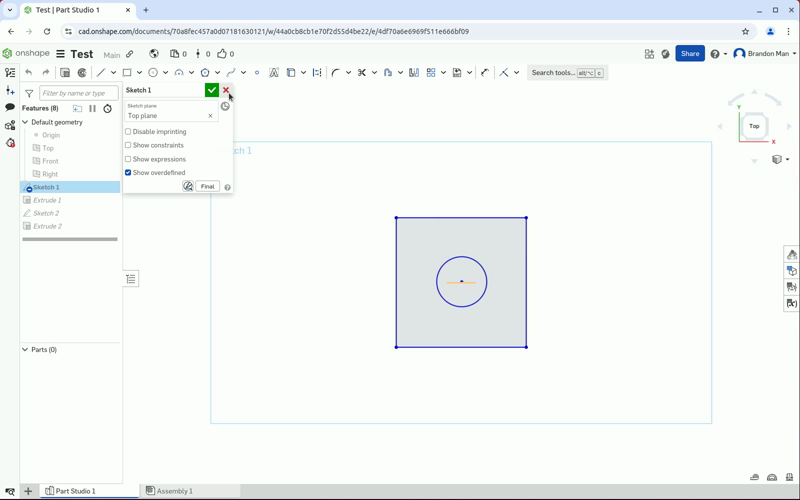
key(shift+s)
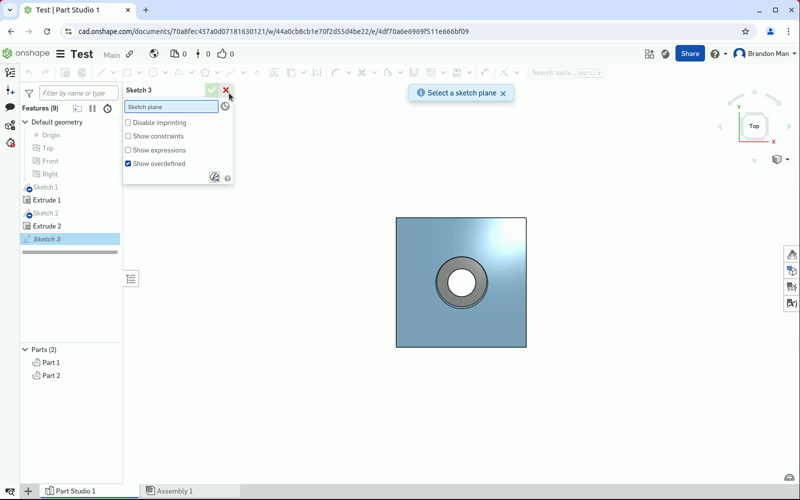
mouse_move(73, 150)
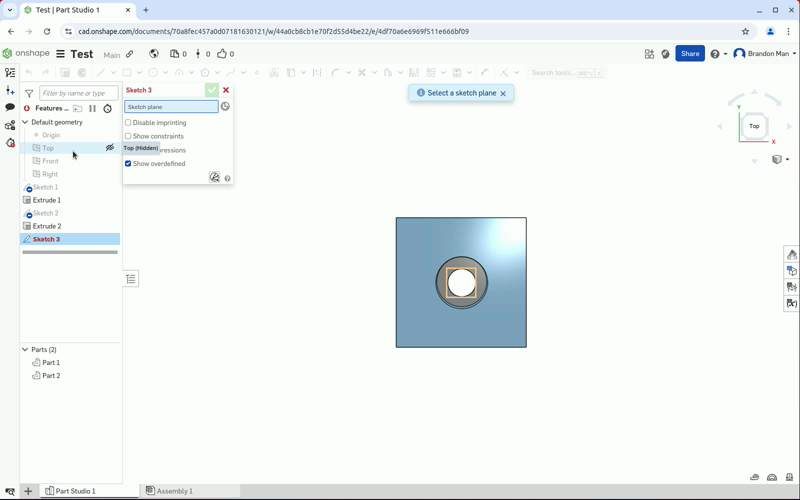
click(73, 150)
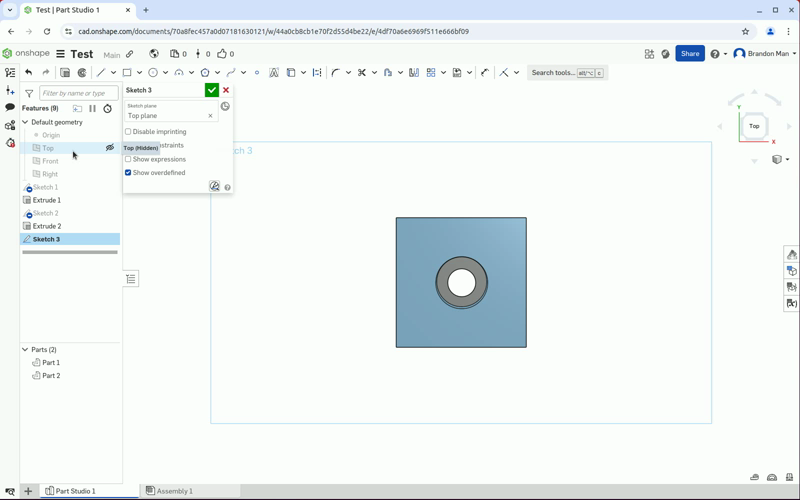
mouse_move(73, 352)
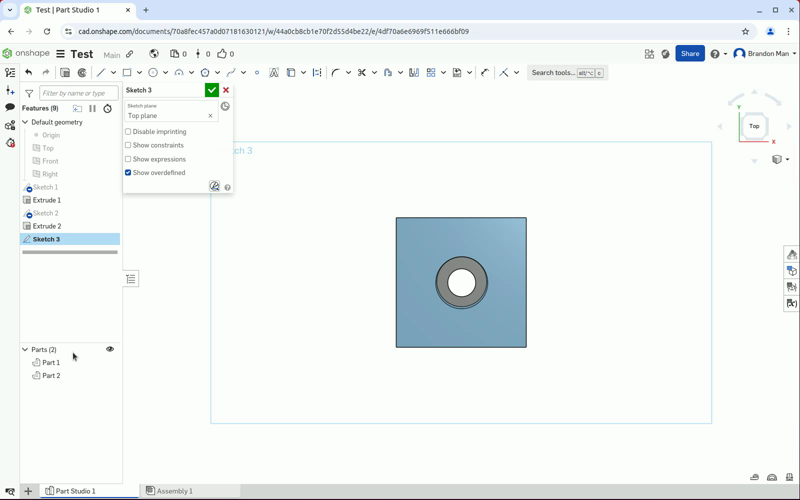
key(y)
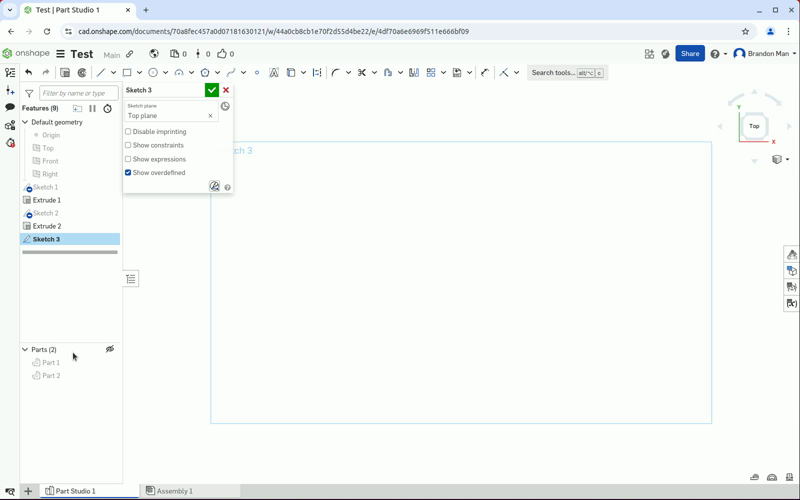
key(c)
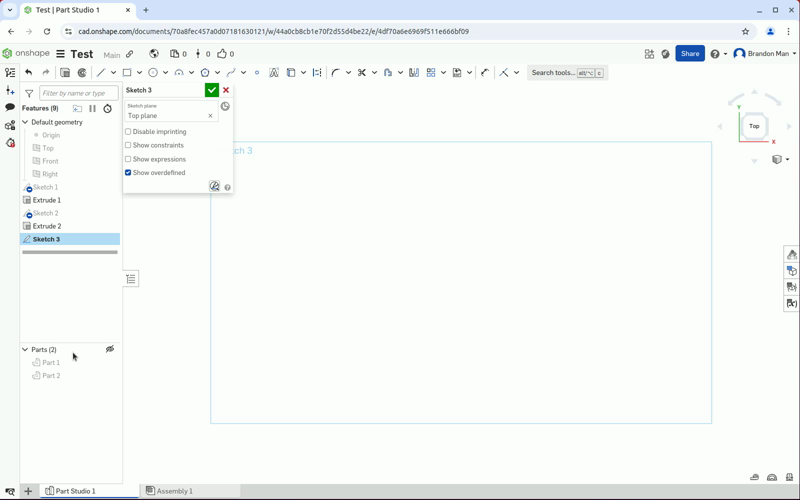
key_down(shift)
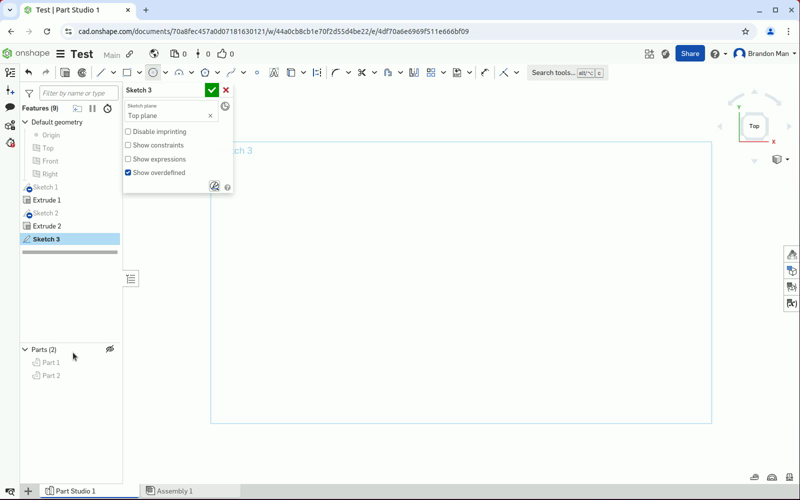
mouse_move(461, 282)
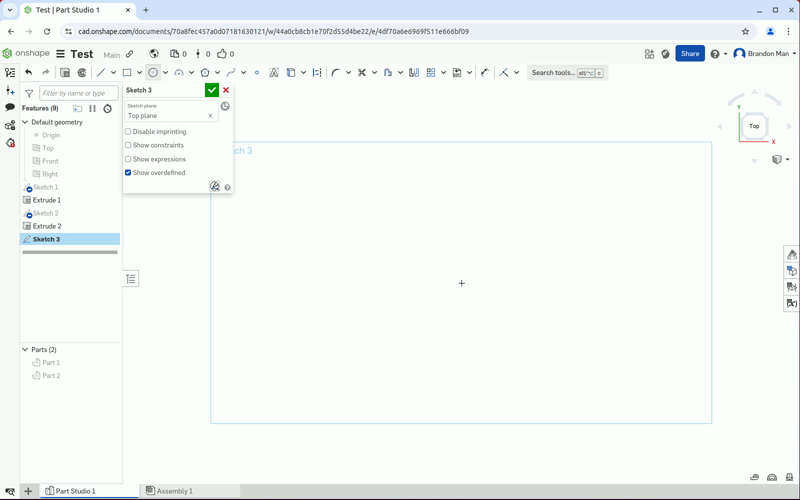
click(461, 282)
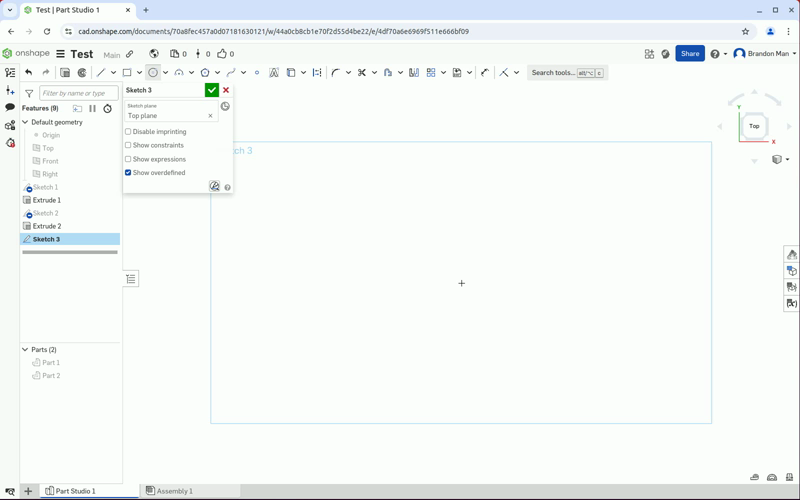
key_up(shift)
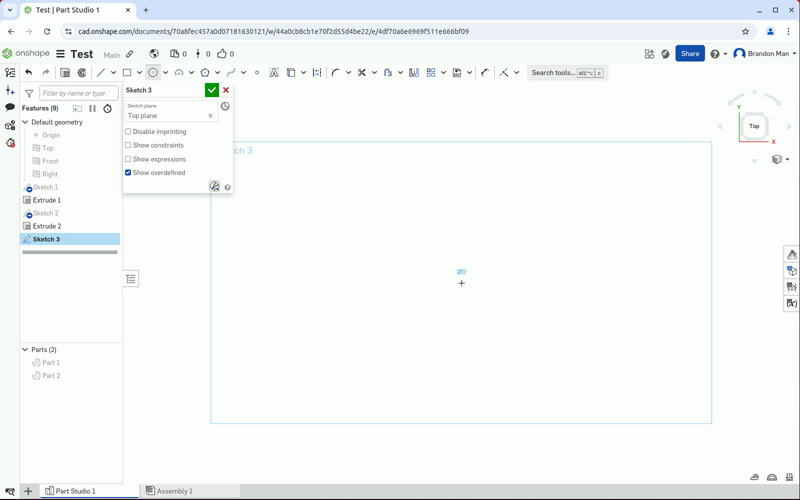
mouse_move(476, 282)
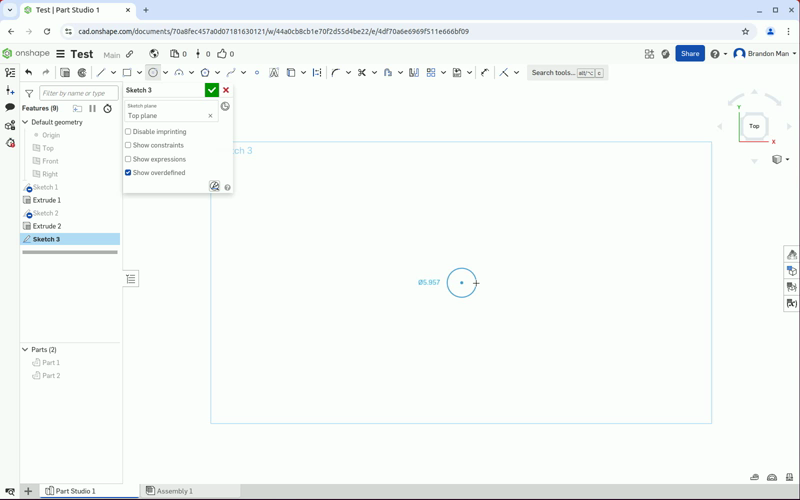
click(476, 282)
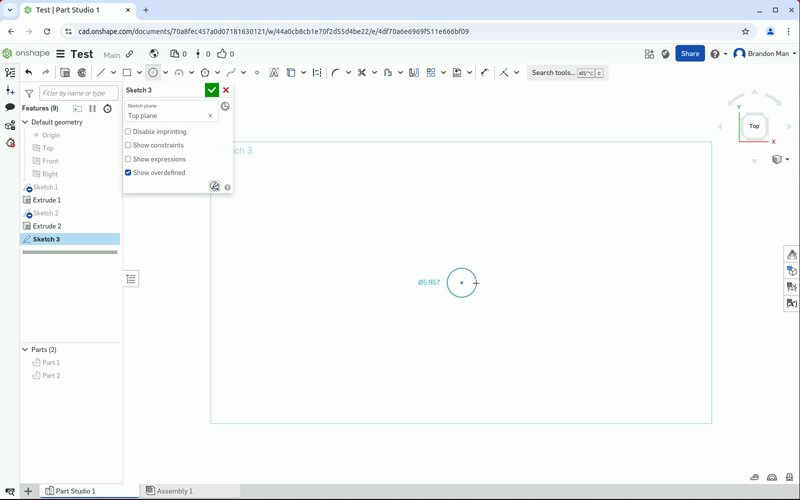
key(esc)
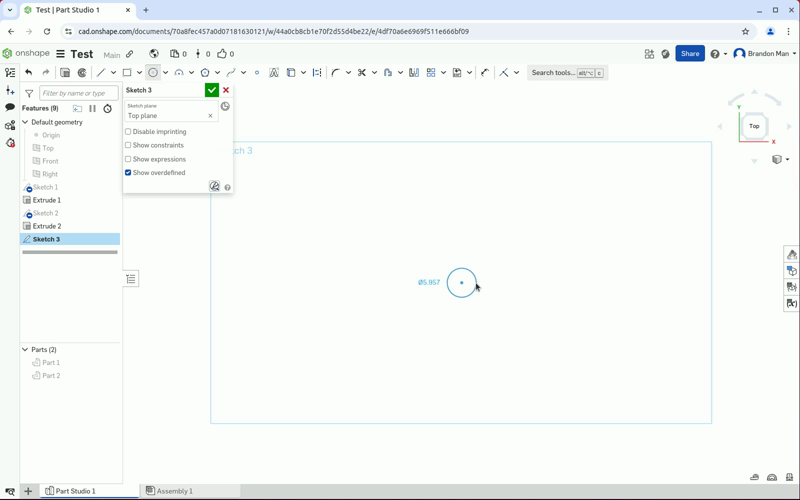
key(c)
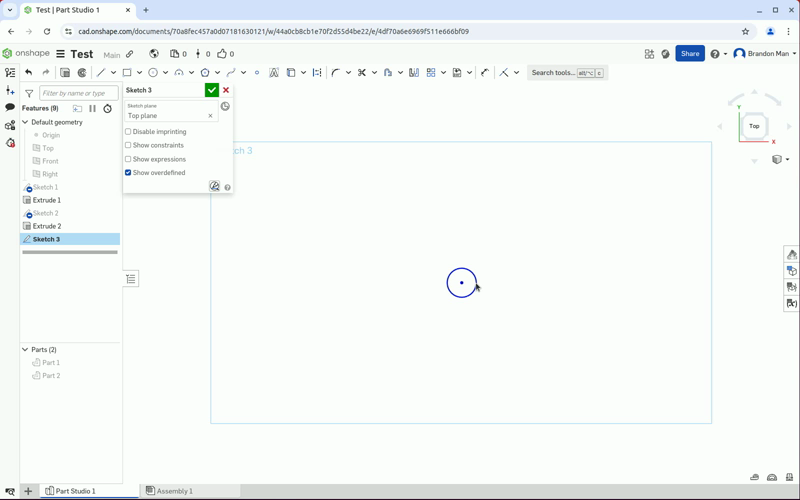
key_down(shift)
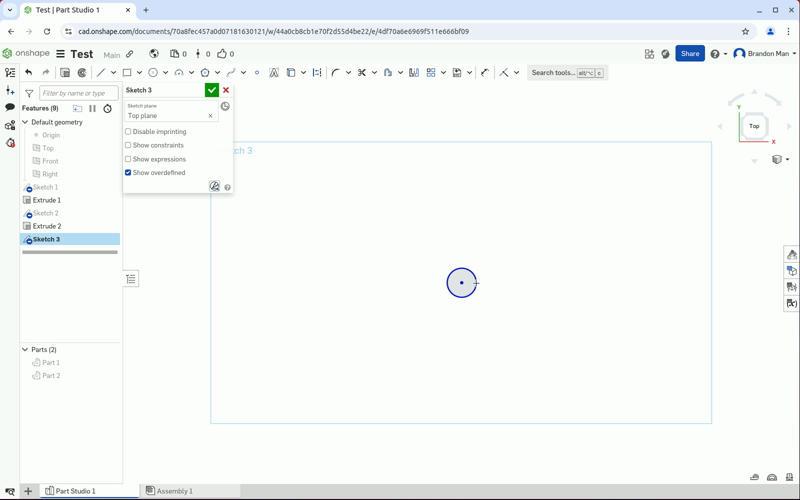
mouse_move(461, 282)
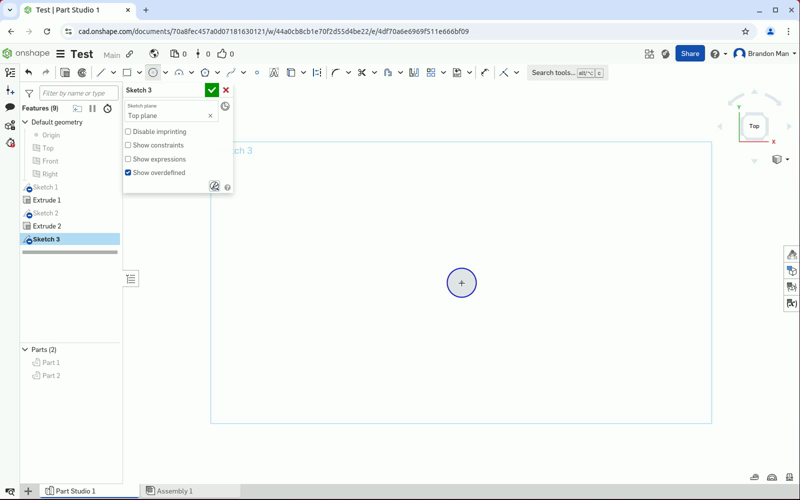
click(461, 282)
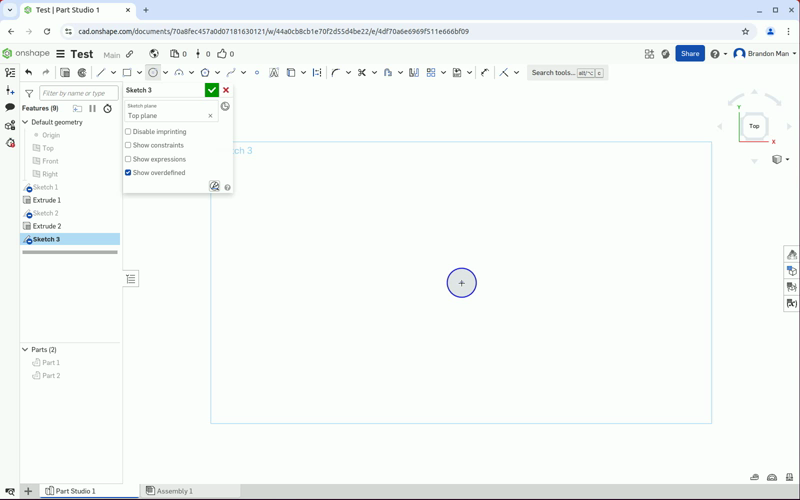
key_up(shift)
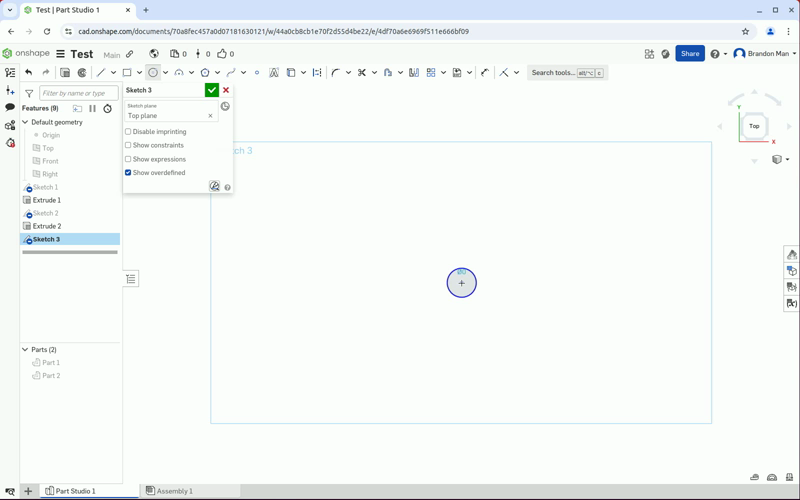
mouse_move(474, 282)
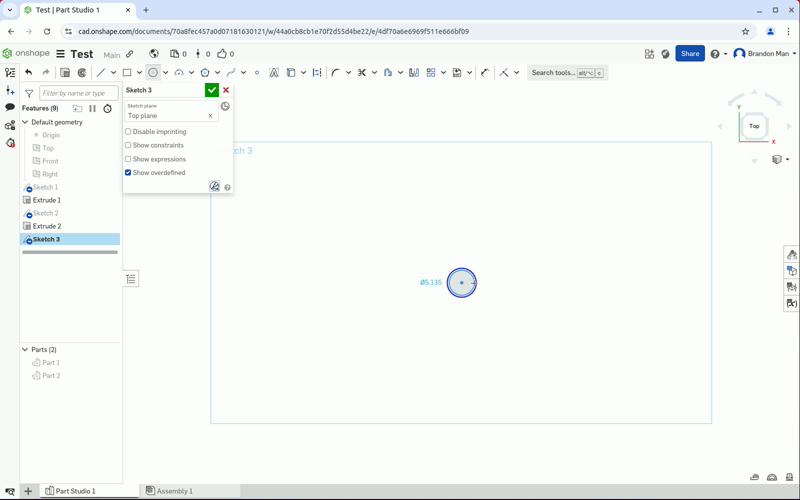
scroll(6)
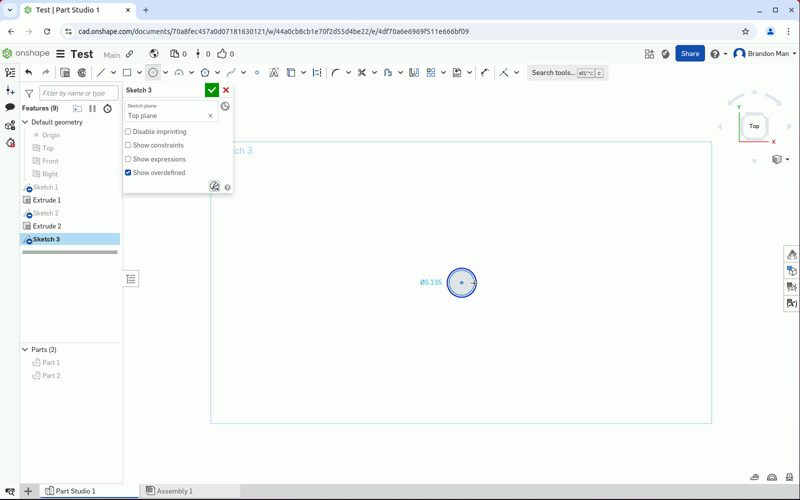
scroll(6)
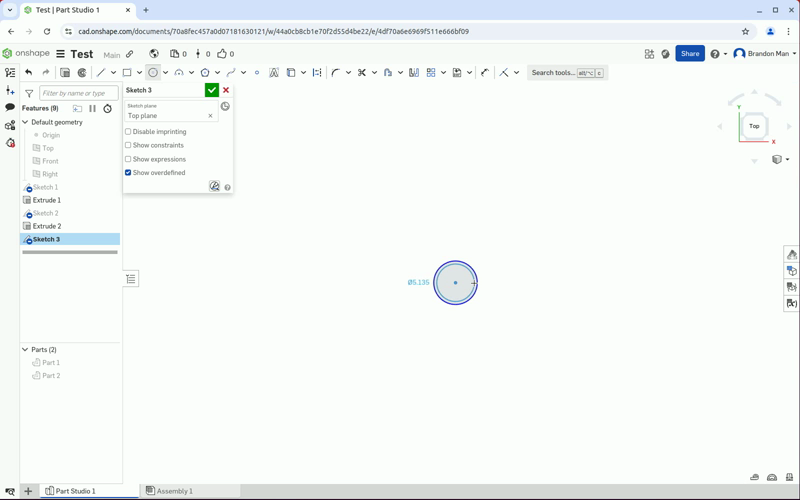
scroll(6)
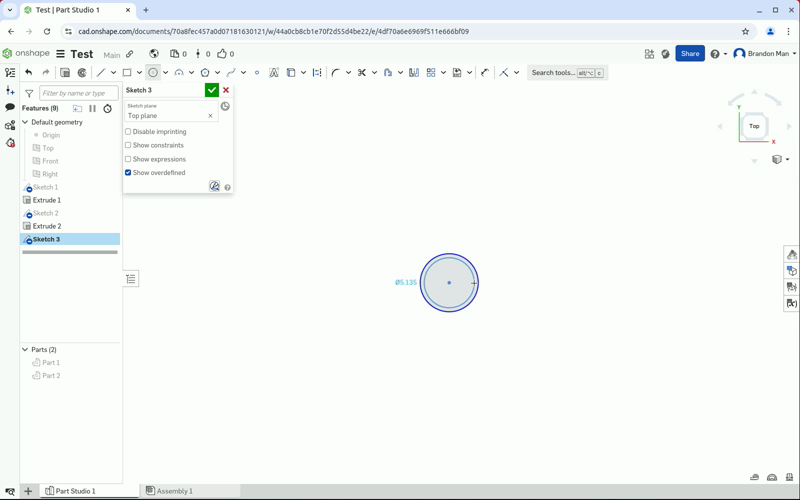
scroll(6)
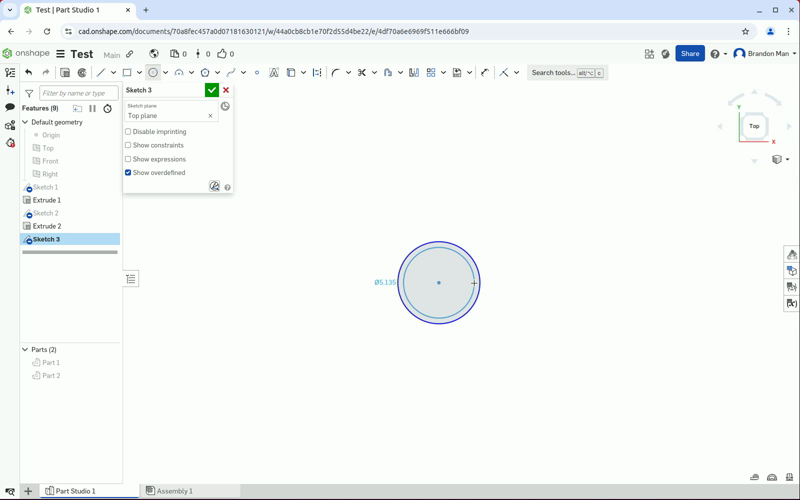
scroll(6)
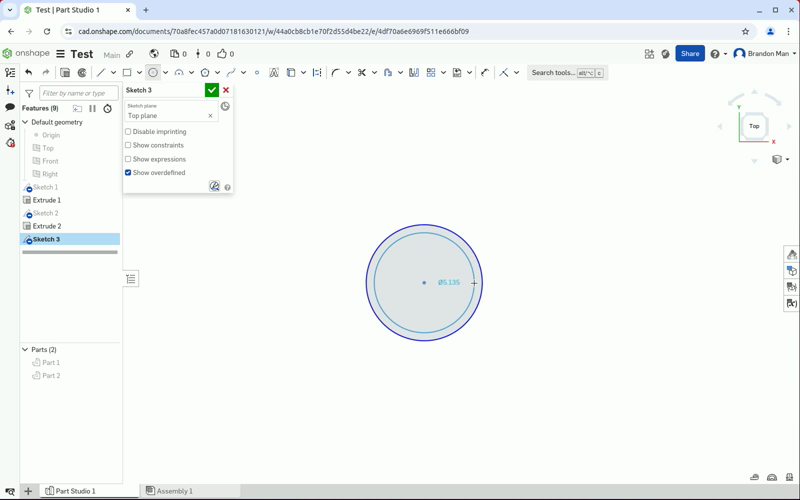
scroll(6)
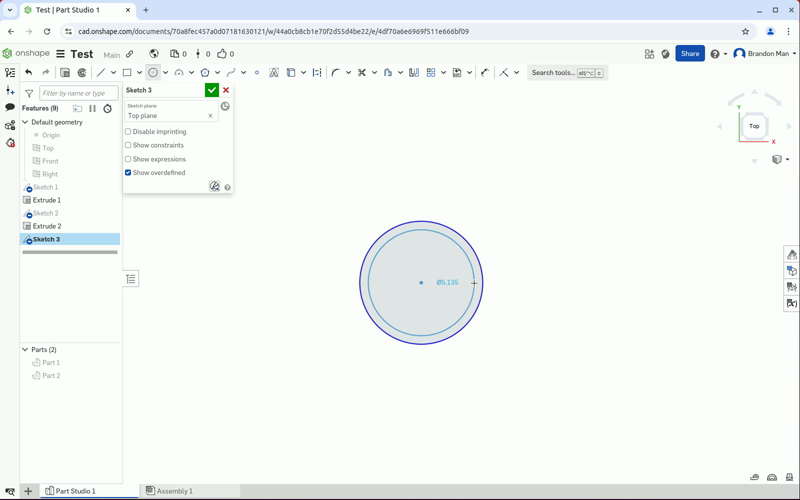
scroll(6)
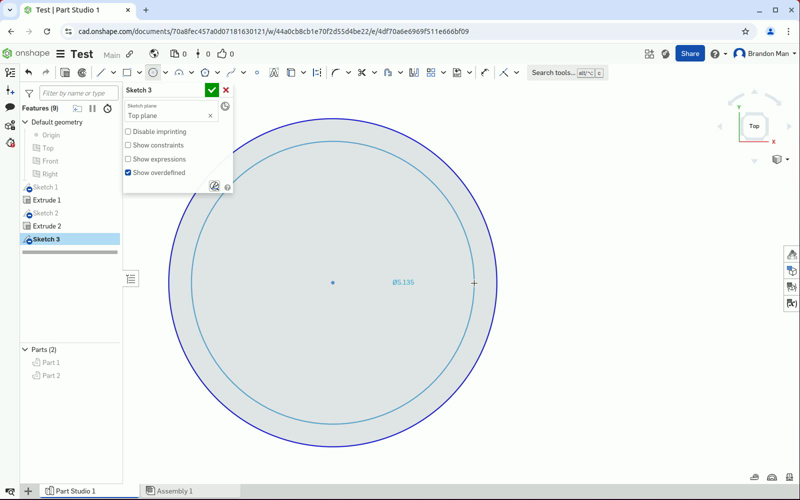
click(474, 282)
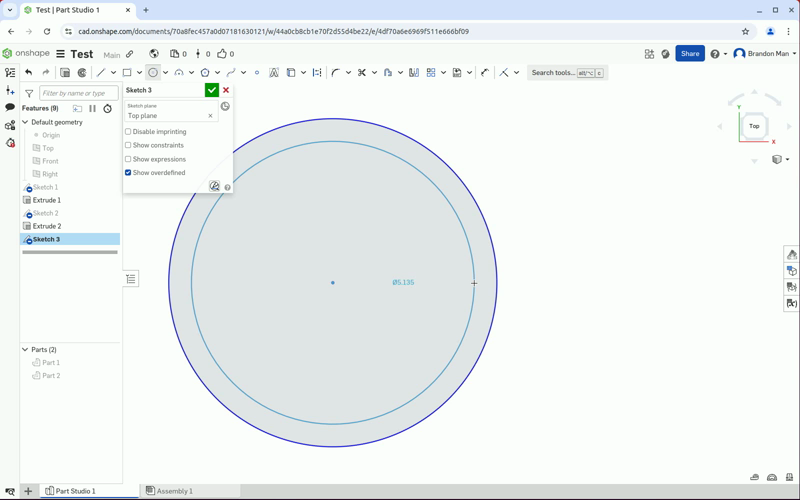
scroll(-6)
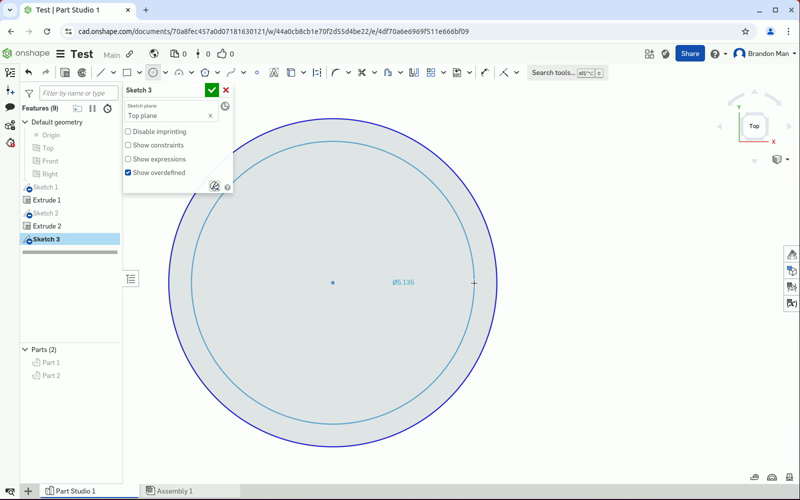
scroll(-6)
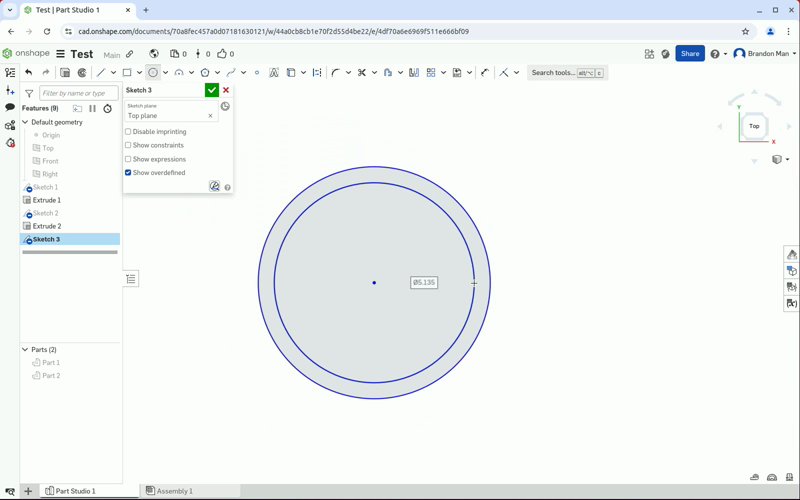
scroll(-6)
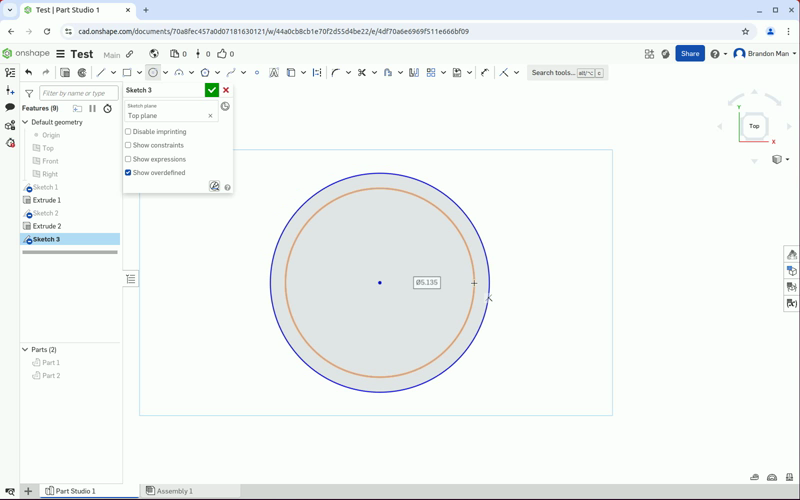
scroll(-6)
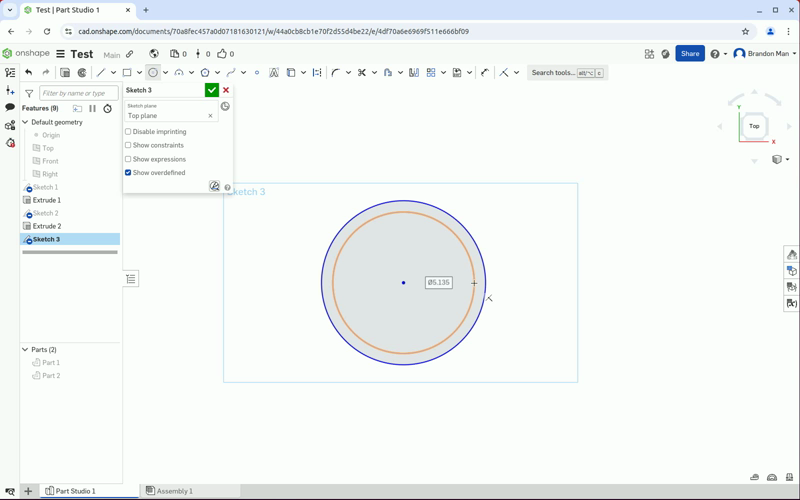
scroll(-6)
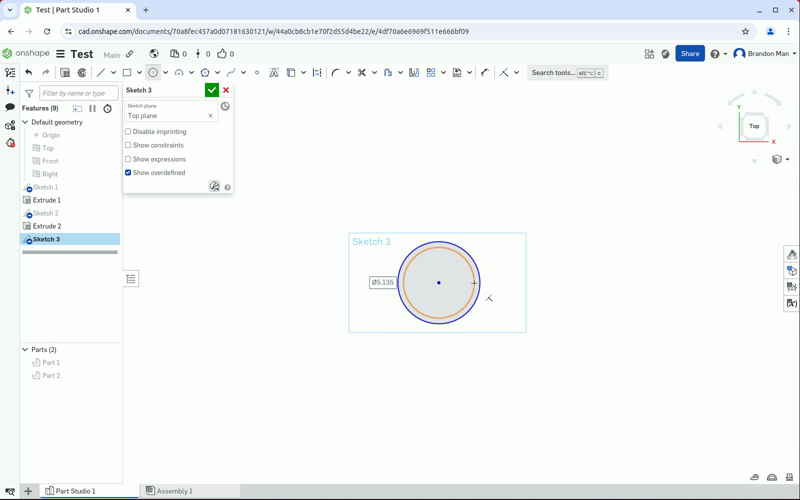
scroll(-6)
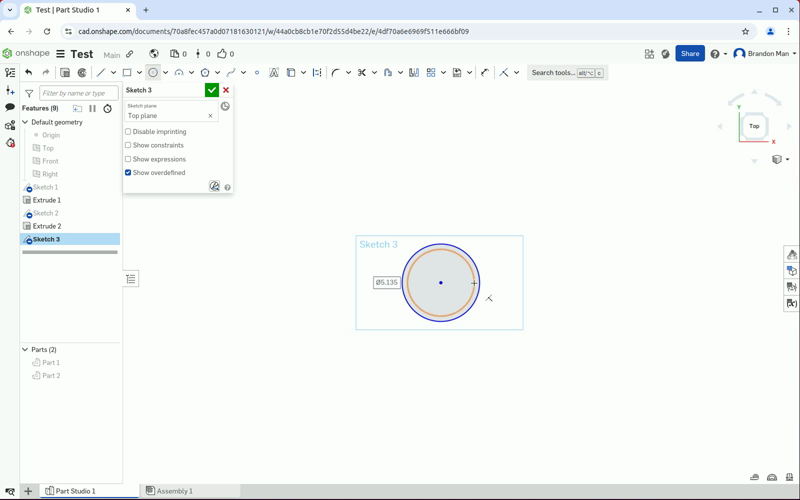
scroll(-6)
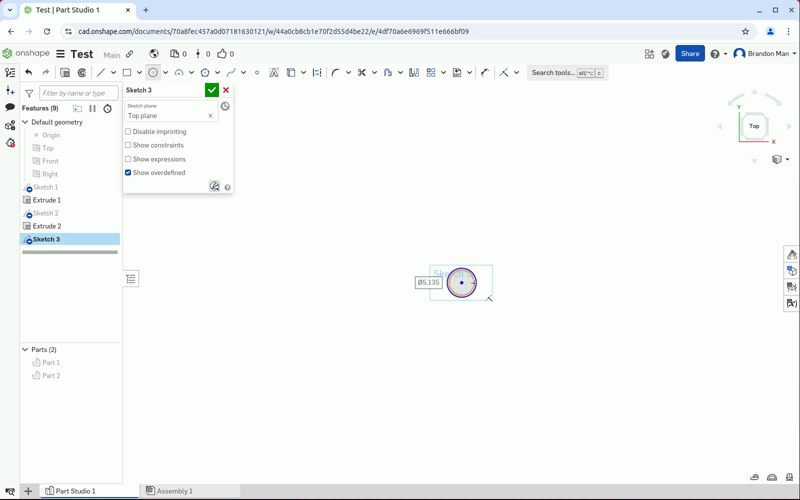
key(esc)
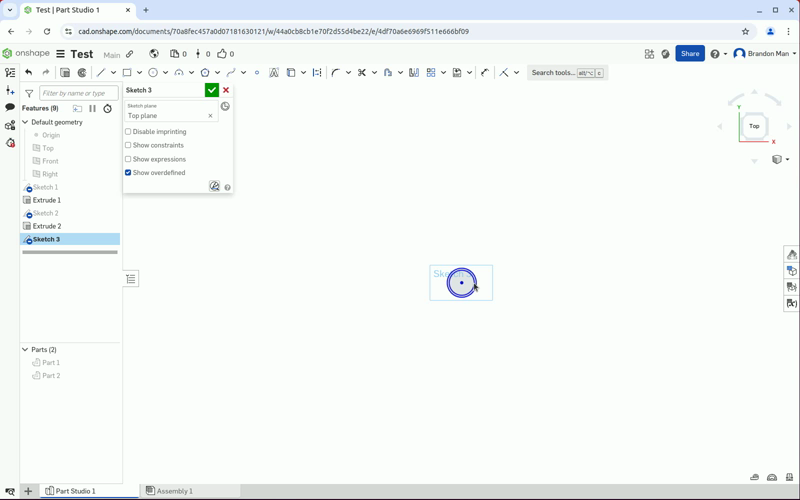
mouse_move(455, 271)
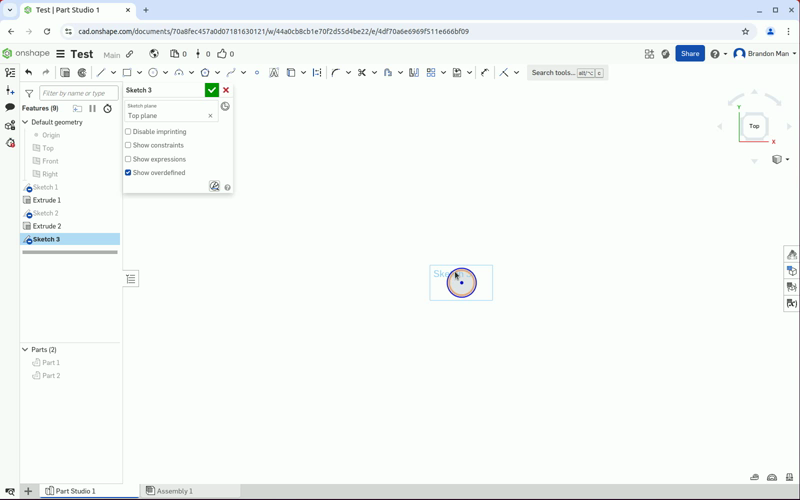
scroll(6)
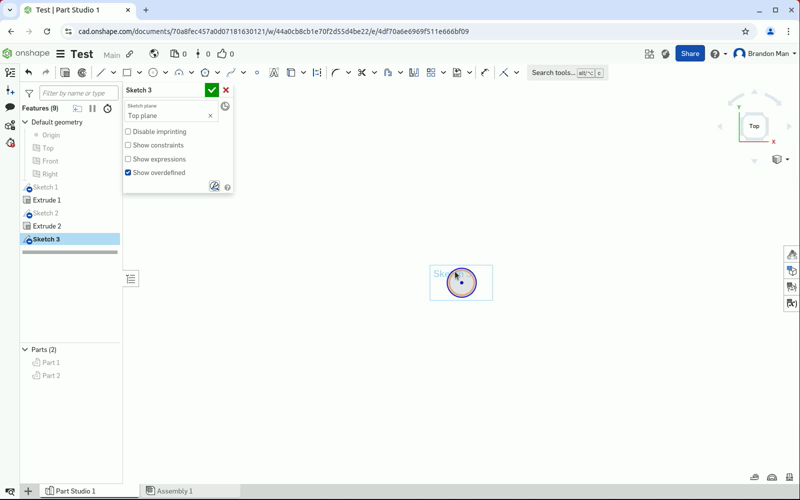
scroll(6)
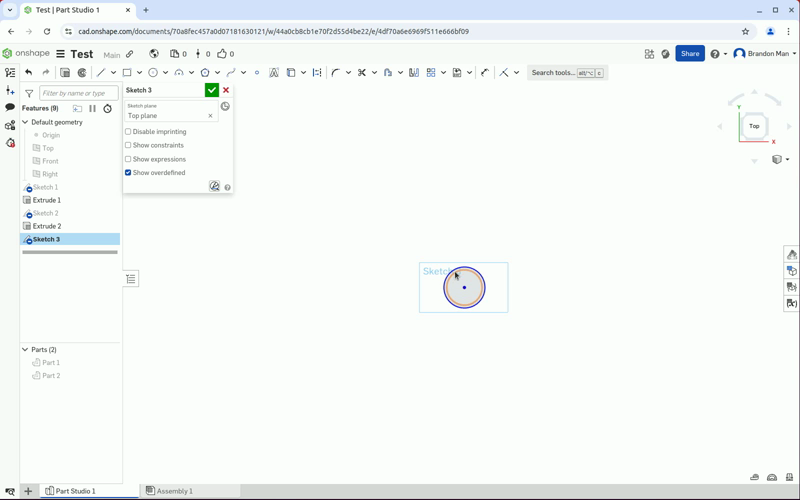
scroll(6)
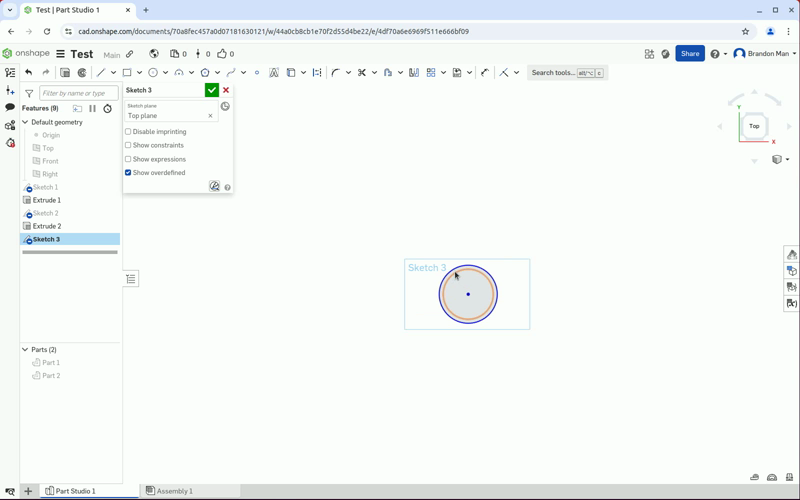
scroll(6)
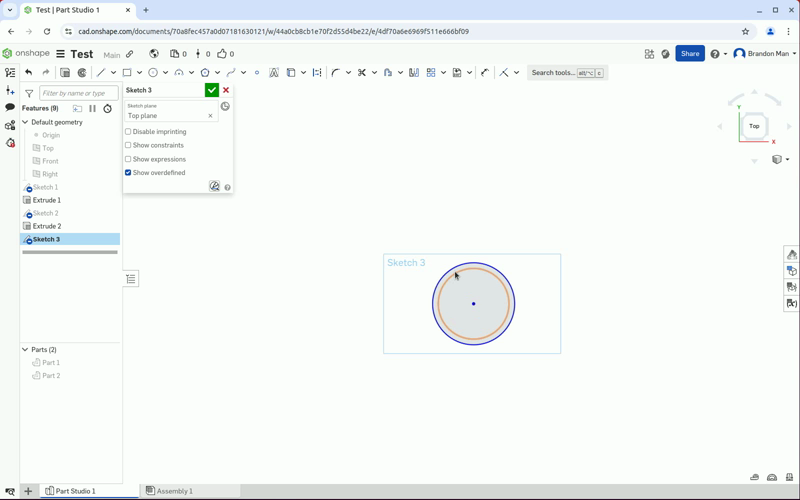
scroll(6)
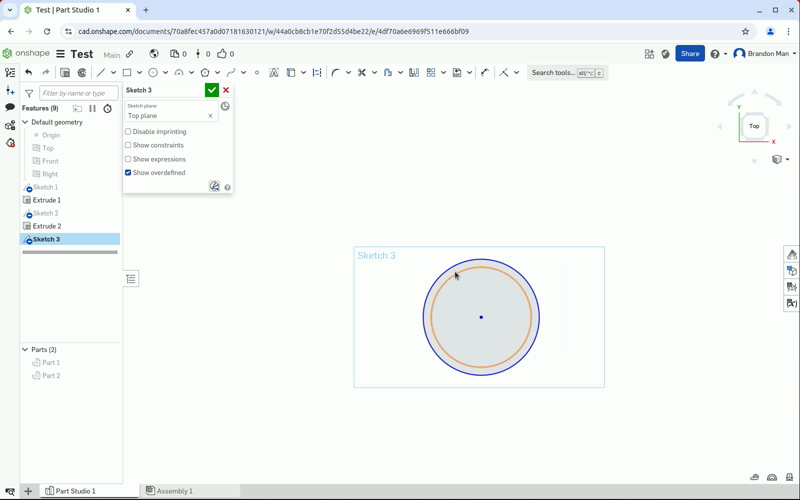
scroll(6)
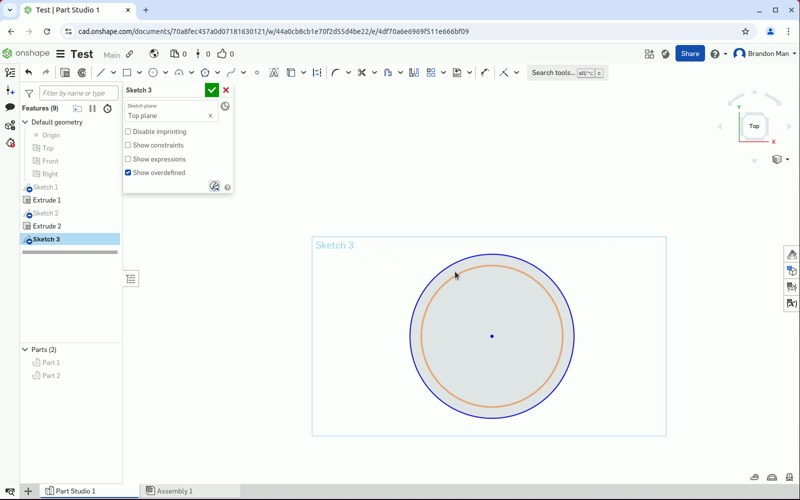
scroll(6)
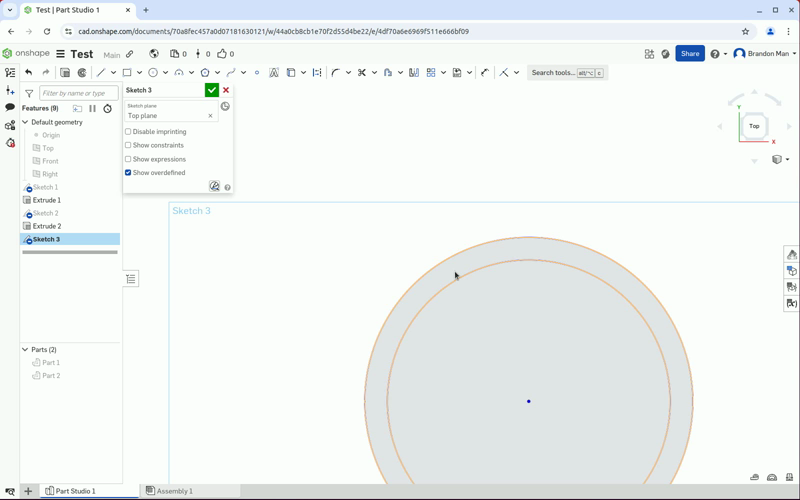
click(455, 271)
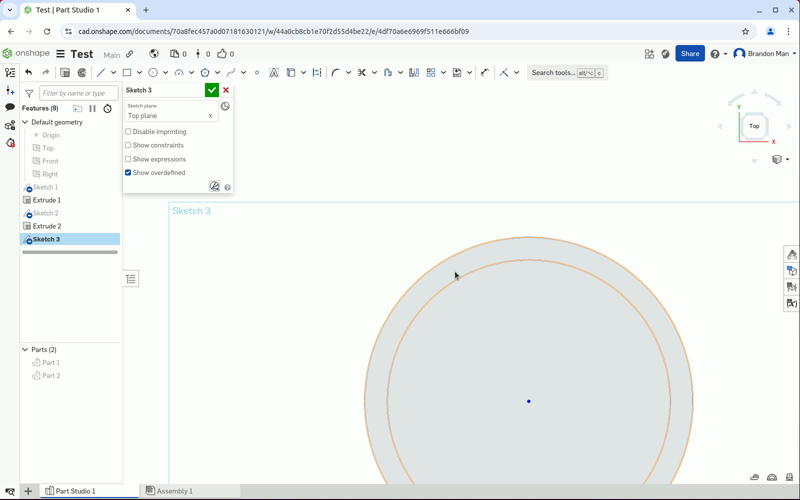
scroll(-6)
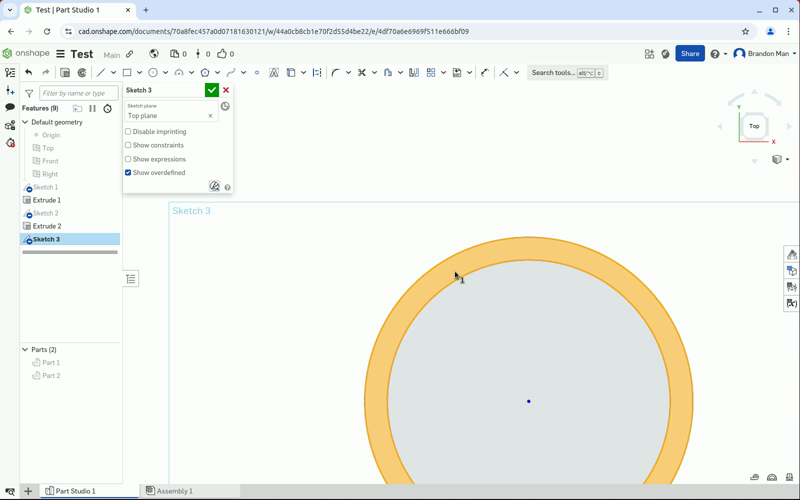
scroll(-6)
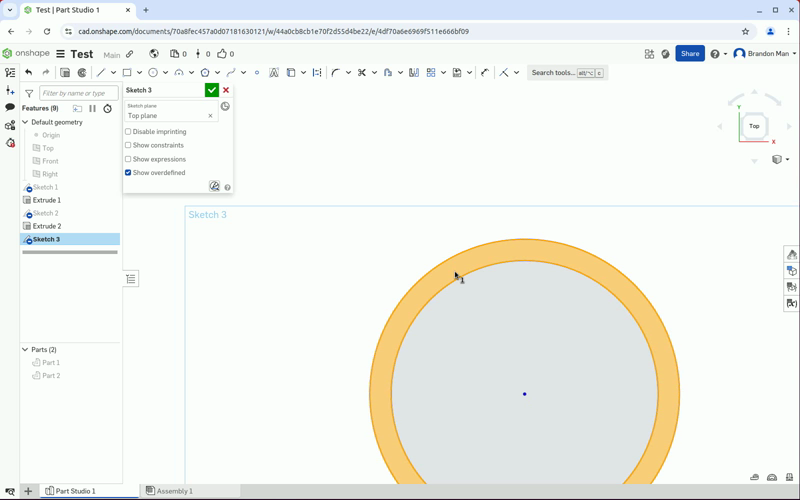
scroll(-6)
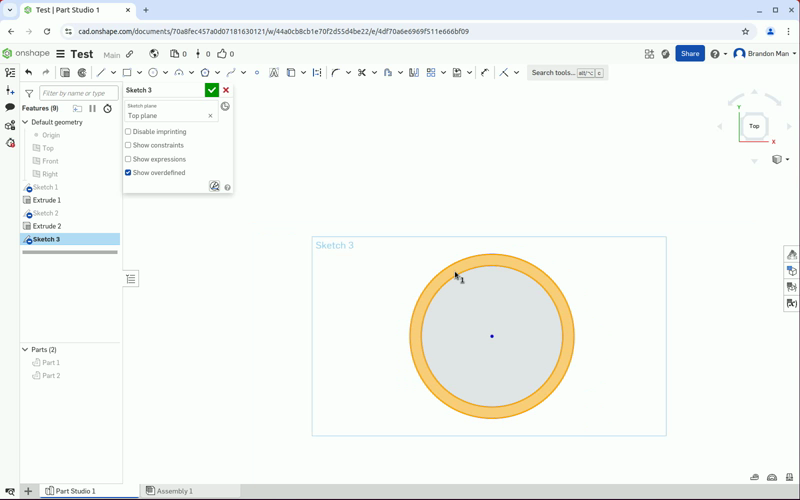
scroll(-6)
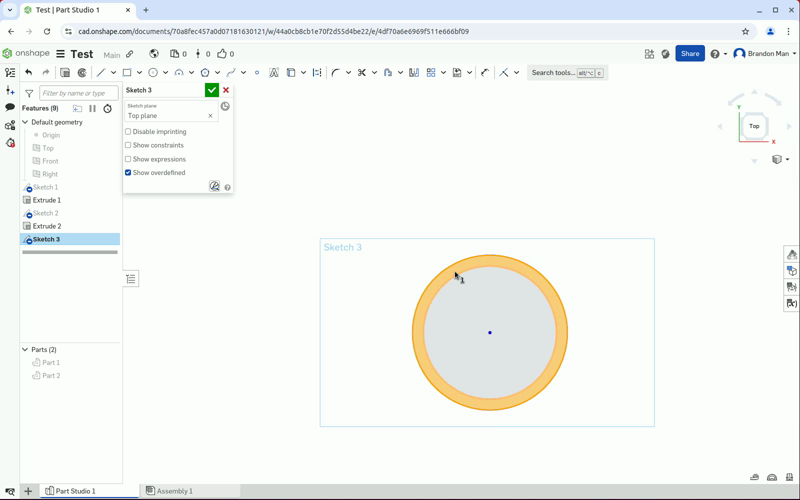
scroll(-6)
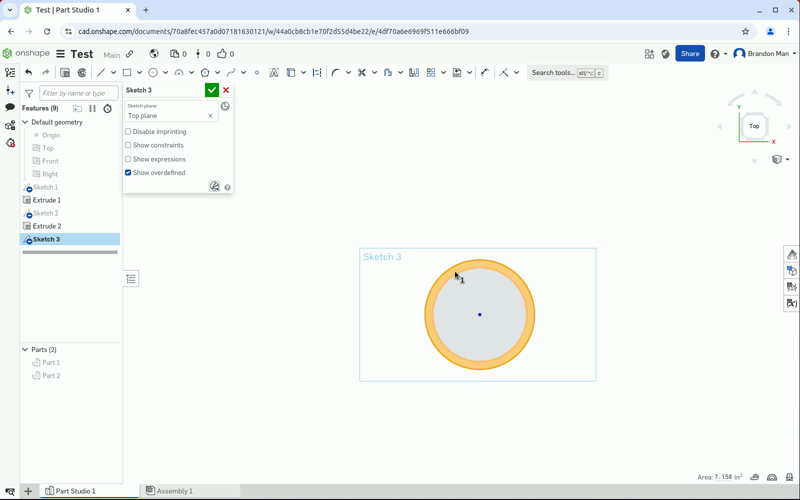
scroll(-6)
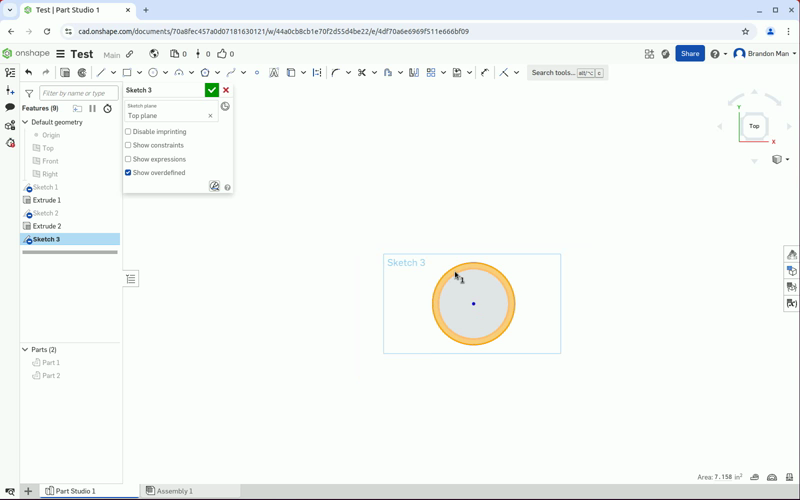
scroll(-6)
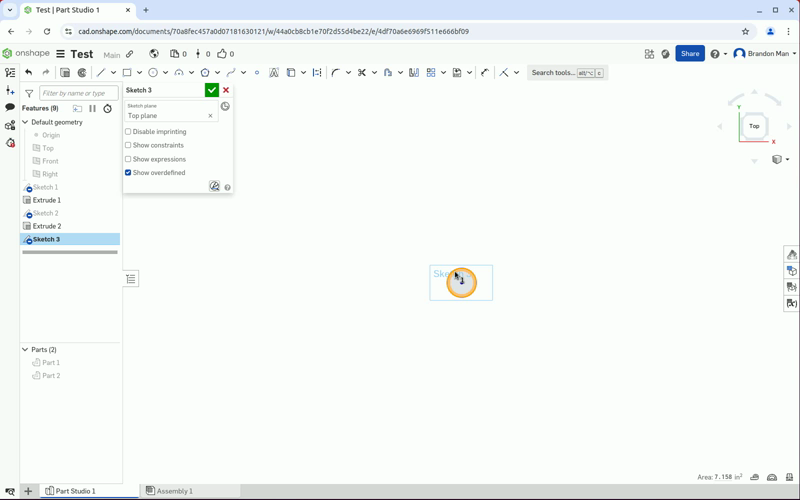
mouse_move(73, 352)
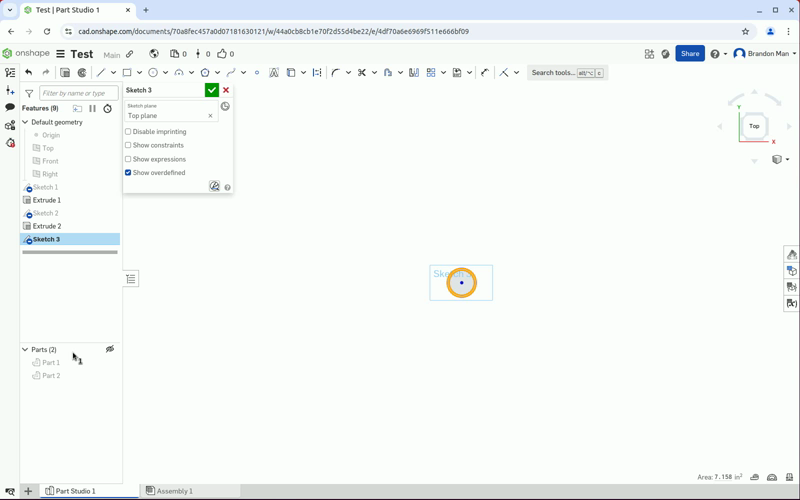
key(shift+y)
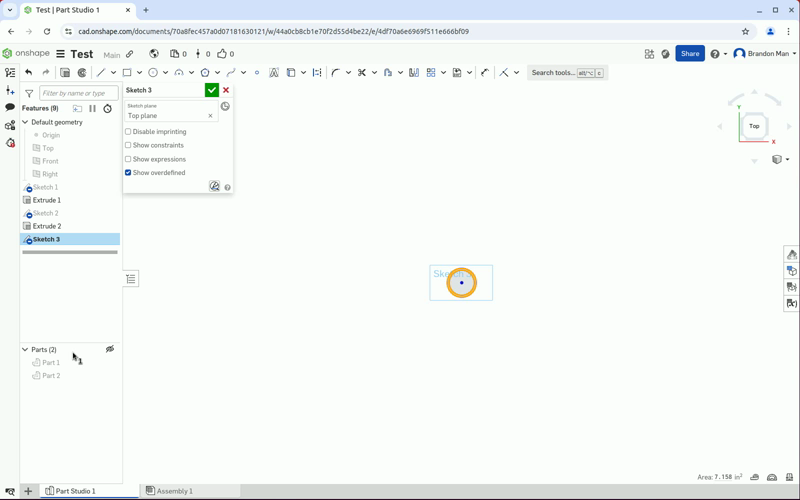
key(shift+e)
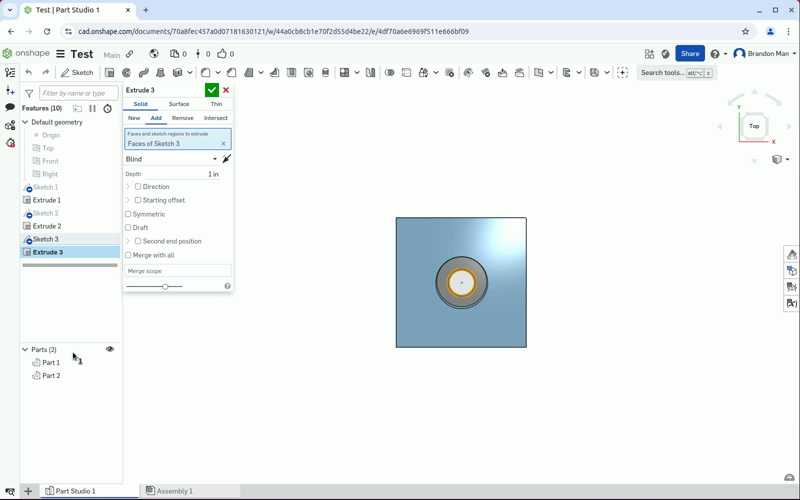
mouse_move(143, 106)
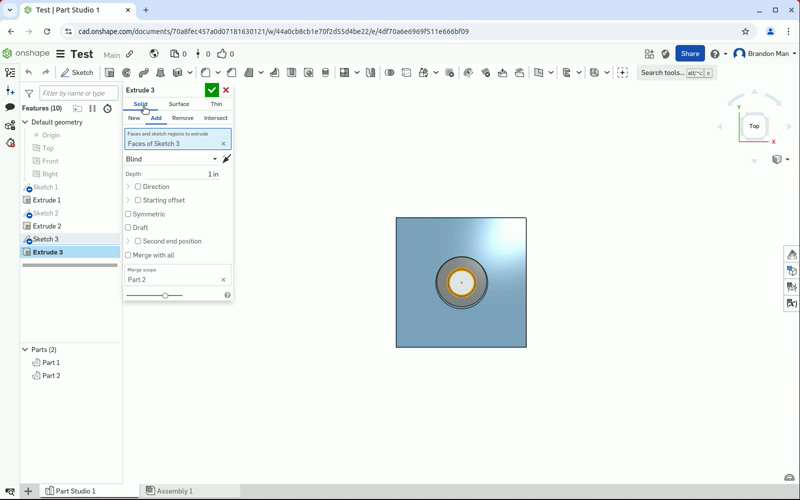
click(143, 106)
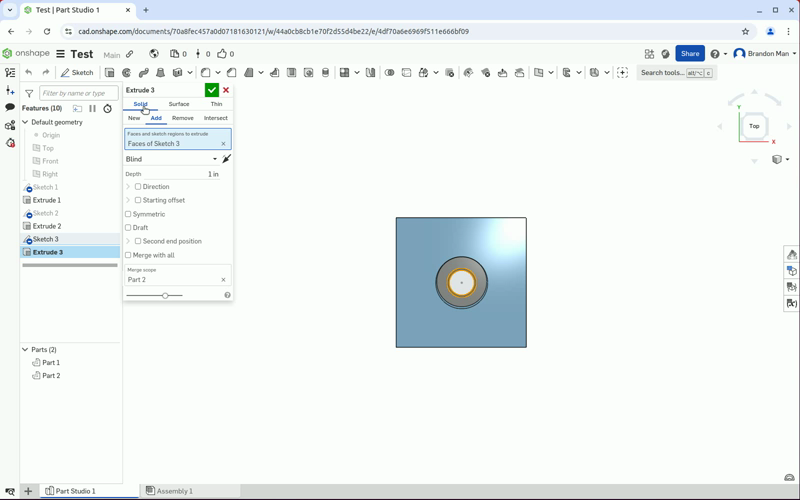
mouse_move(137, 120)
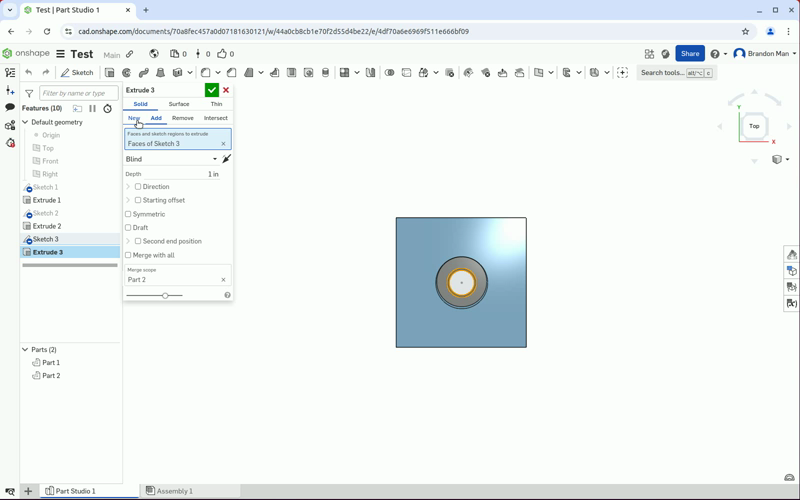
click(137, 120)
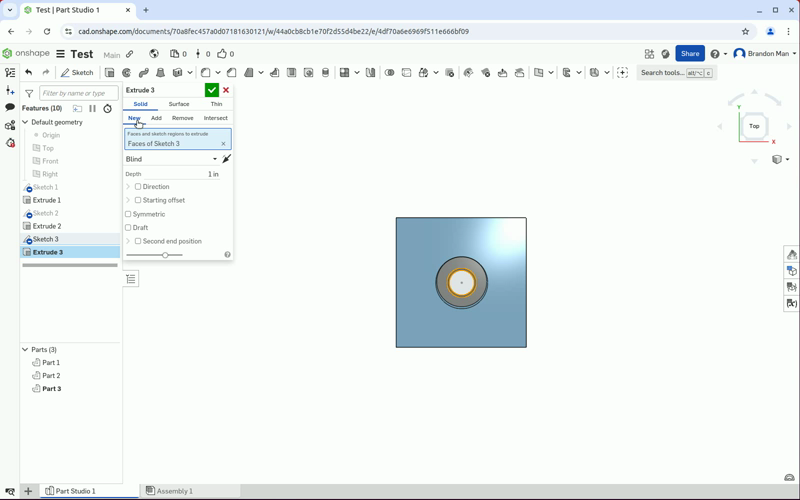
key(tab, 4)
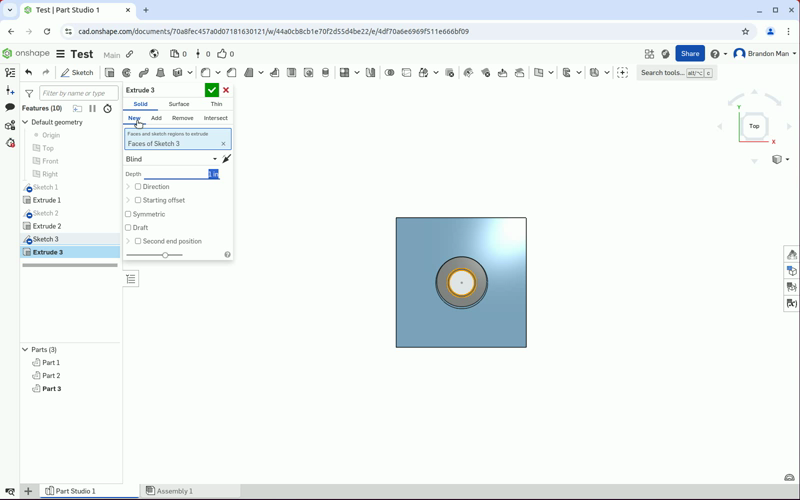
text(23.108)
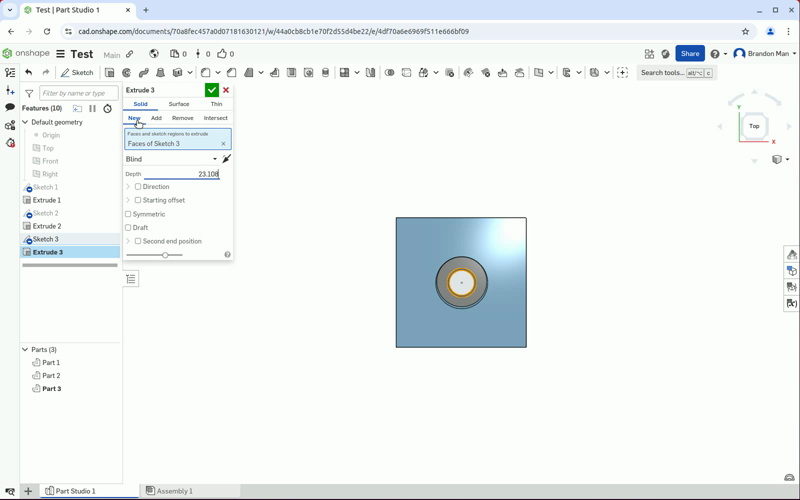
key(enter)
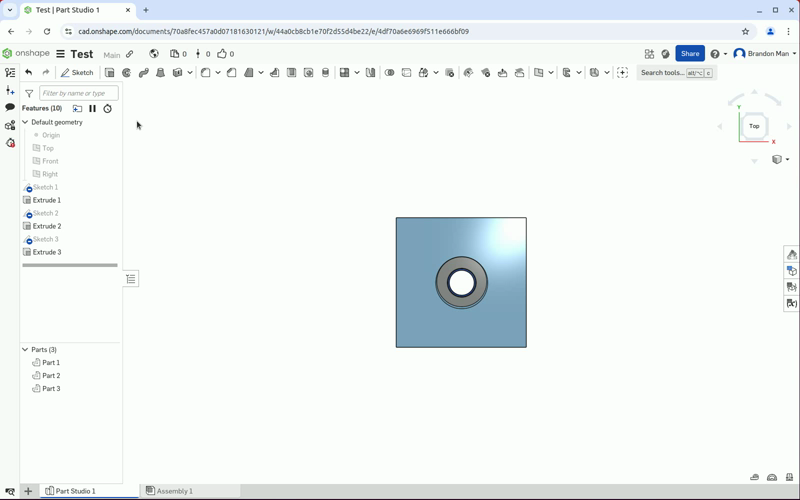
key(shift+h)
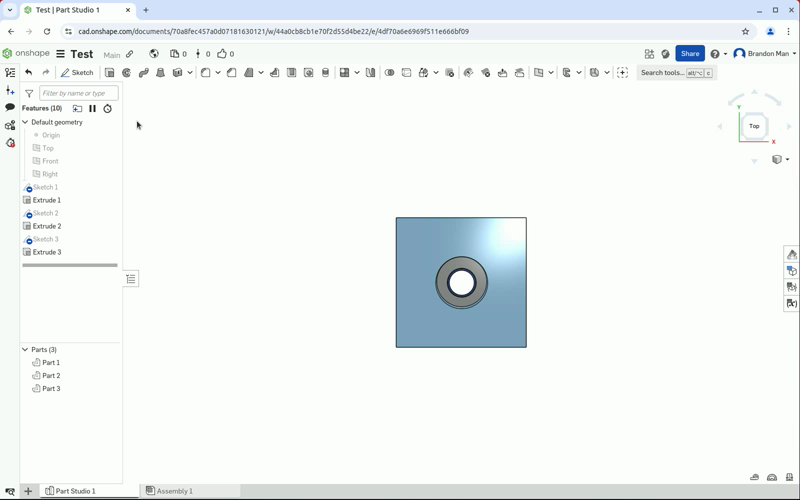
key(shift+h)
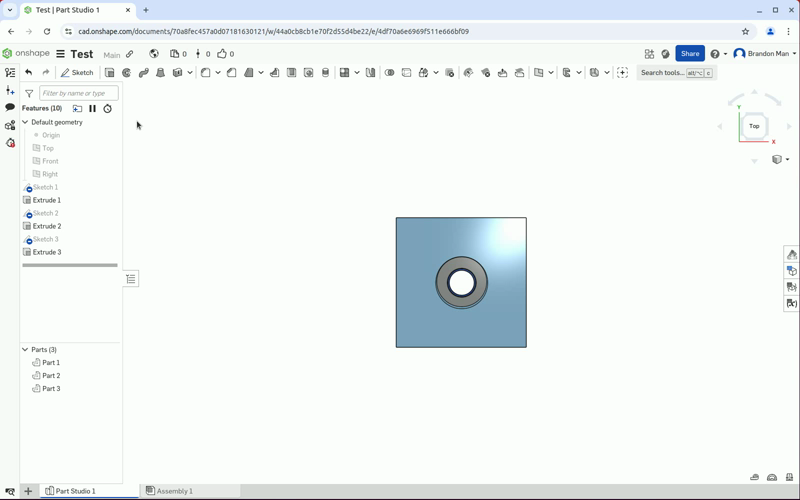
mouse_move(73, 189)
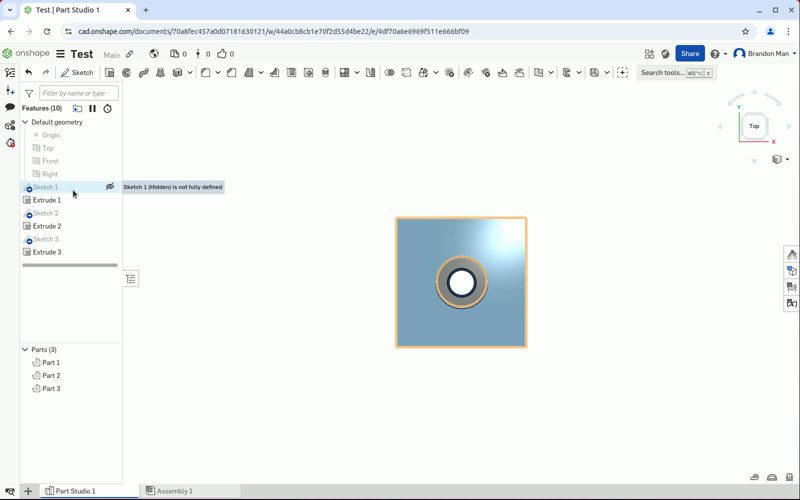
click(73, 189)
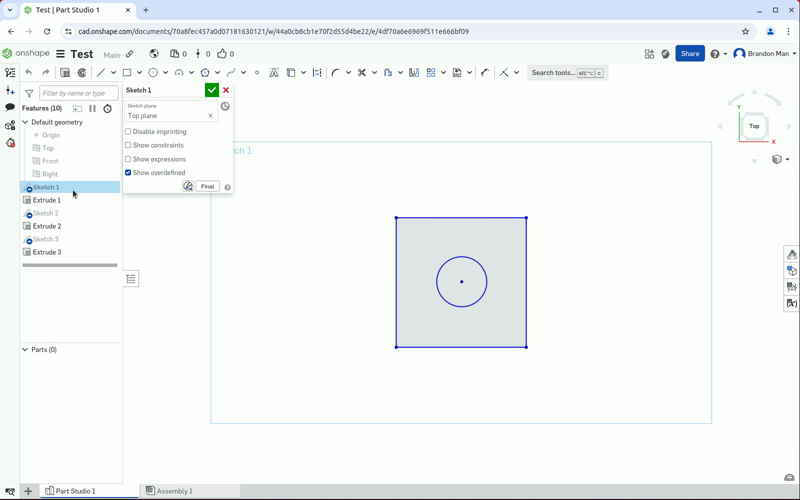
mouse_move(229, 92)
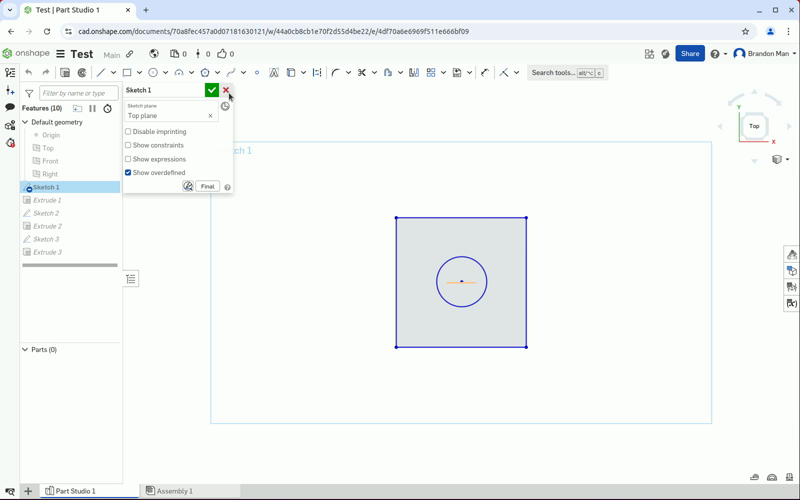
click(229, 92)
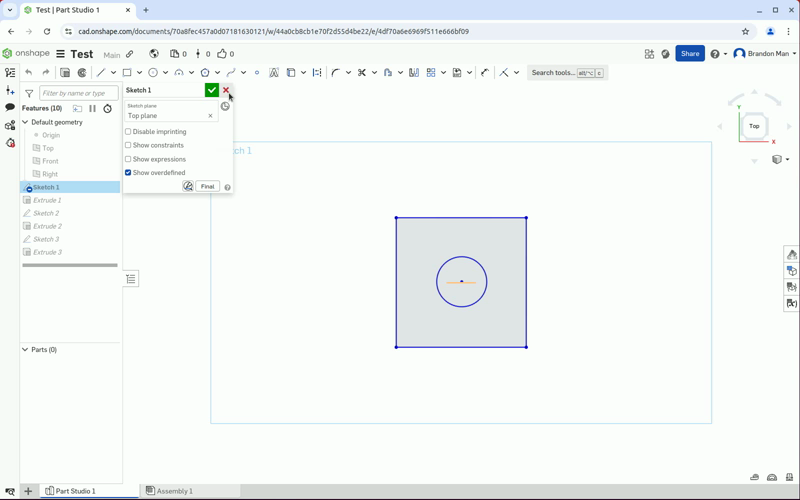
key(shift+s)
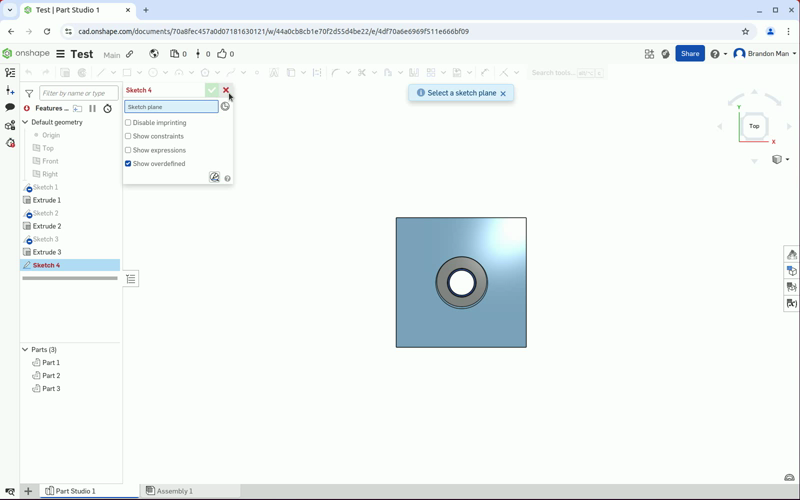
mouse_move(73, 150)
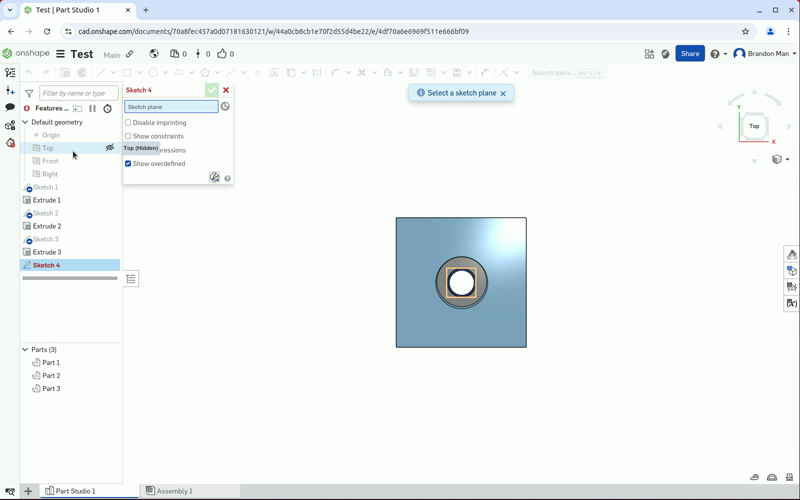
click(73, 150)
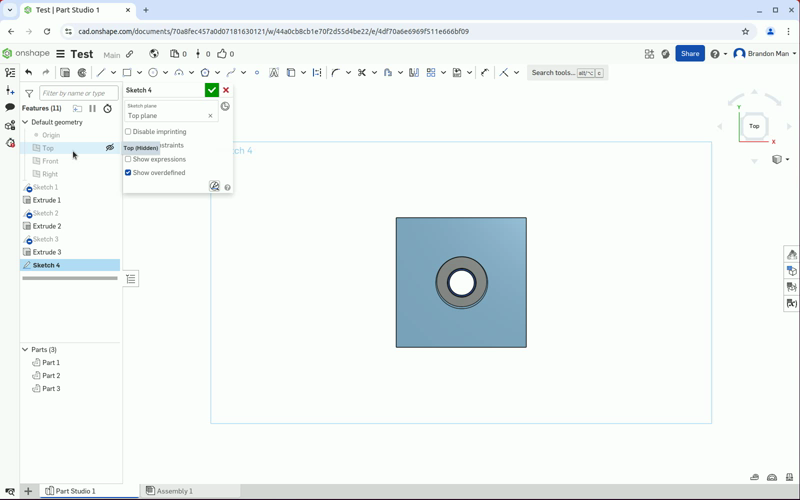
mouse_move(73, 352)
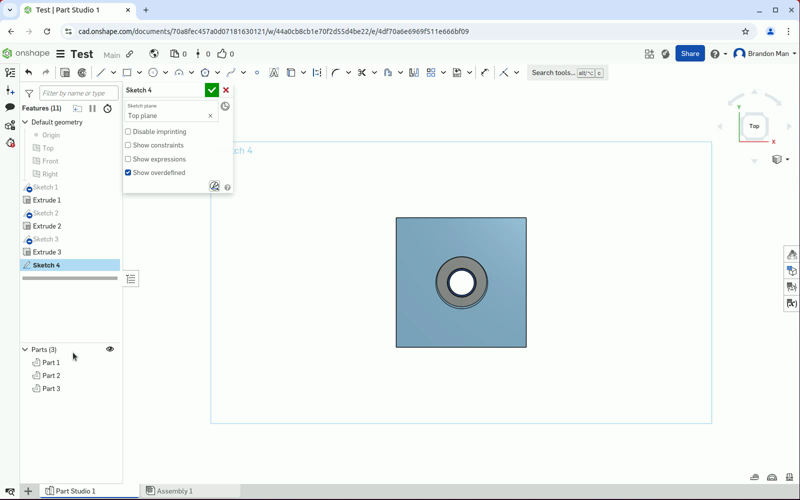
key(y)
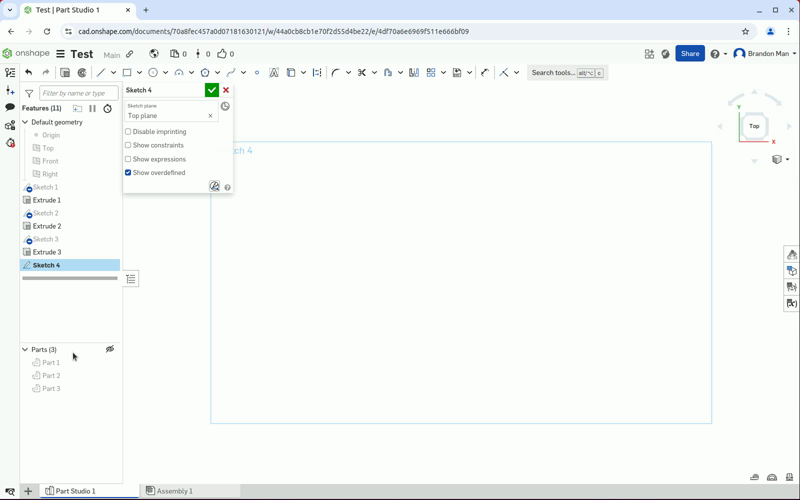
key(c)
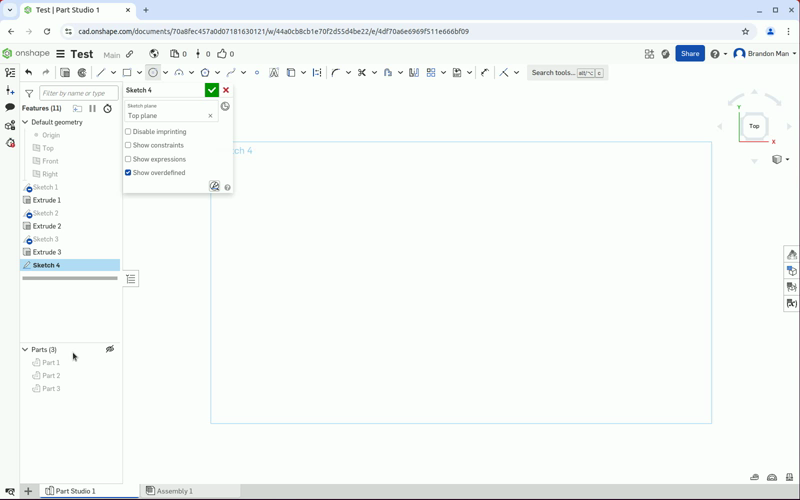
key_down(shift)
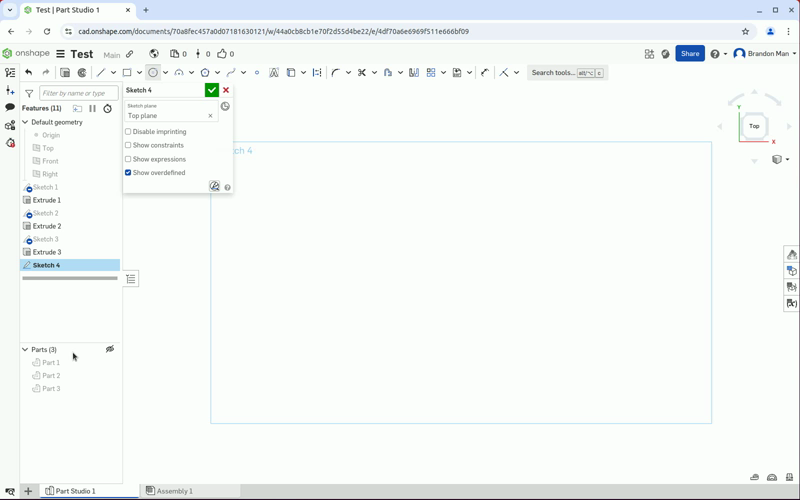
mouse_move(461, 282)
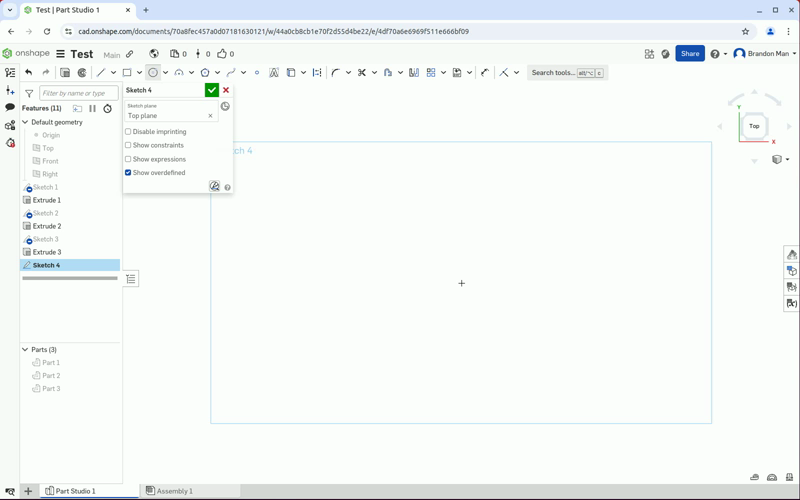
click(461, 282)
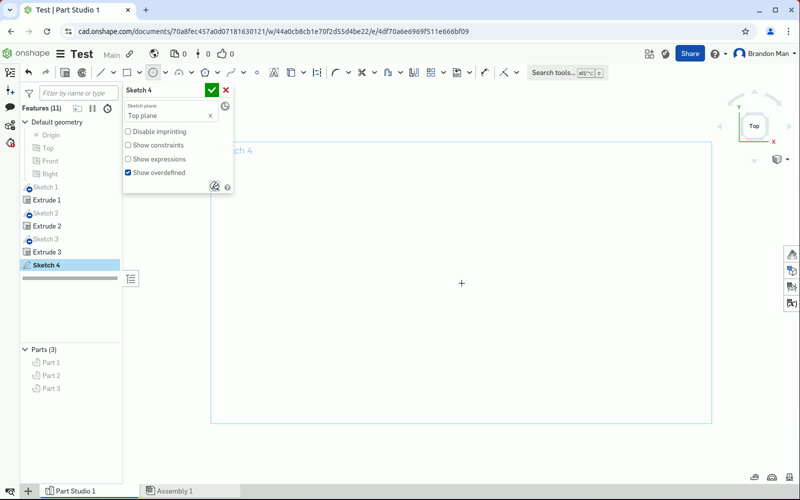
key_up(shift)
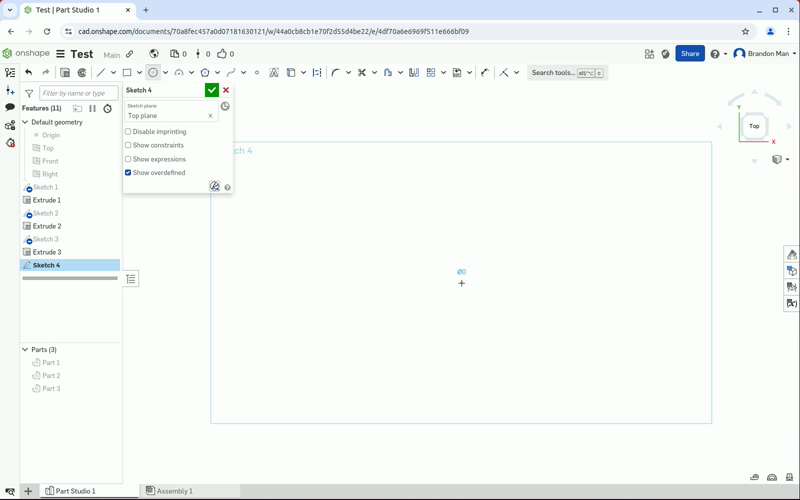
mouse_move(476, 282)
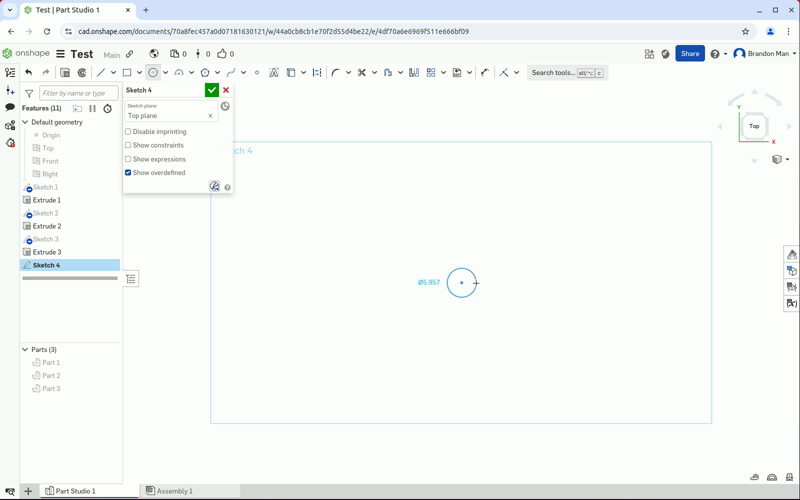
click(476, 282)
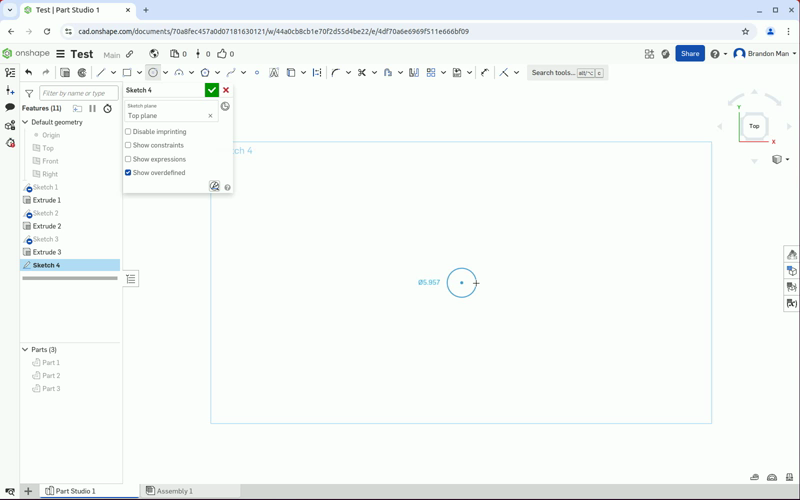
key(esc)
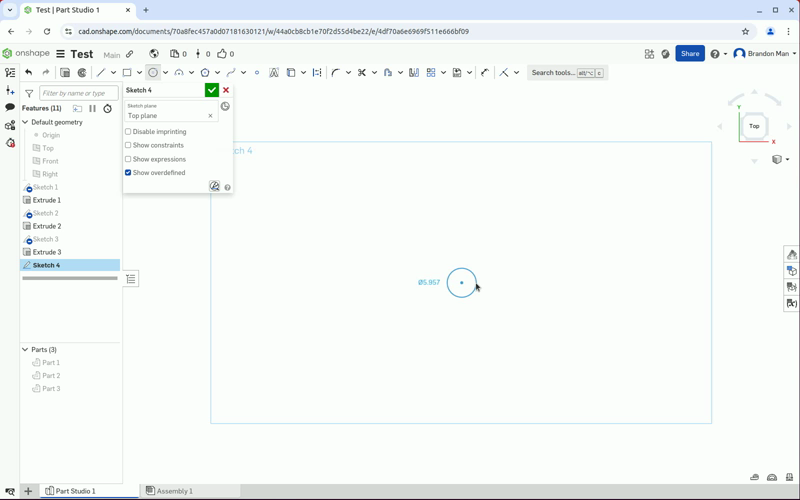
key(c)
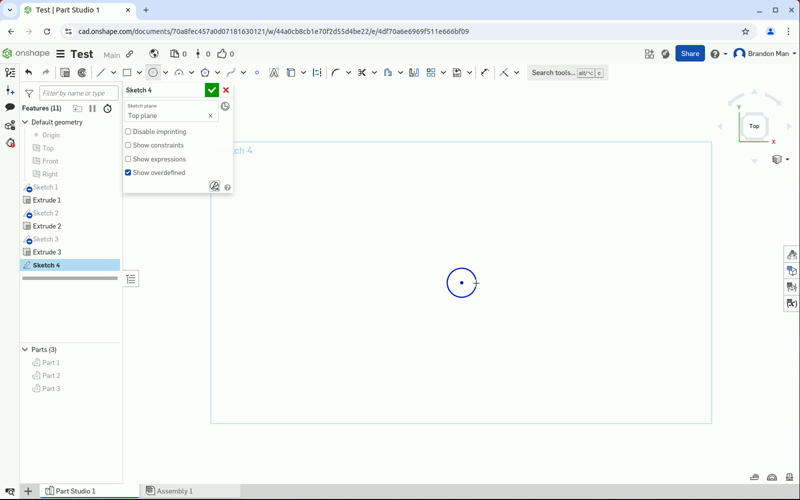
key_down(shift)
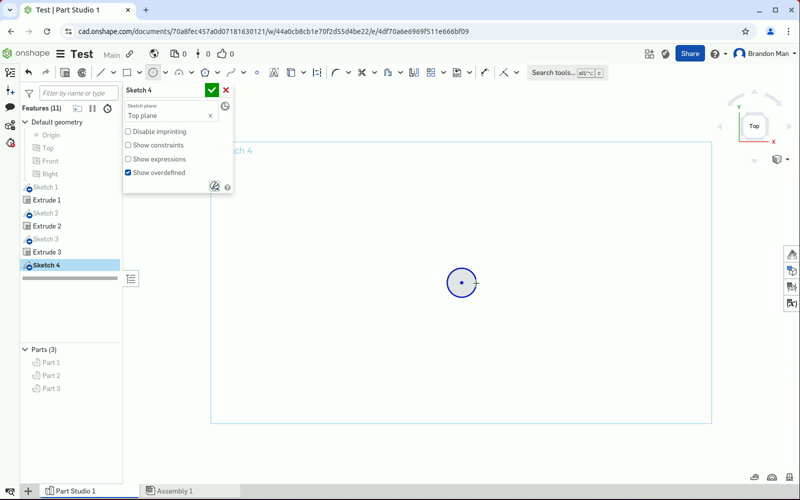
mouse_move(461, 282)
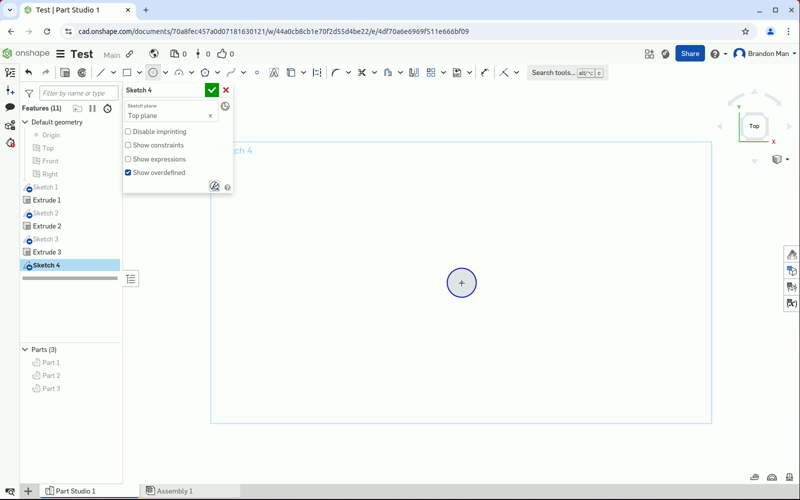
click(461, 282)
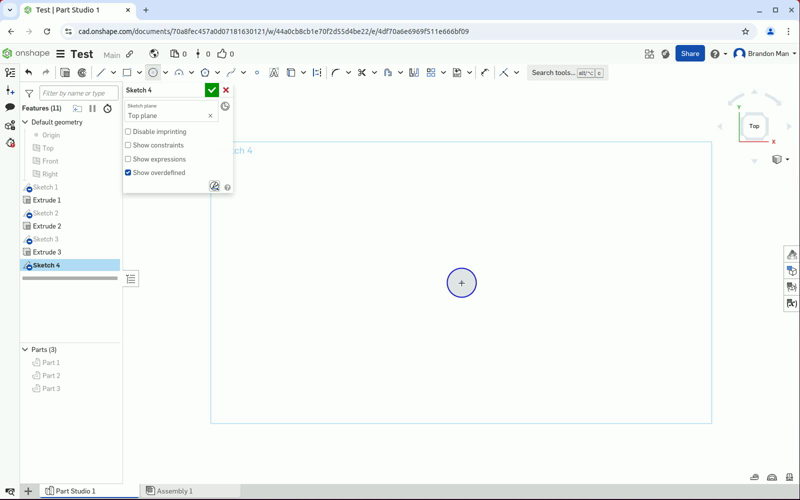
key_up(shift)
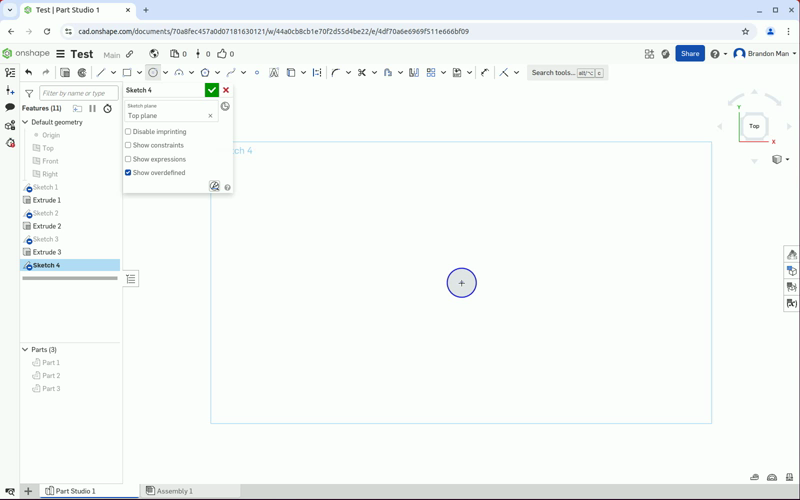
mouse_move(474, 282)
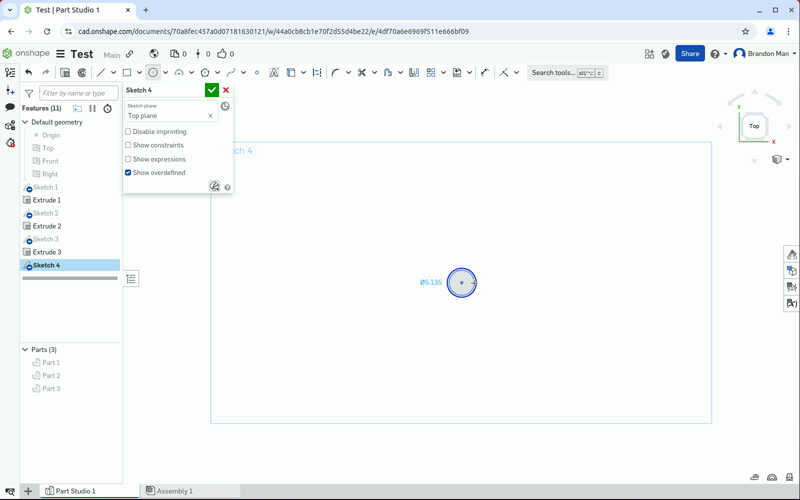
scroll(6)
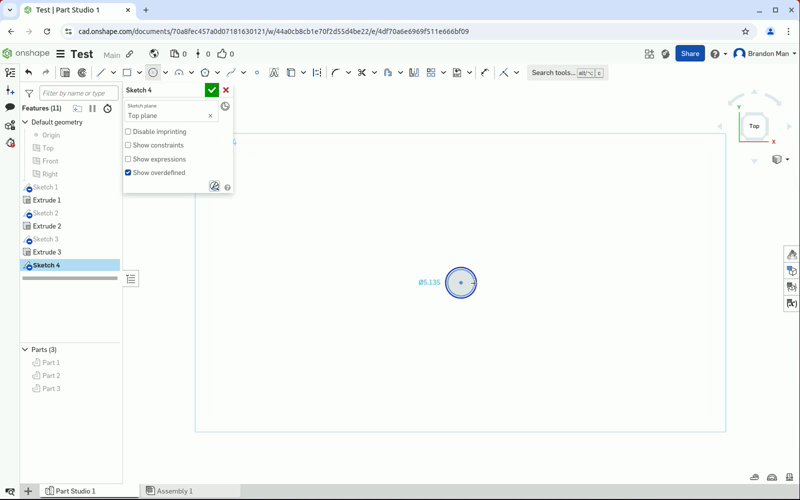
scroll(6)
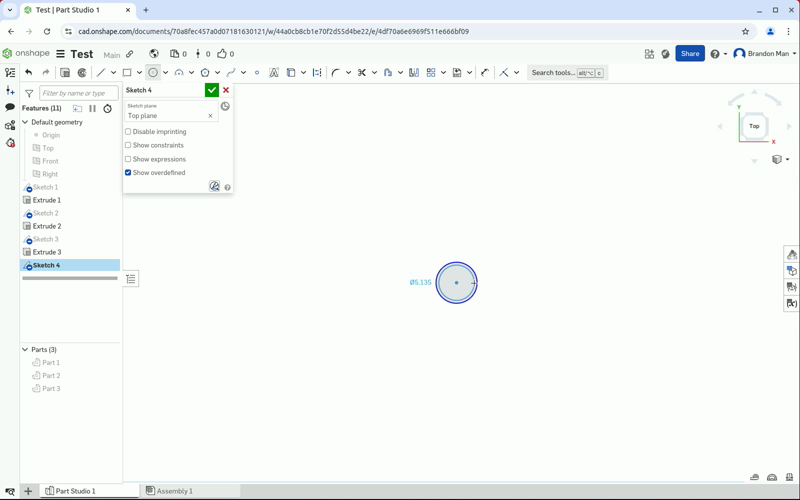
scroll(6)
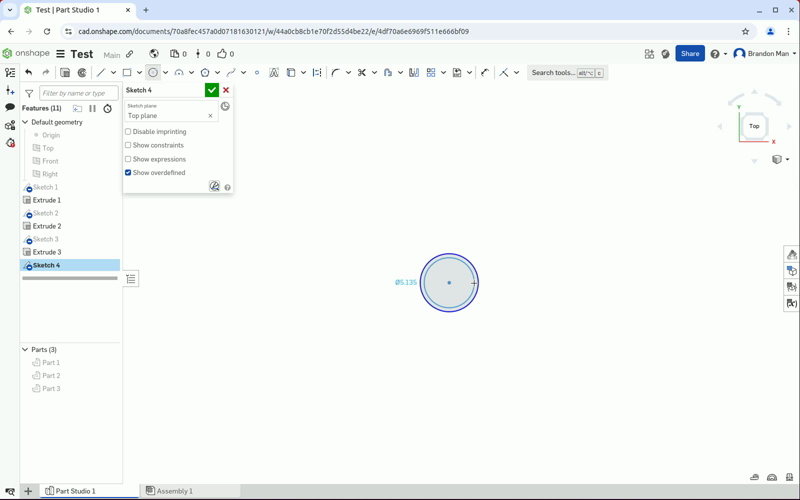
scroll(6)
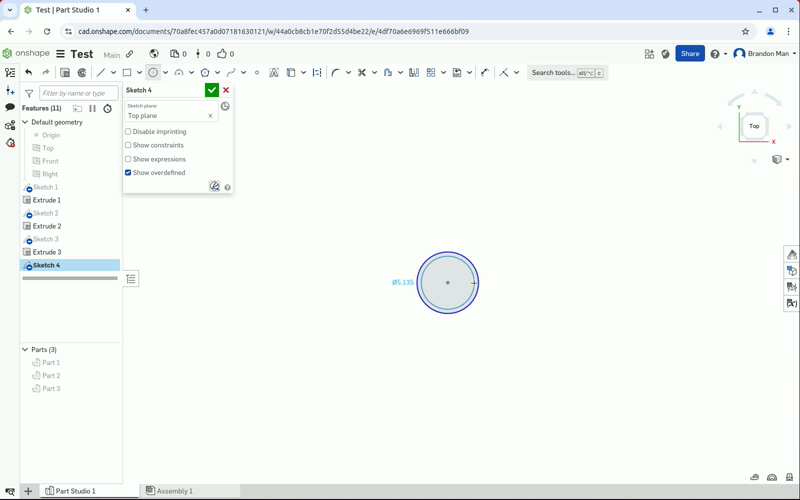
scroll(6)
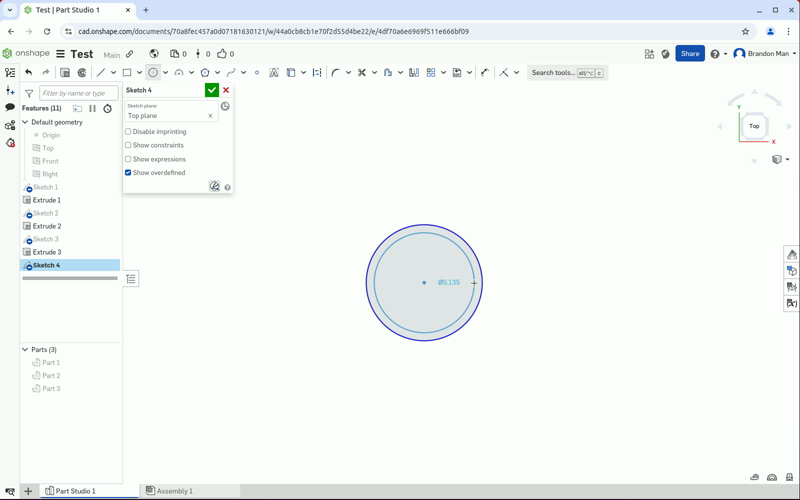
scroll(6)
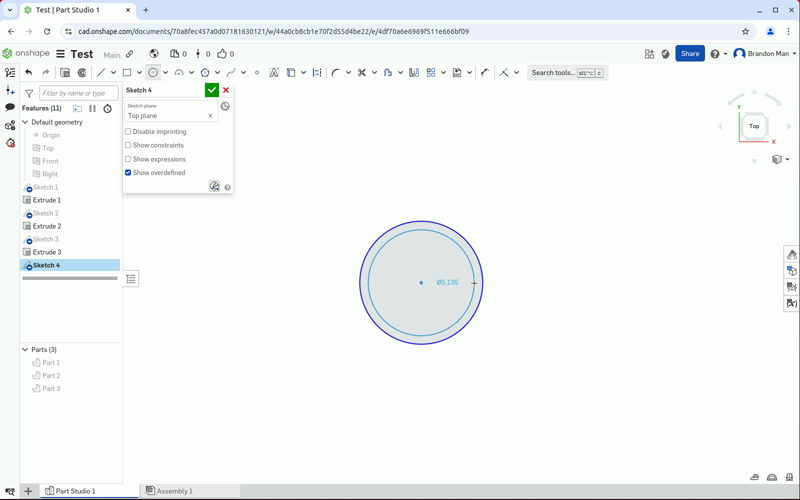
scroll(6)
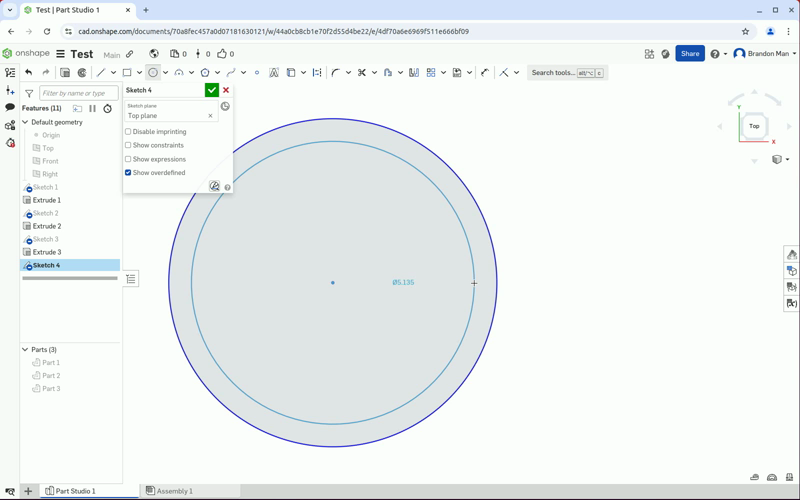
click(474, 282)
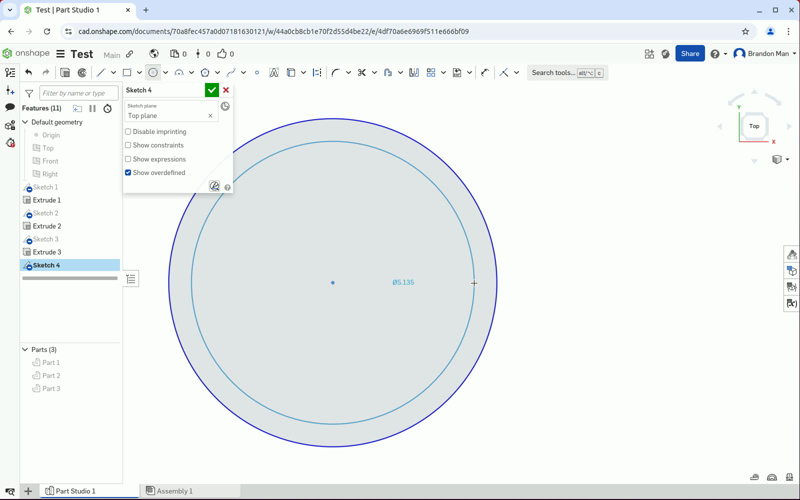
scroll(-6)
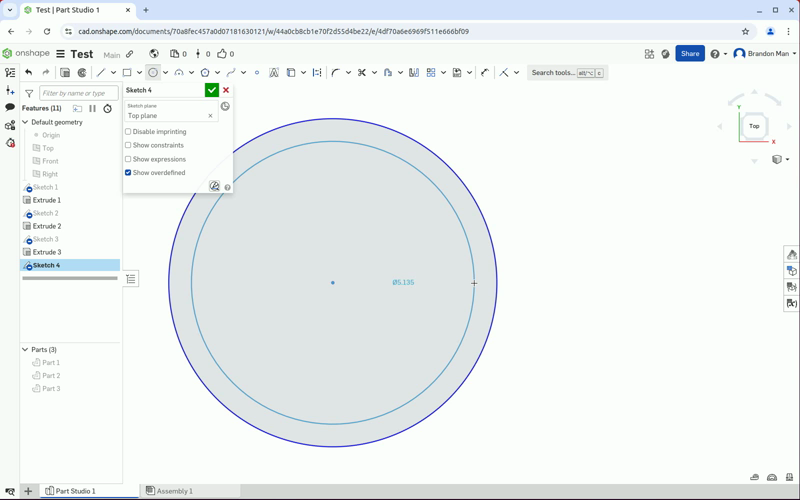
scroll(-6)
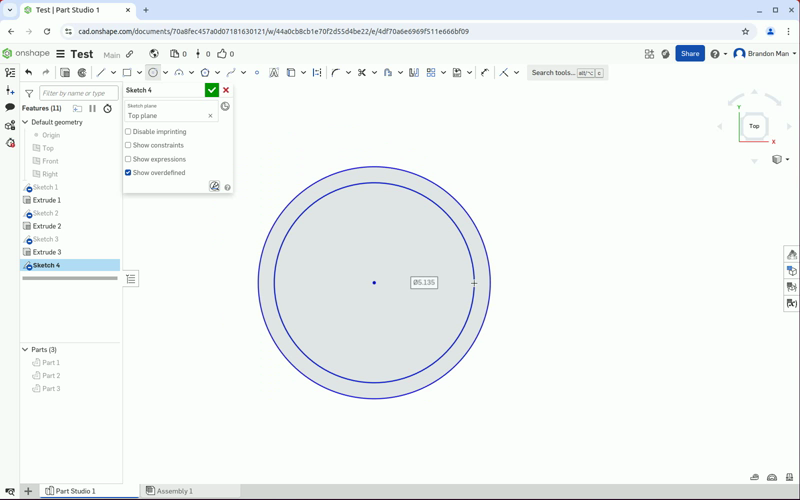
scroll(-6)
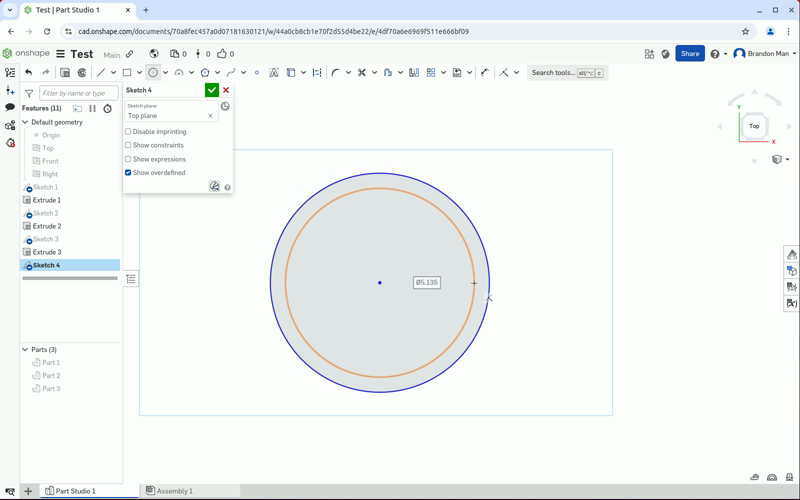
scroll(-6)
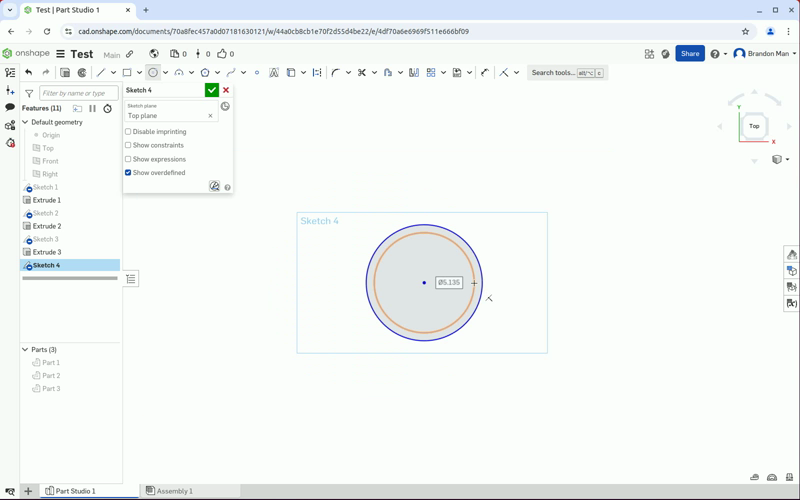
scroll(-6)
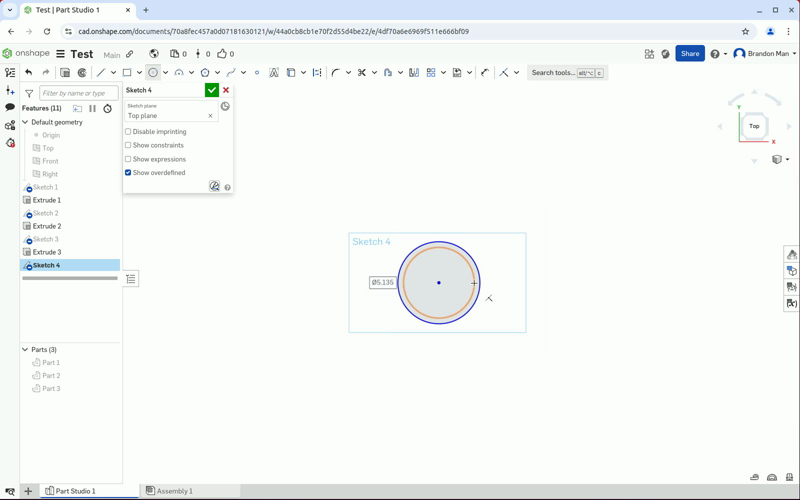
scroll(-6)
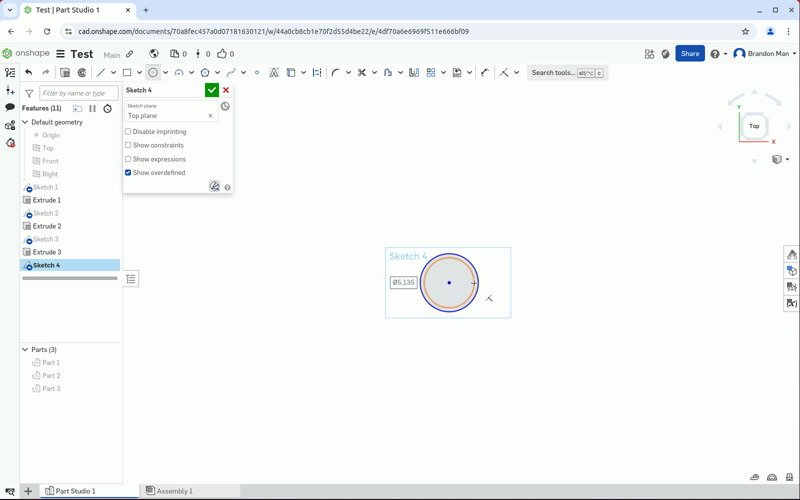
scroll(-6)
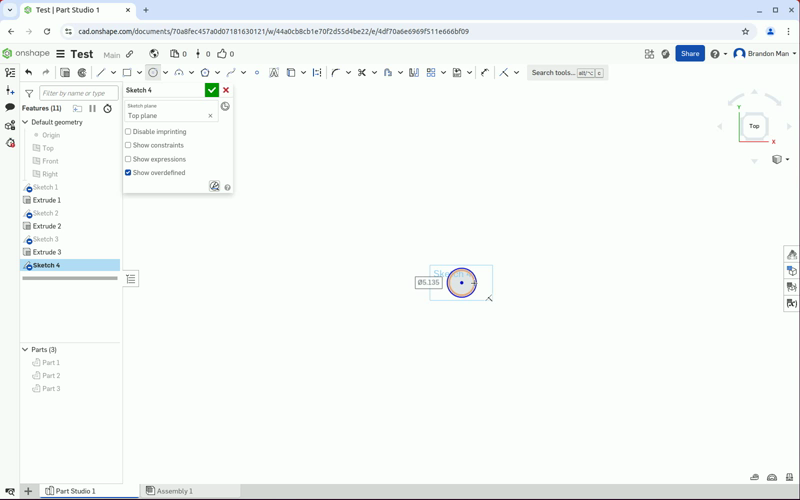
key(esc)
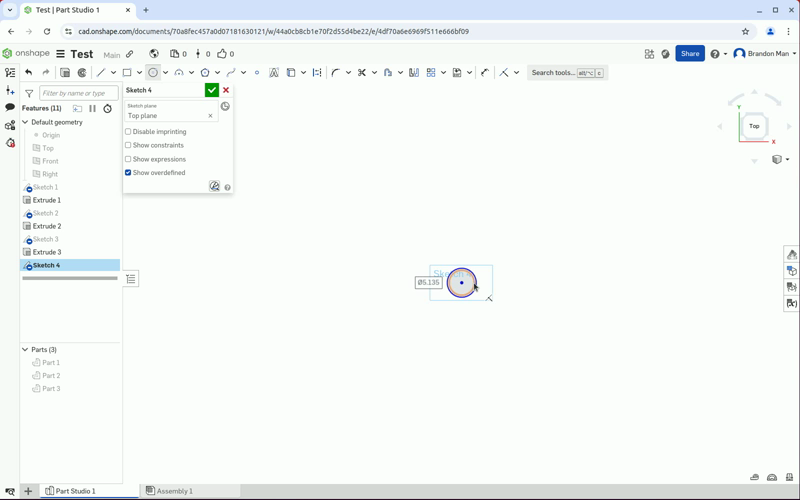
mouse_move(457, 294)
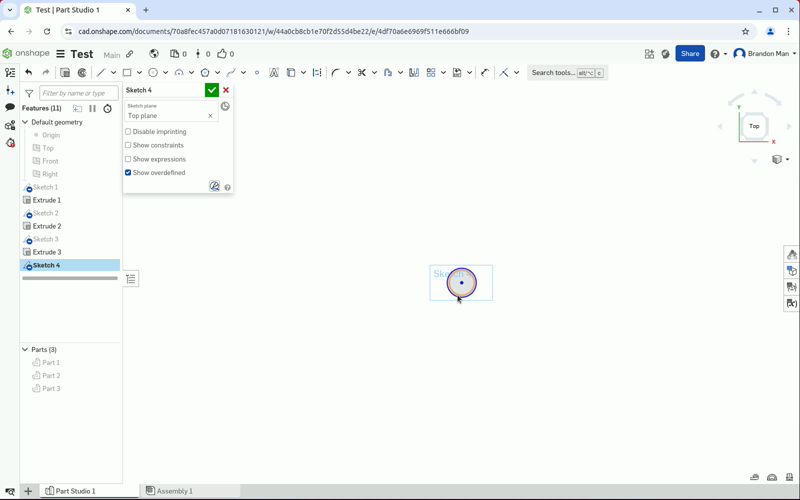
scroll(6)
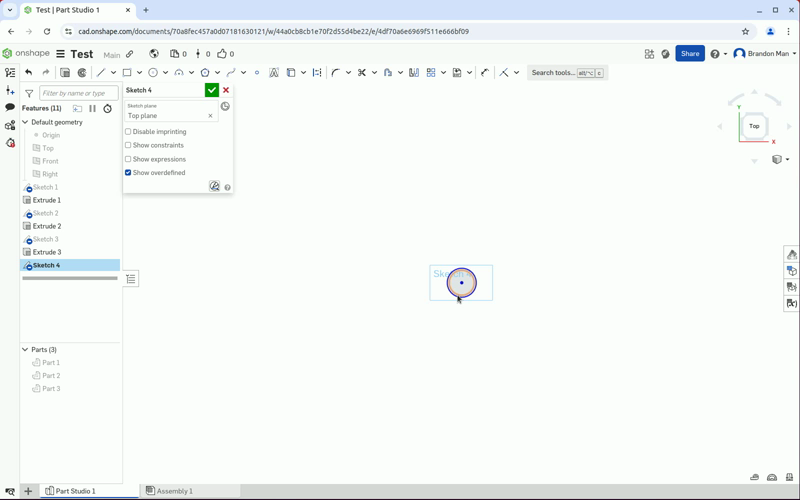
scroll(6)
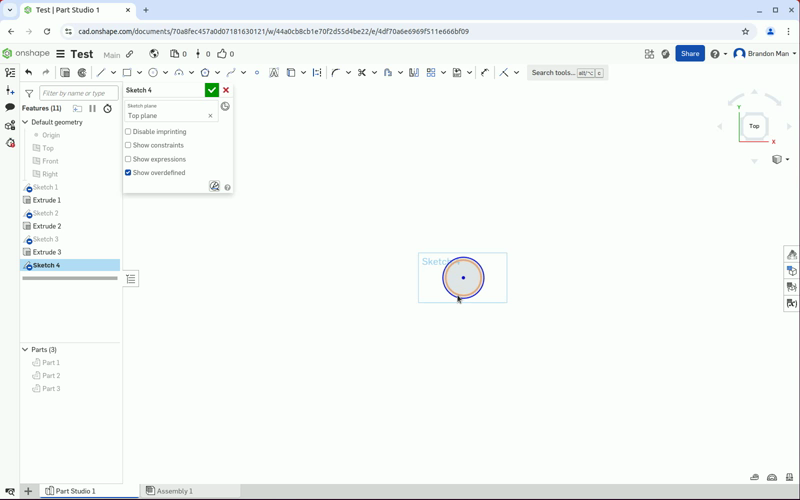
scroll(6)
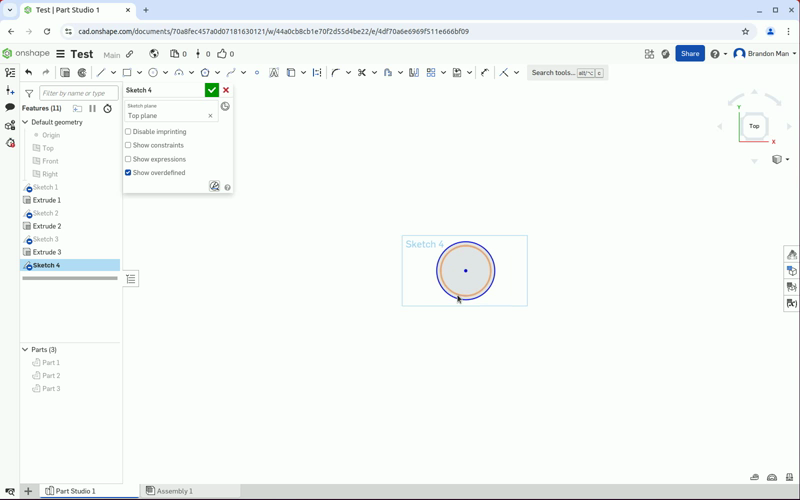
scroll(6)
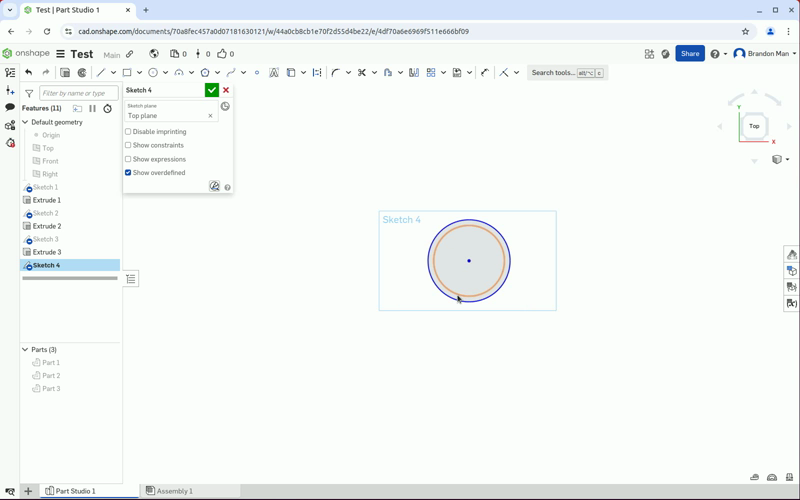
scroll(6)
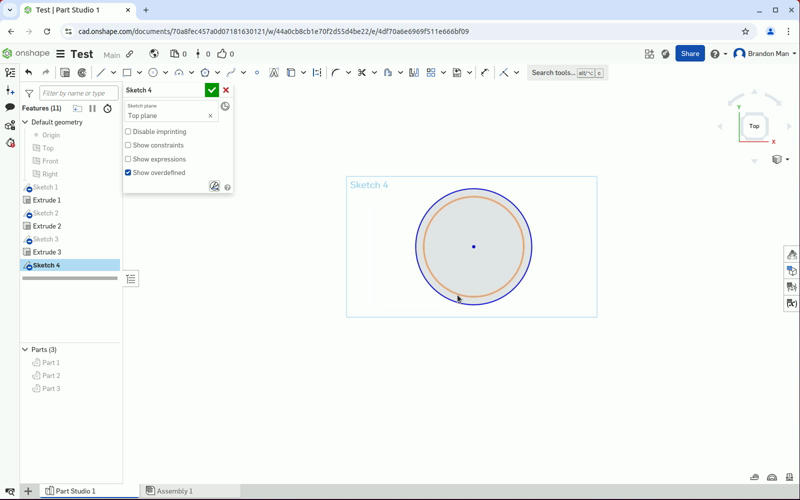
scroll(6)
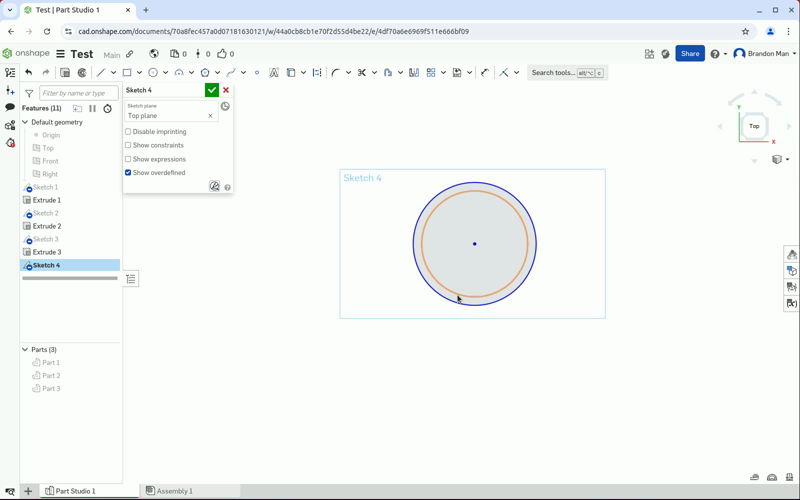
scroll(6)
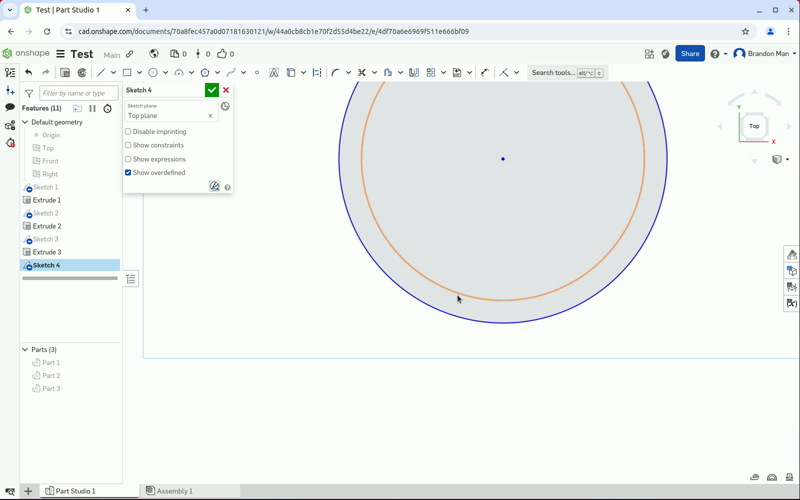
click(457, 294)
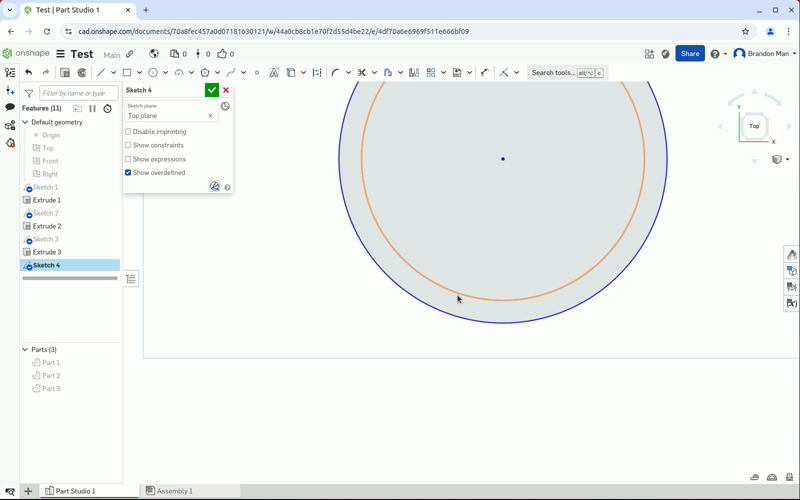
scroll(-6)
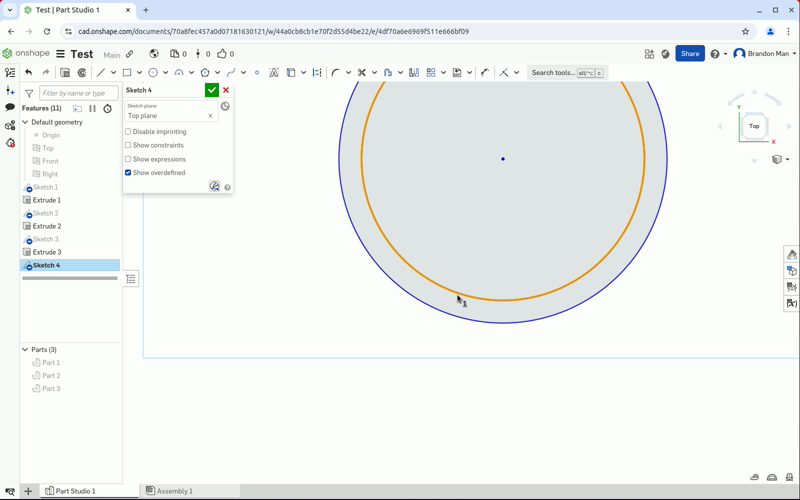
scroll(-6)
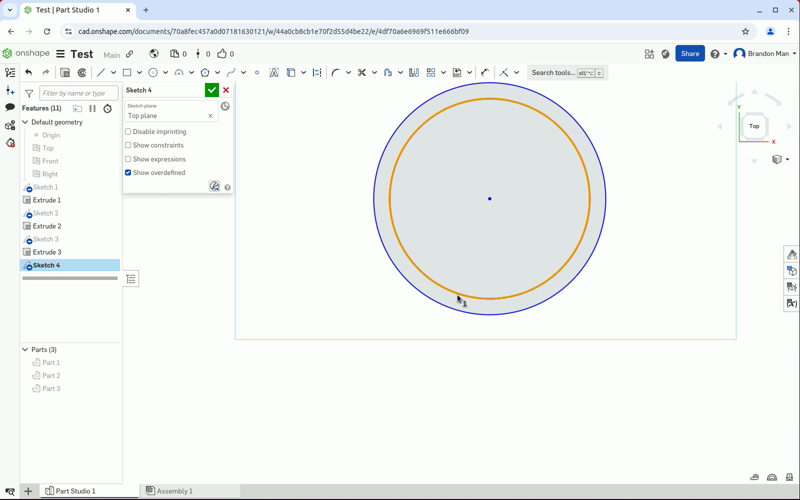
scroll(-6)
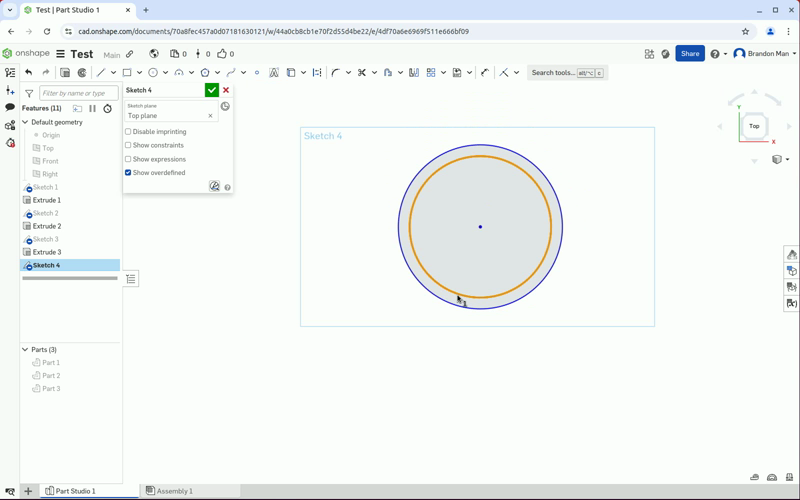
scroll(-6)
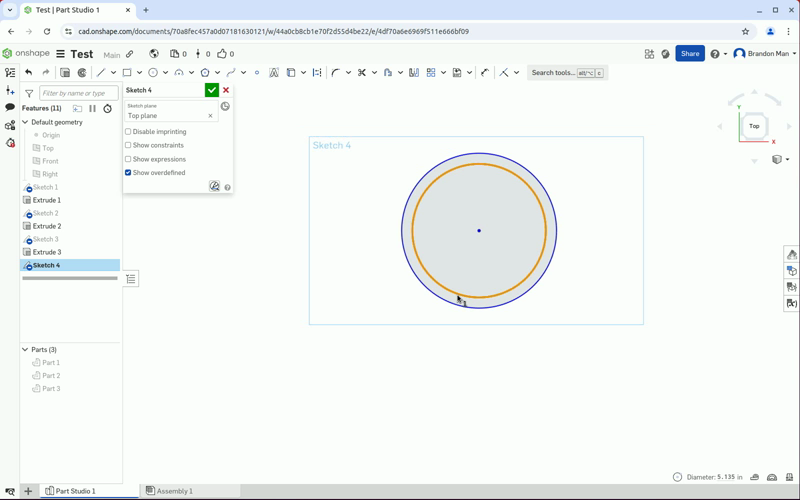
scroll(-6)
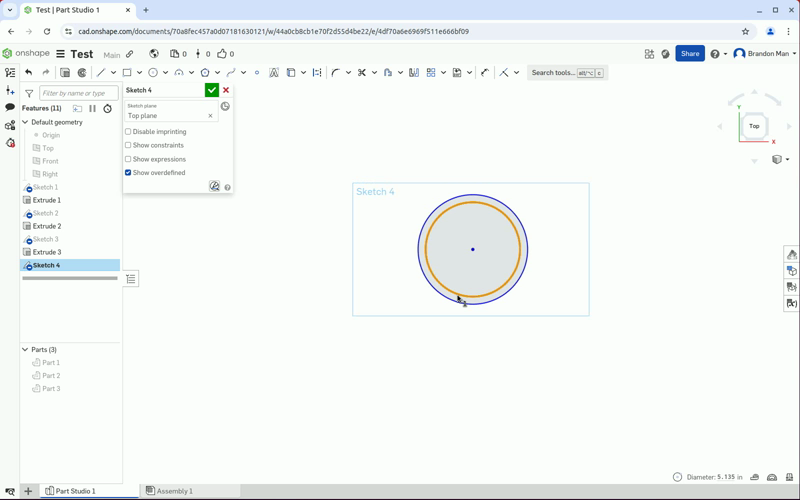
scroll(-6)
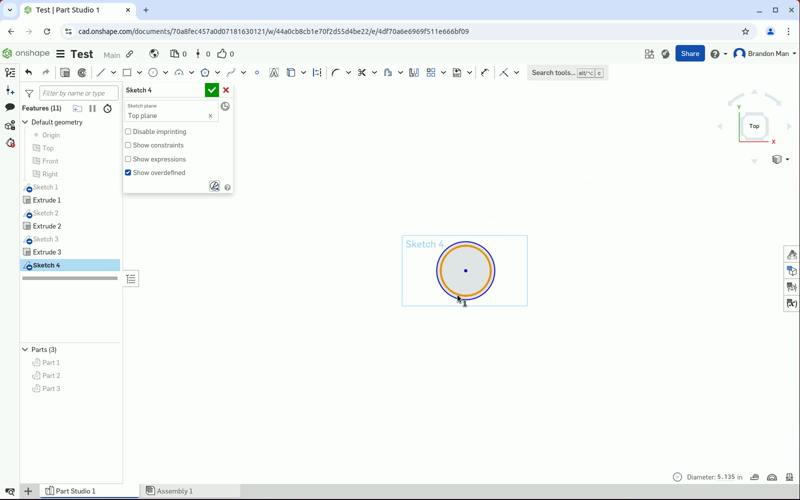
scroll(-6)
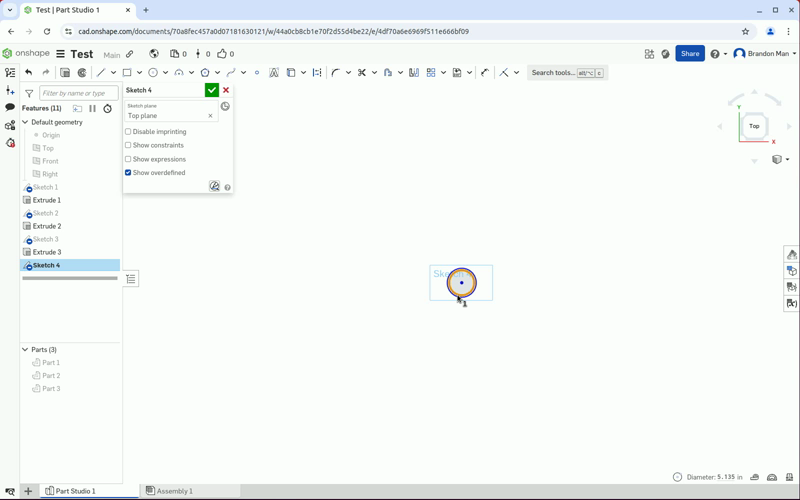
mouse_move(73, 352)
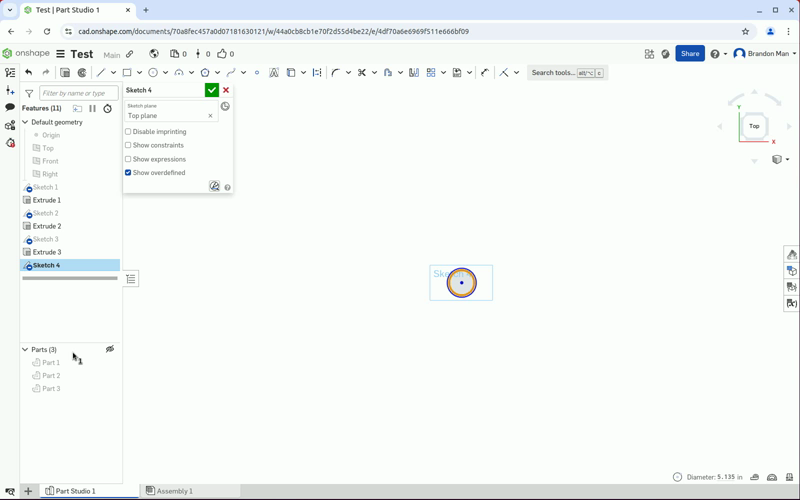
key(shift+y)
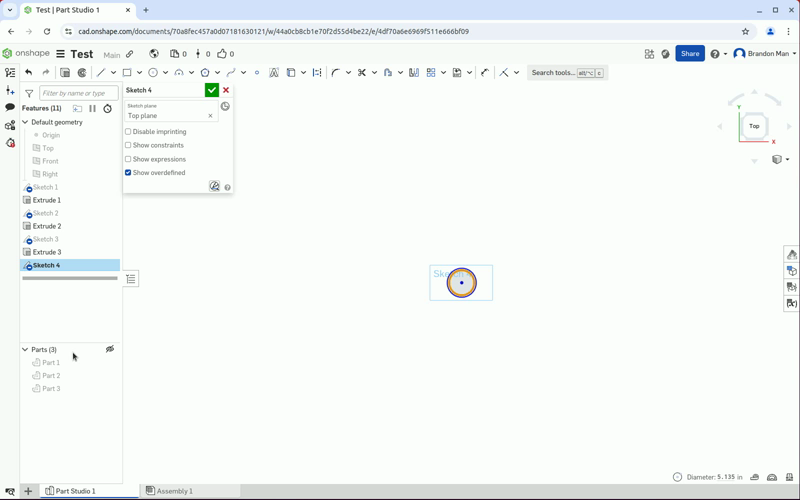
key(shift+e)
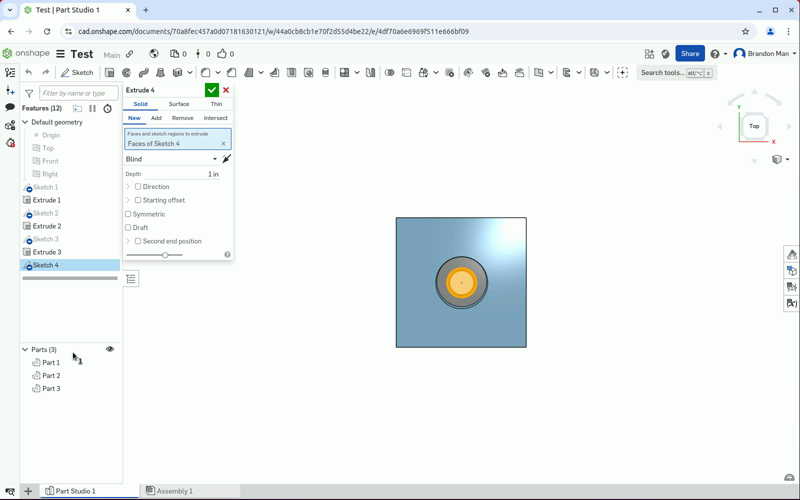
mouse_move(143, 106)
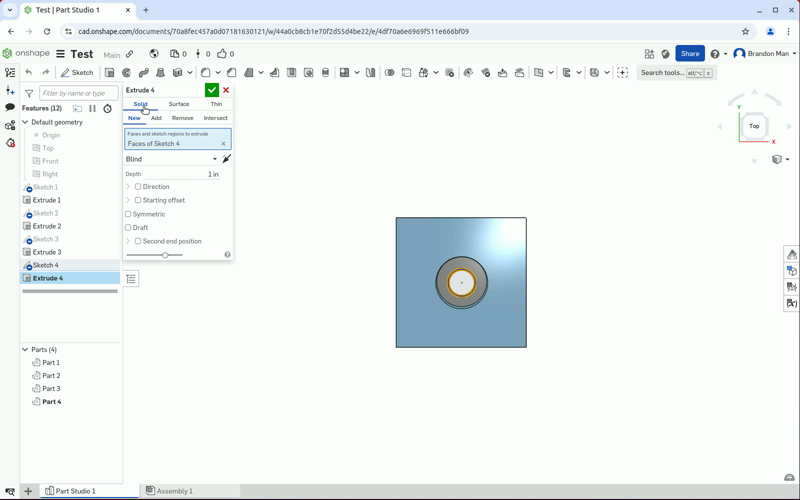
click(143, 106)
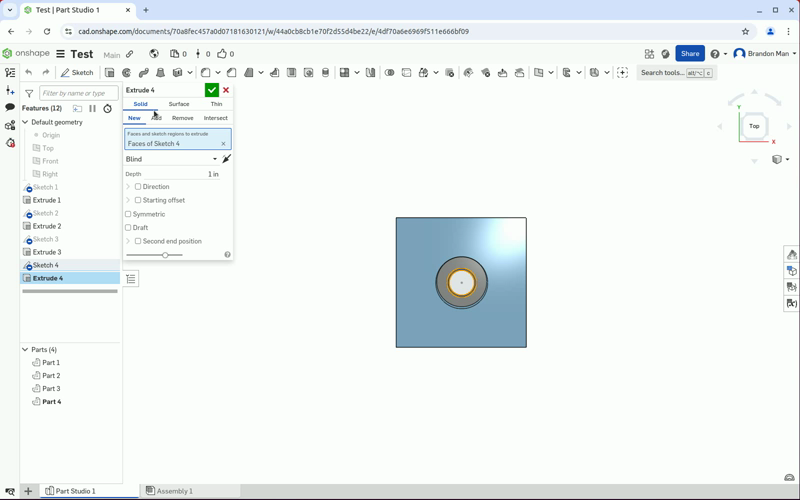
mouse_move(186, 120)
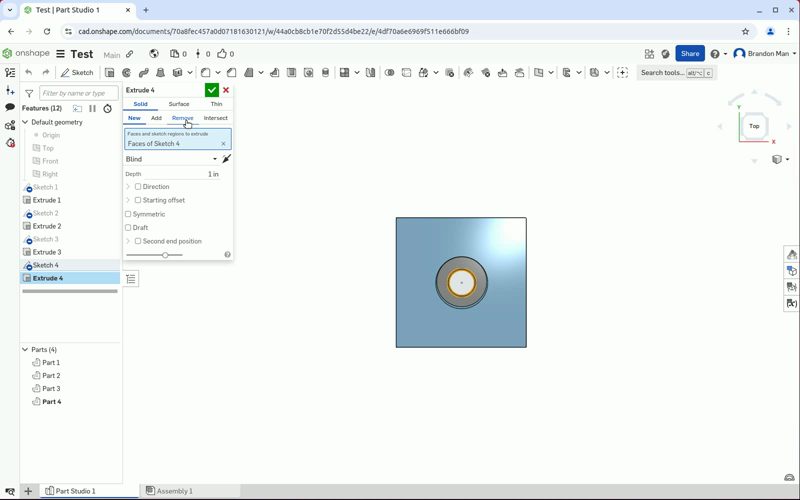
click(186, 120)
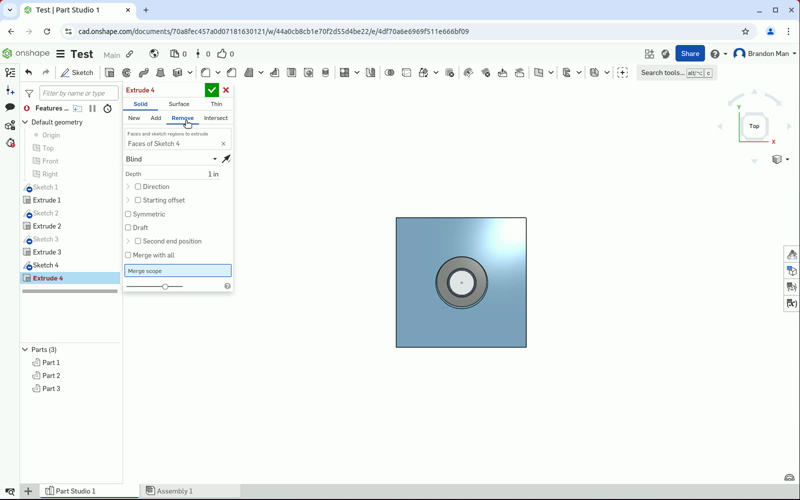
key(tab, 4)
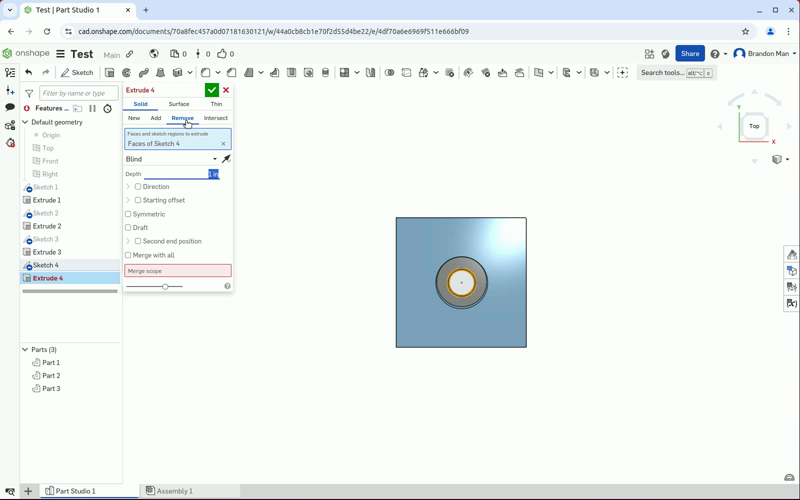
text(-14.202)
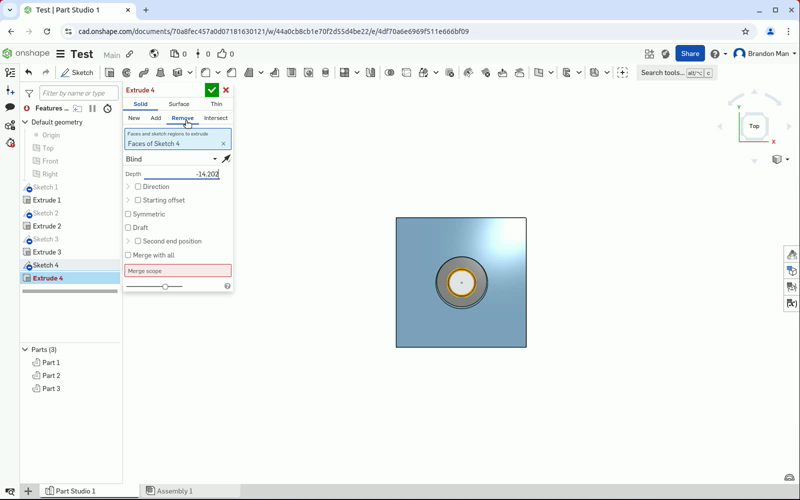
key(tab, 6)
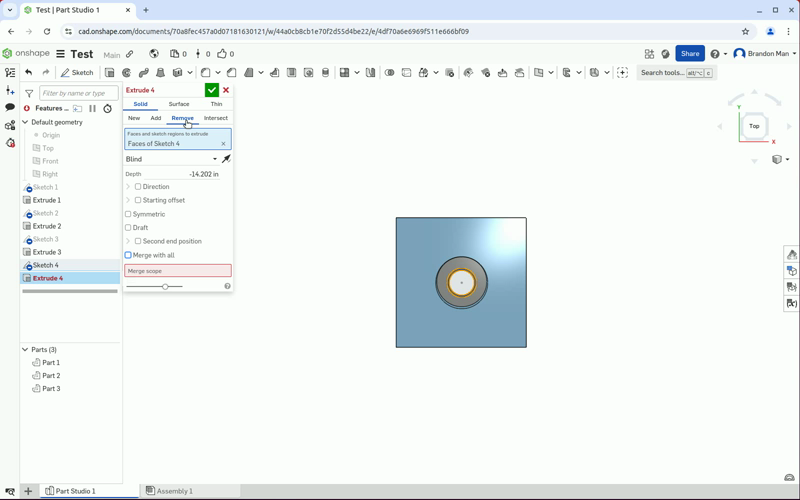
key(space)
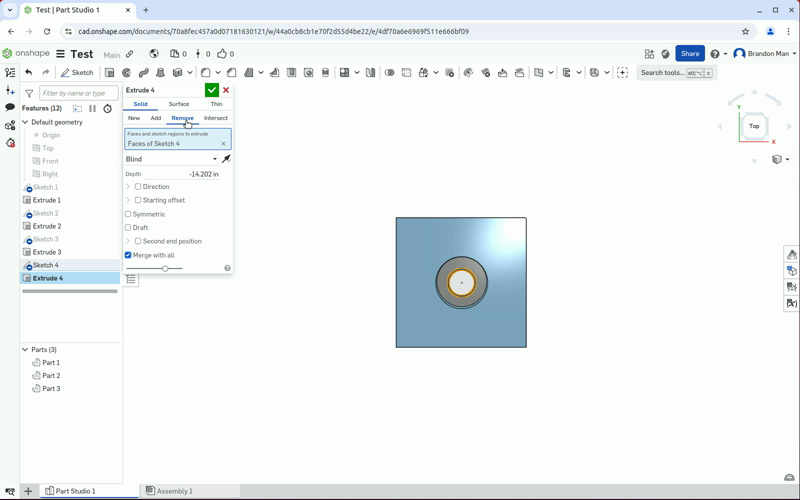
key(enter)
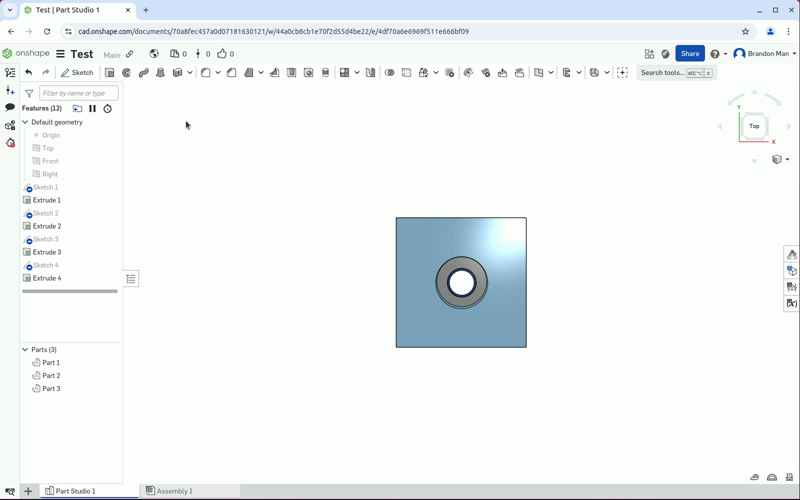
key(shift+h)
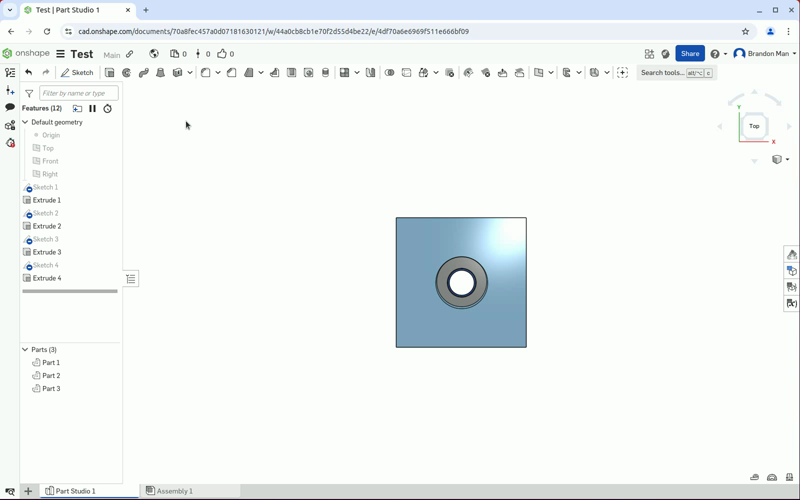
key(shift+h)
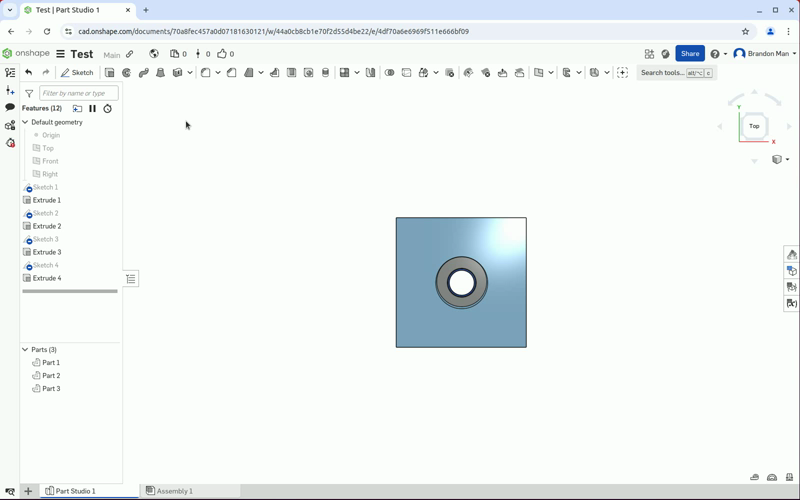
mouse_move(73, 189)
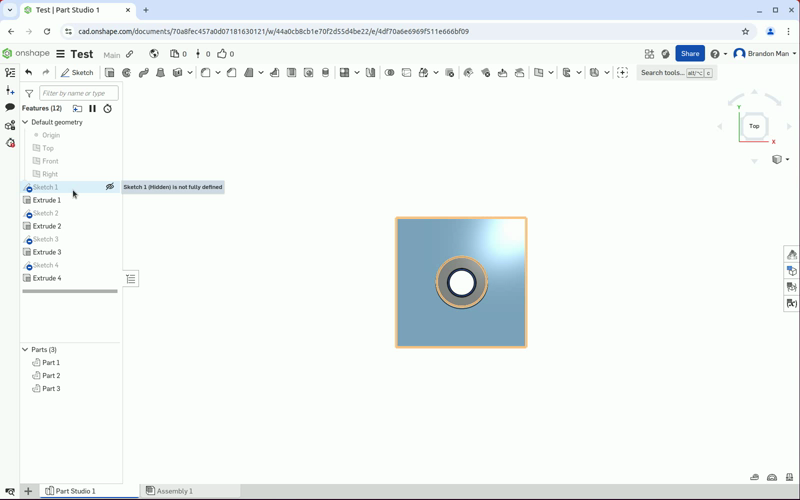
click(73, 189)
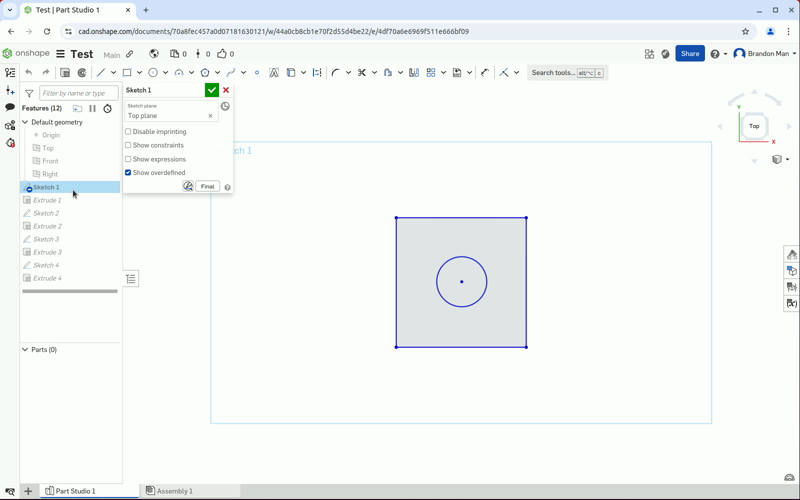
mouse_move(229, 92)
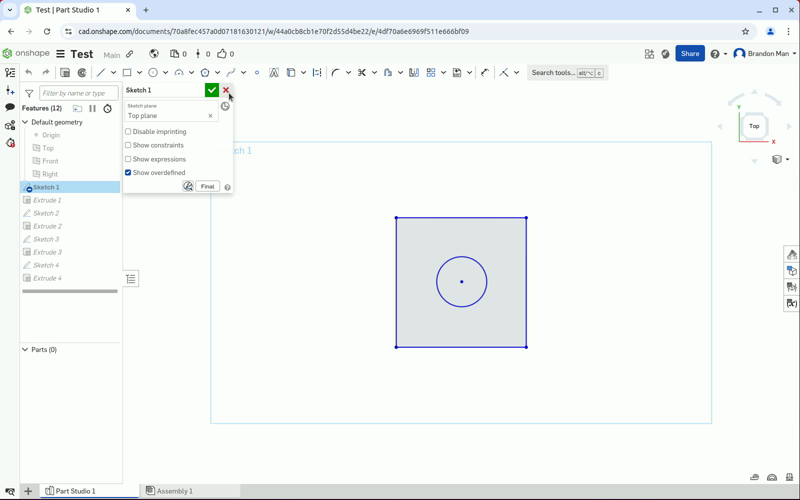
click(229, 92)
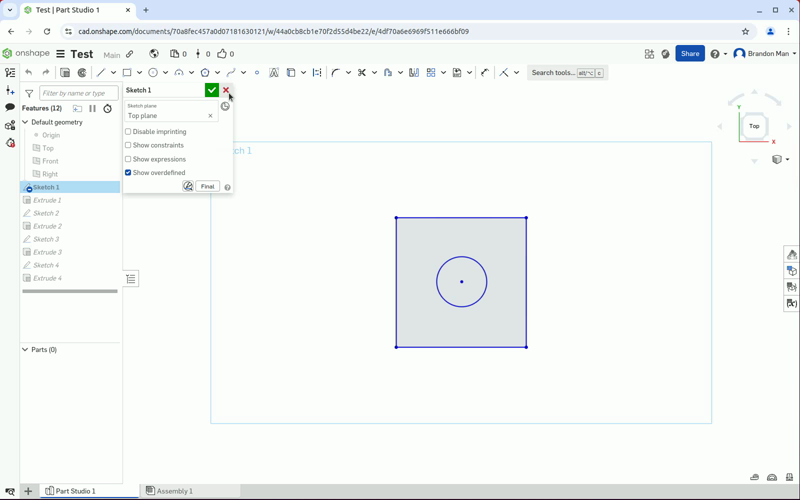
key(shift+s)
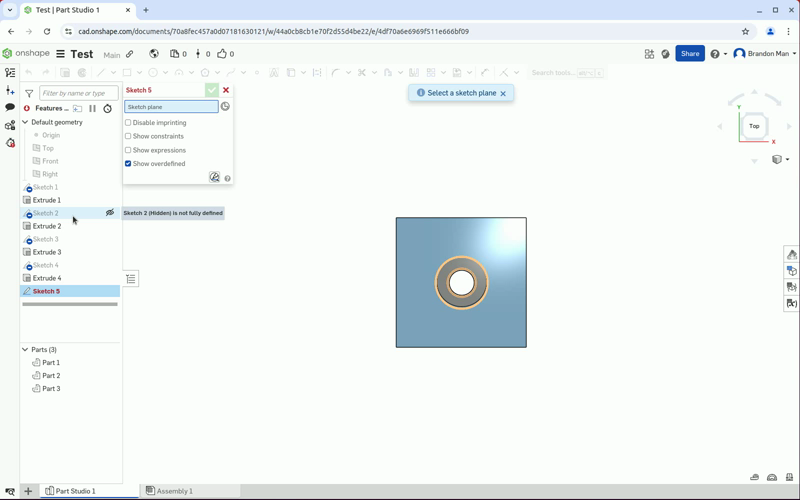
scroll(3)
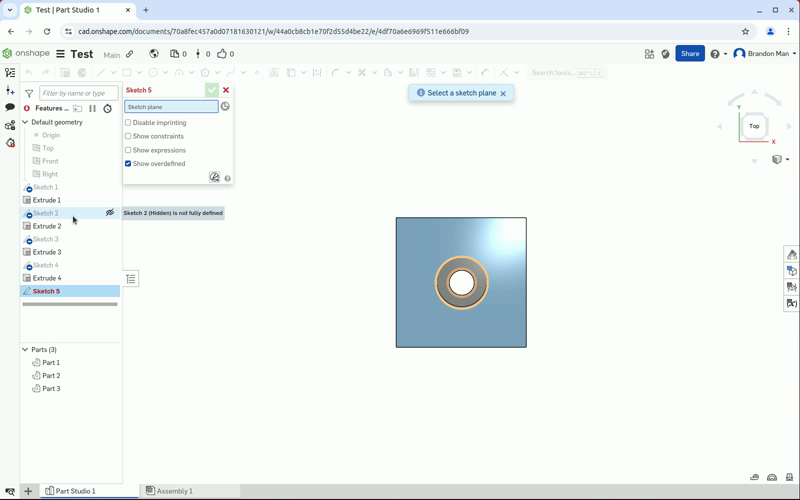
mouse_move(73, 150)
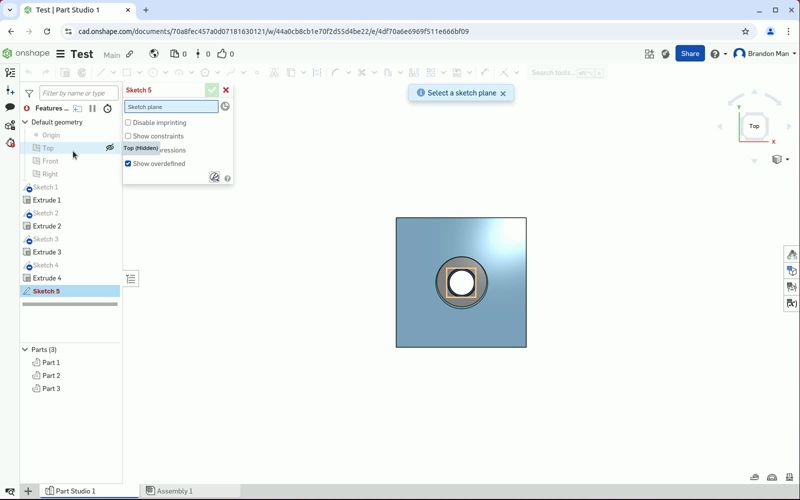
click(73, 150)
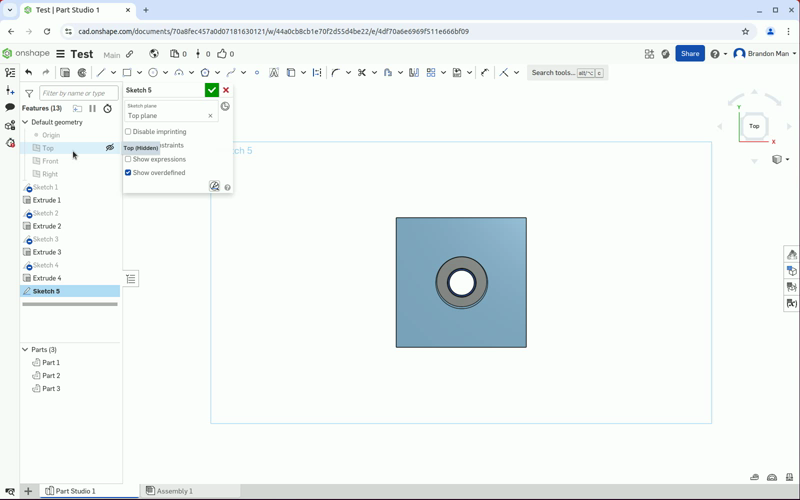
mouse_move(73, 352)
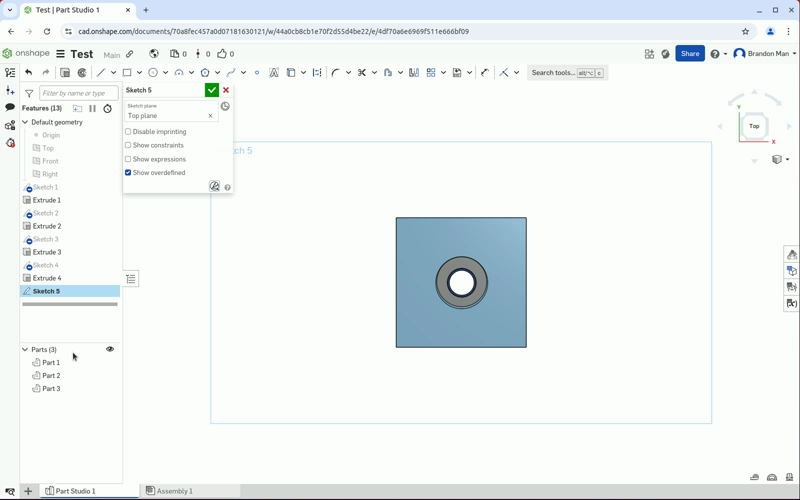
key(y)
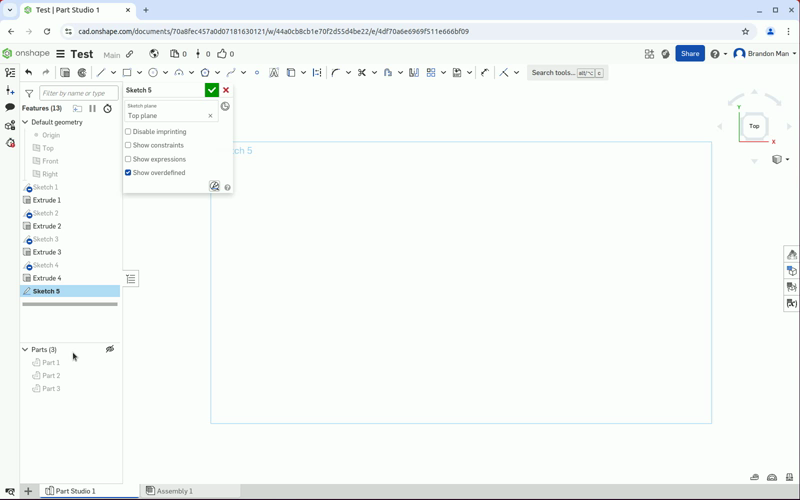
key(c)
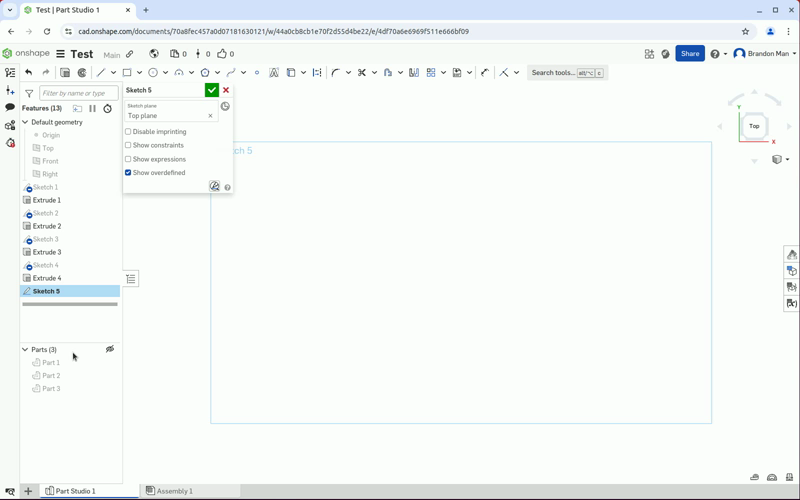
key_down(shift)
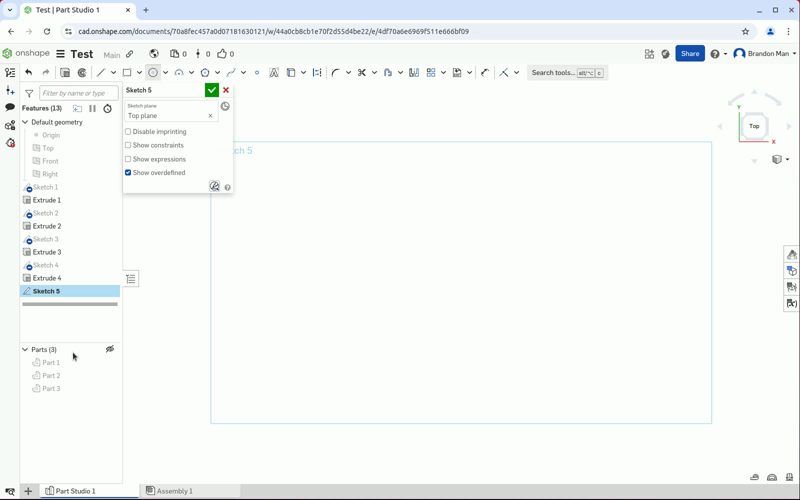
mouse_move(461, 282)
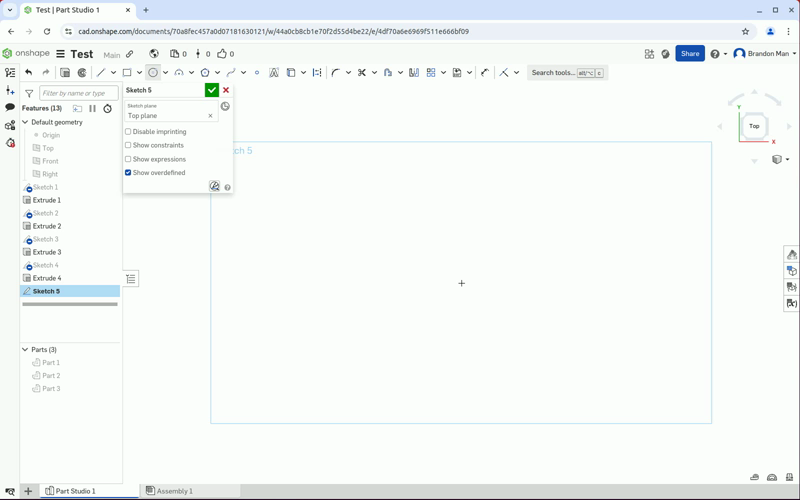
click(461, 282)
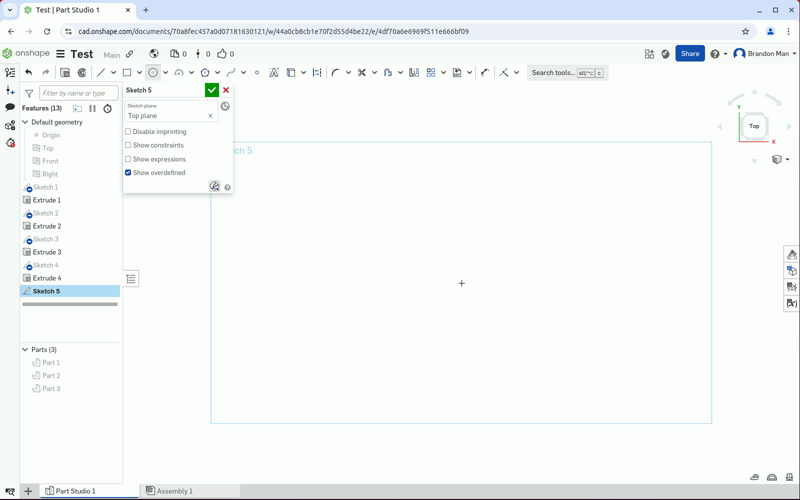
key_up(shift)
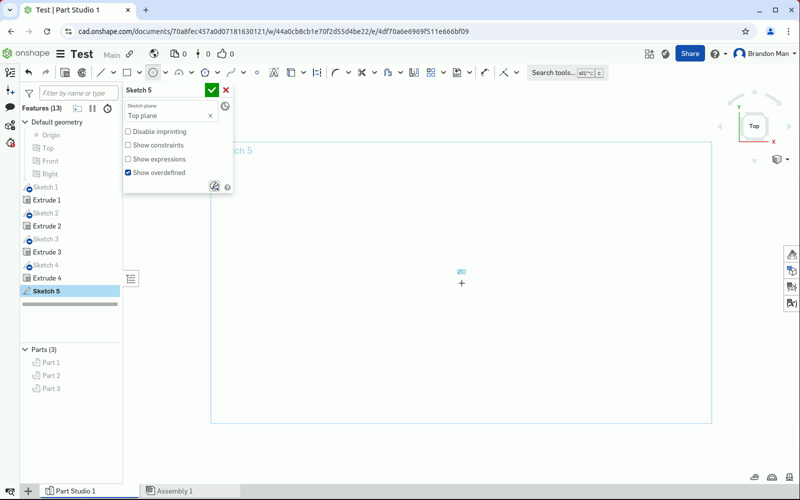
mouse_move(487, 282)
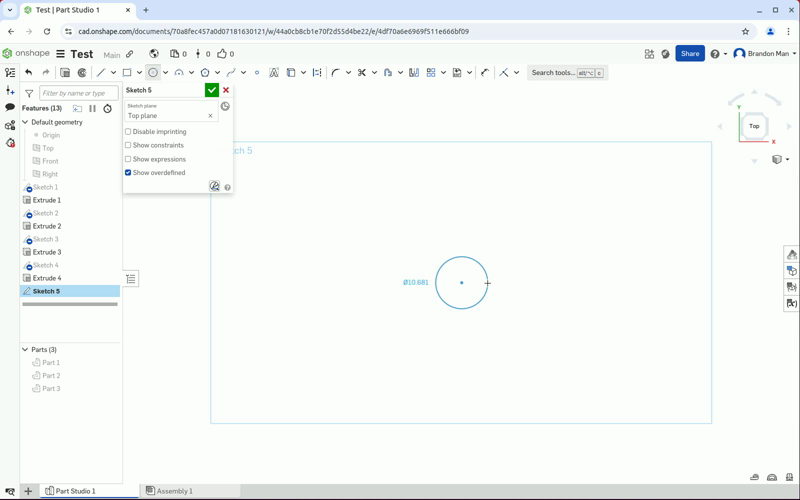
click(487, 282)
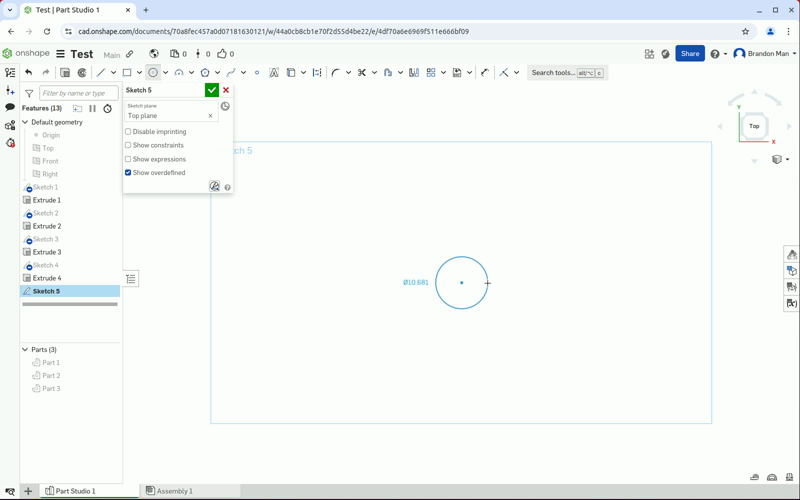
key(esc)
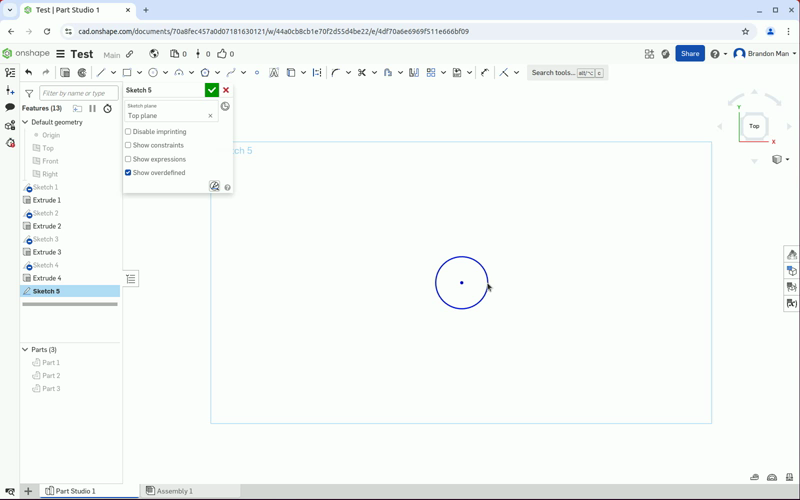
key(c)
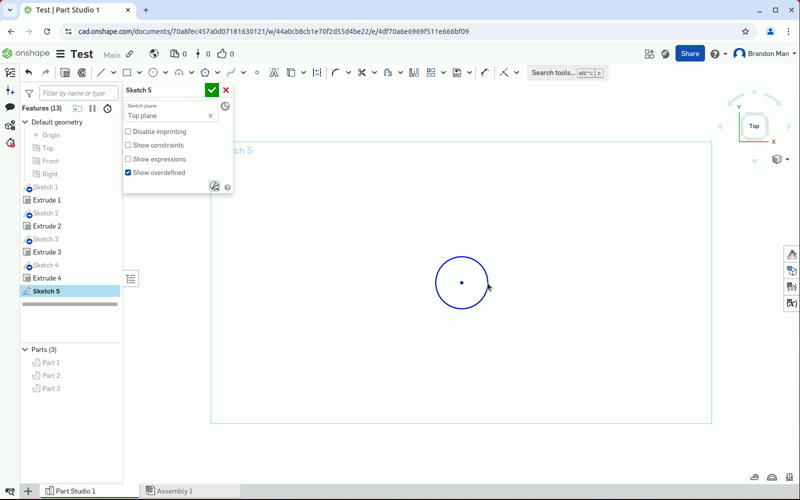
key_down(shift)
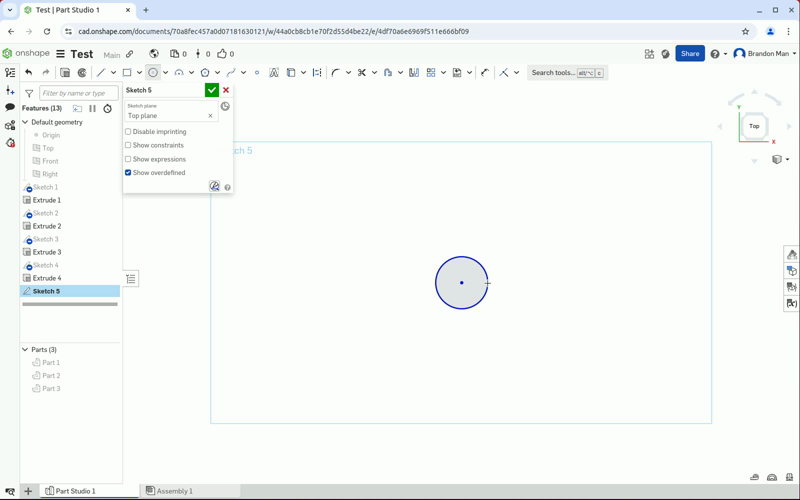
mouse_move(461, 282)
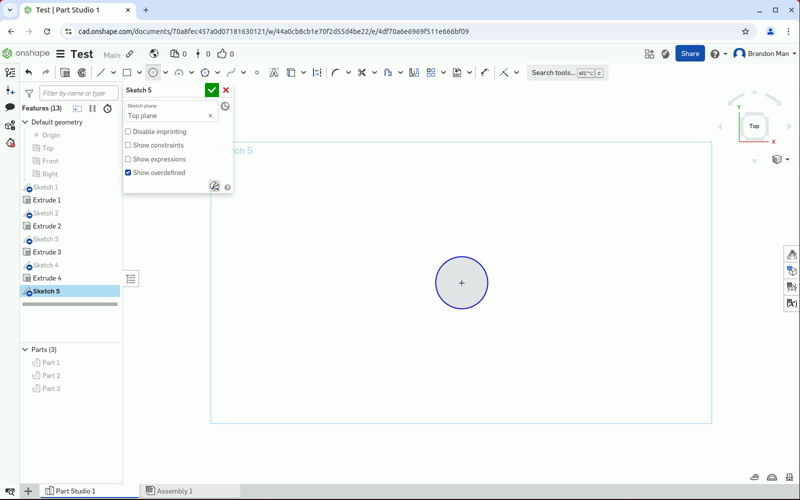
click(461, 282)
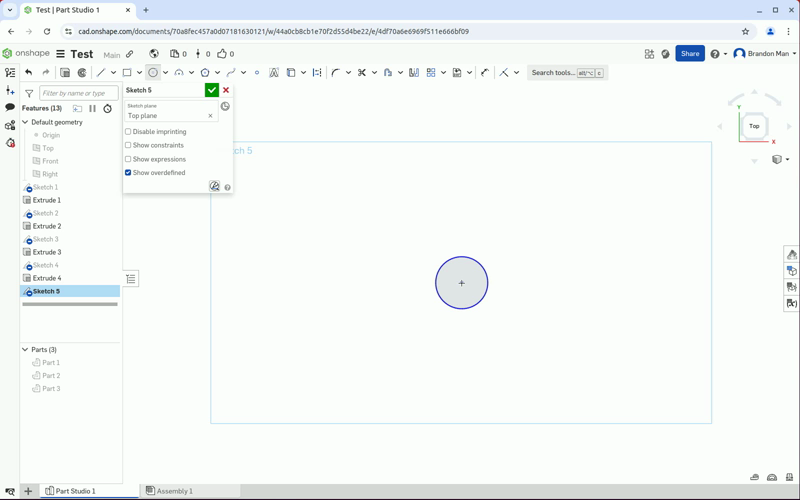
key_up(shift)
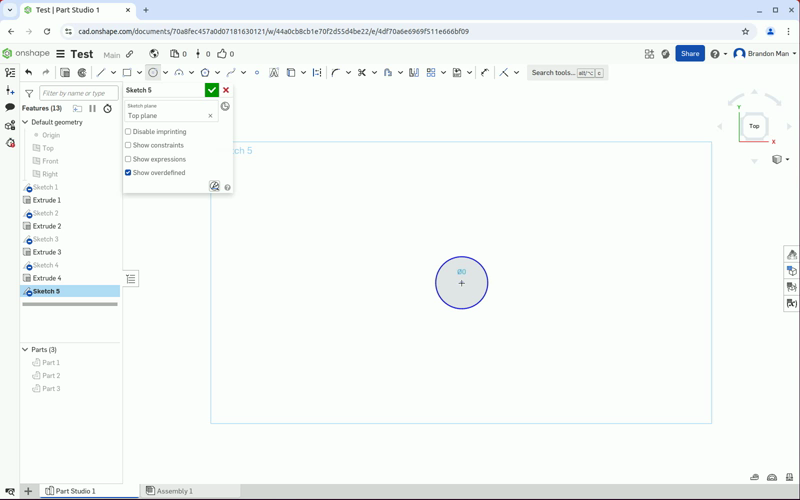
mouse_move(475, 282)
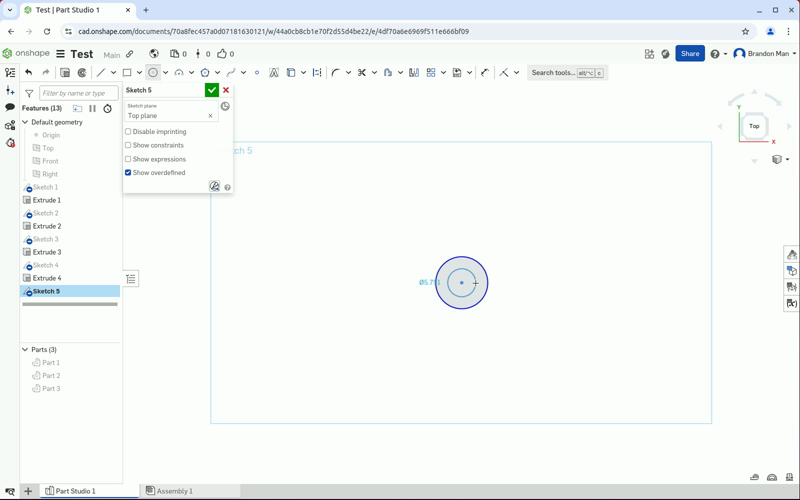
click(475, 282)
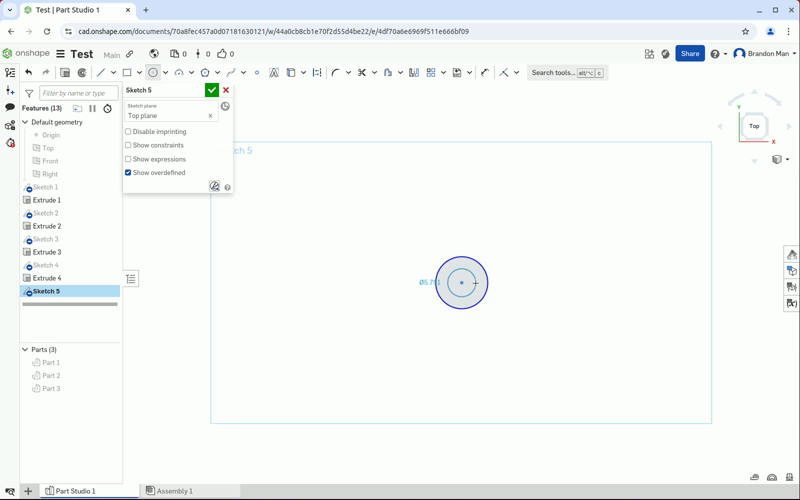
key(esc)
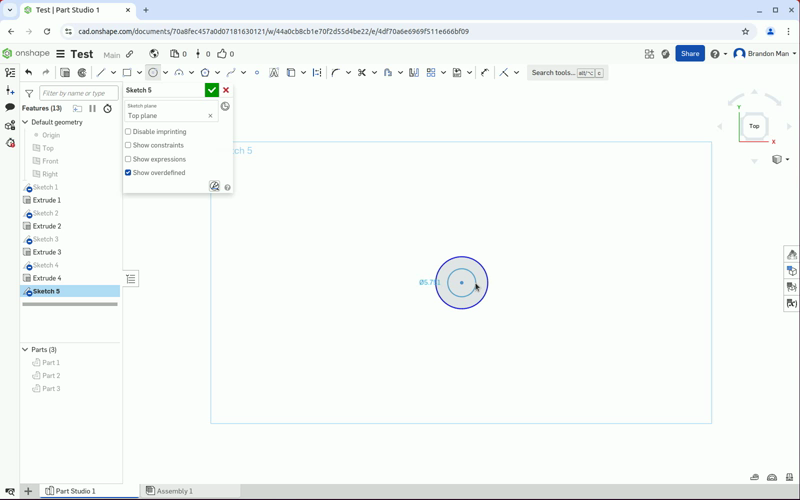
mouse_move(478, 271)
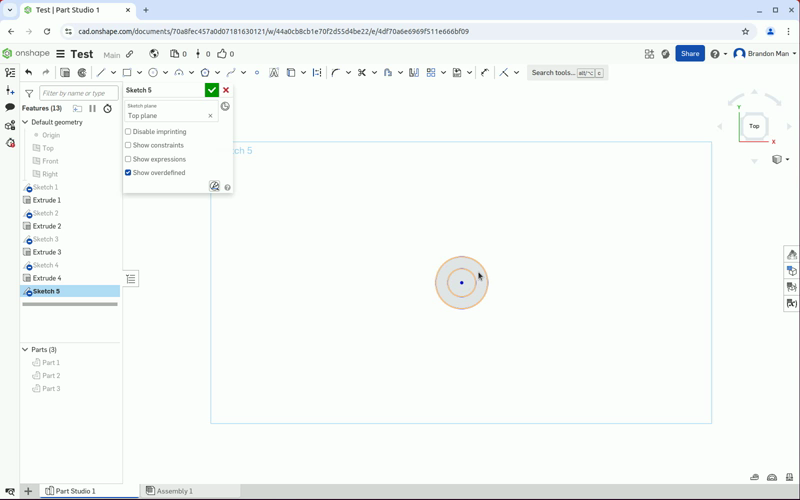
scroll(6)
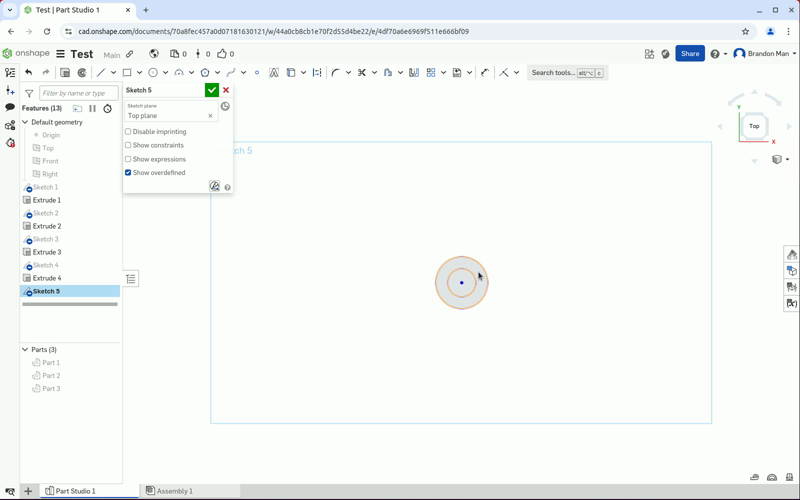
scroll(6)
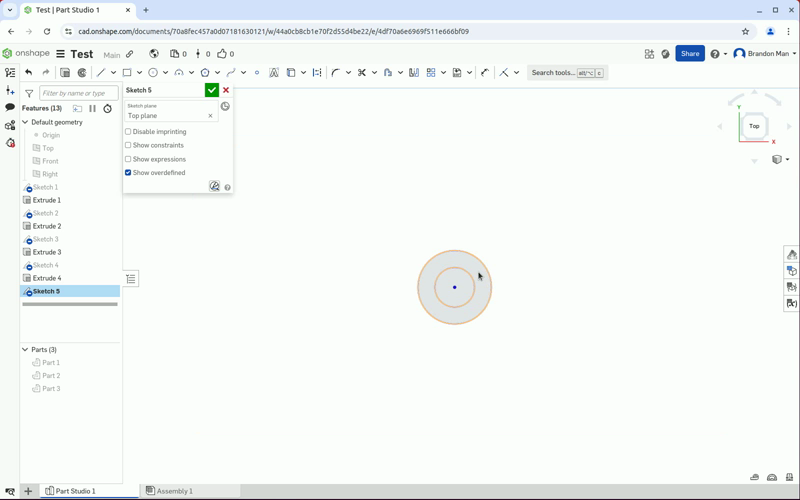
scroll(6)
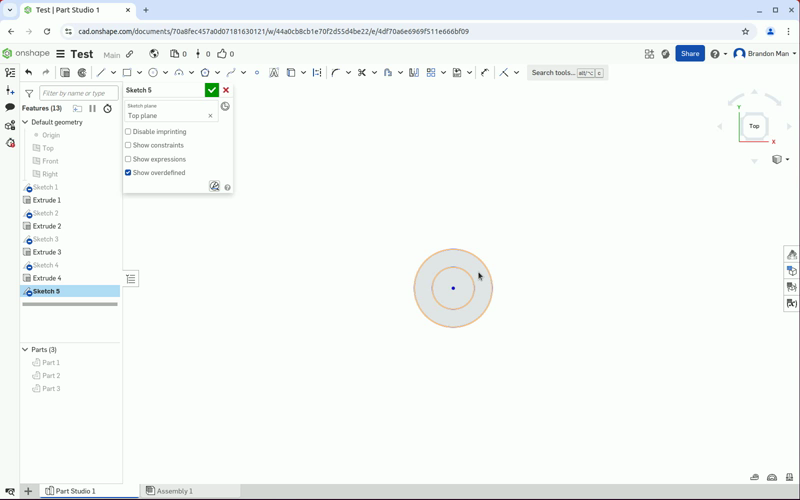
scroll(6)
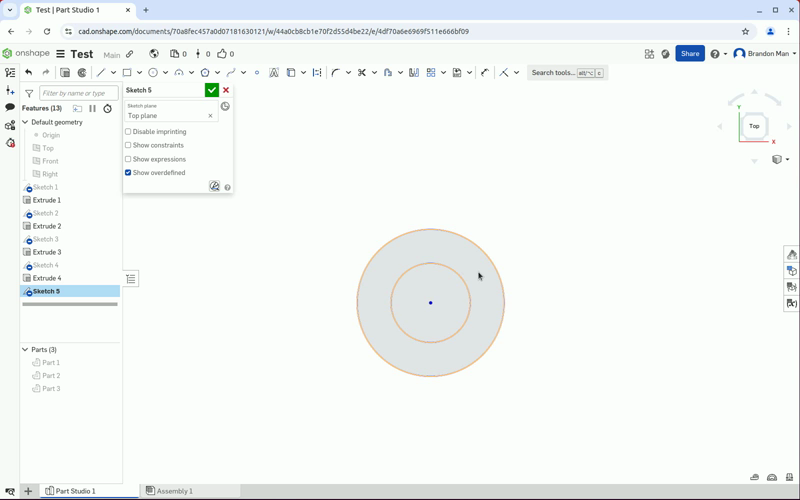
scroll(6)
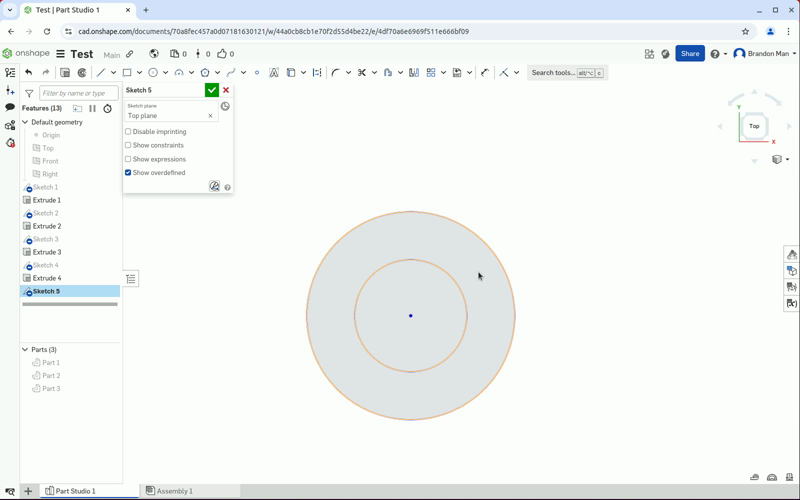
scroll(6)
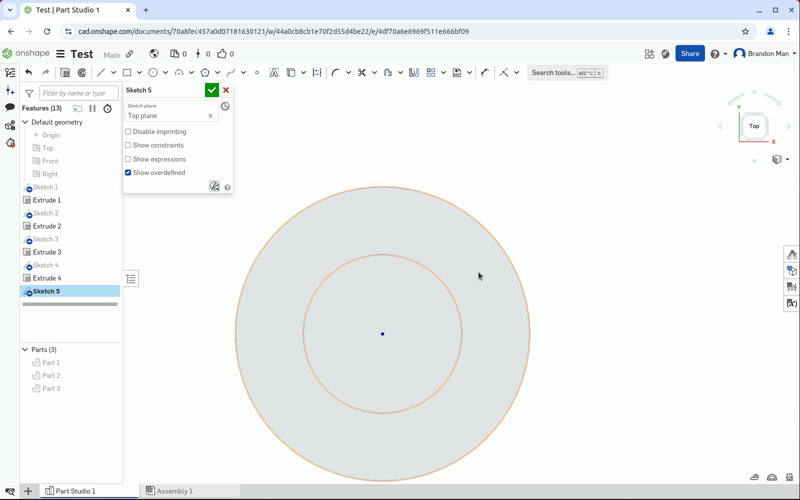
scroll(6)
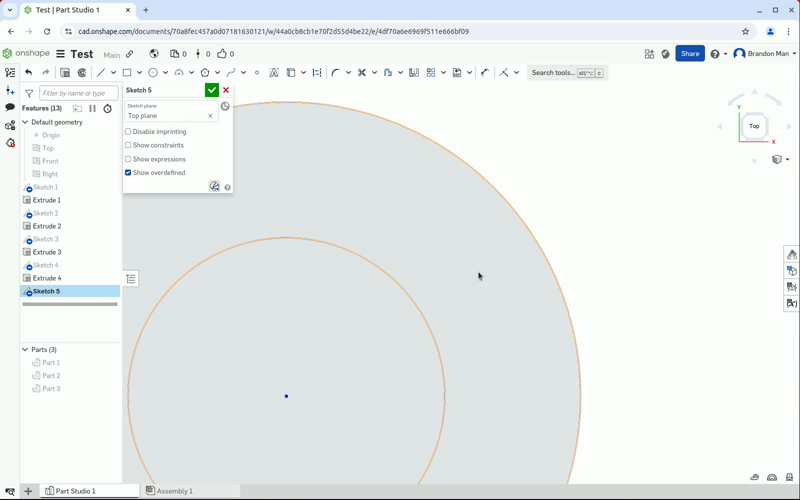
click(478, 271)
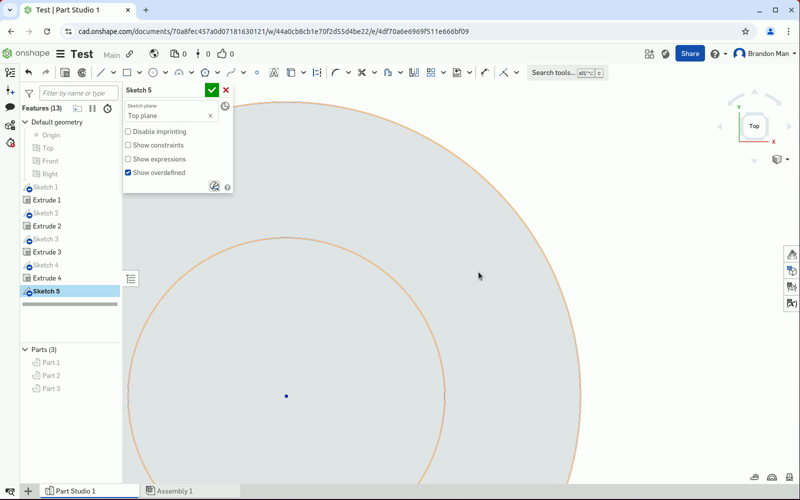
scroll(-6)
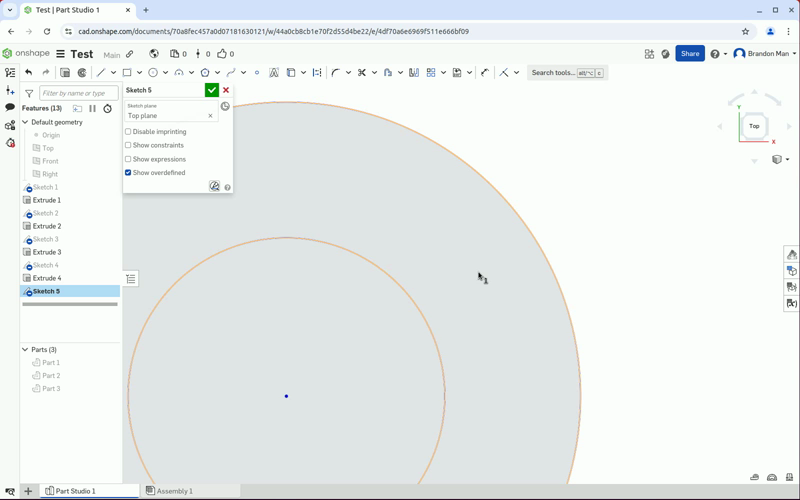
scroll(-6)
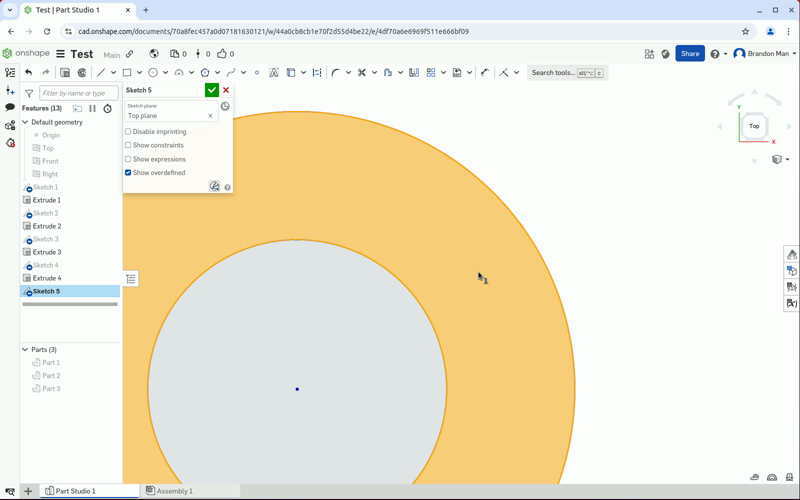
scroll(-6)
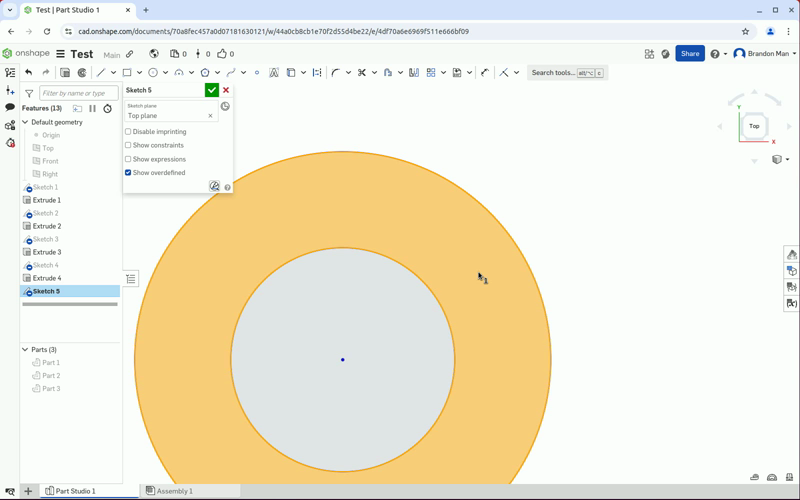
scroll(-6)
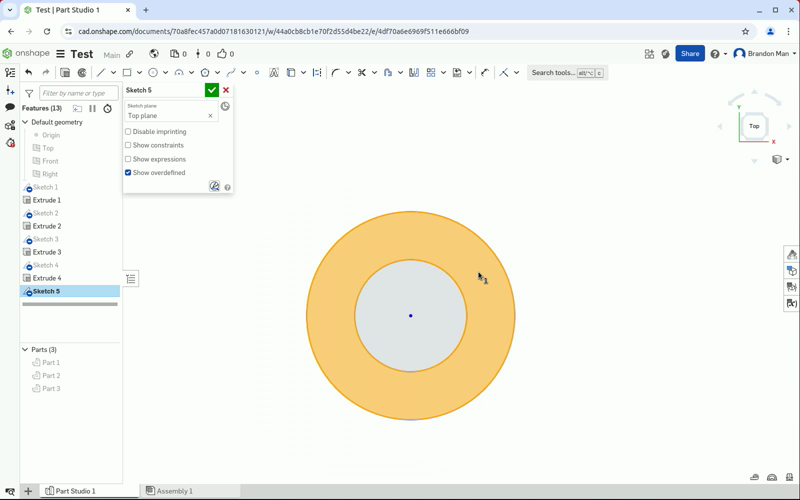
scroll(-6)
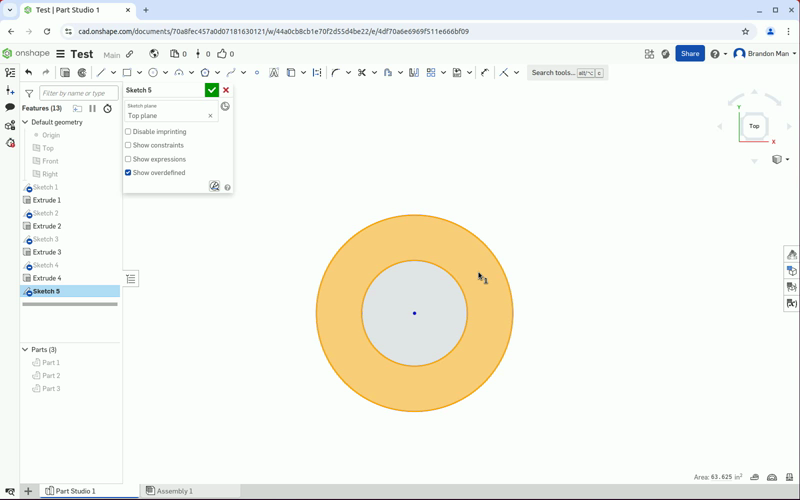
scroll(-6)
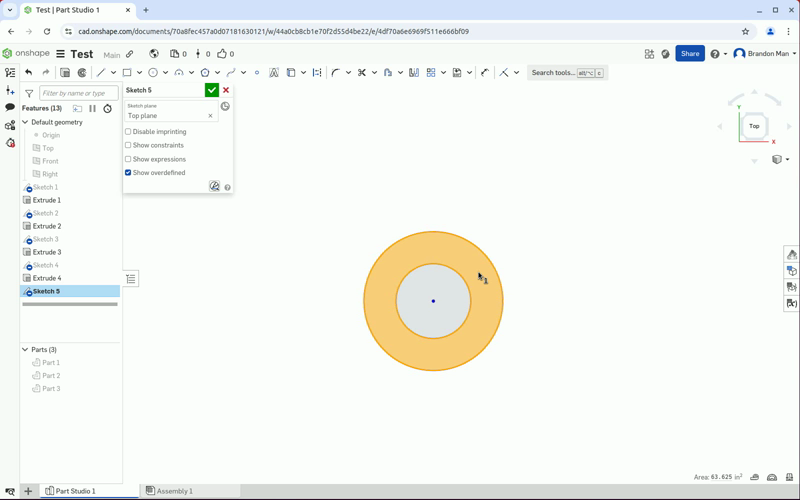
scroll(-6)
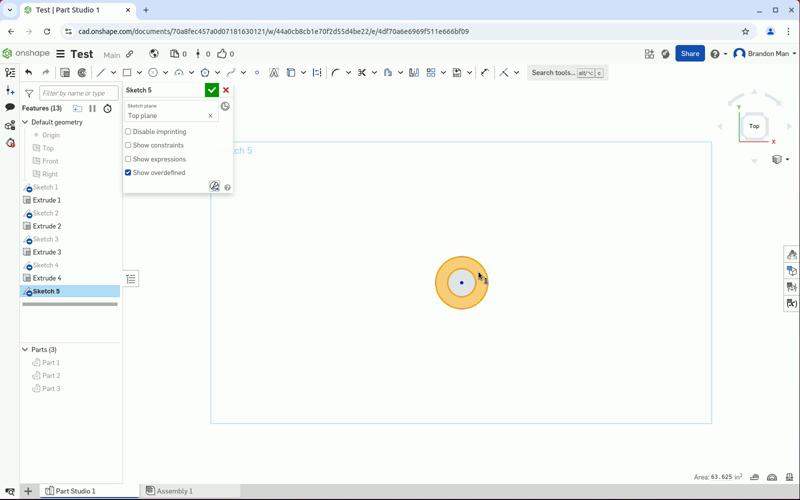
mouse_move(73, 352)
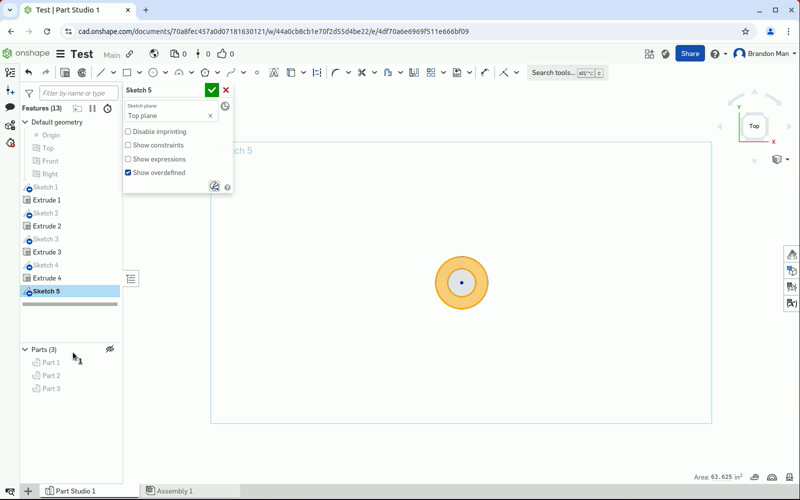
key(shift+y)
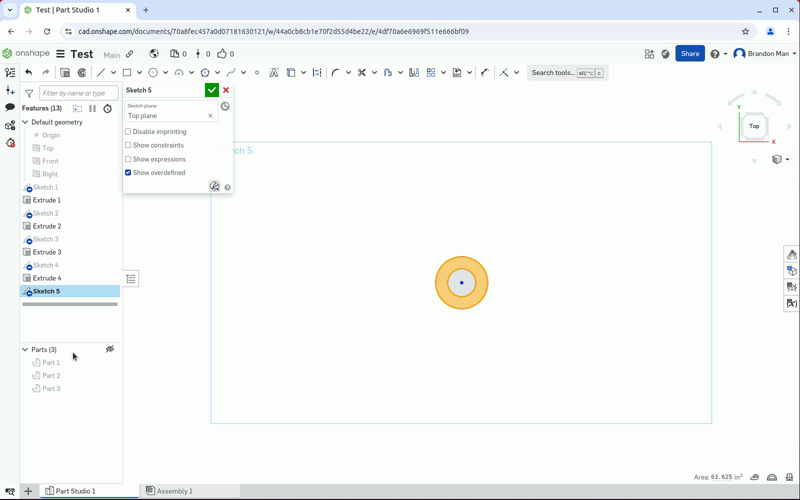
key(shift+e)
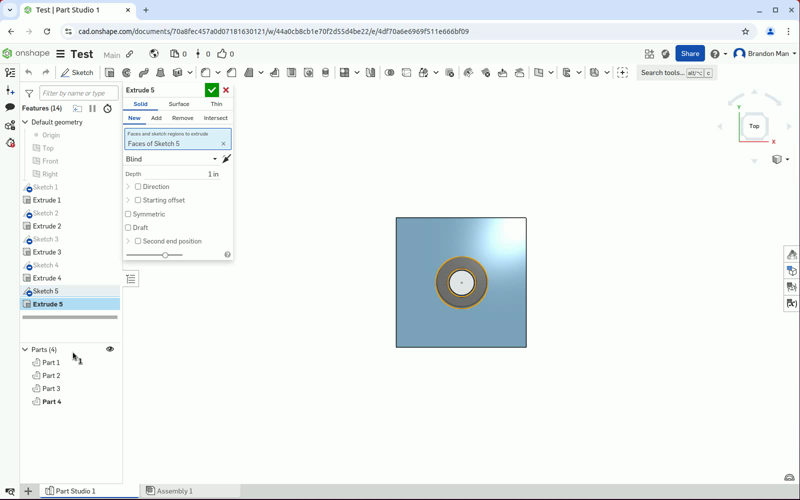
mouse_move(143, 106)
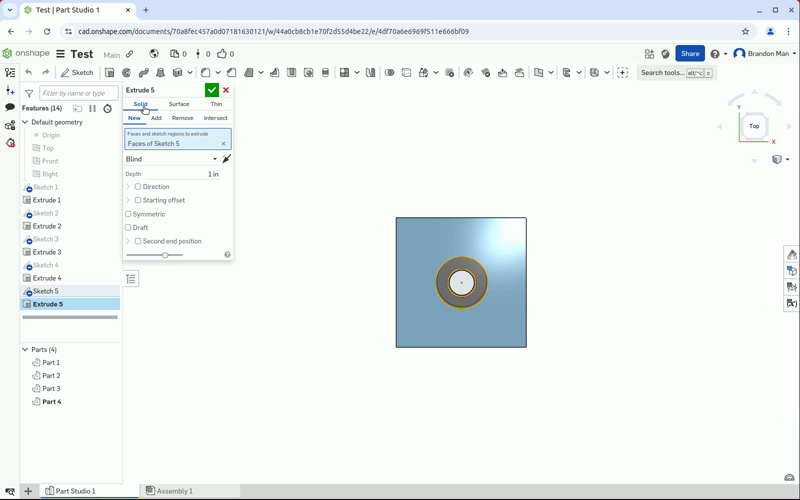
click(143, 106)
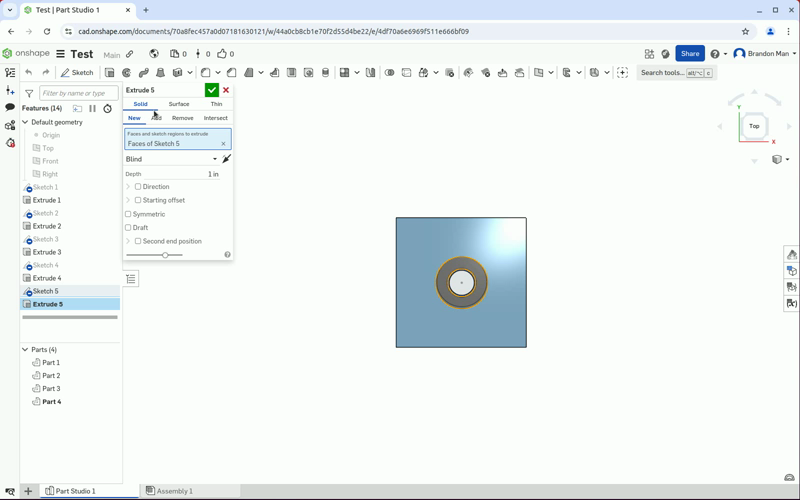
mouse_move(186, 120)
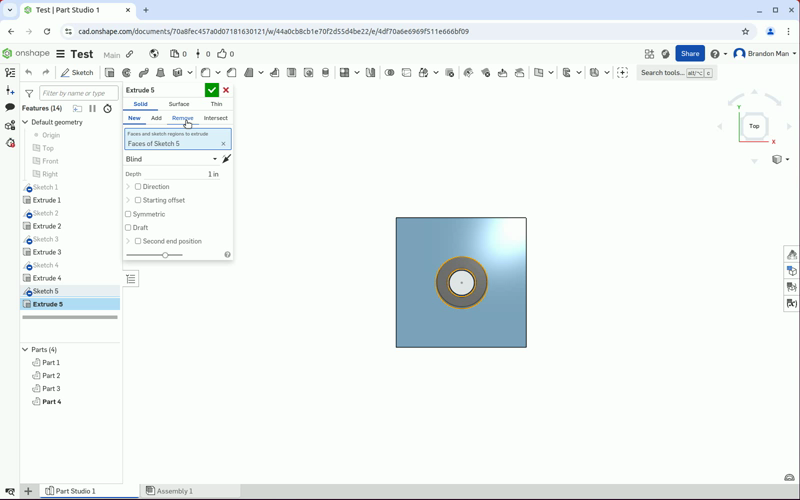
click(186, 120)
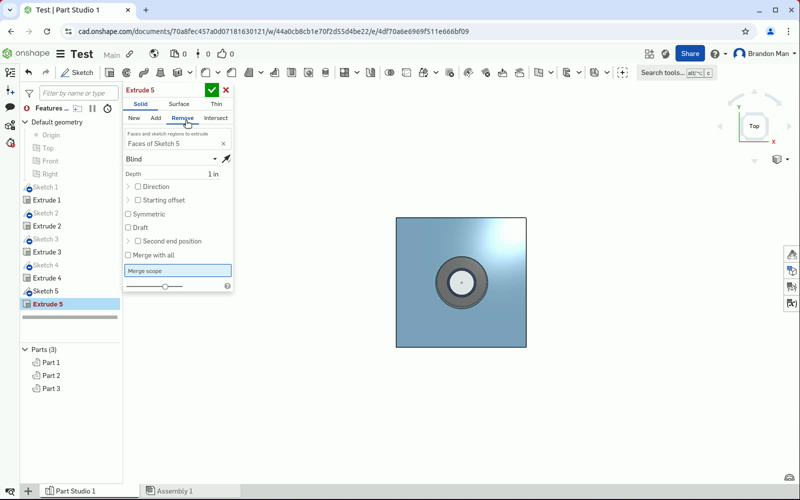
key(tab, 4)
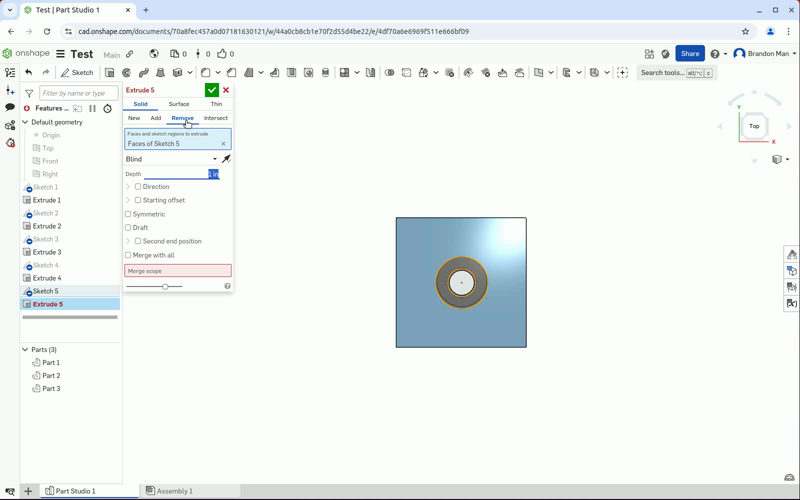
text(-5.296)
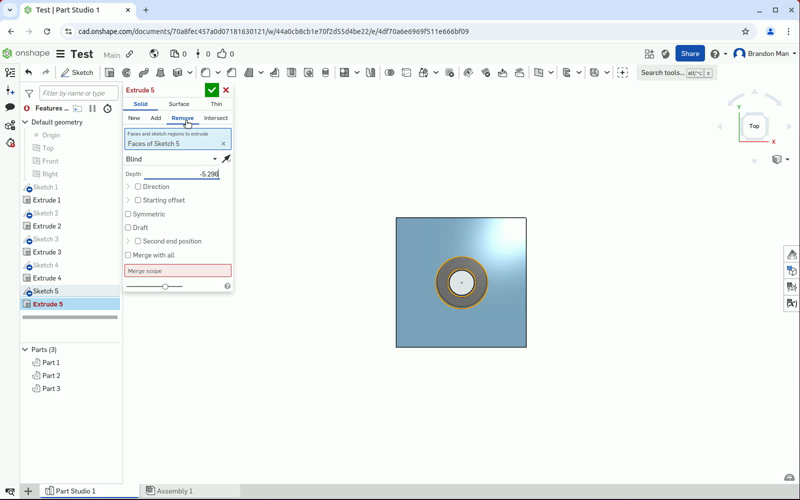
key(tab, 6)
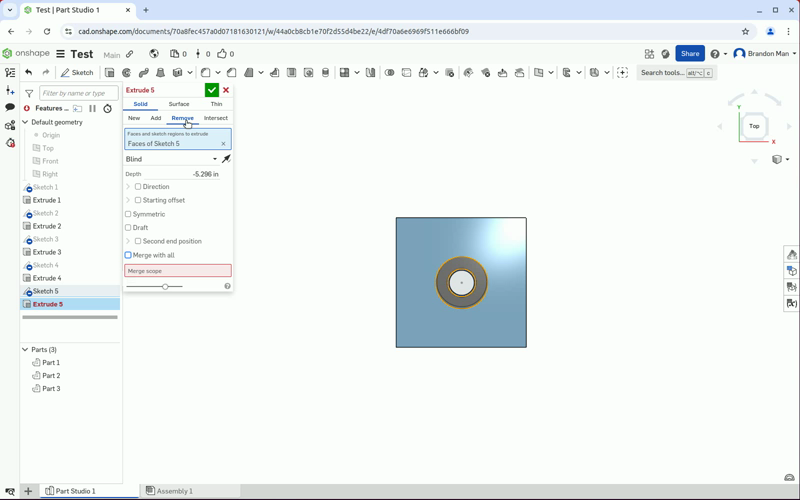
key(space)
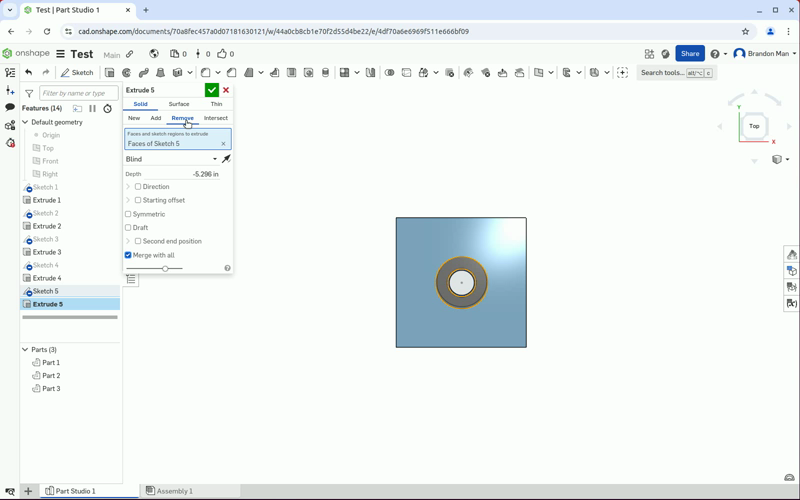
key(enter)
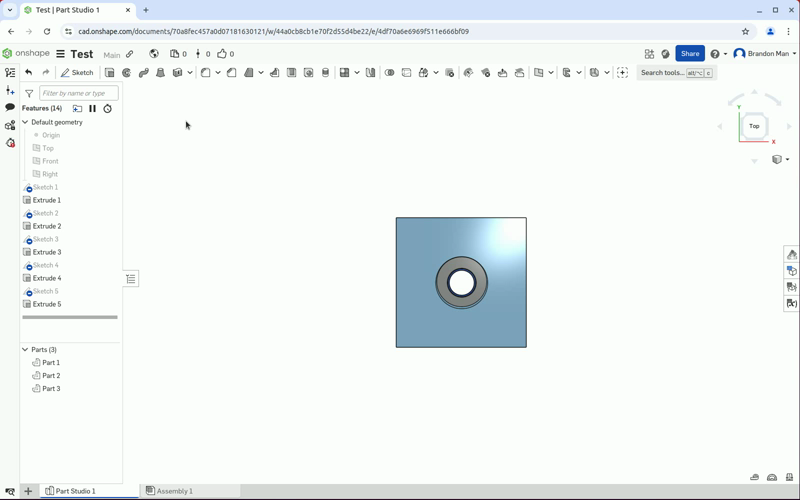
key(shift+h)
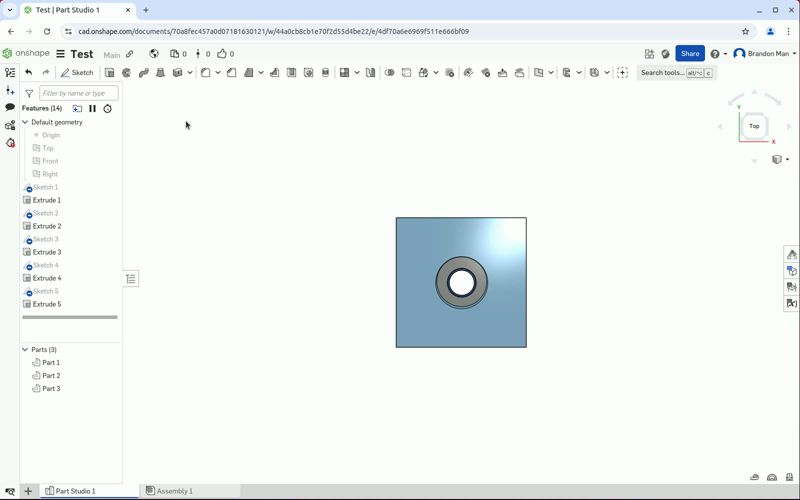
key(shift+h)
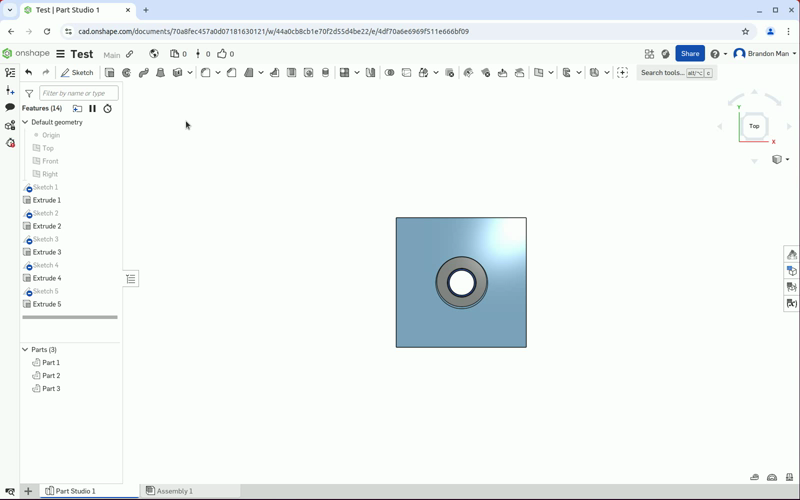
mouse_move(73, 189)
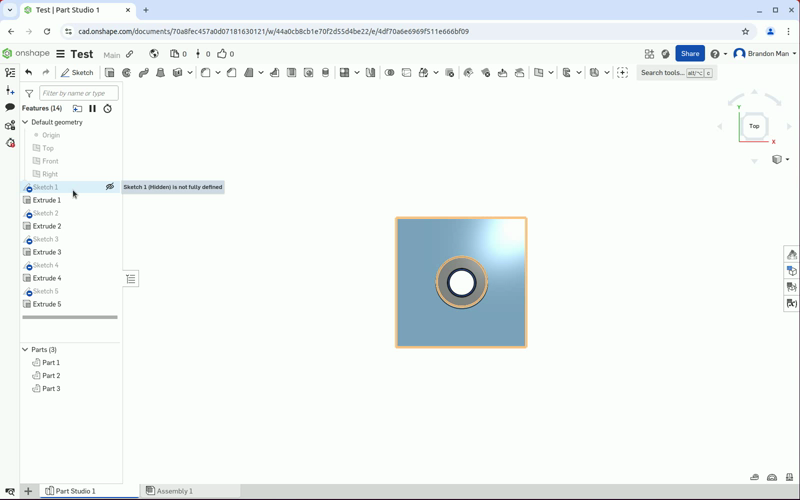
click(73, 189)
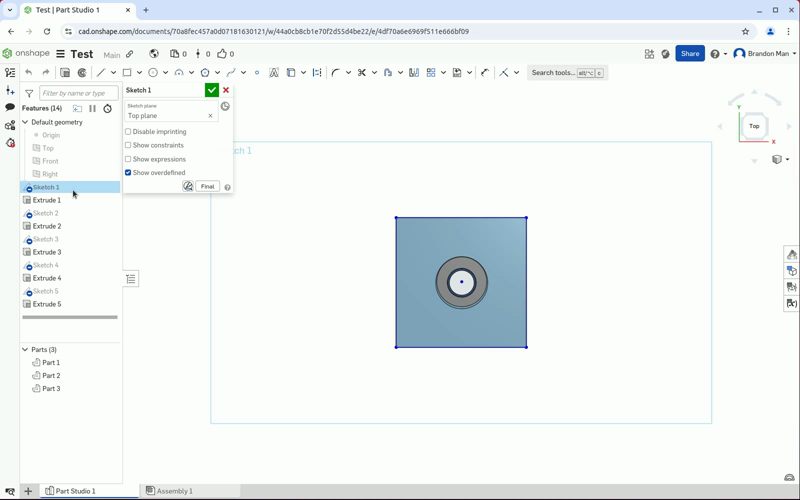
mouse_move(229, 92)
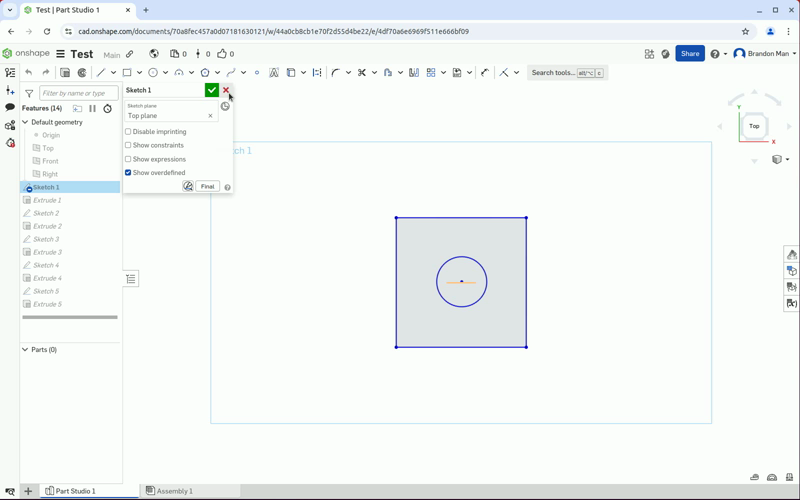
click(229, 92)
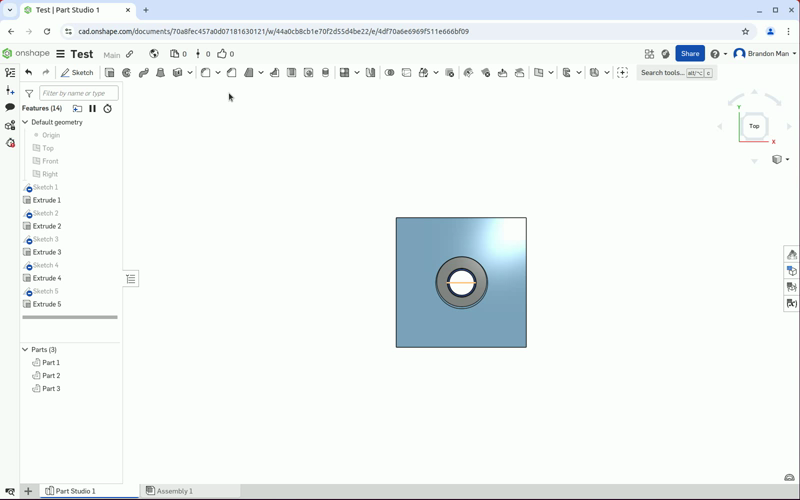
mouse_move(541, 75)
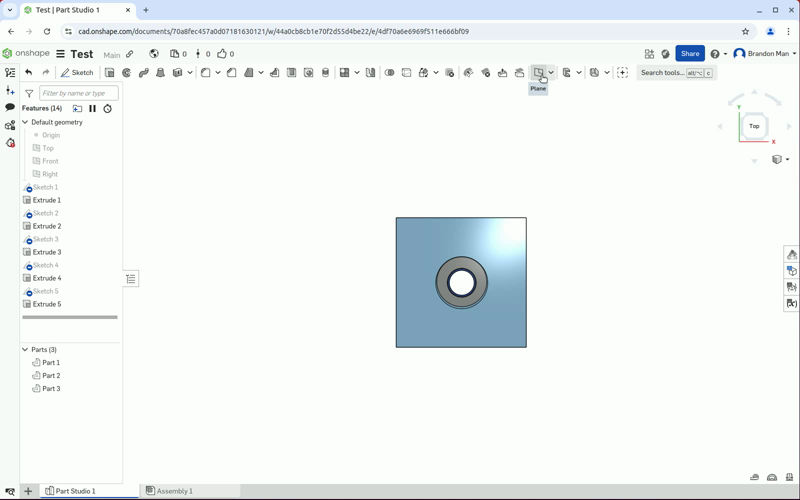
click(541, 75)
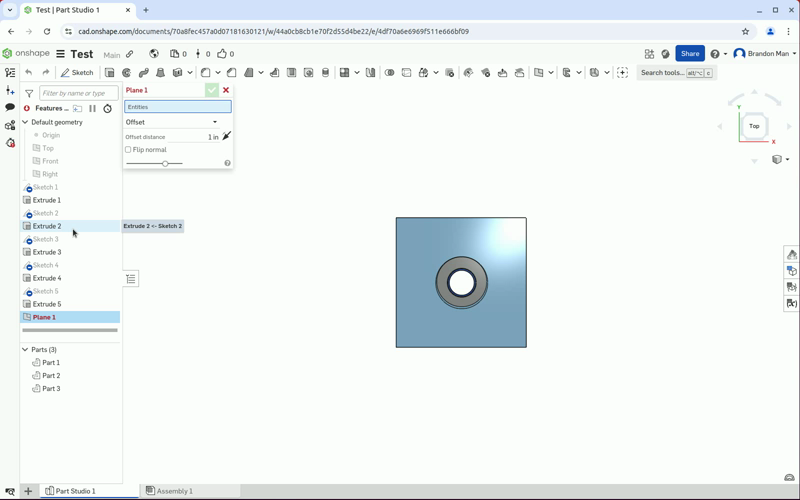
scroll(3)
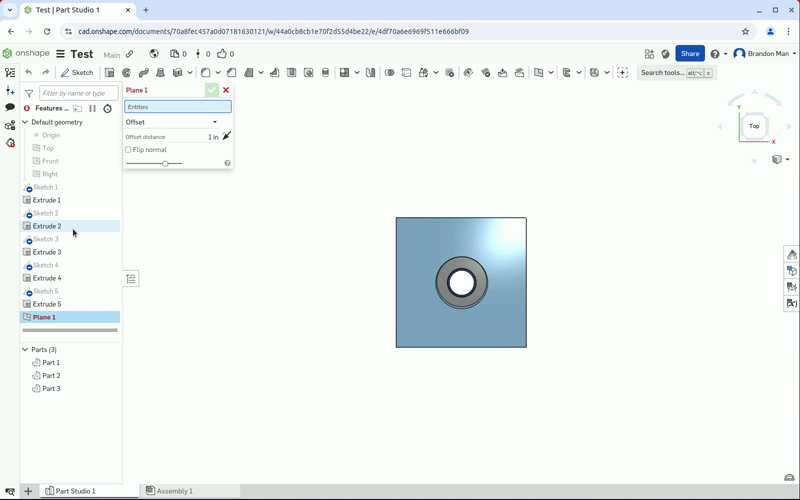
mouse_move(73, 150)
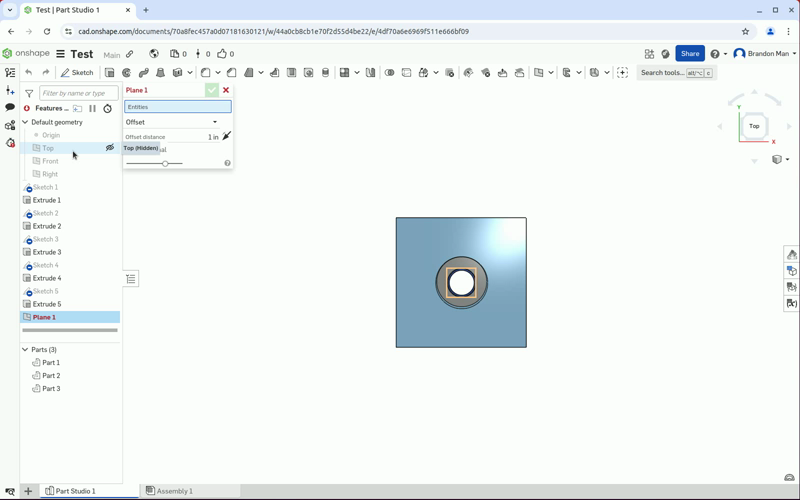
click(73, 150)
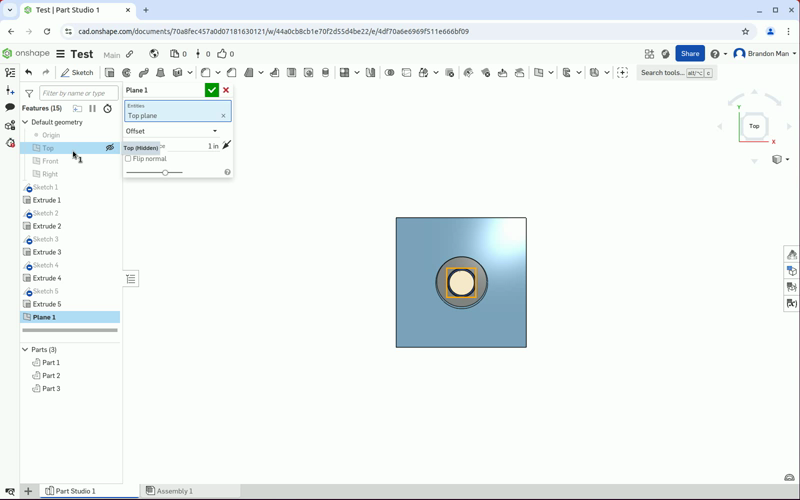
key(tab, 2)
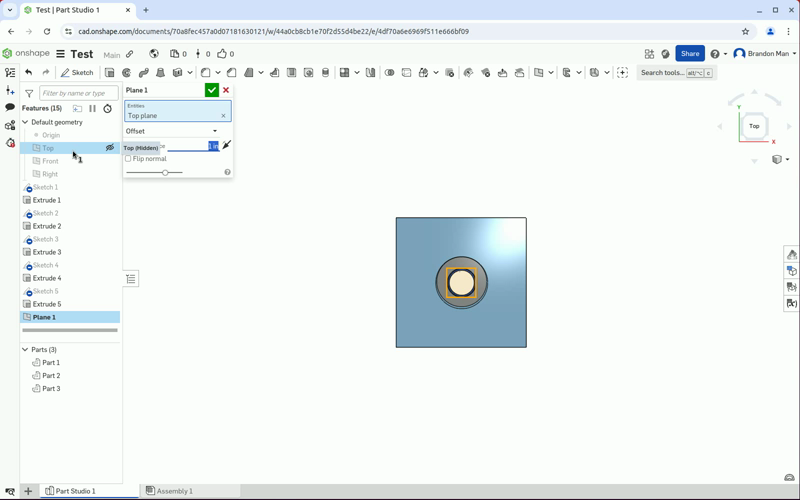
text(23.108)
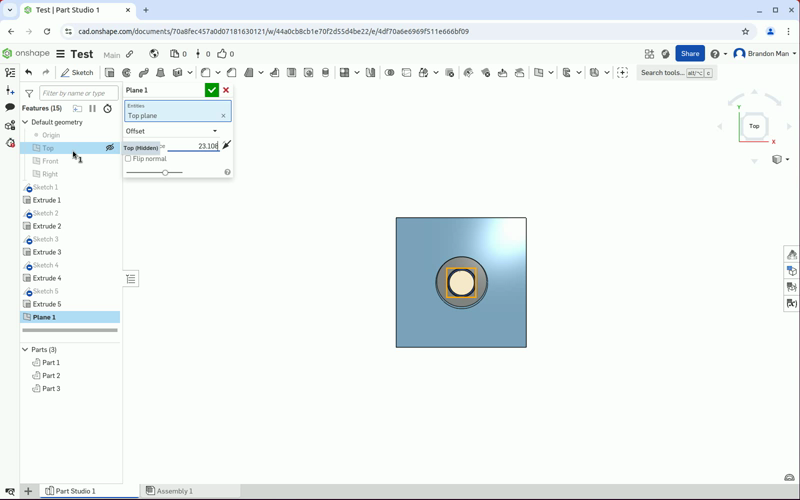
key(enter, 2)
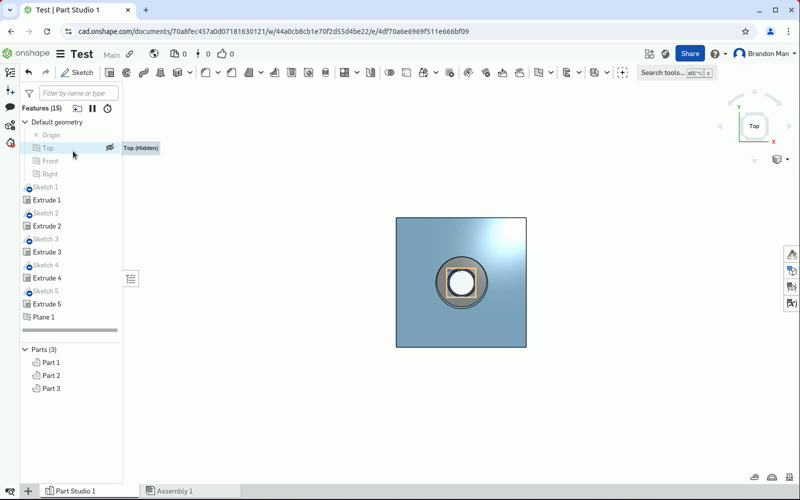
key(shift+s)
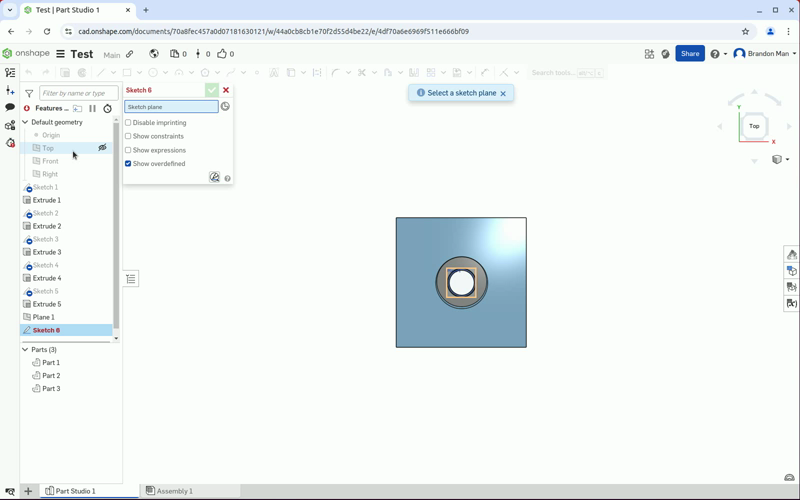
mouse_move(69, 319)
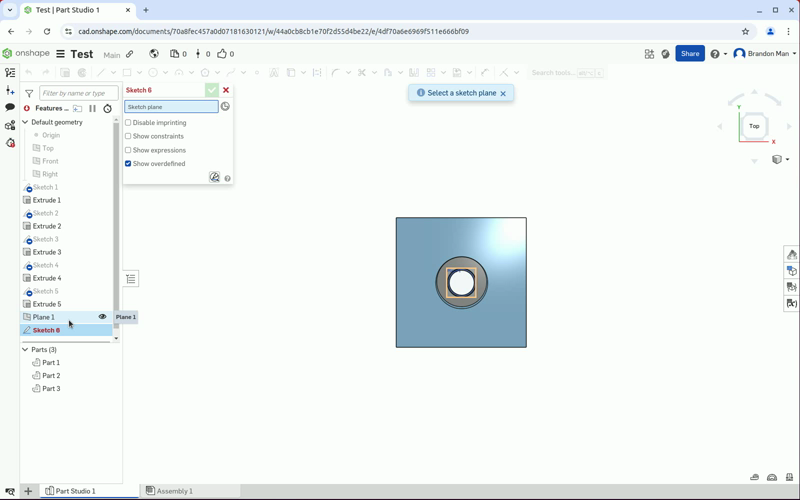
click(69, 319)
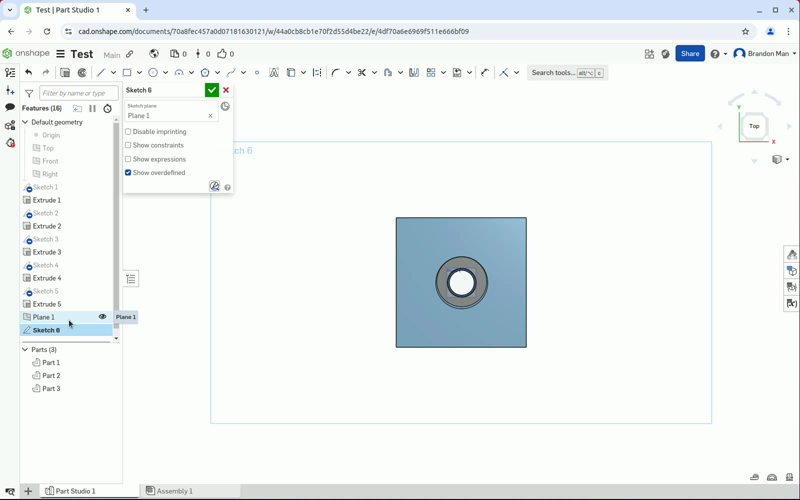
mouse_move(73, 352)
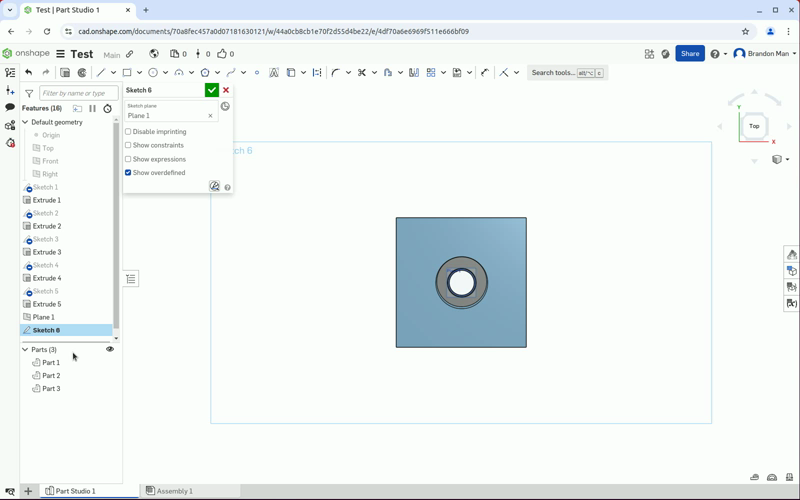
key(y)
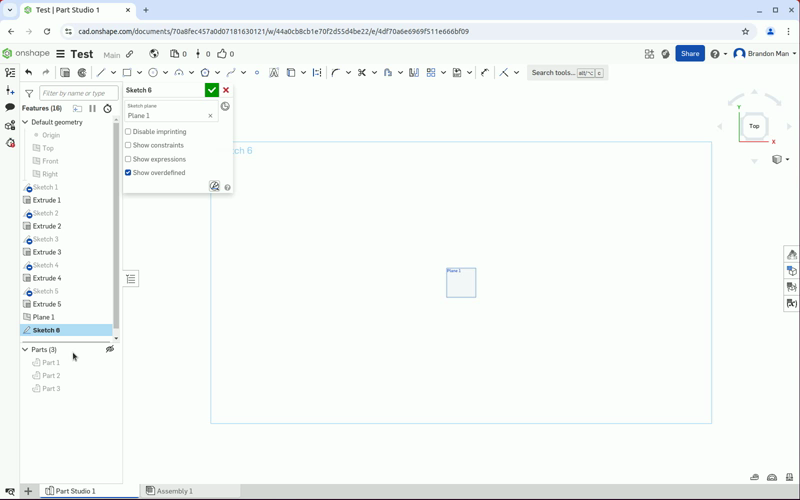
key(l)
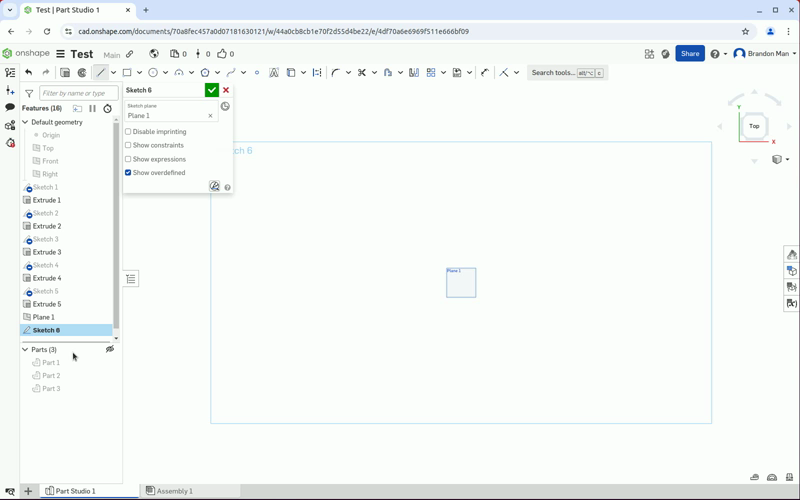
key_down(shift)
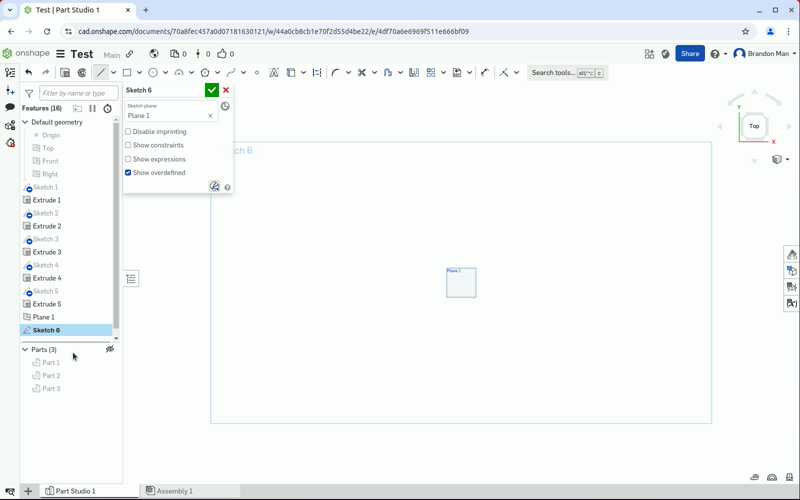
mouse_move(432, 282)
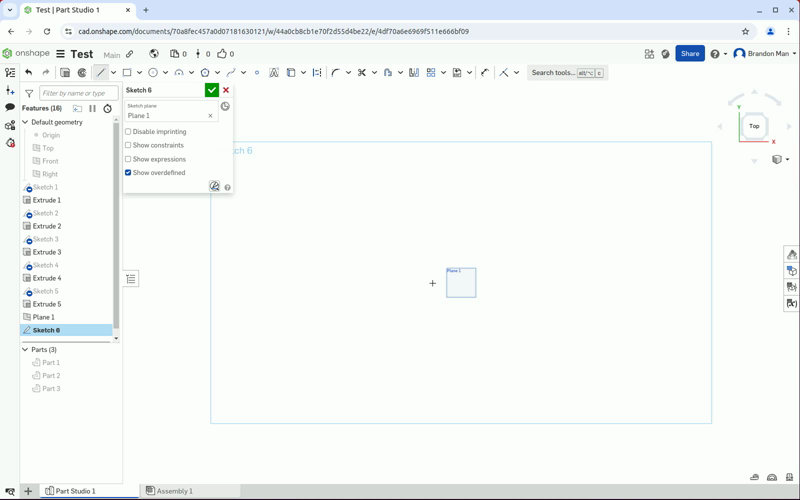
click(432, 282)
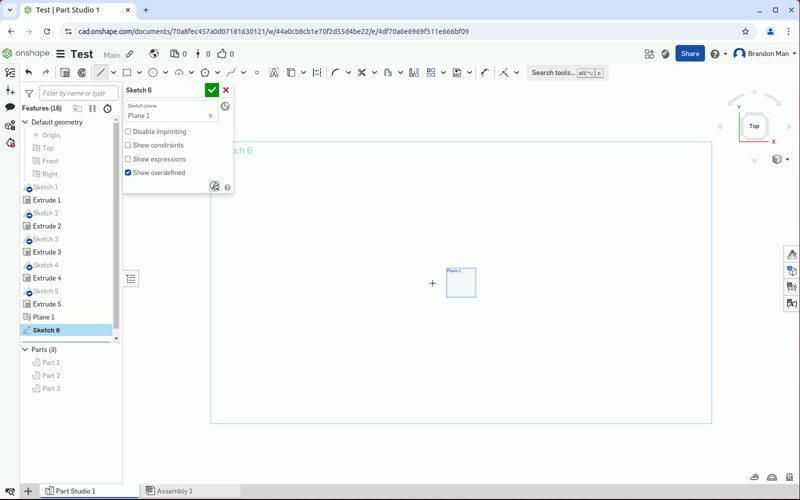
key_up(shift)
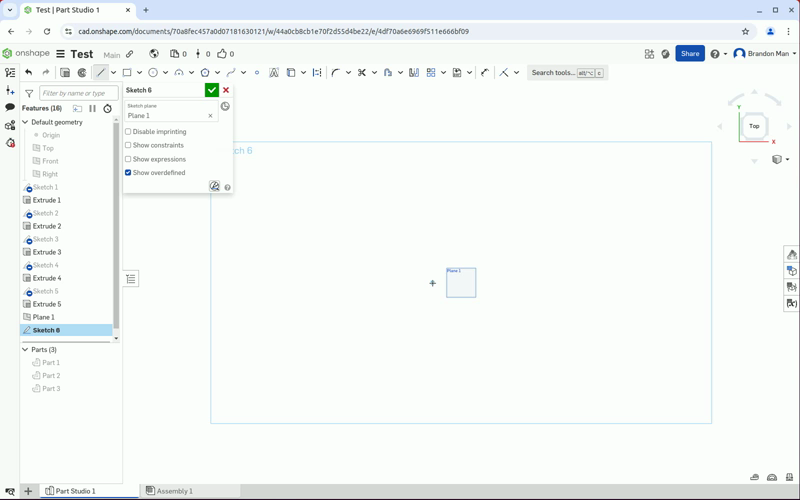
key_down(shift)
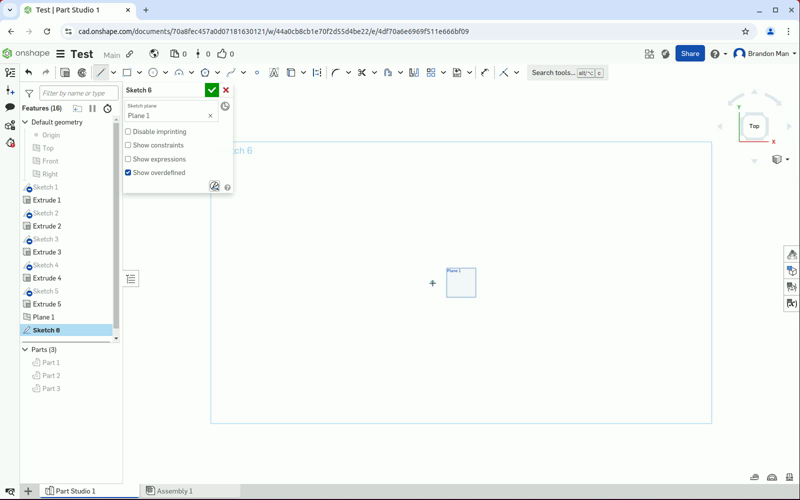
mouse_move(462, 282)
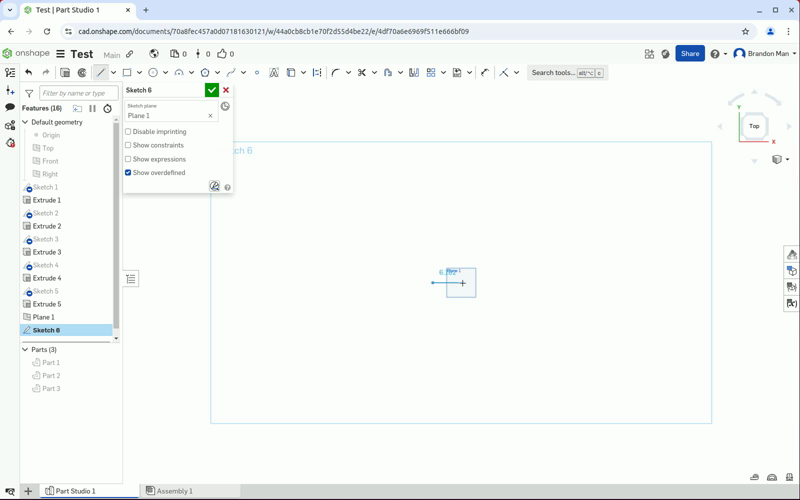
mouse_move(447, 307)
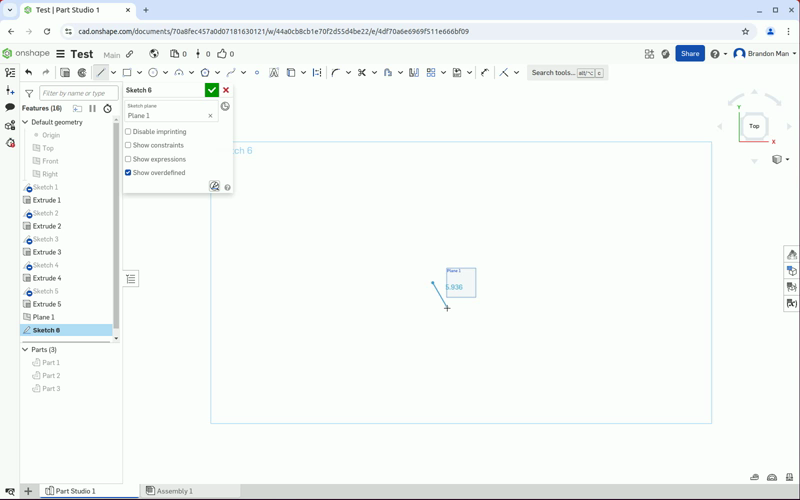
click(447, 307)
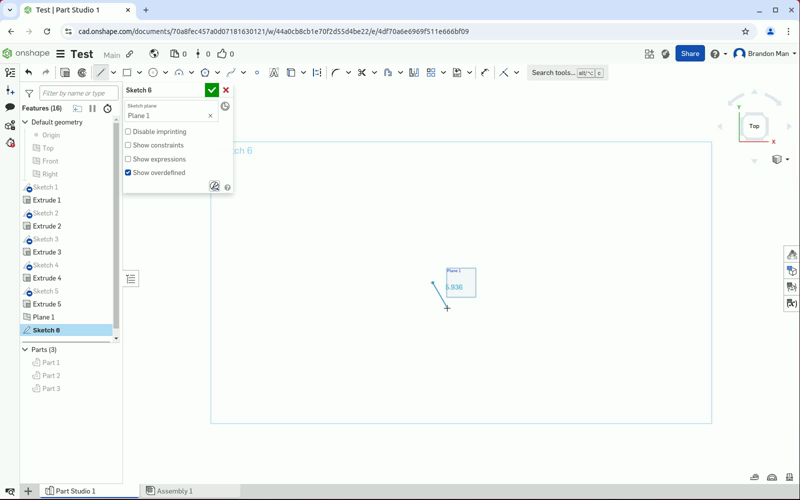
key_up(shift)
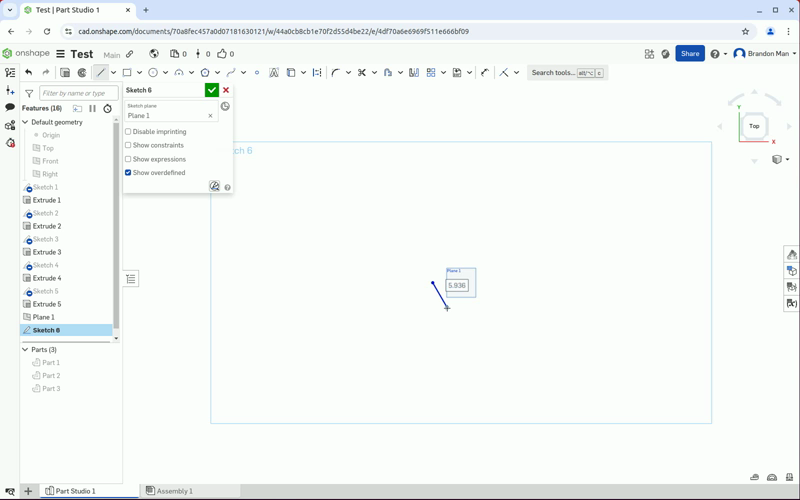
key_down(shift)
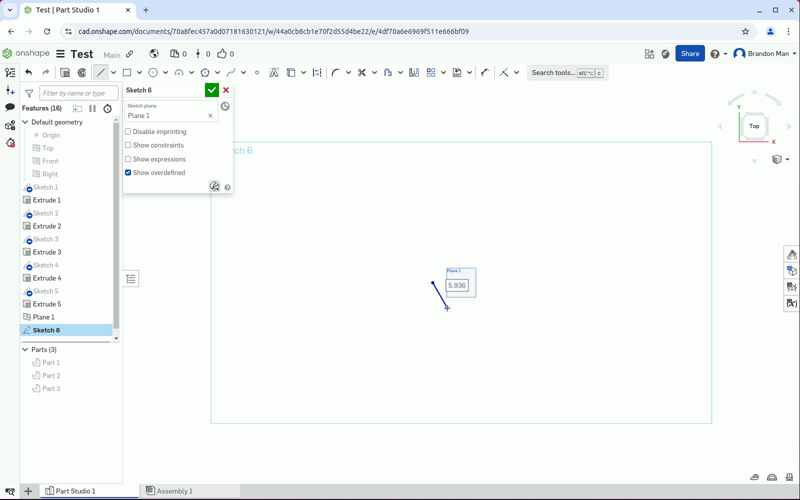
mouse_move(477, 307)
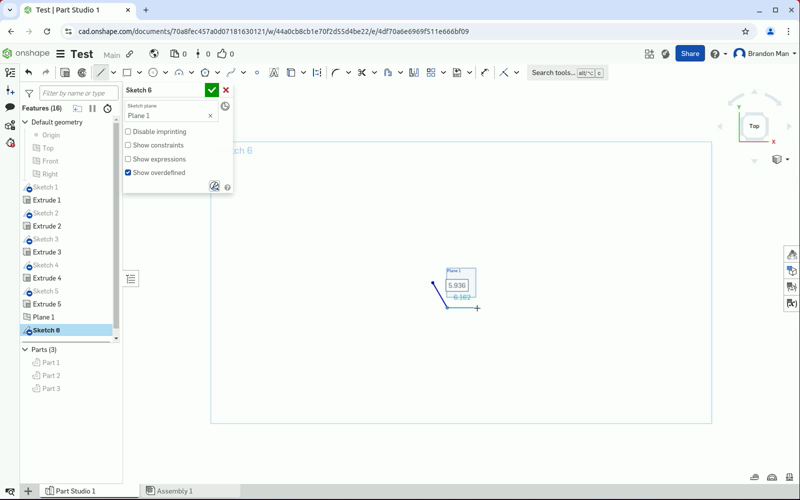
mouse_move(475, 307)
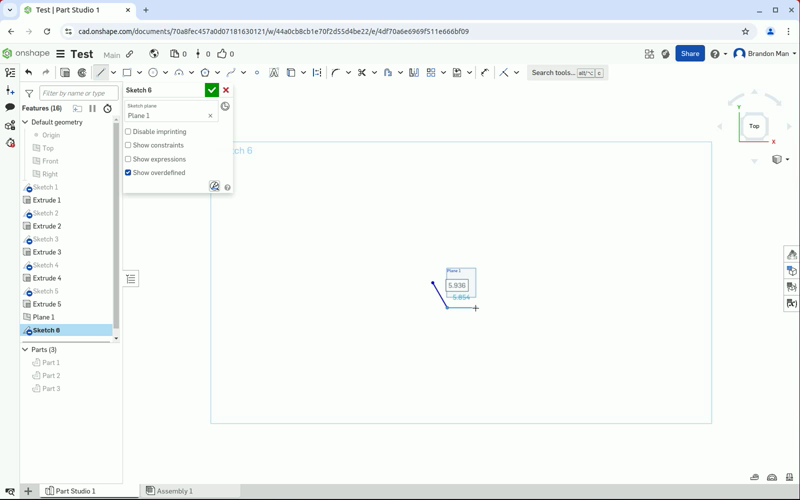
click(475, 307)
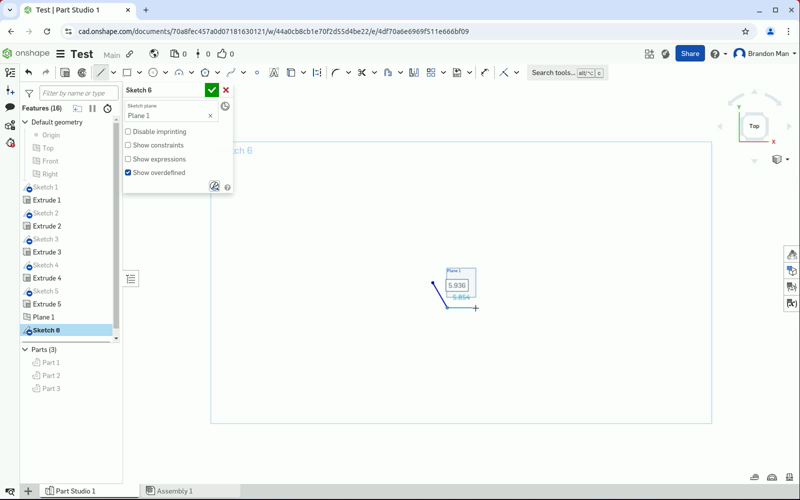
key_up(shift)
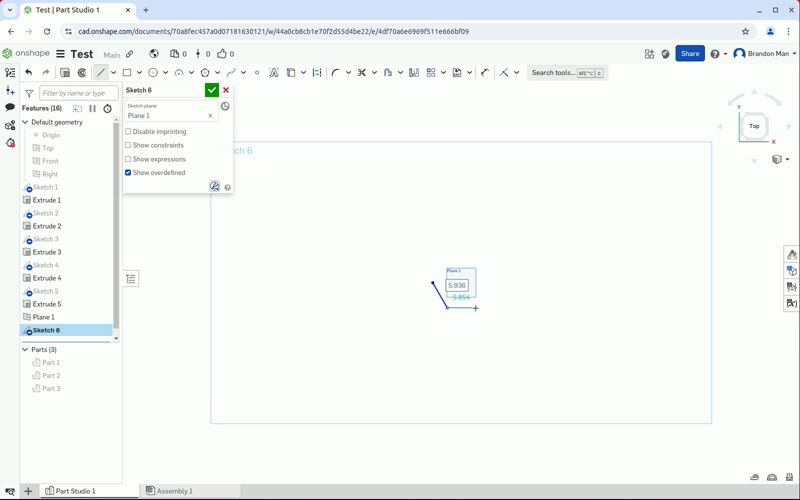
key_down(shift)
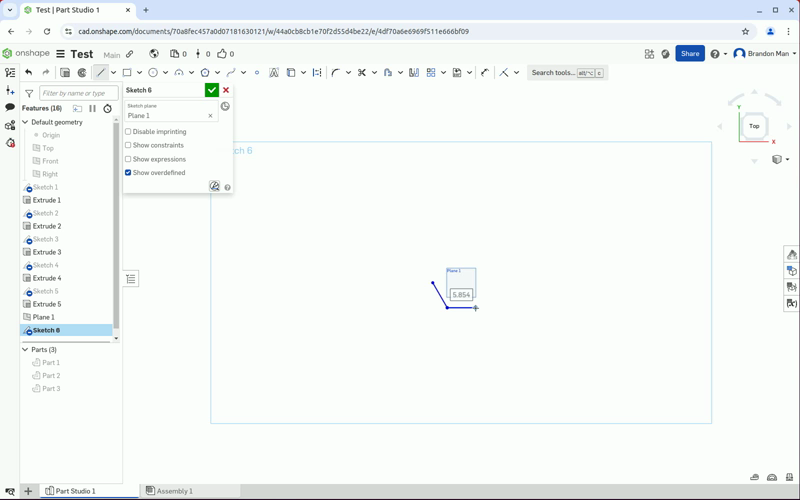
mouse_move(505, 307)
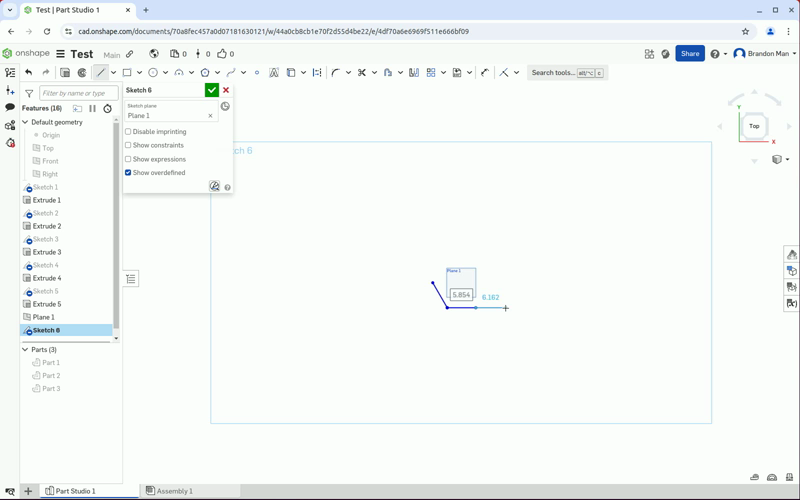
mouse_move(490, 282)
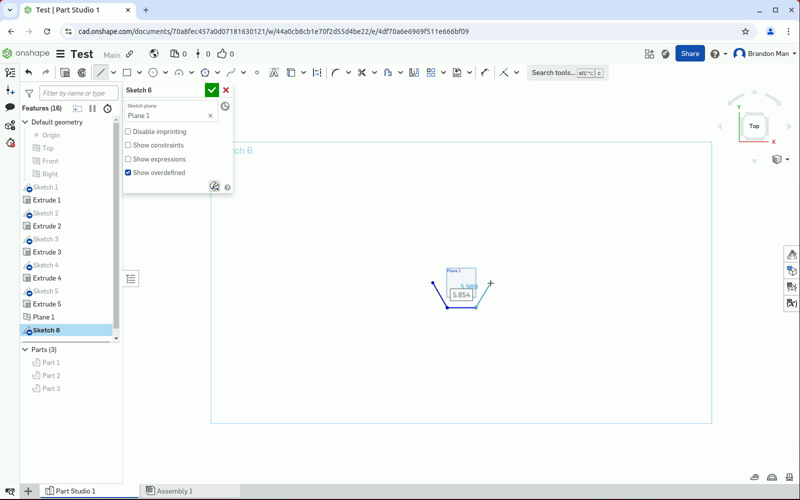
click(490, 282)
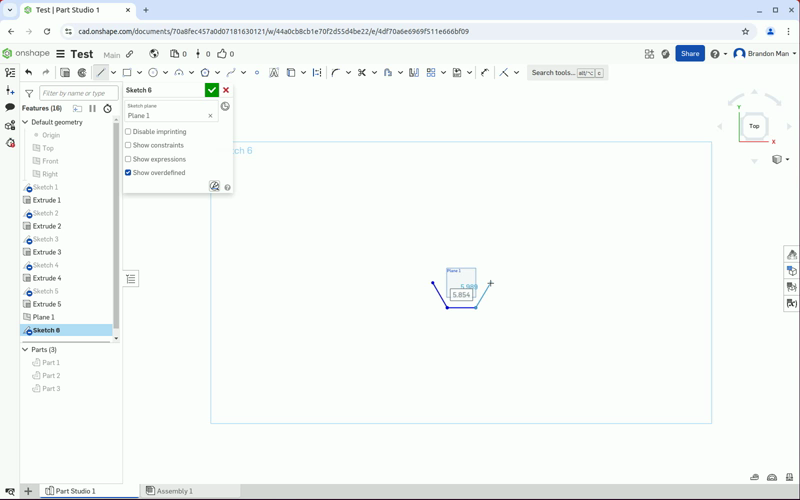
key_up(shift)
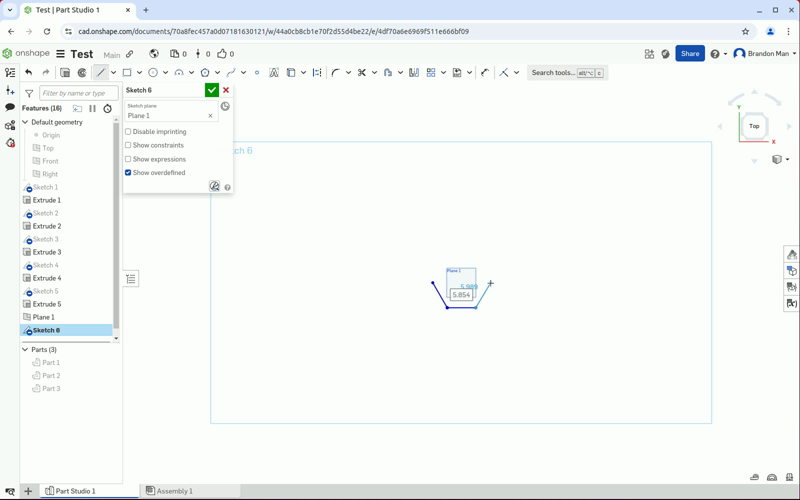
key_down(shift)
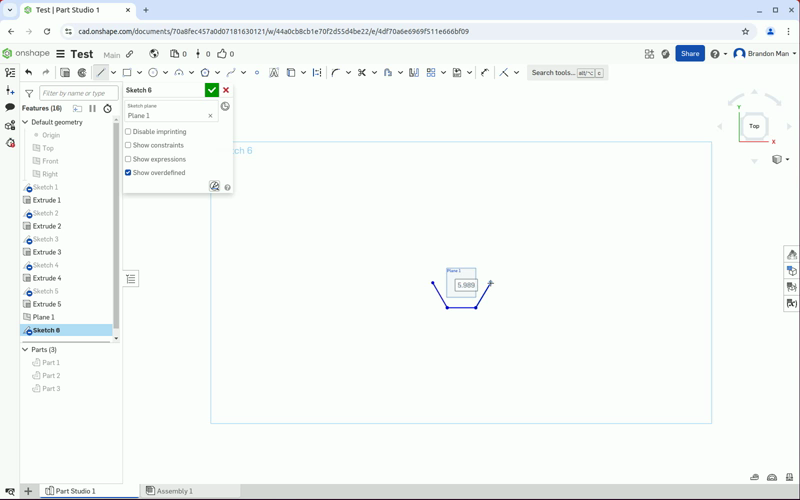
mouse_move(520, 282)
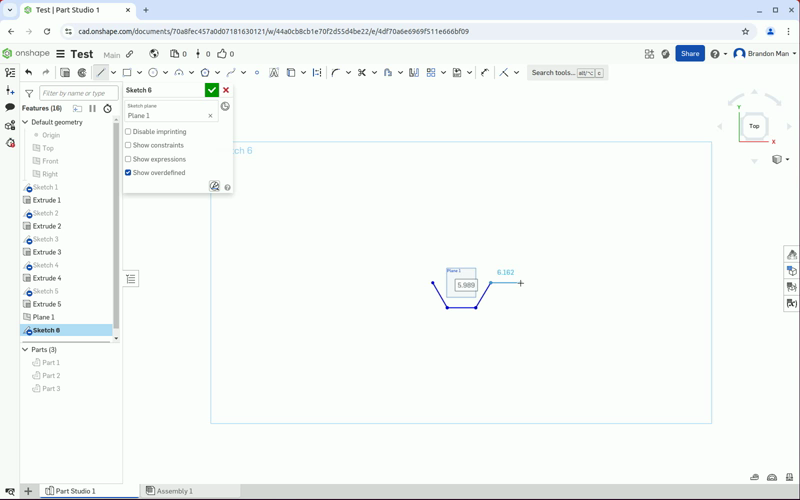
mouse_move(475, 258)
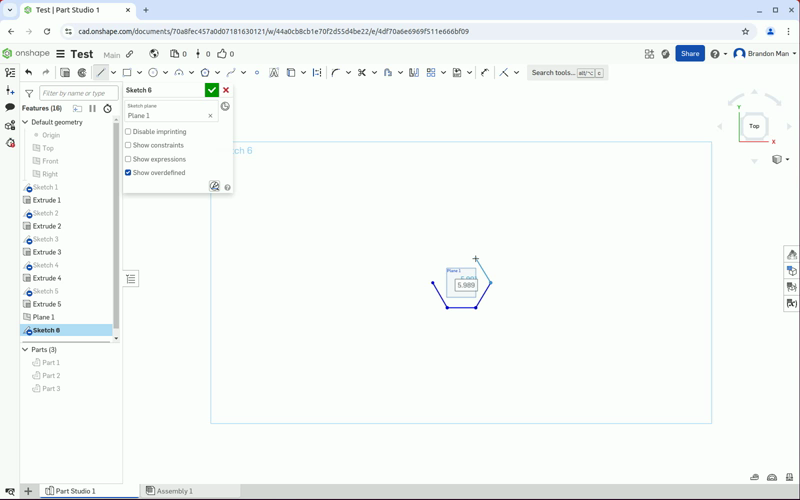
click(475, 258)
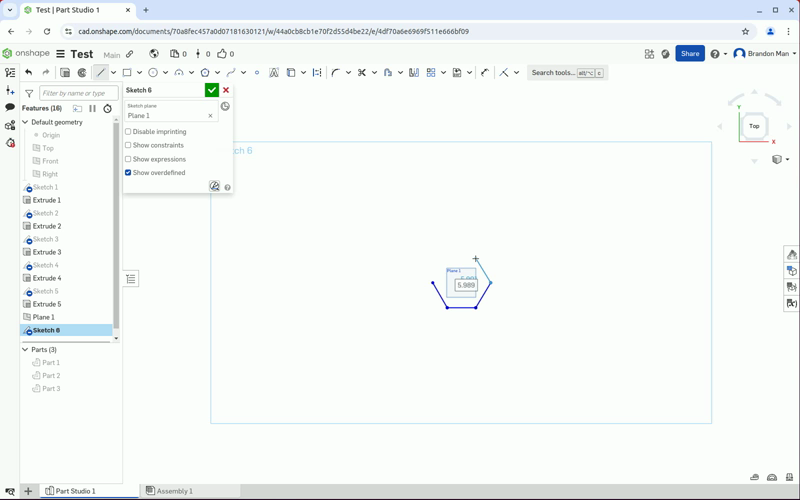
key_up(shift)
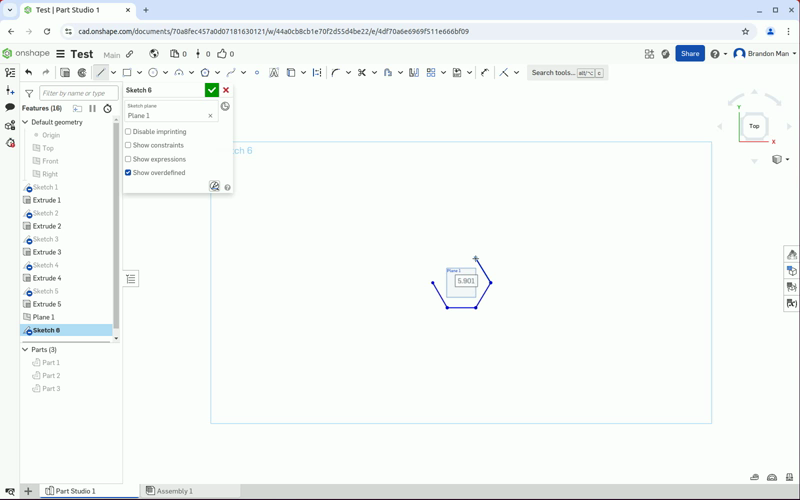
key_down(shift)
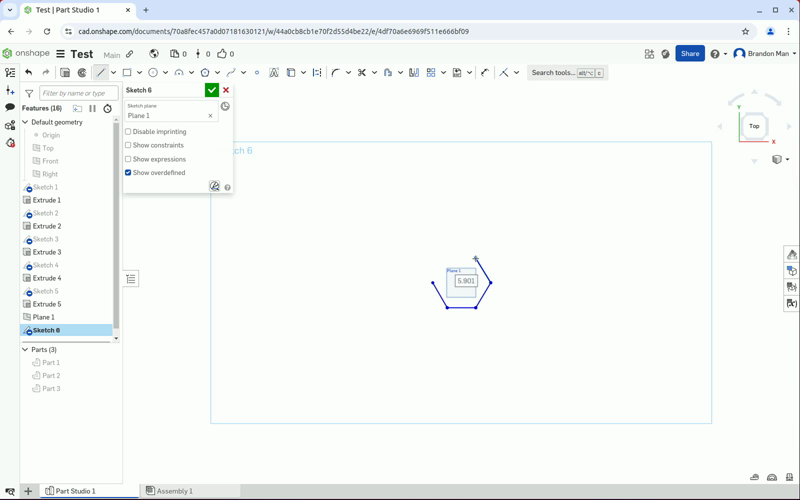
mouse_move(505, 258)
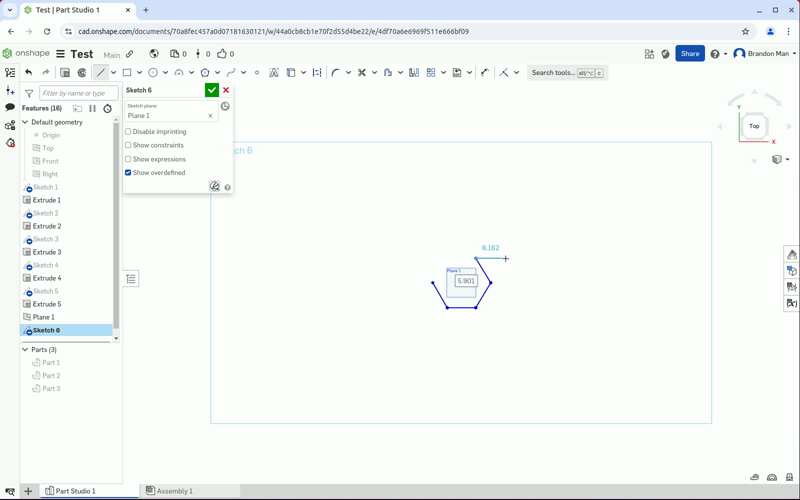
mouse_move(447, 258)
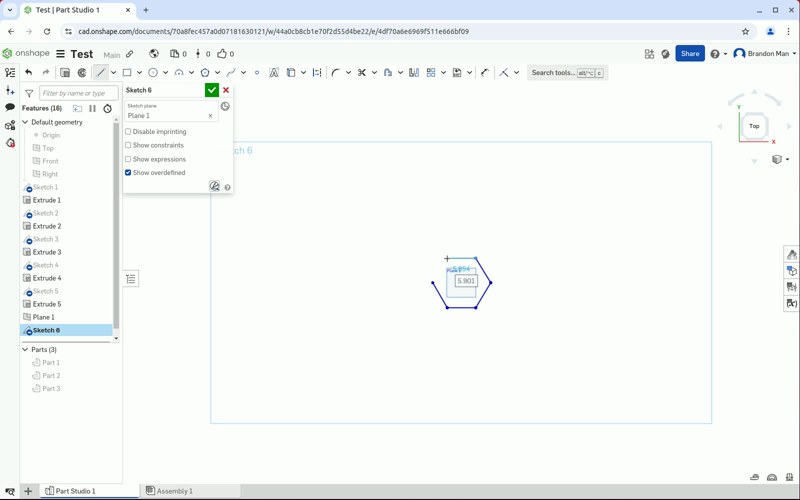
click(447, 258)
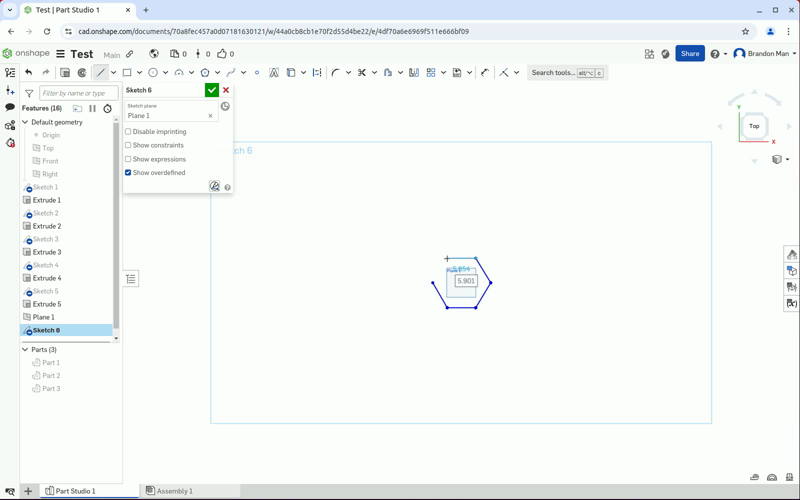
key_up(shift)
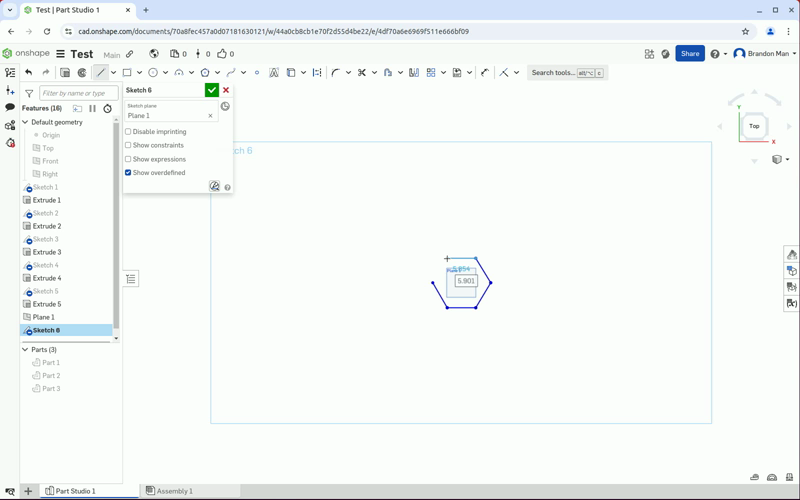
mouse_move(477, 258)
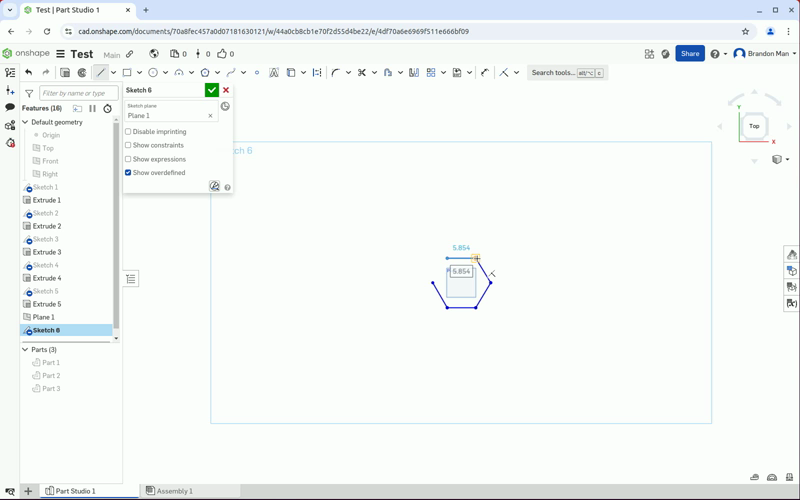
key_down(shift)
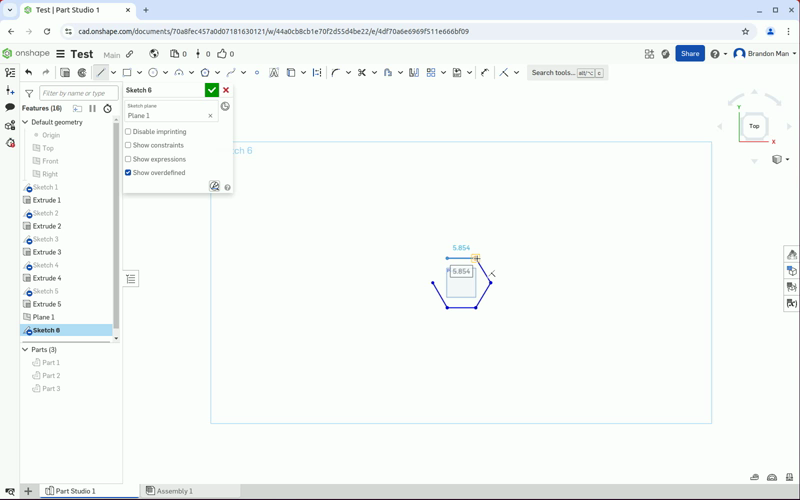
mouse_move(432, 282)
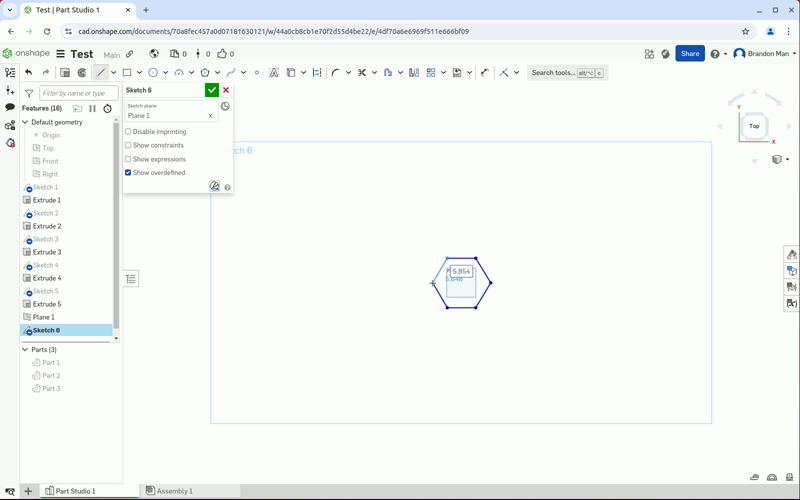
key_up(shift)
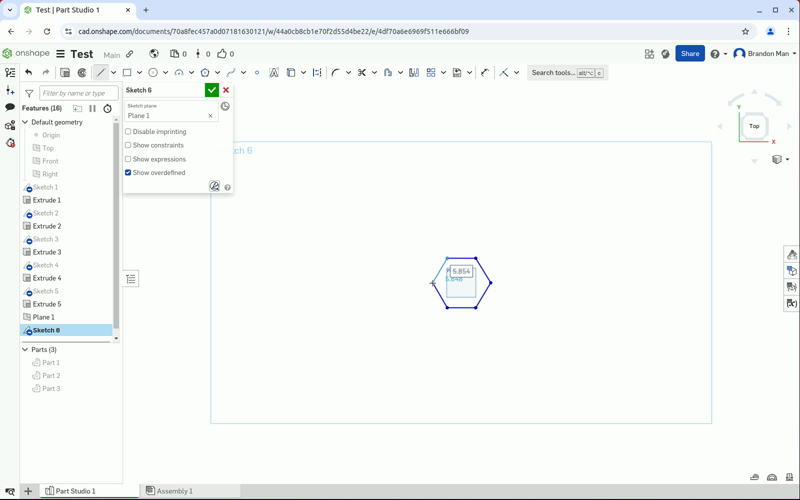
click(432, 282)
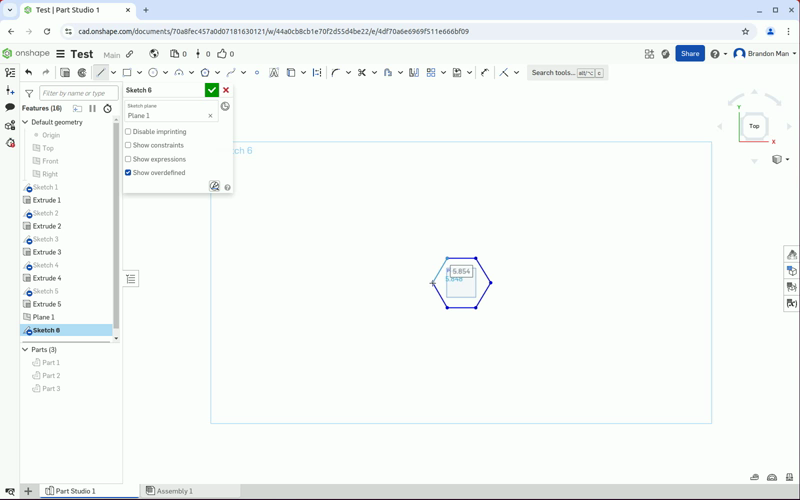
key(esc)
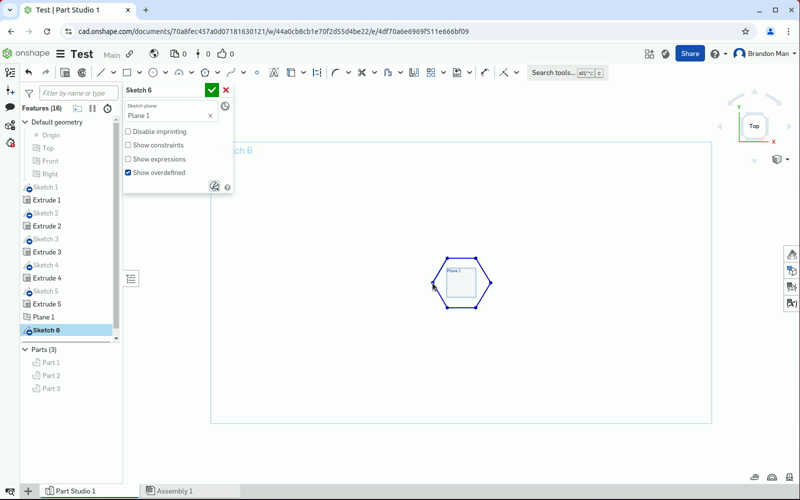
key(c)
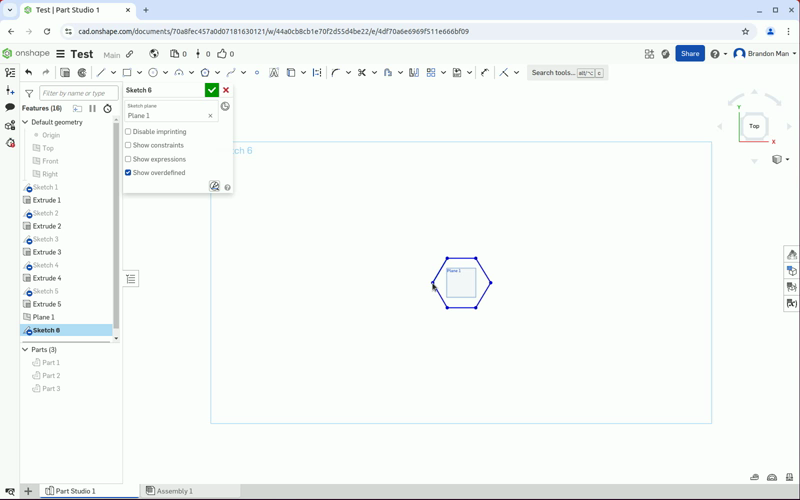
key_down(shift)
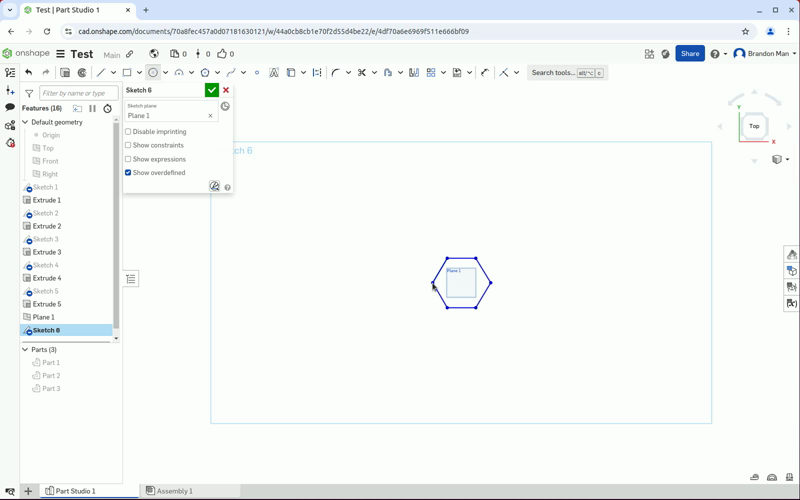
mouse_move(461, 282)
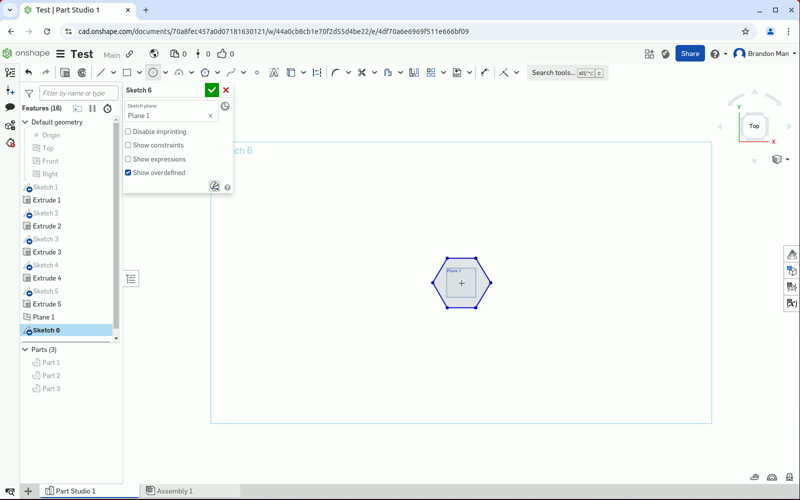
click(461, 282)
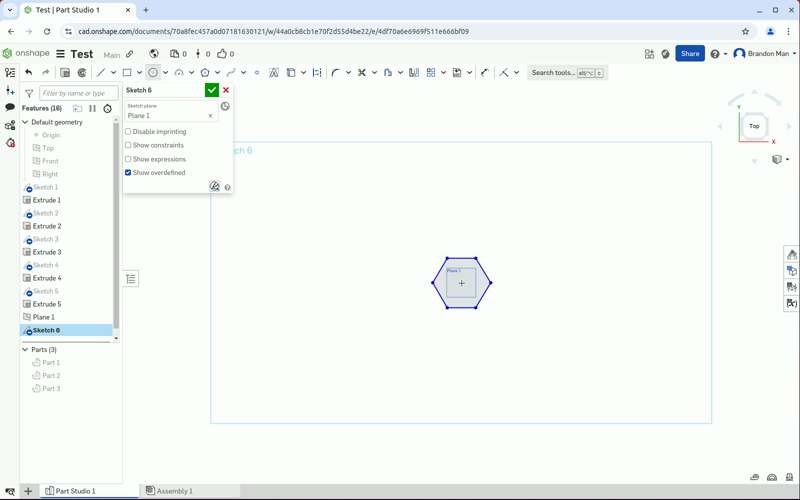
key_up(shift)
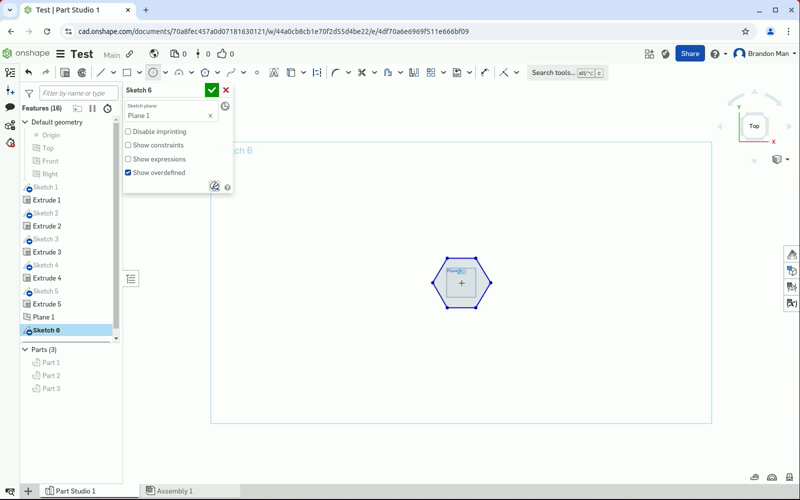
mouse_move(473, 282)
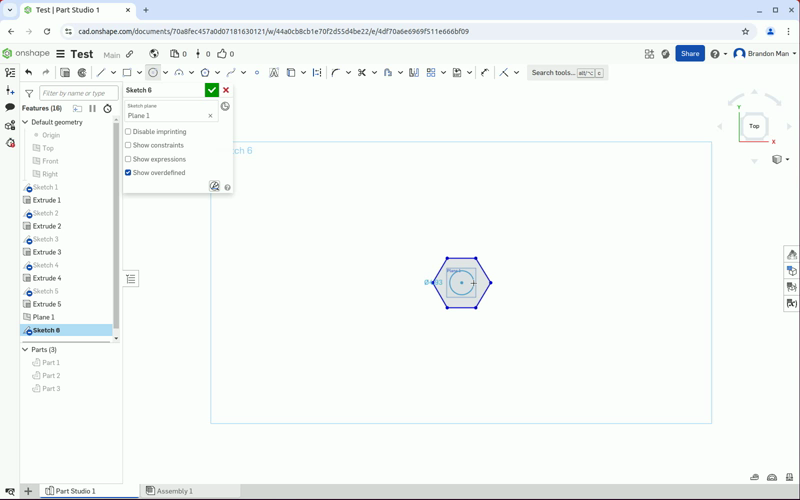
click(473, 282)
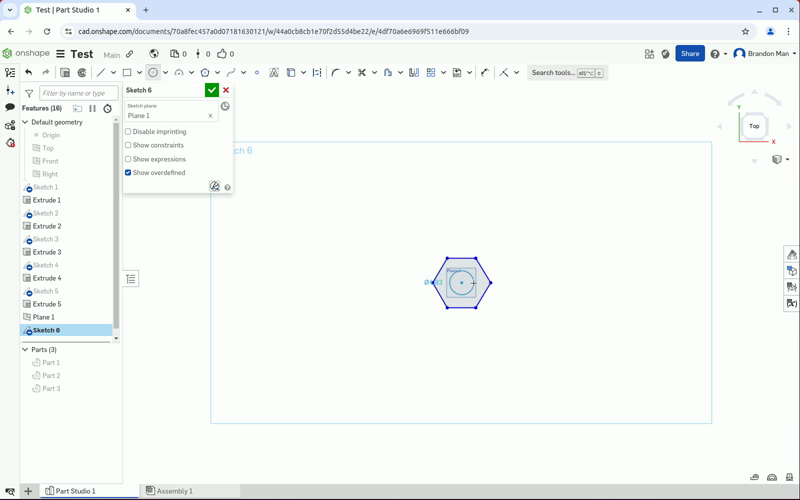
key(esc)
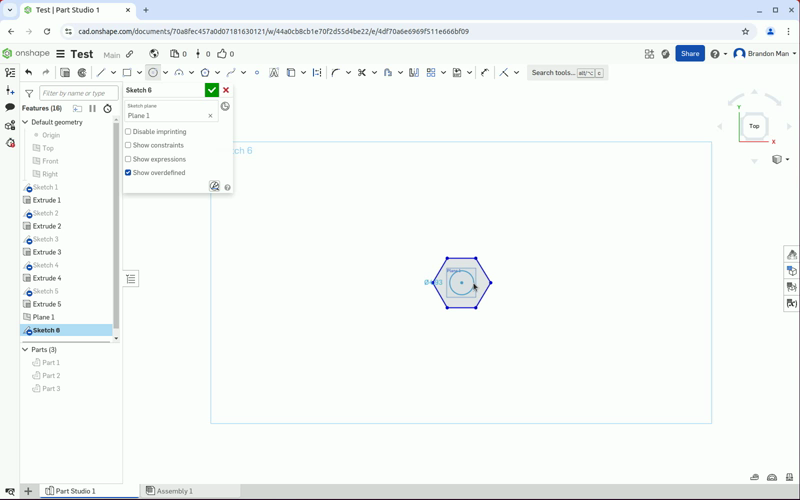
mouse_move(444, 280)
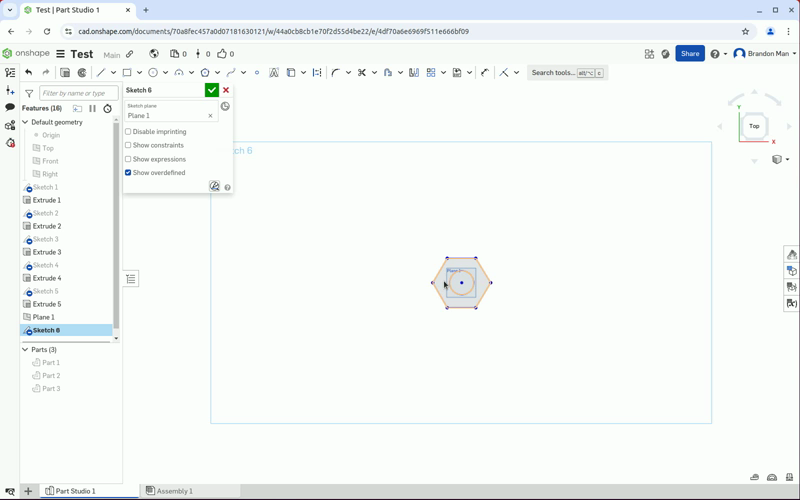
scroll(6)
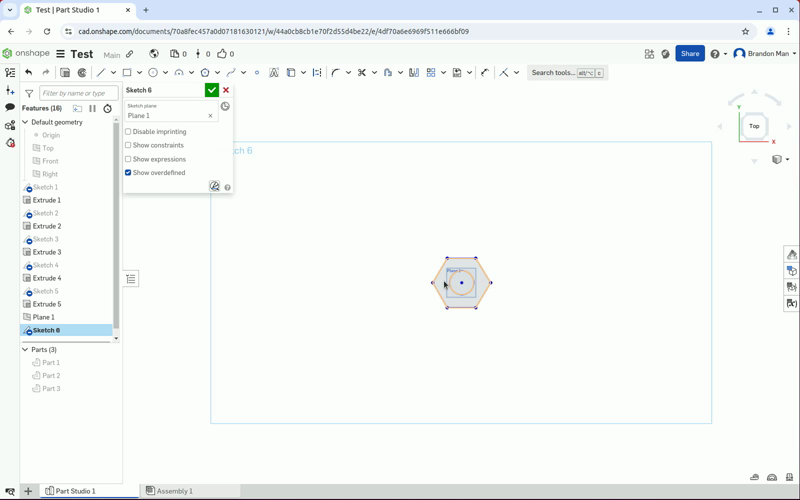
scroll(6)
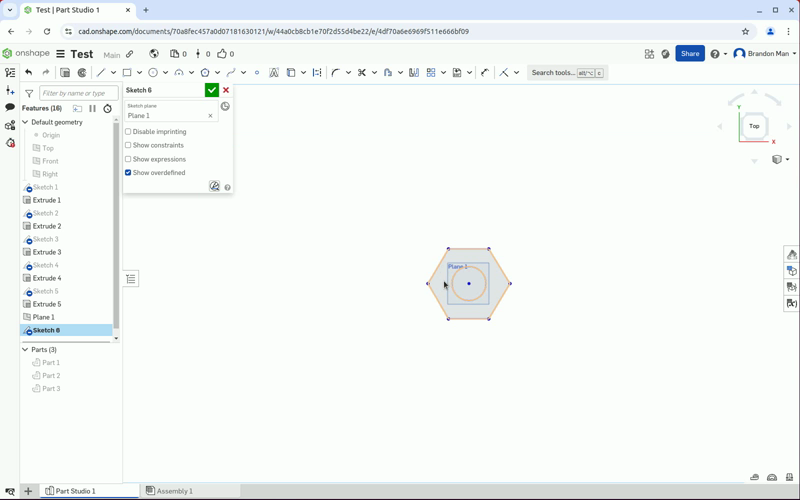
scroll(6)
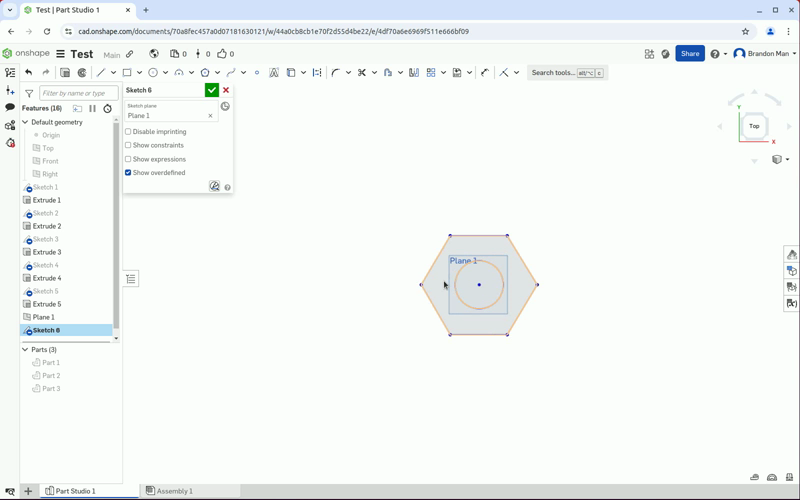
scroll(6)
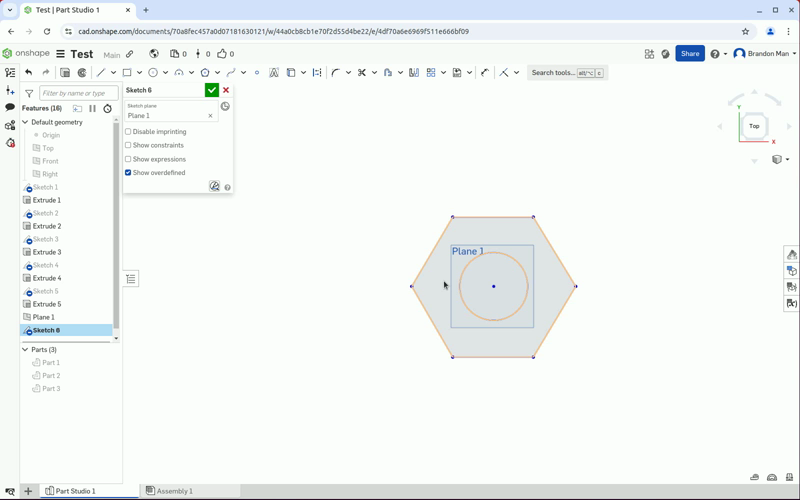
scroll(6)
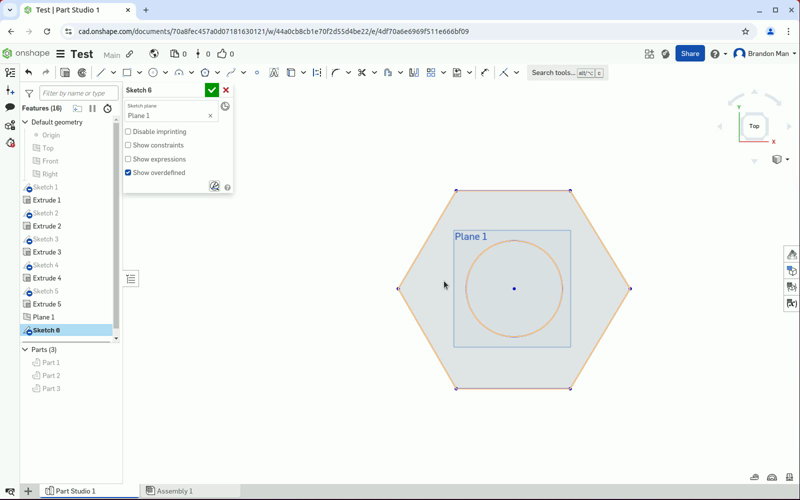
scroll(6)
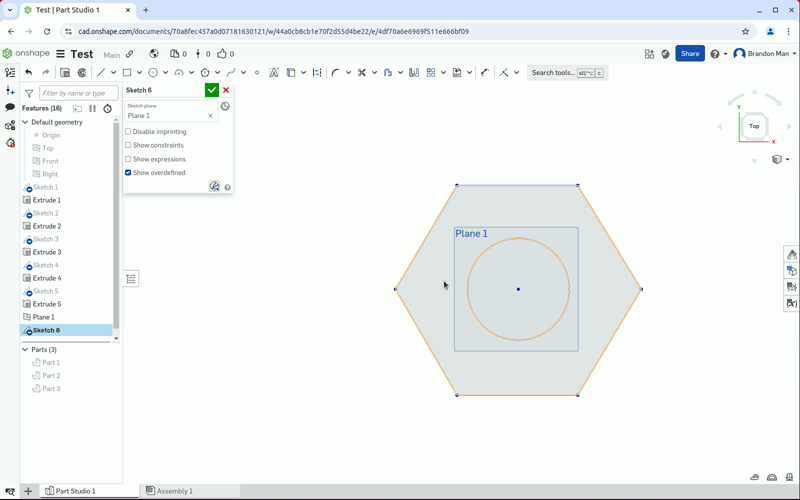
scroll(6)
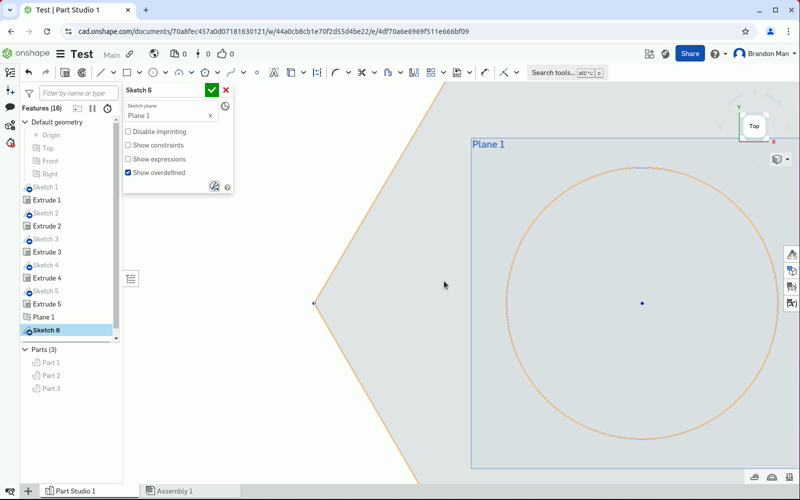
click(444, 280)
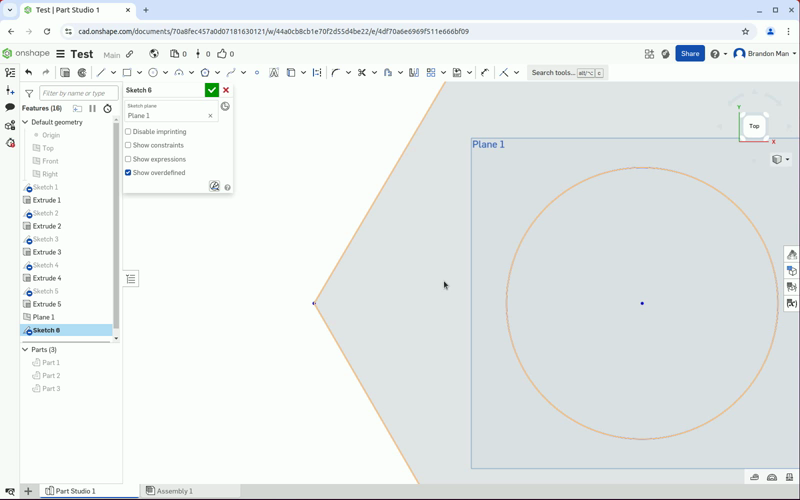
scroll(-6)
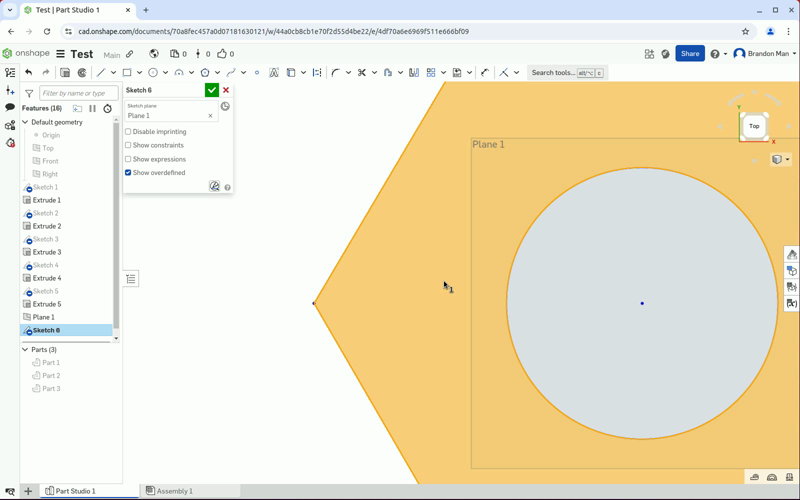
scroll(-6)
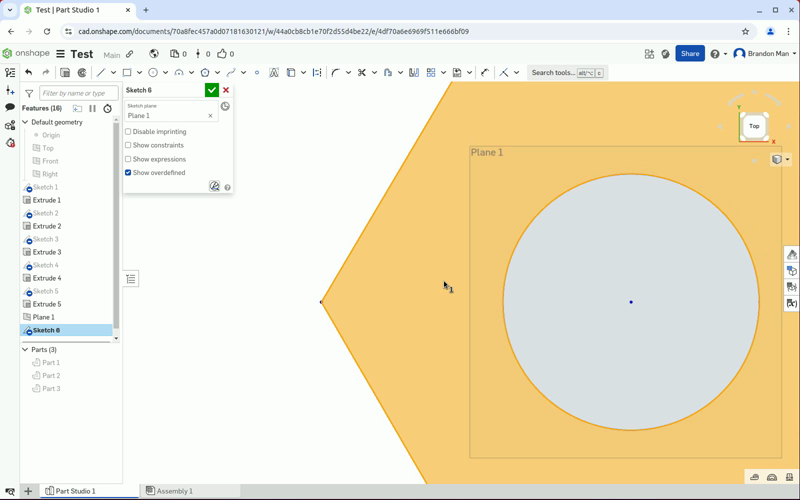
scroll(-6)
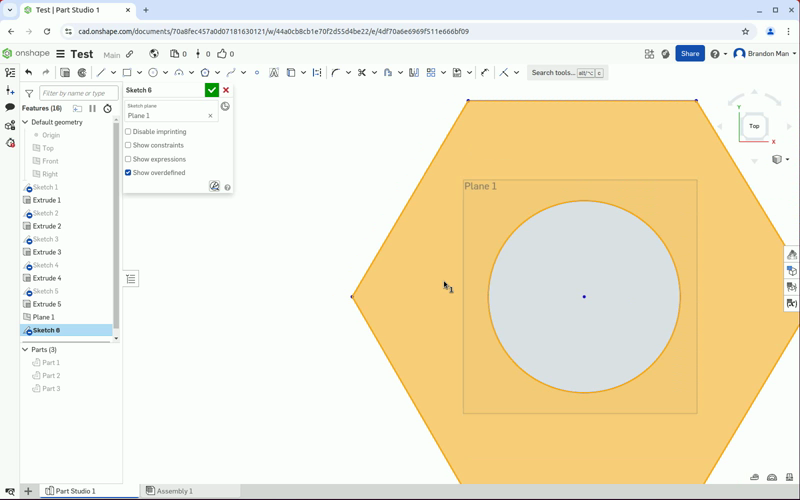
scroll(-6)
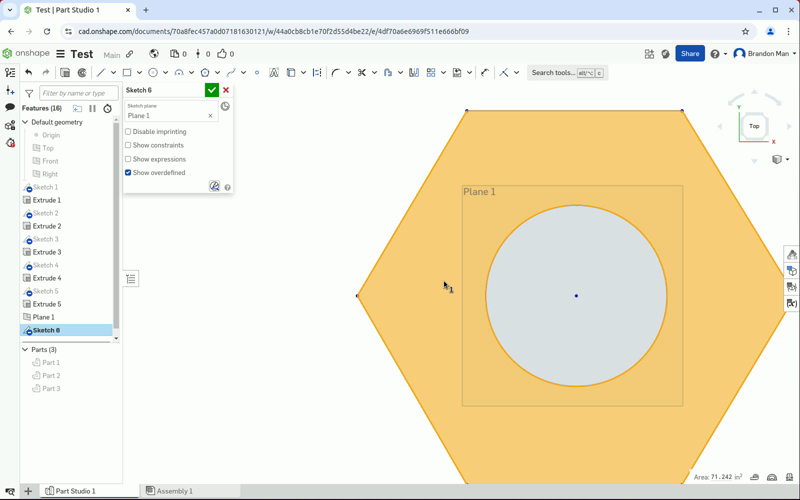
scroll(-6)
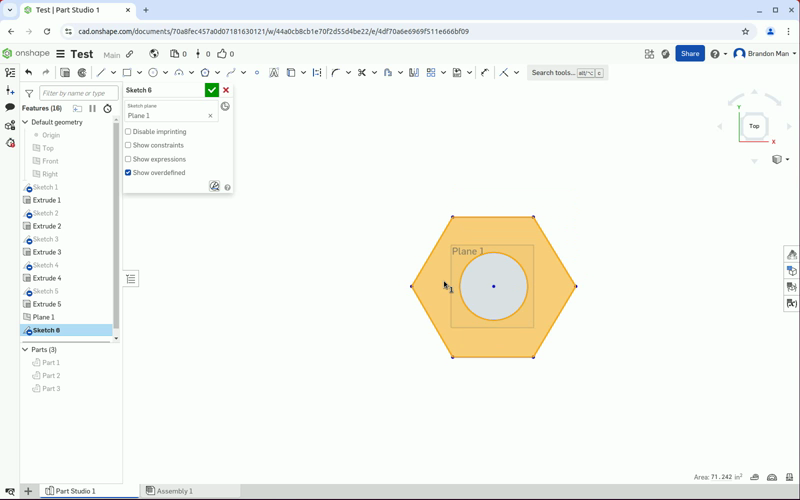
scroll(-6)
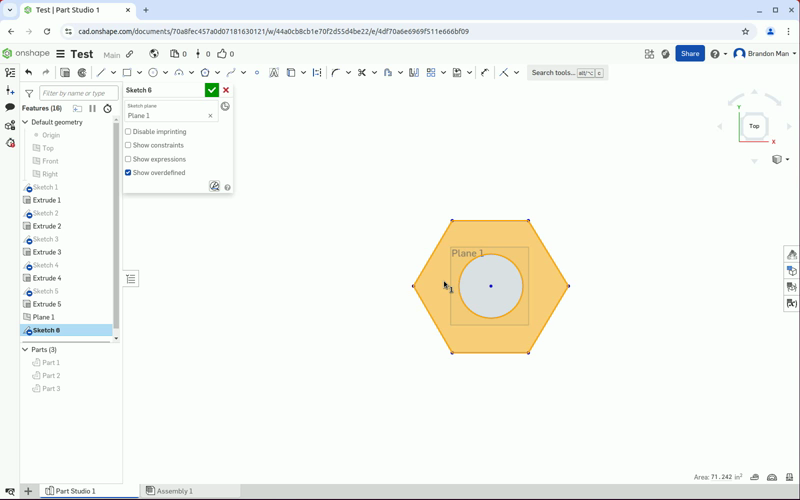
scroll(-6)
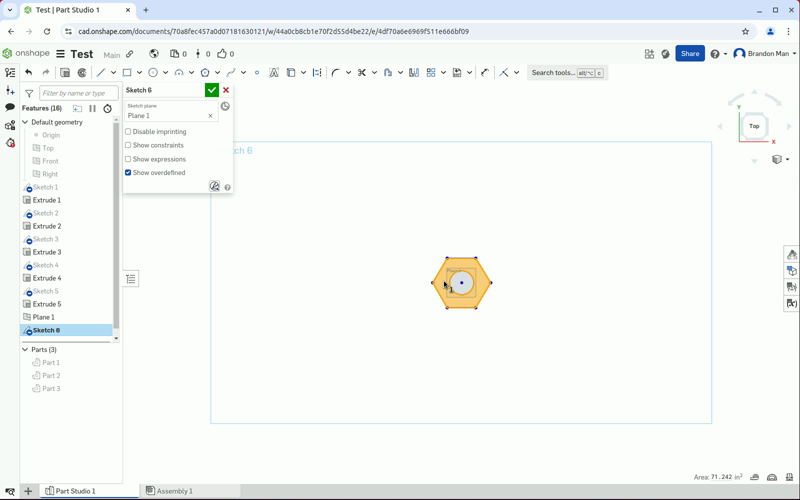
mouse_move(73, 352)
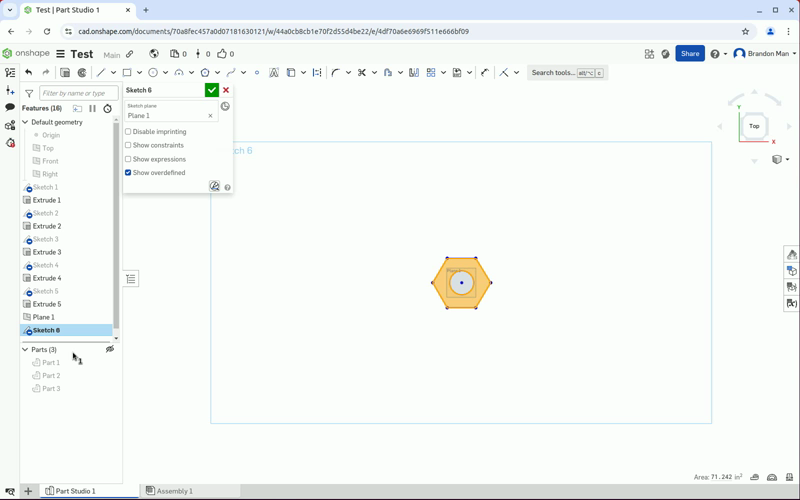
key(shift+y)
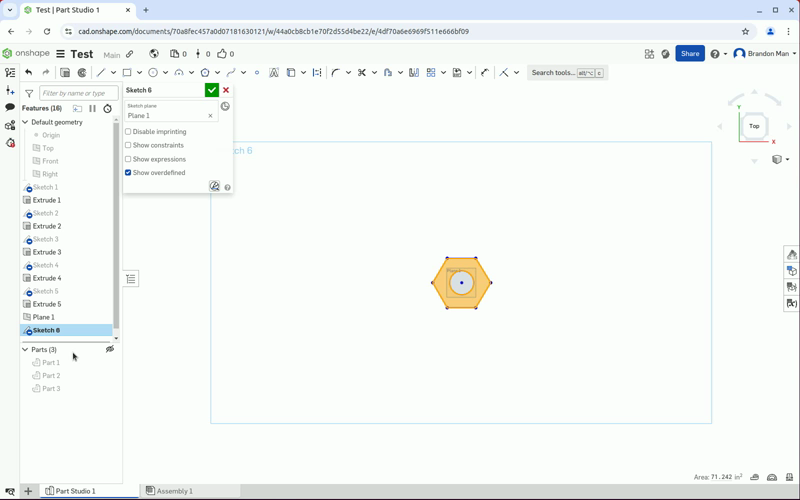
key(shift+e)
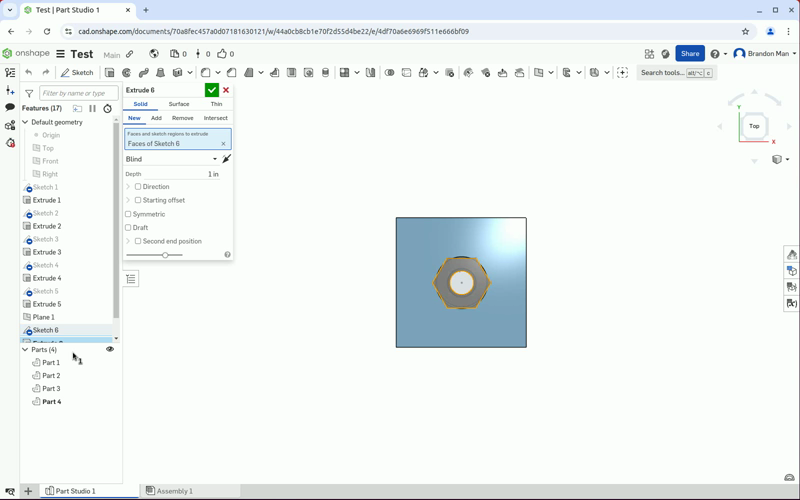
mouse_move(143, 106)
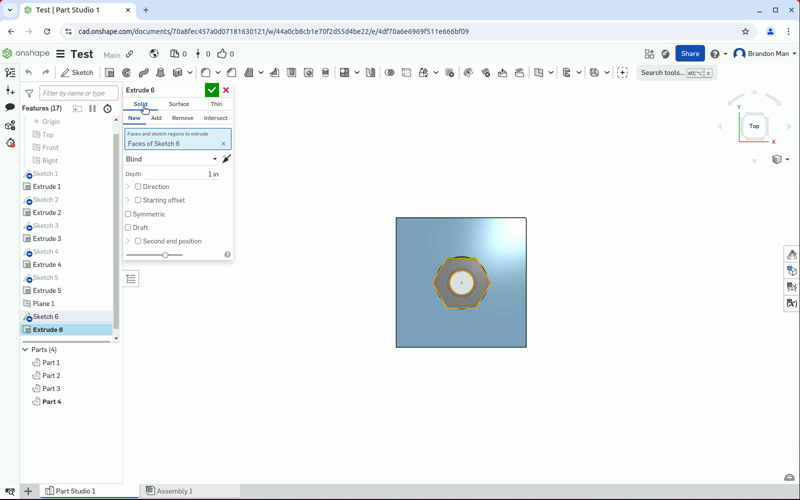
click(143, 106)
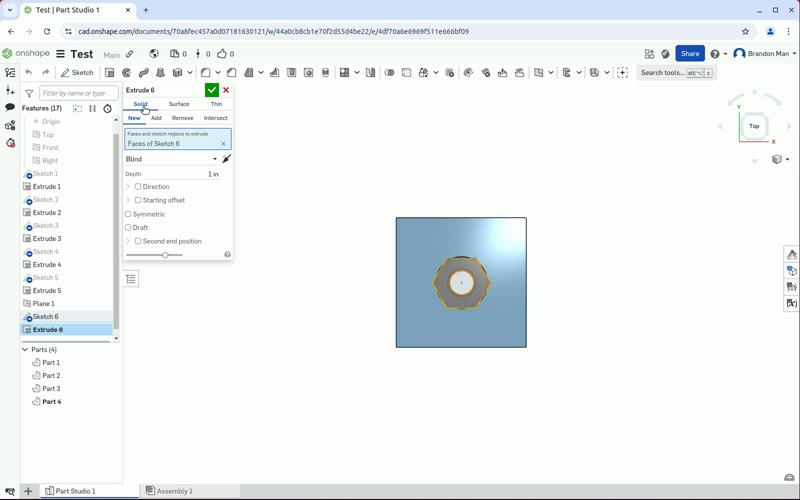
mouse_move(186, 120)
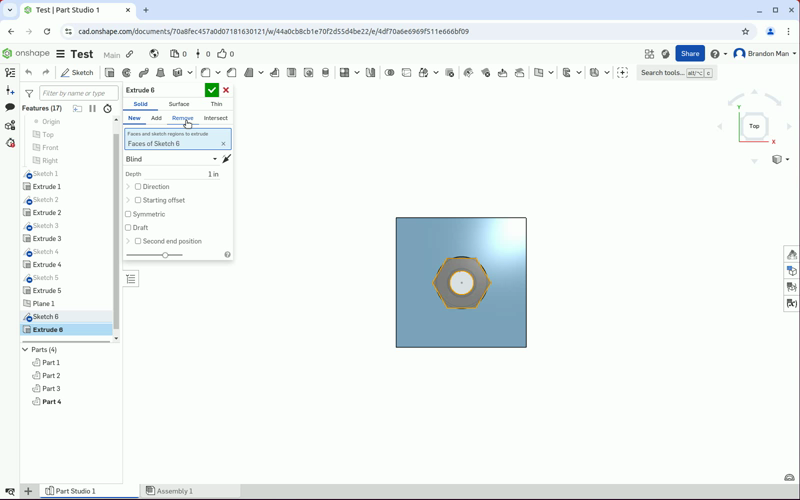
click(186, 120)
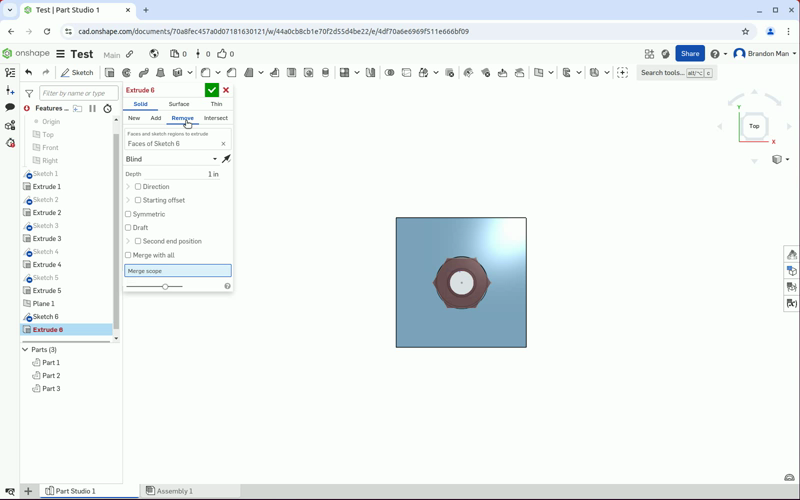
key(tab, 4)
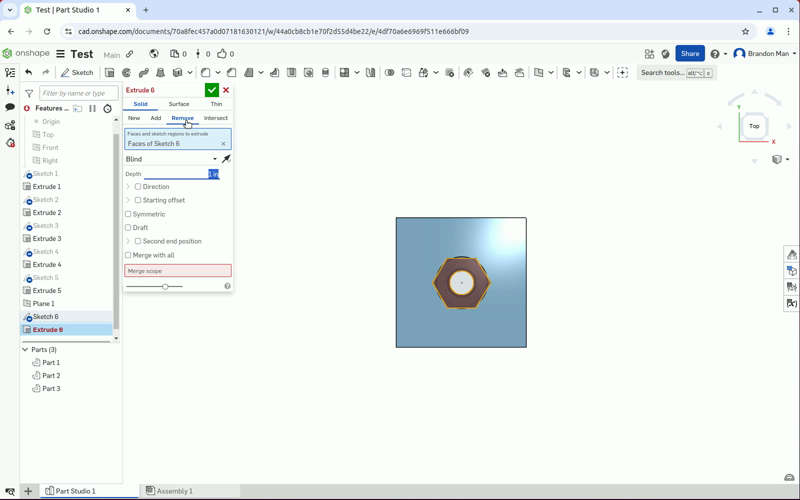
text(5.777)
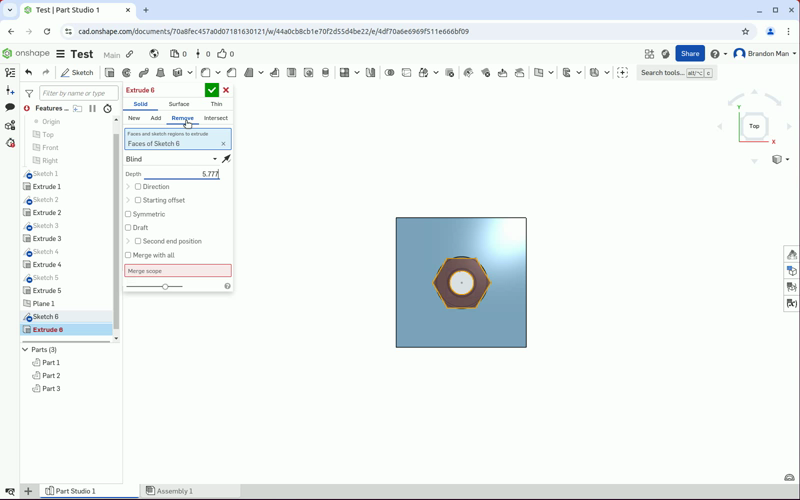
key(tab, 6)
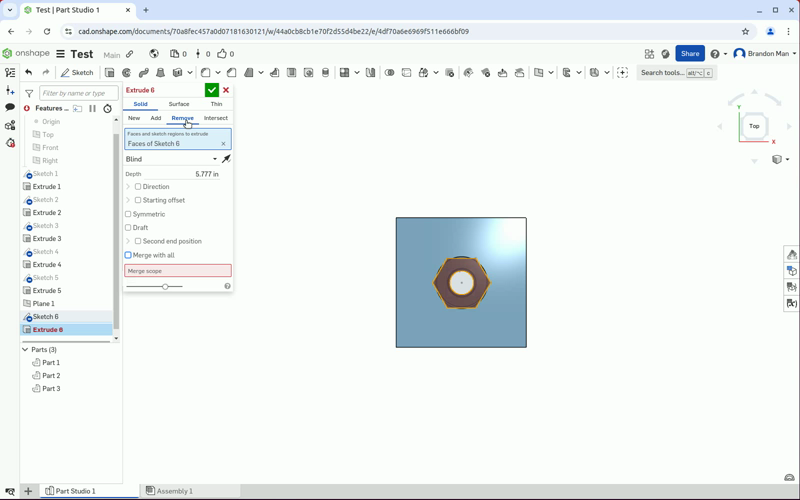
key(space)
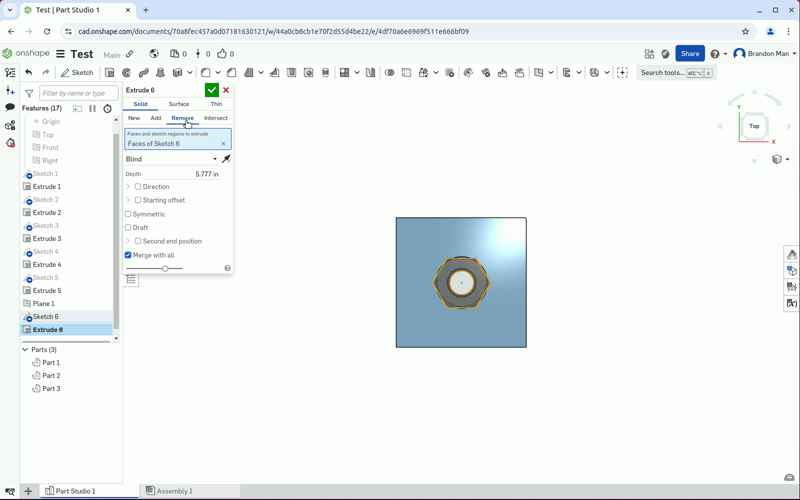
key(enter)
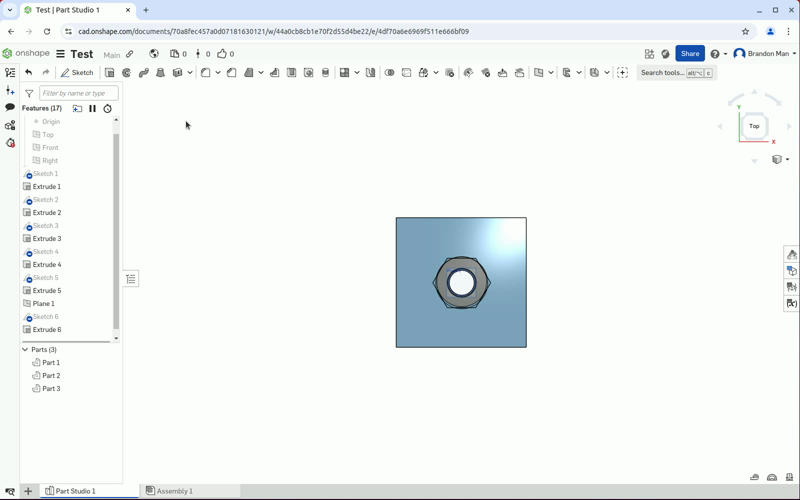
key(shift+h)
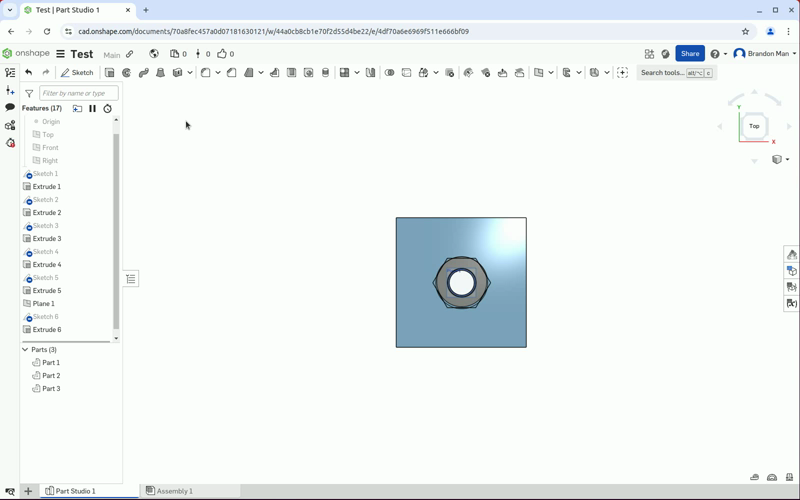
key(shift+h)
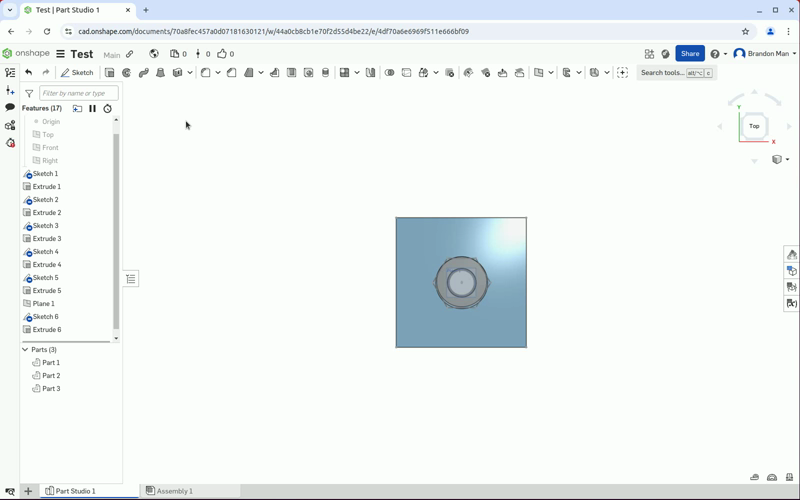
key(shift+7)
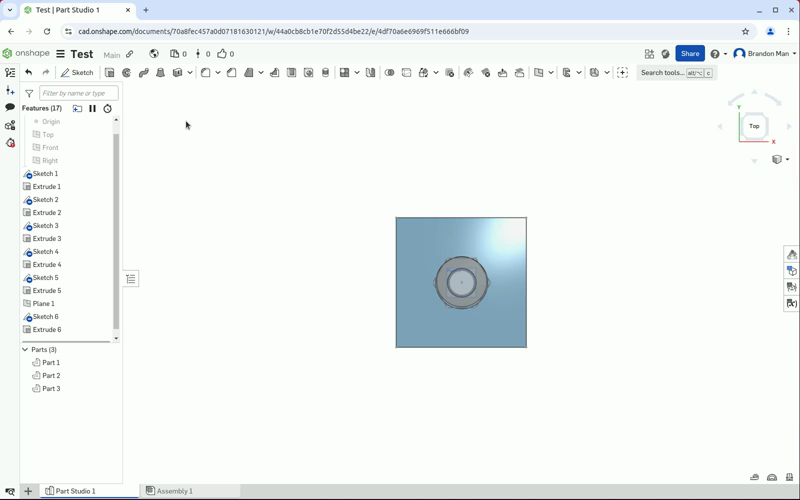
key(up, 3)
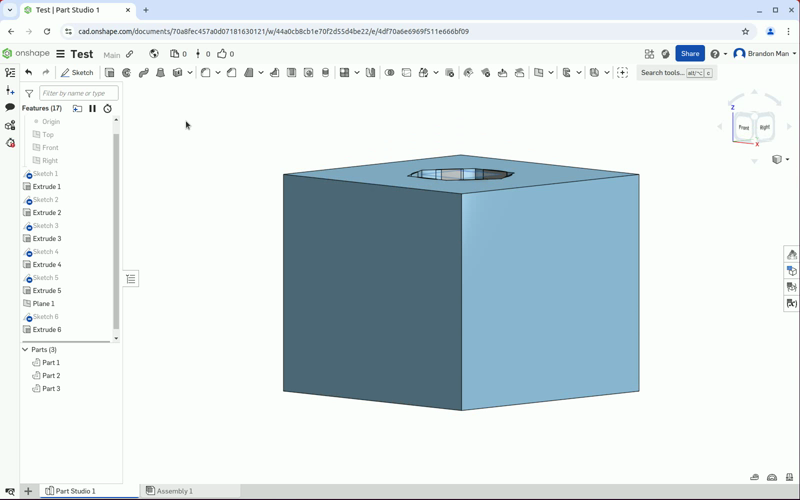
key(left, 3)
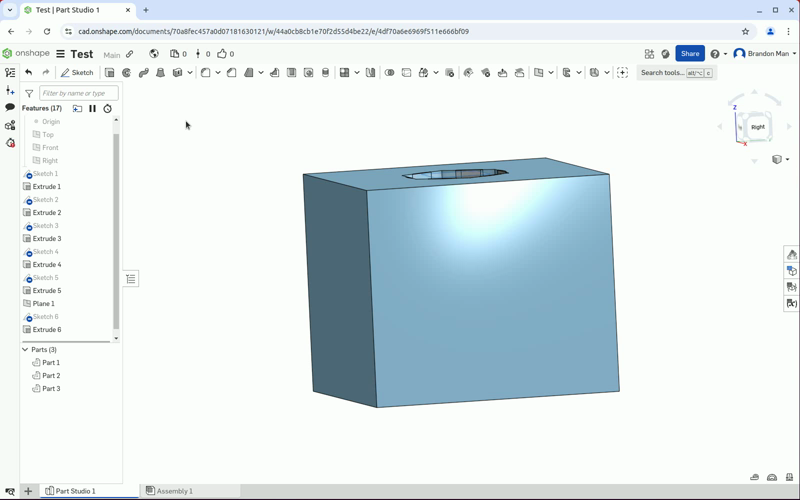
key(right, 3)
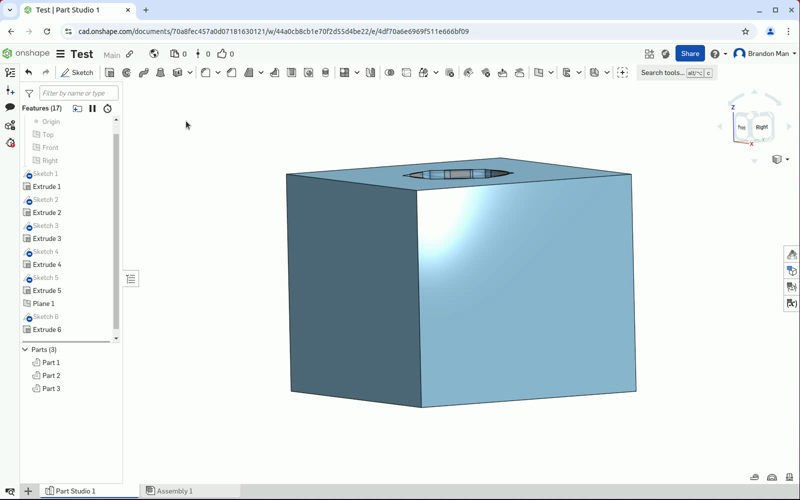
key(down, 3)
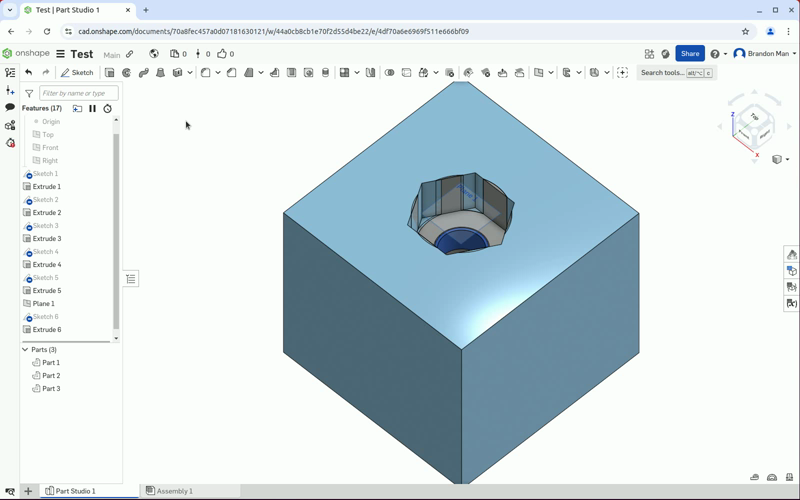
mouse_move(69, 176)
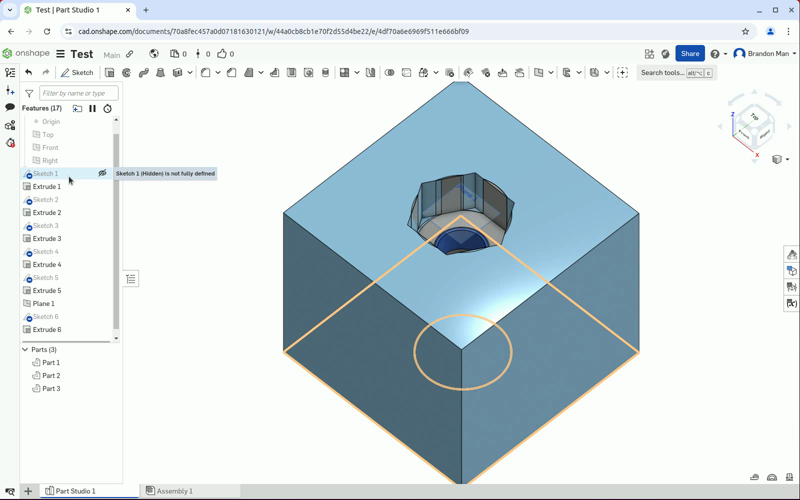
click(69, 176)